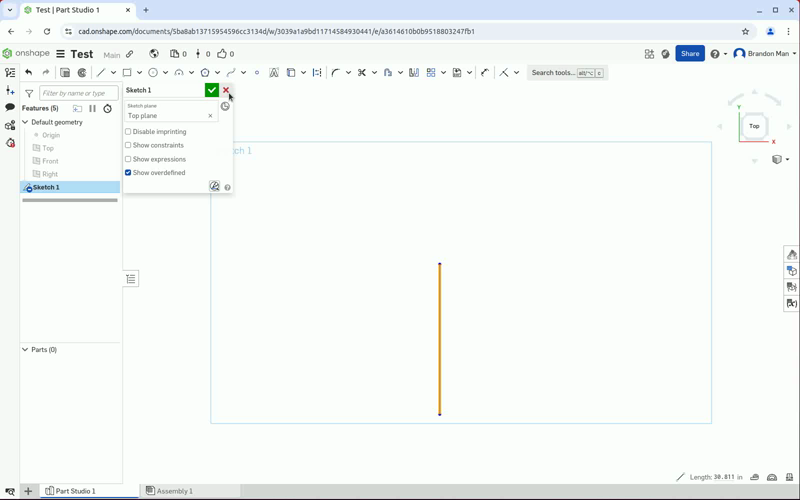
key(shift+h)
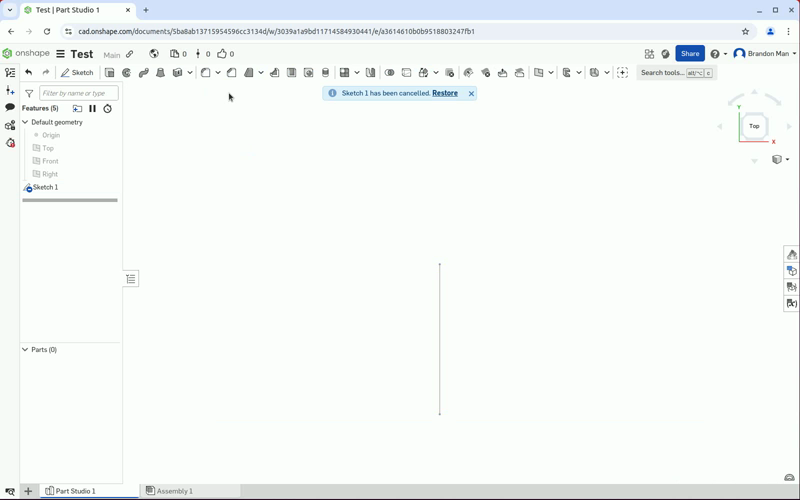
key(shift+s)
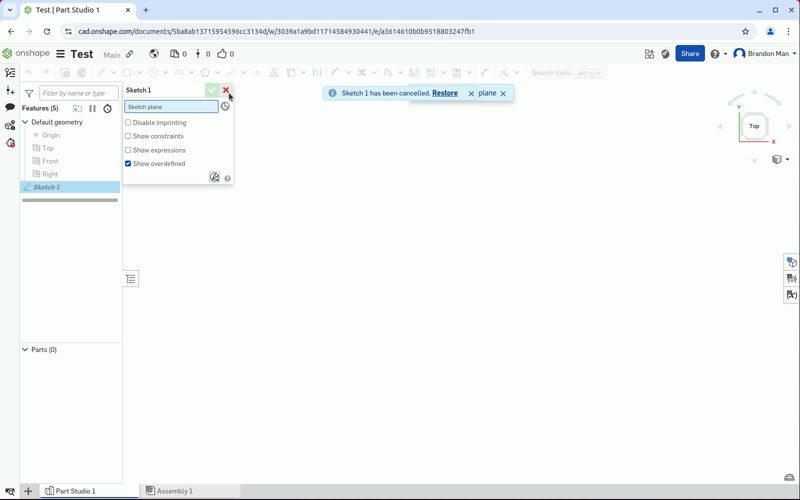
mouse_move(73, 150)
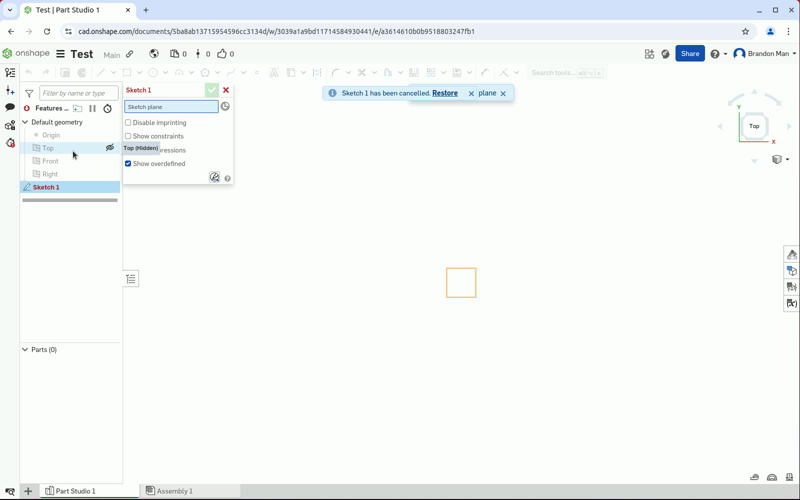
click(73, 150)
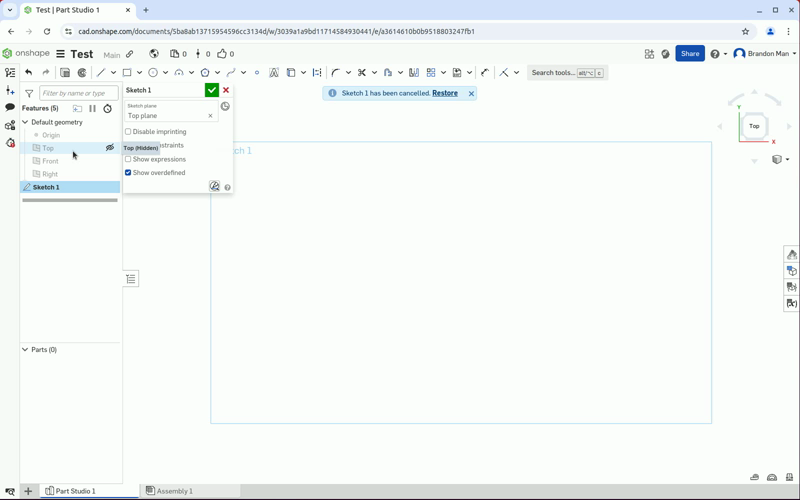
mouse_move(73, 352)
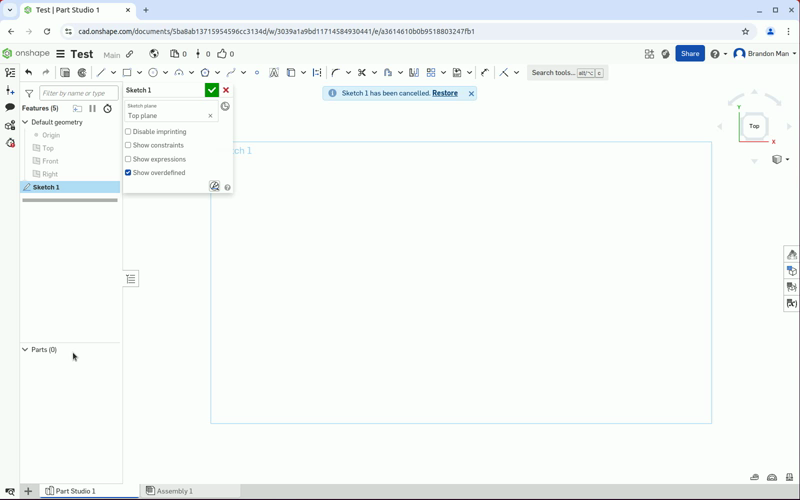
key(y)
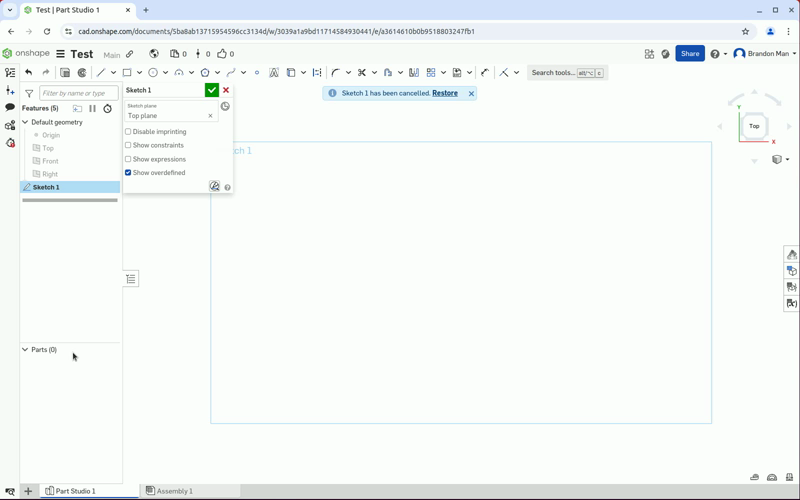
key(c)
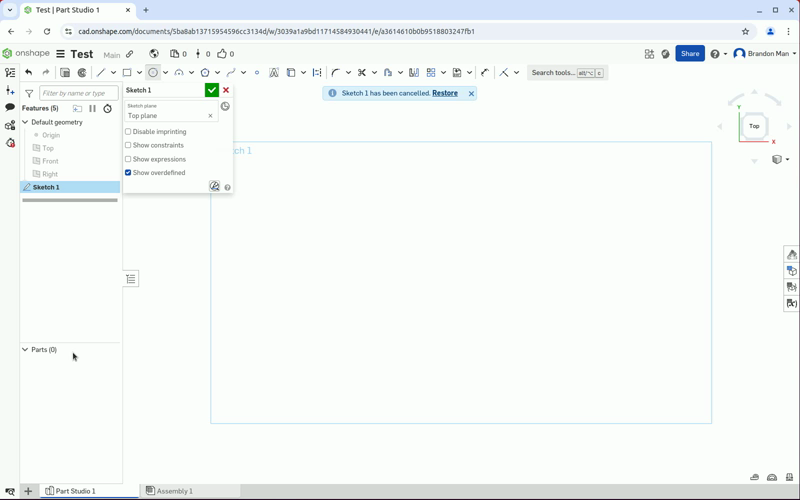
key_down(shift)
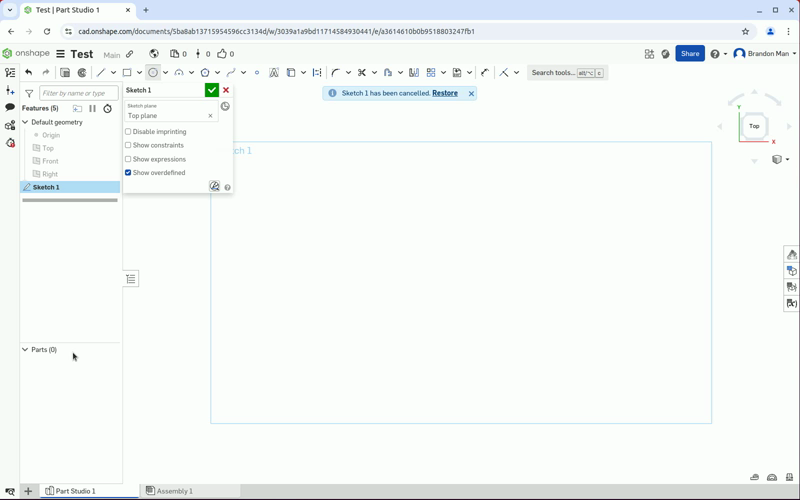
mouse_move(461, 178)
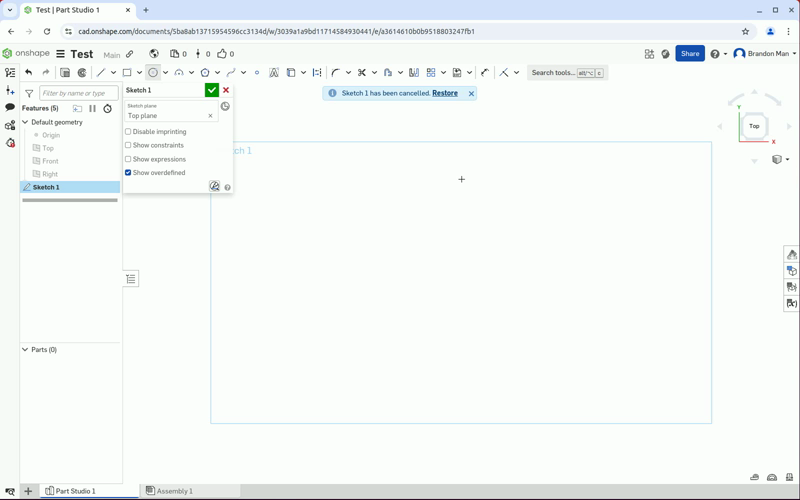
click(461, 178)
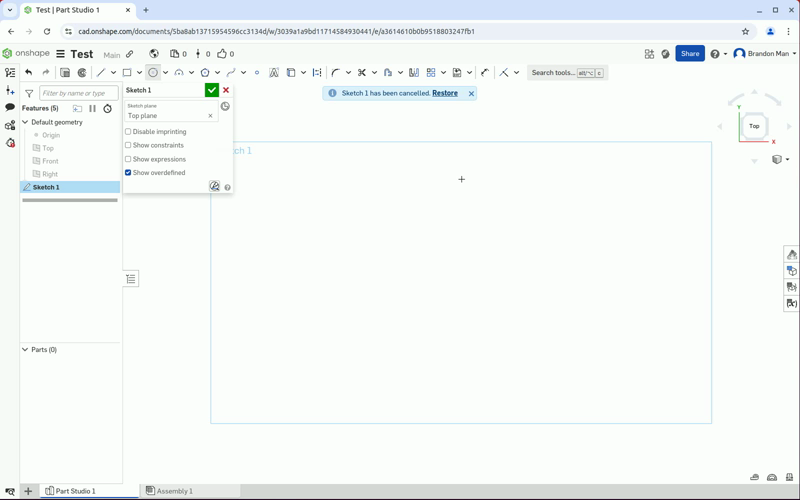
key_up(shift)
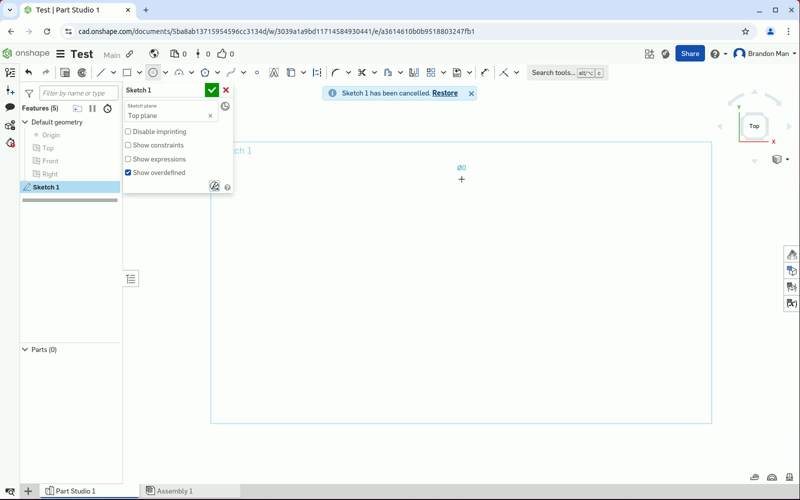
mouse_move(471, 178)
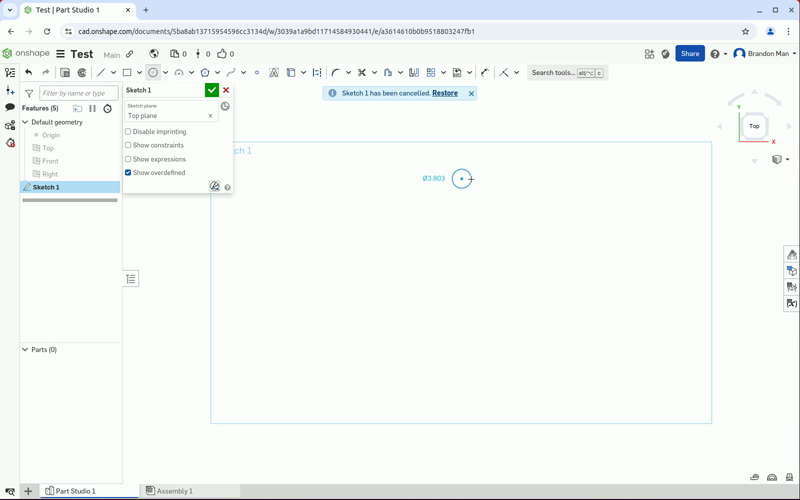
click(471, 178)
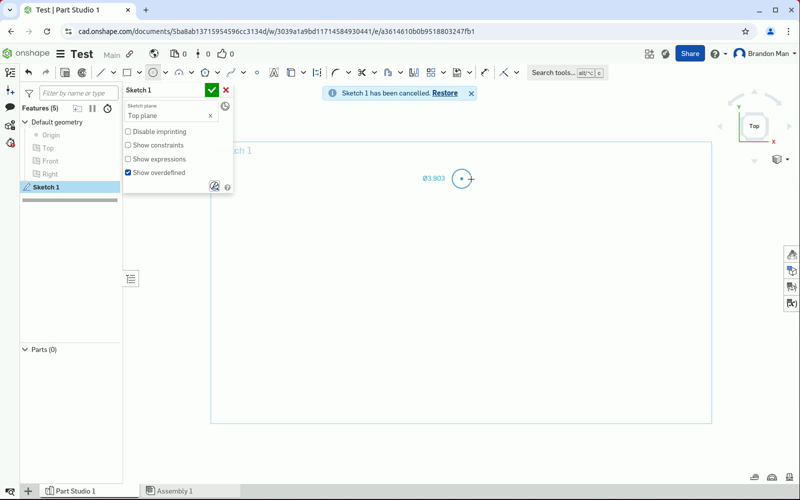
key(esc)
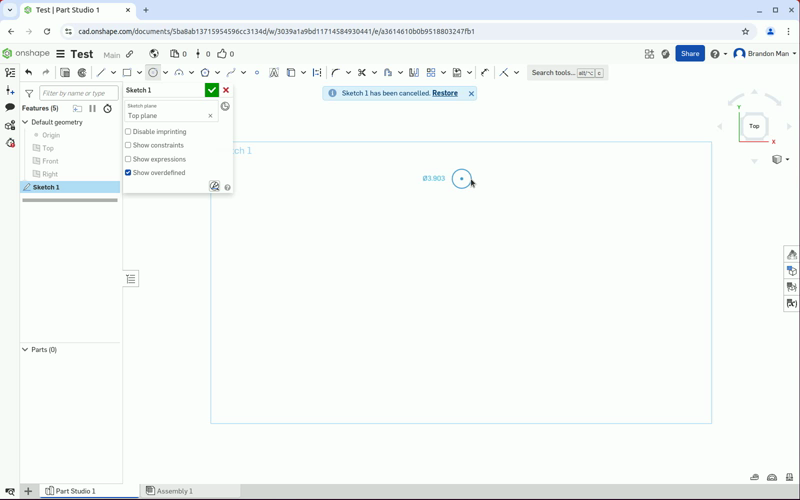
key(c)
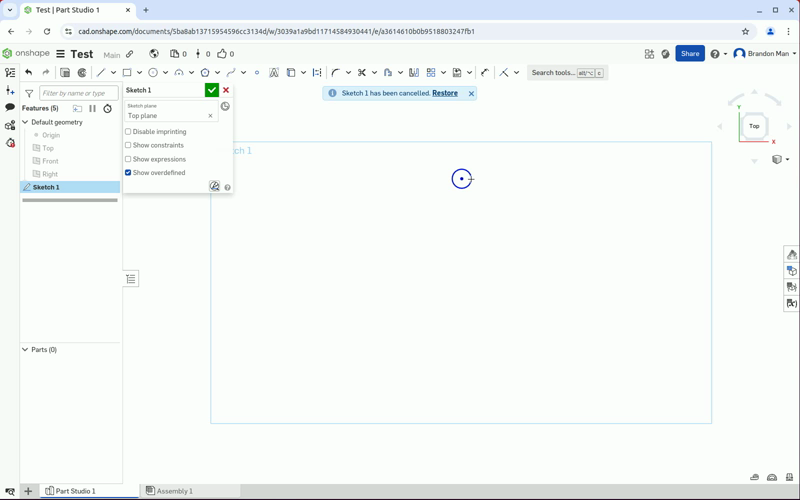
key_down(shift)
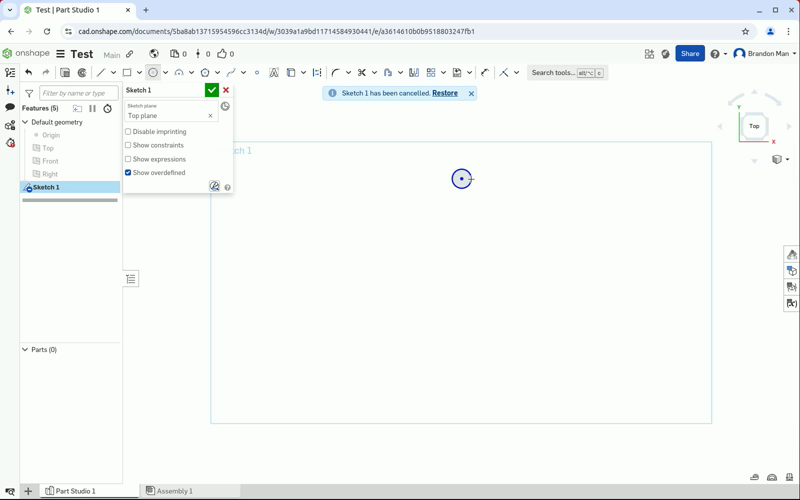
mouse_move(461, 178)
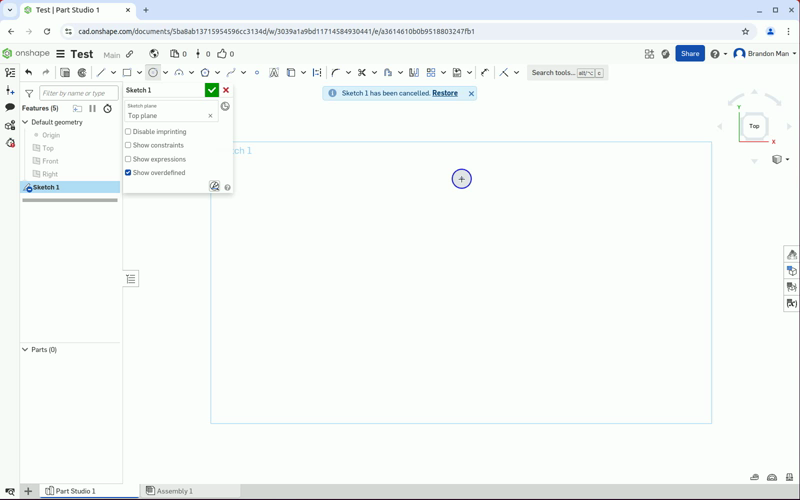
click(461, 178)
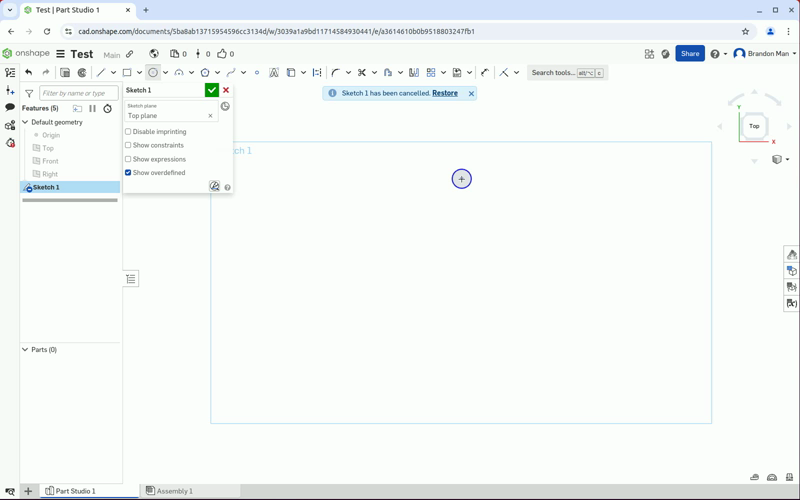
key_up(shift)
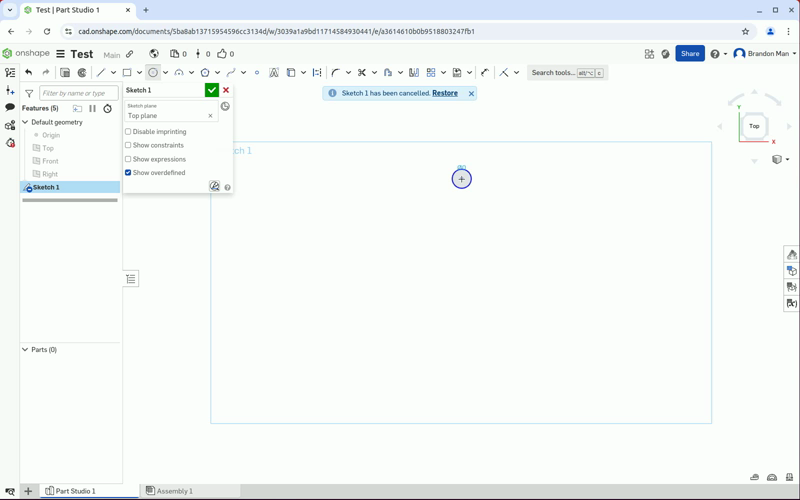
mouse_move(464, 178)
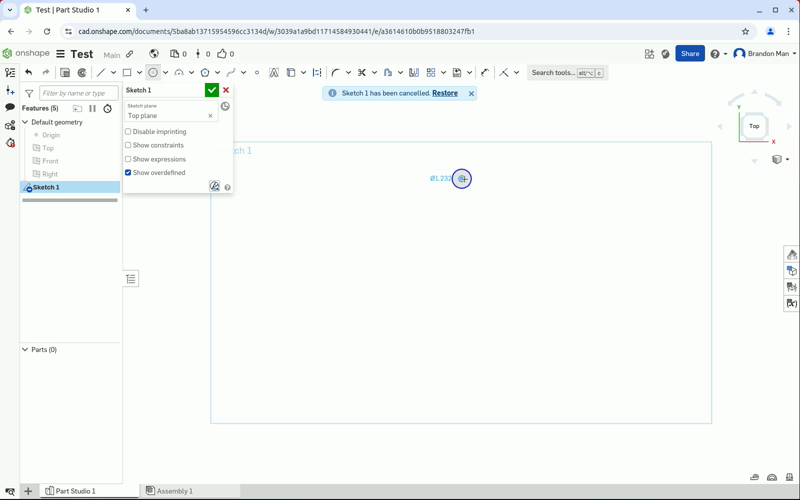
scroll(6)
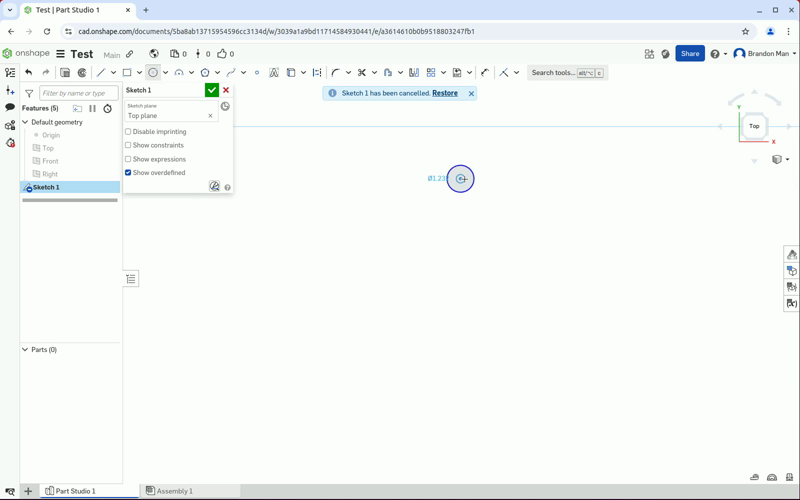
scroll(6)
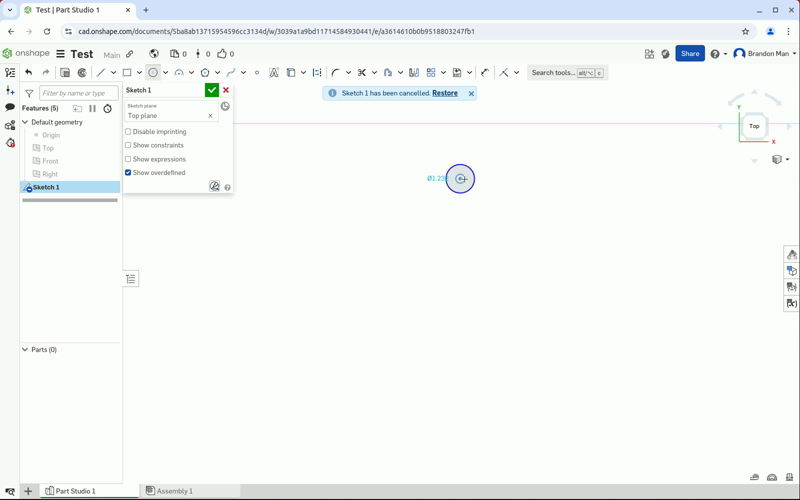
scroll(6)
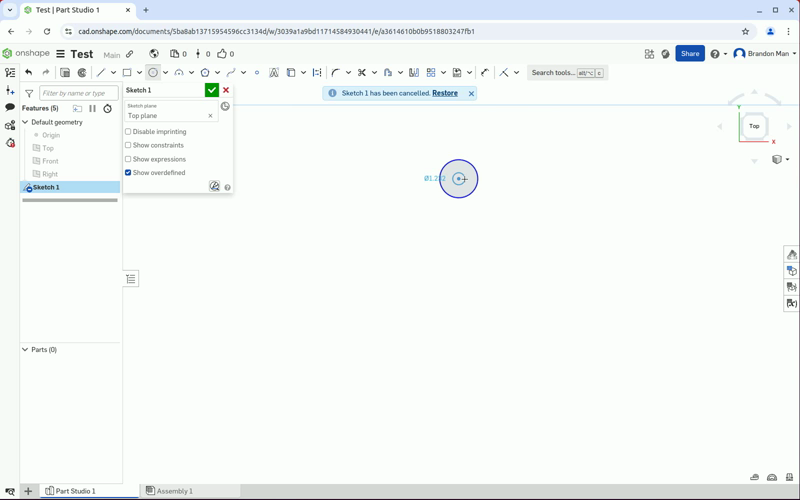
scroll(6)
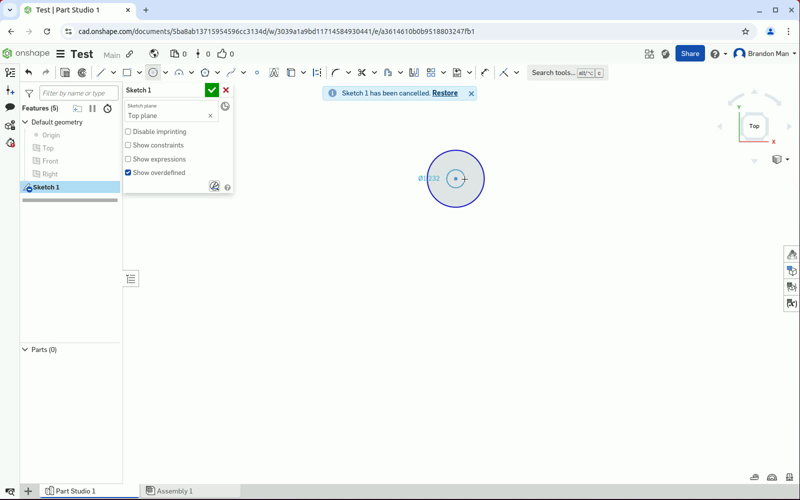
scroll(6)
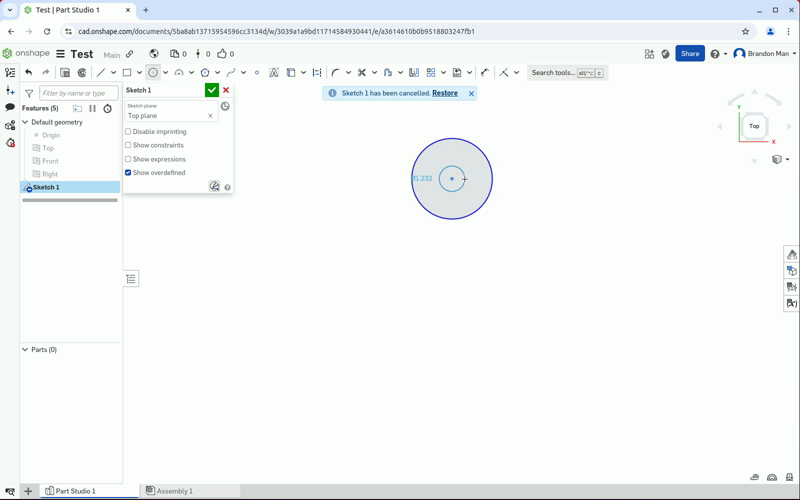
scroll(6)
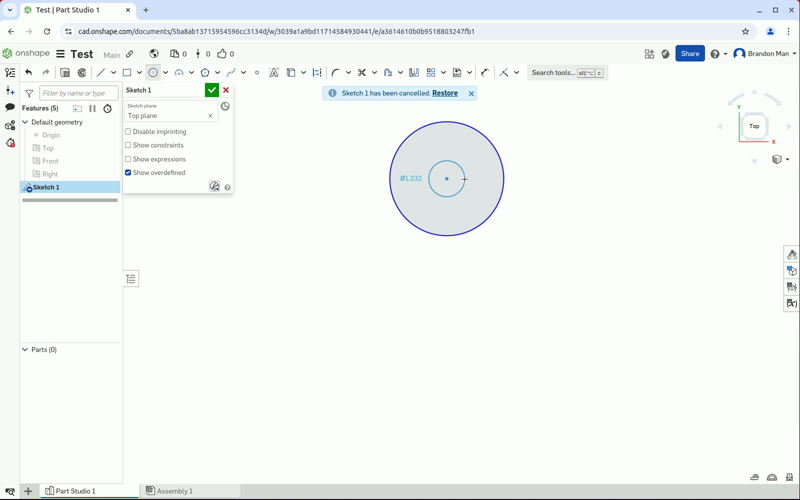
scroll(6)
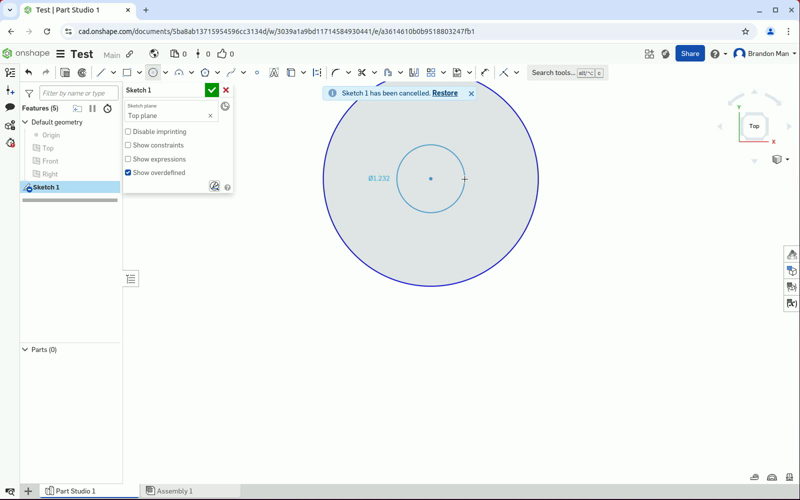
click(464, 178)
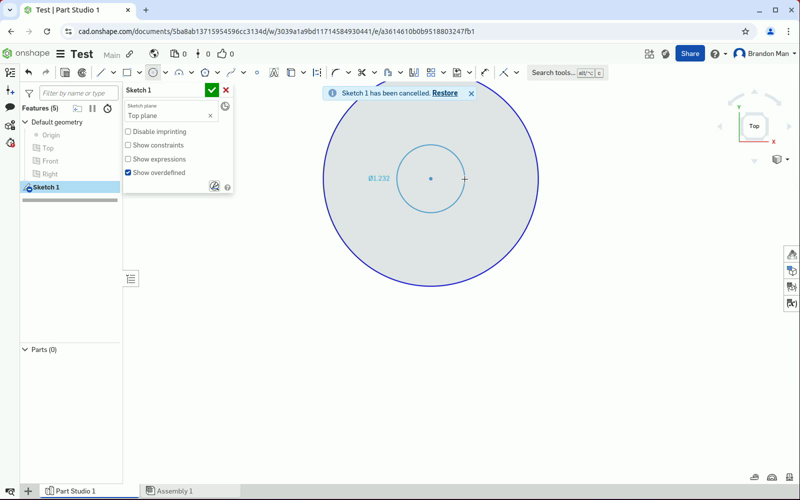
scroll(-6)
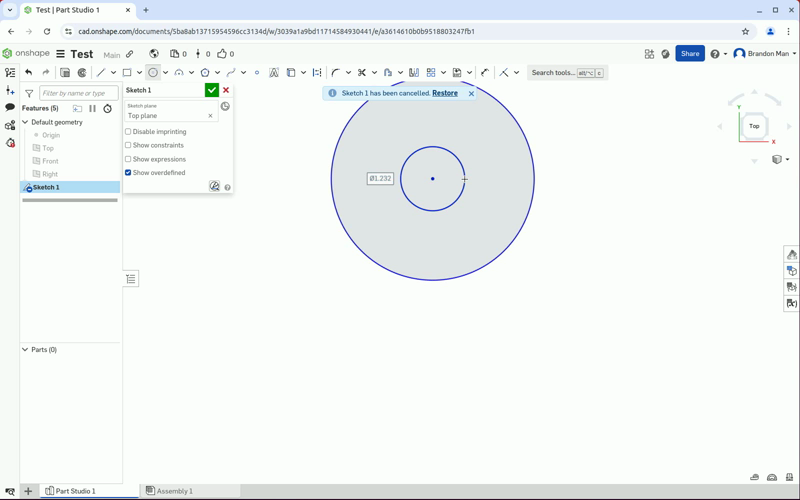
scroll(-6)
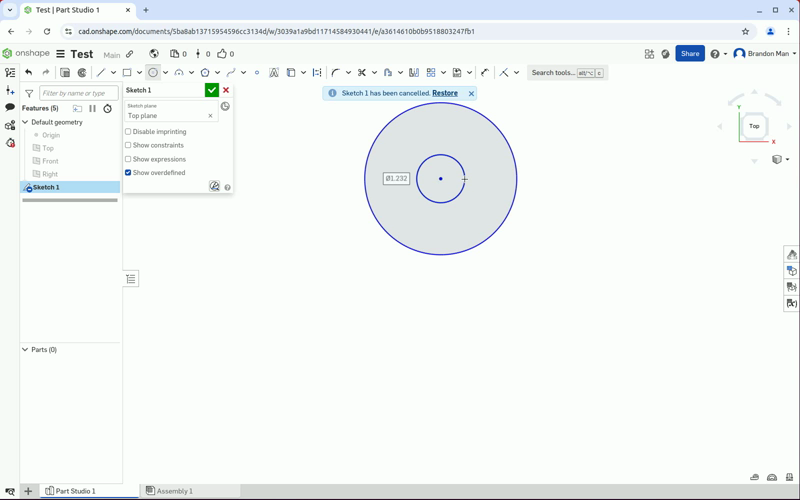
scroll(-6)
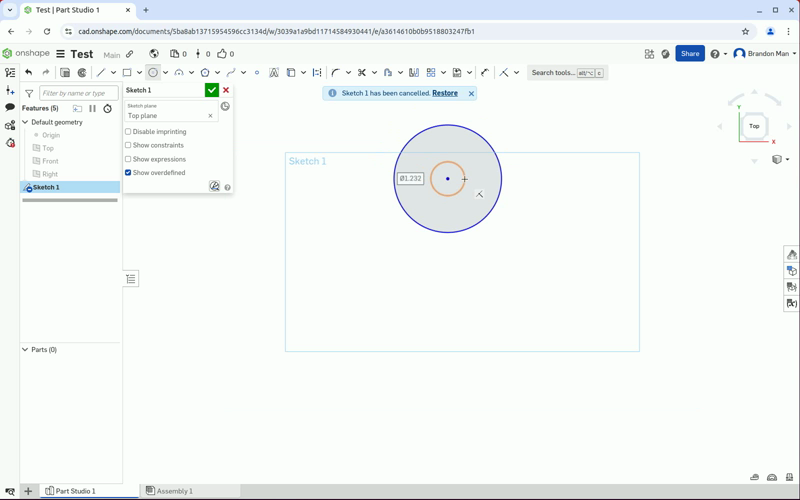
scroll(-6)
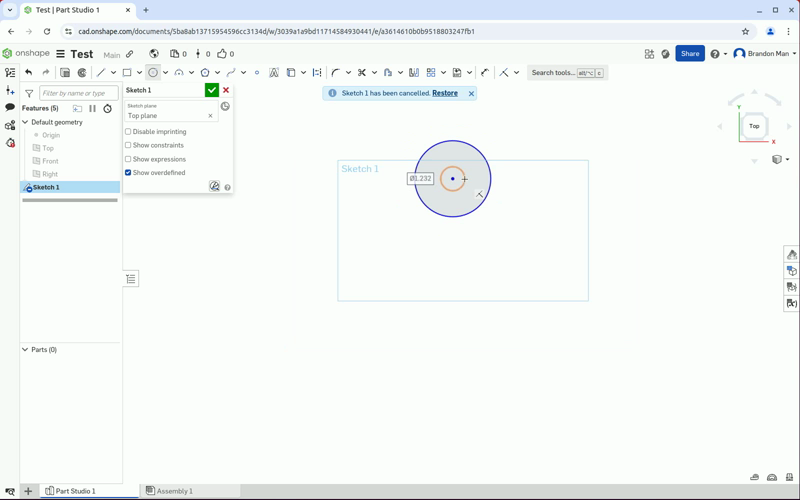
scroll(-6)
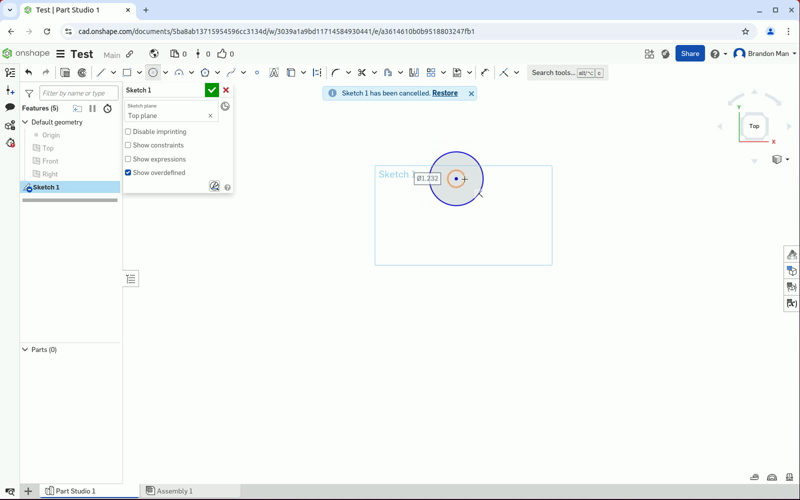
scroll(-6)
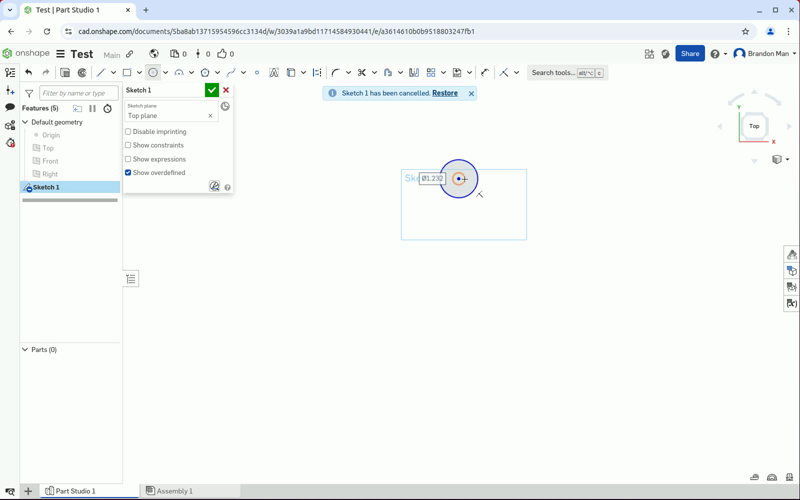
scroll(-6)
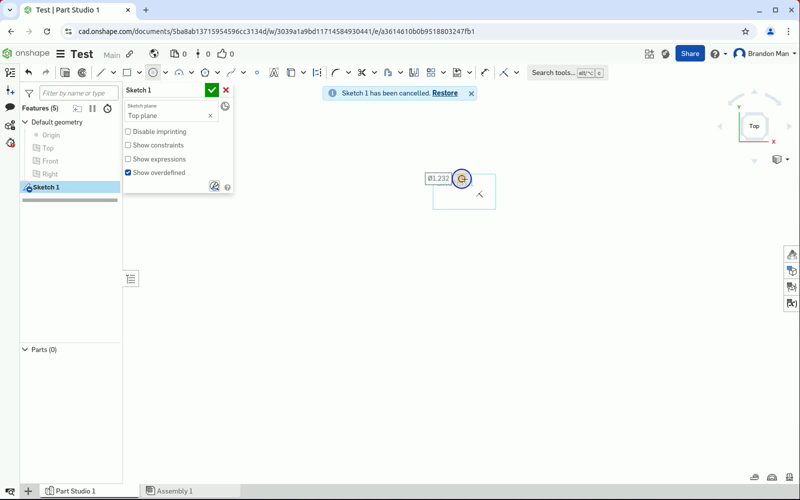
key(esc)
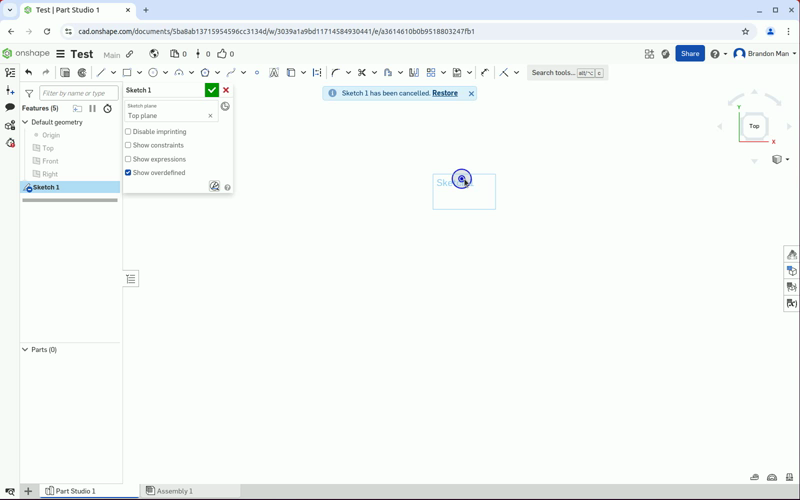
mouse_move(457, 180)
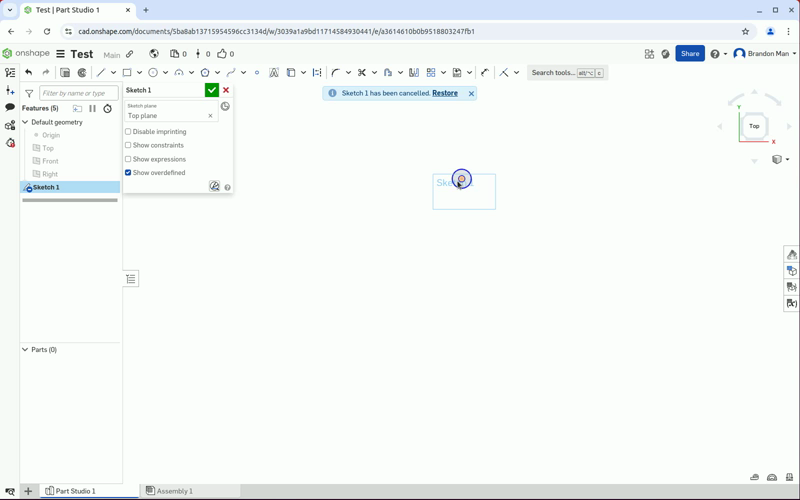
scroll(6)
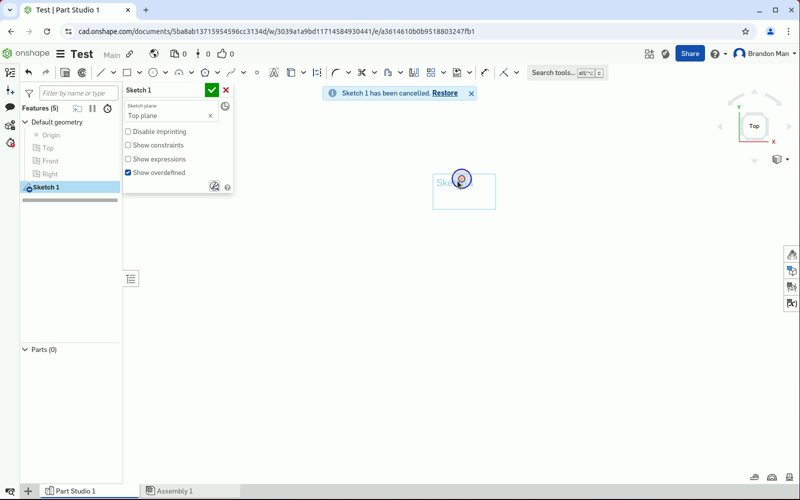
scroll(6)
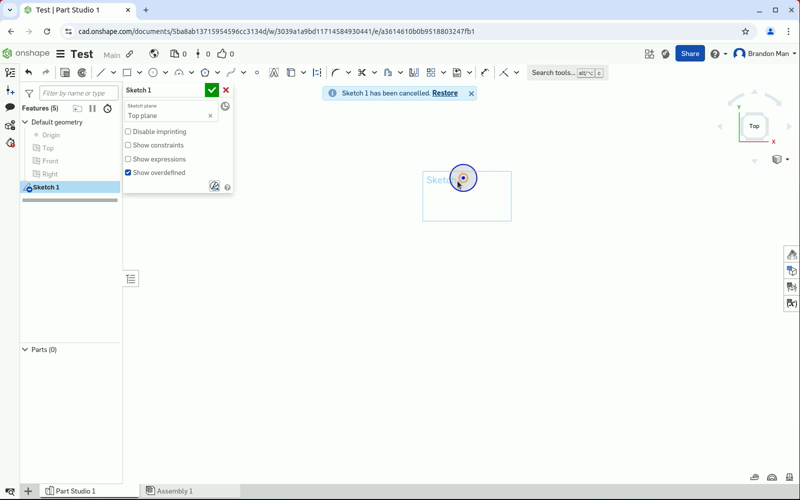
scroll(6)
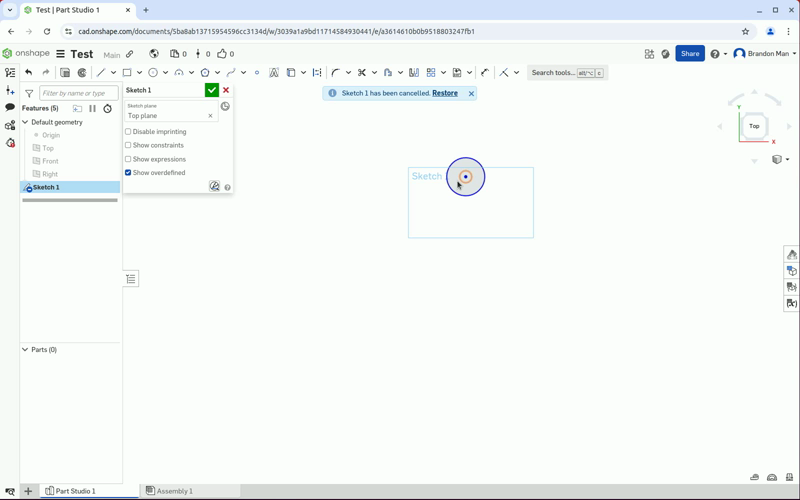
scroll(6)
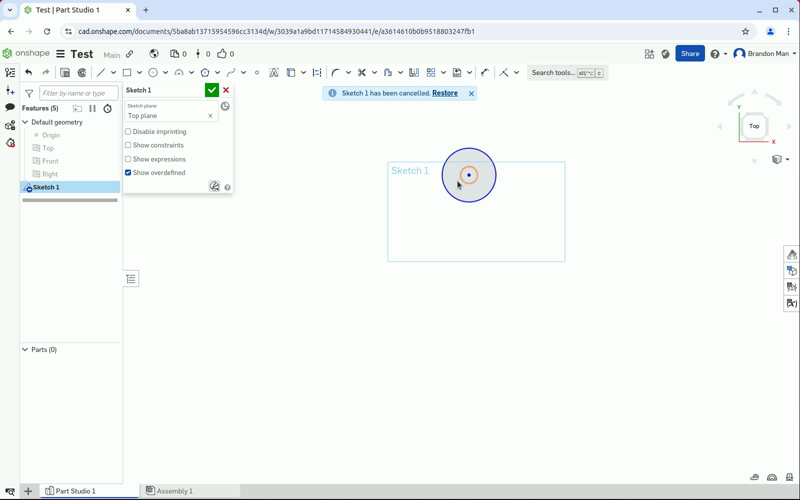
scroll(6)
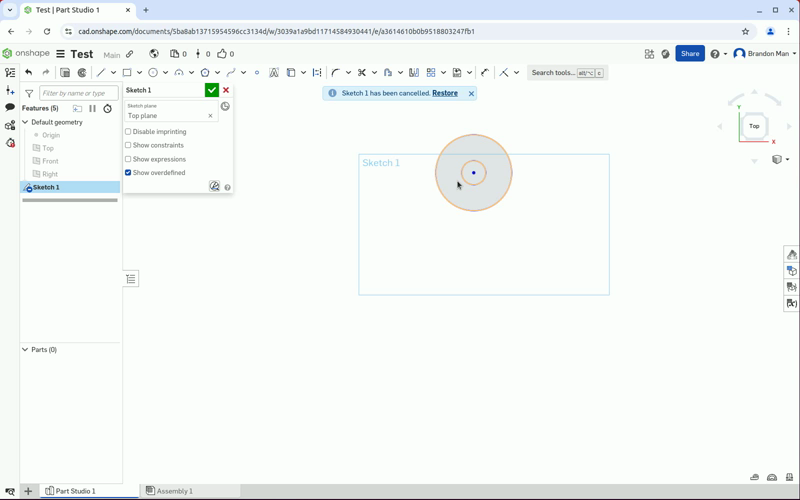
scroll(6)
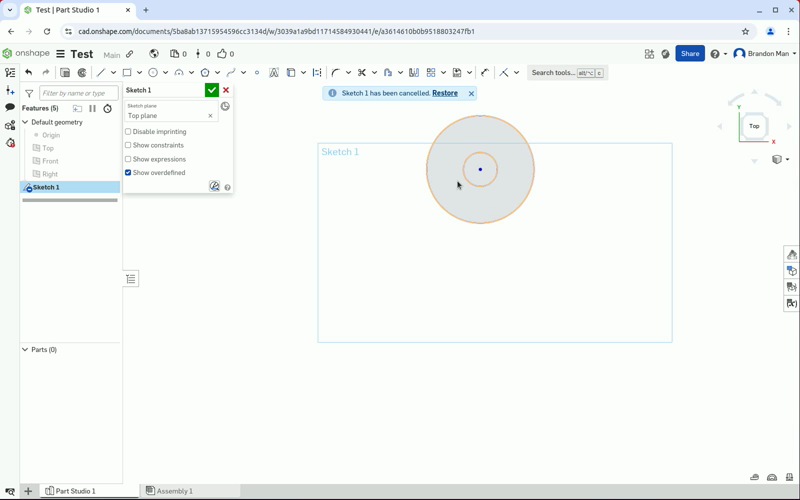
scroll(6)
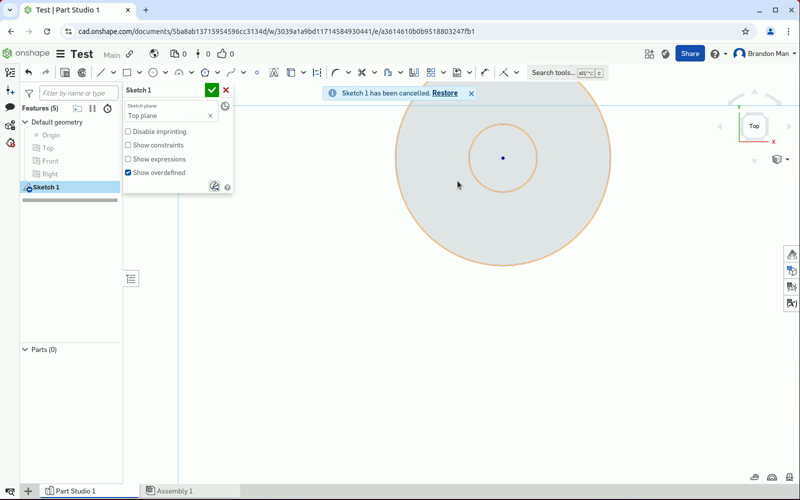
click(457, 180)
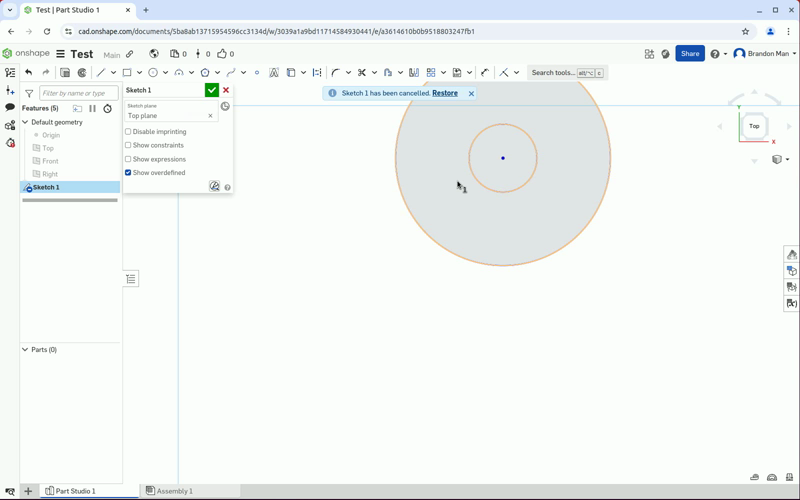
scroll(-6)
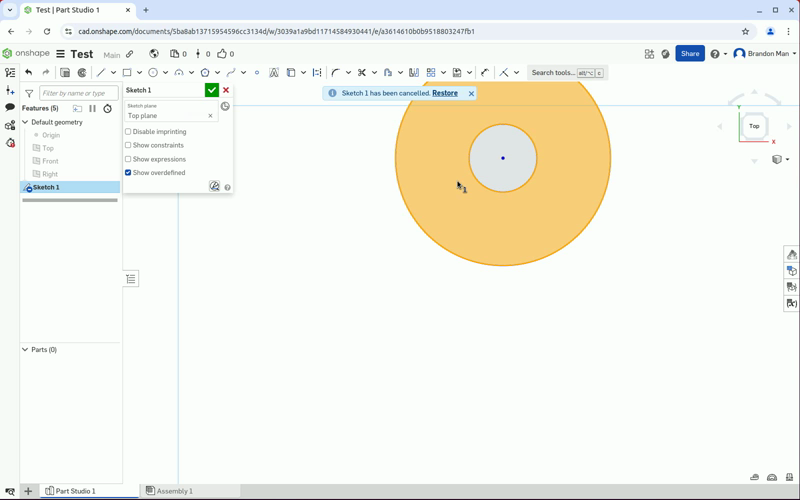
scroll(-6)
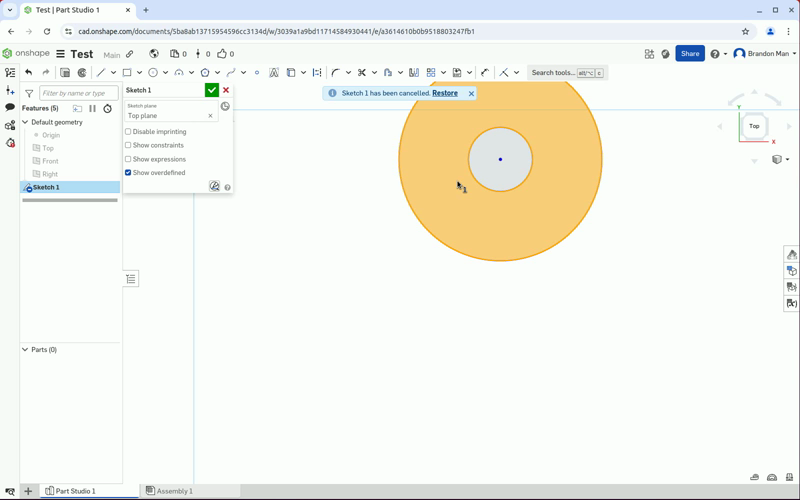
scroll(-6)
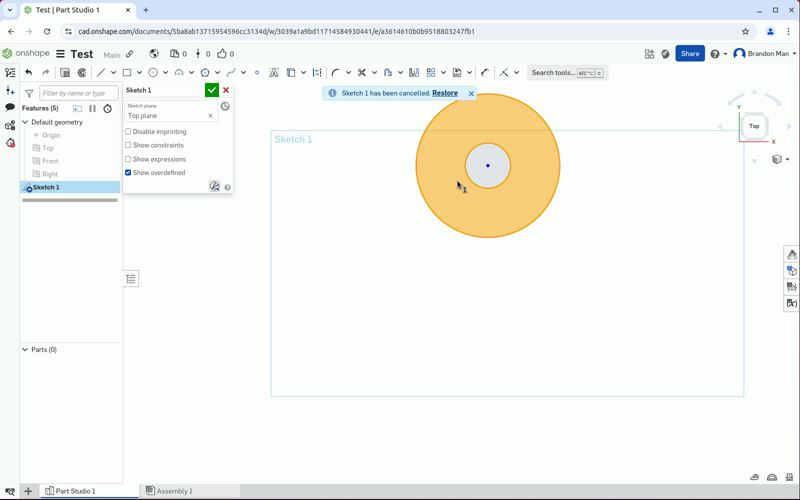
scroll(-6)
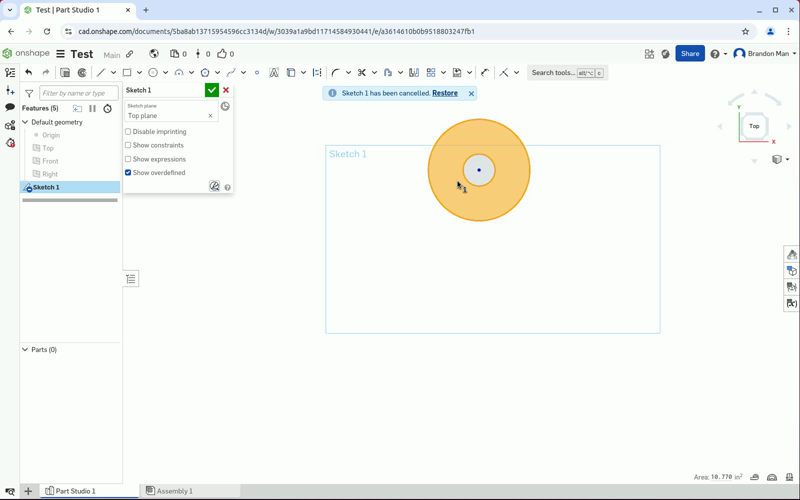
scroll(-6)
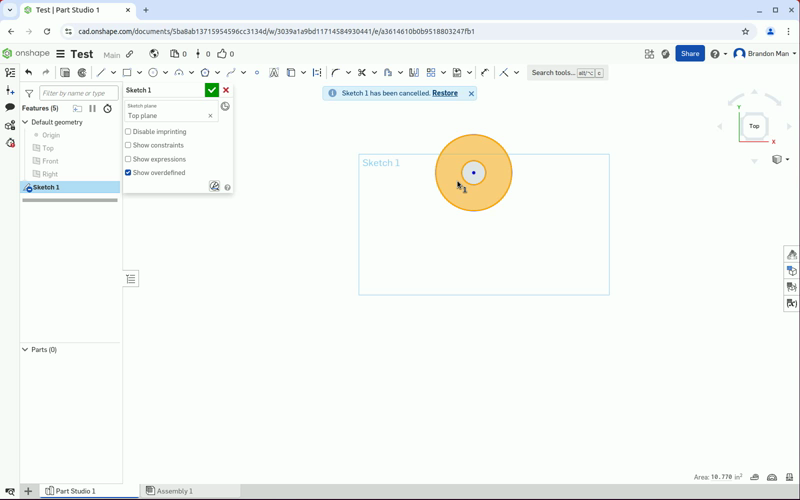
scroll(-6)
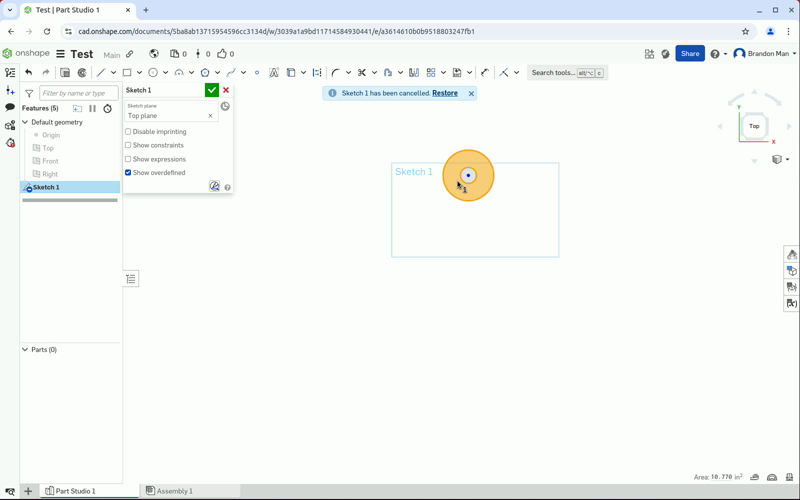
scroll(-6)
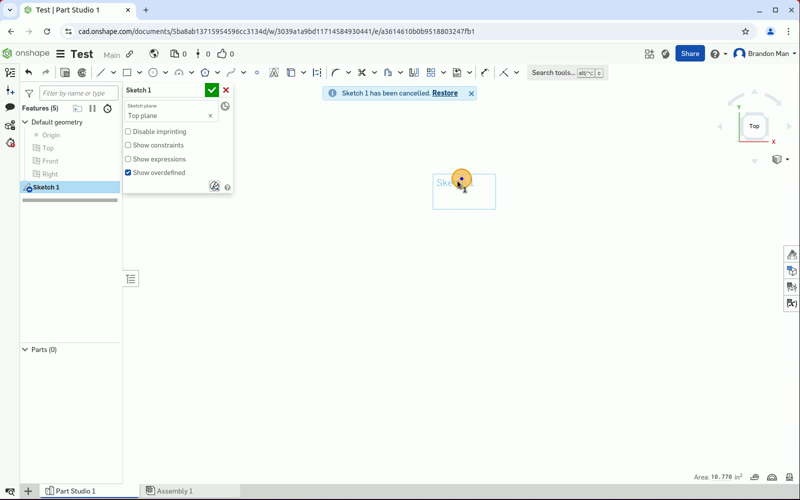
mouse_move(73, 352)
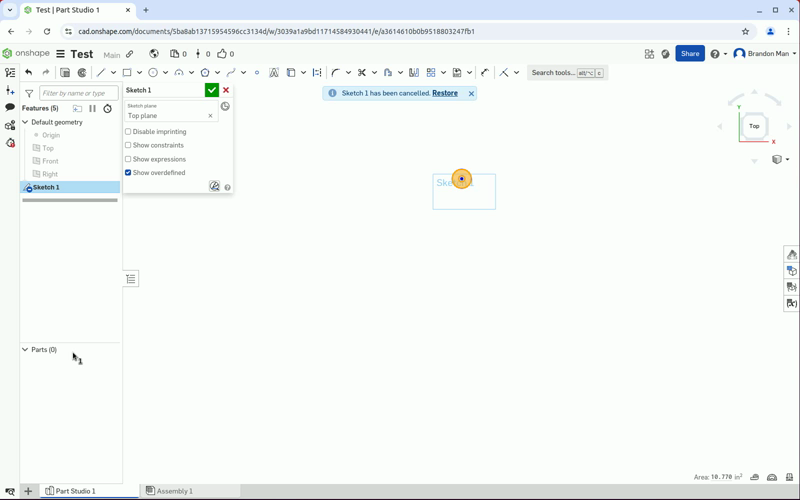
key(shift+y)
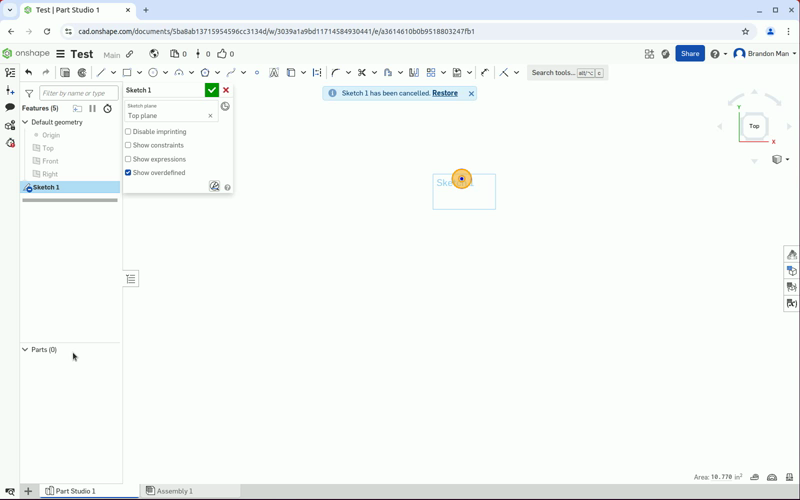
key(shift+e)
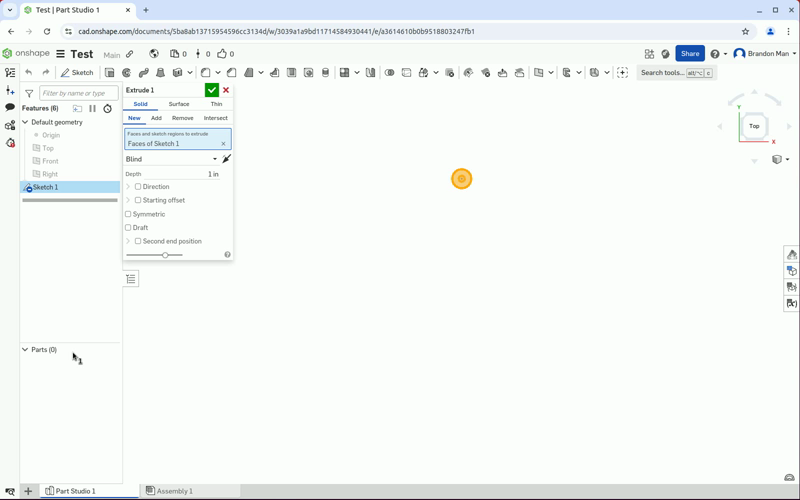
mouse_move(143, 106)
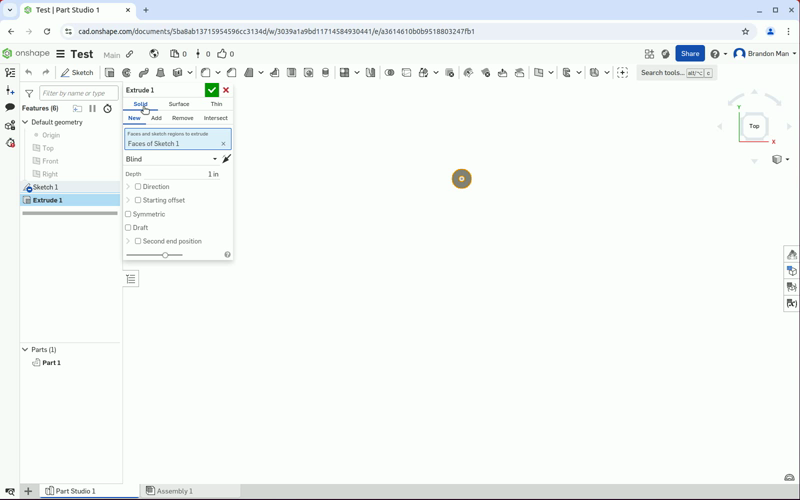
click(143, 106)
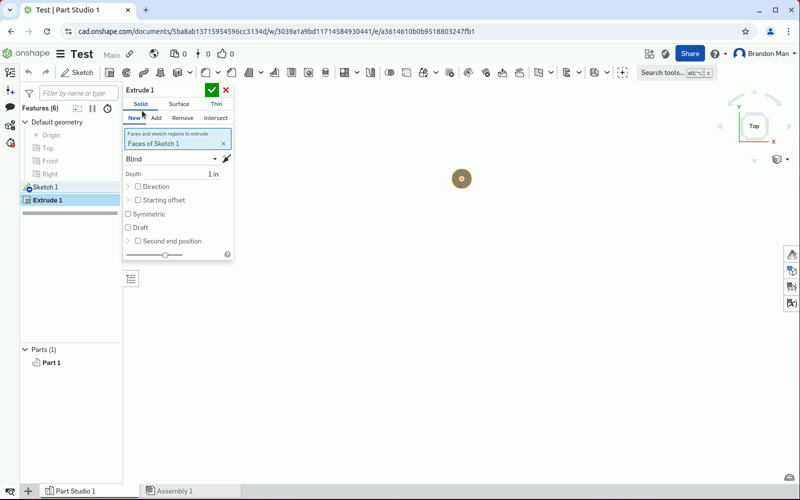
mouse_move(137, 120)
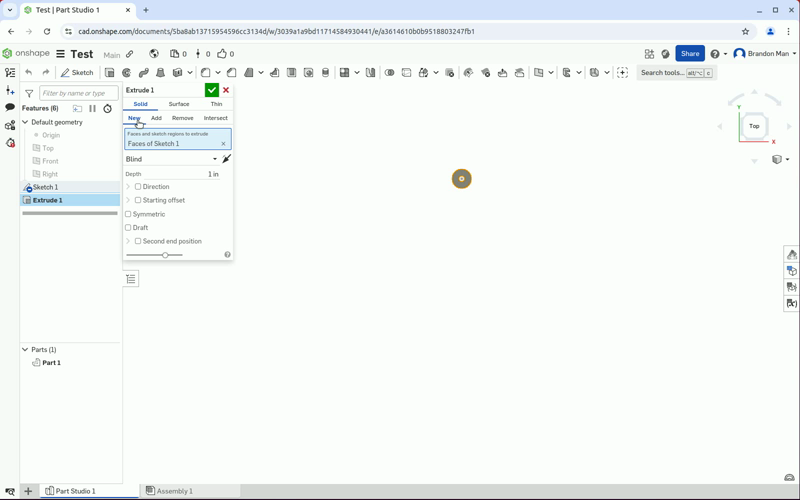
click(137, 120)
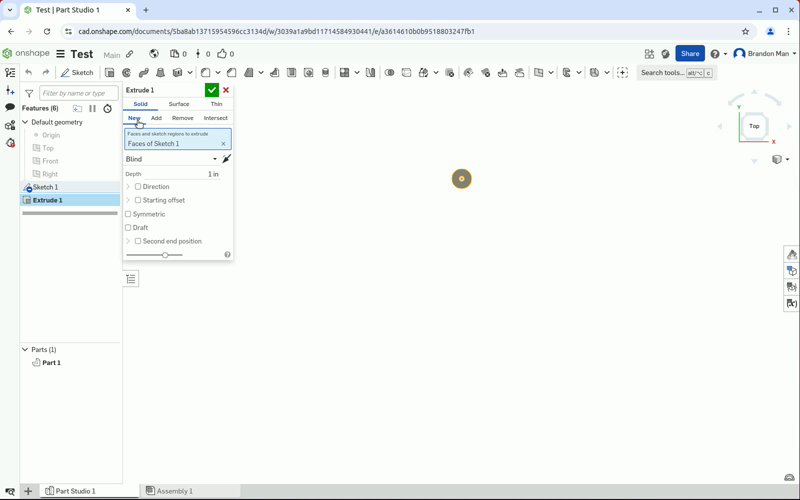
key(tab, 4)
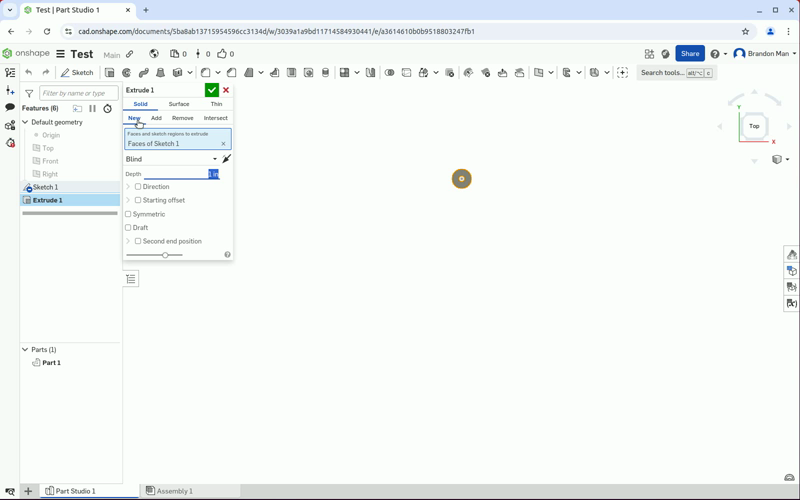
text(0.481)
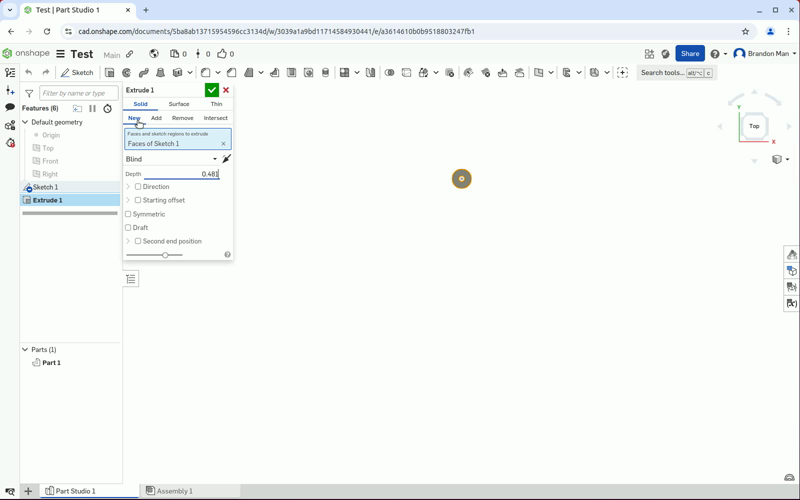
key(enter)
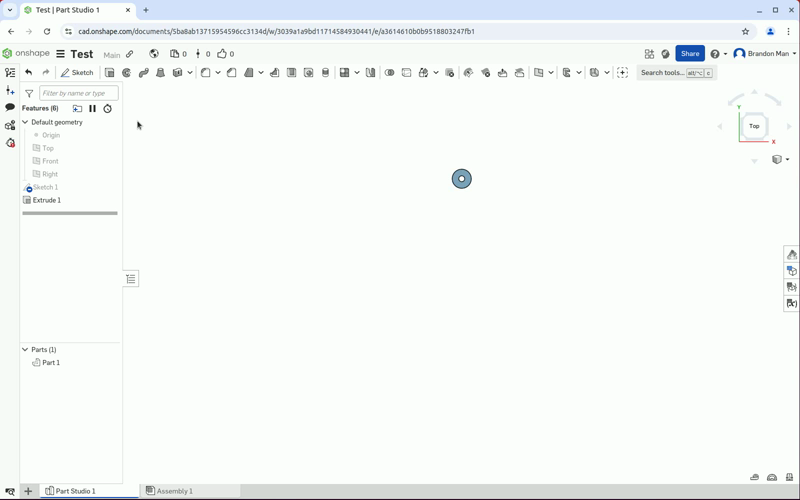
key(shift+h)
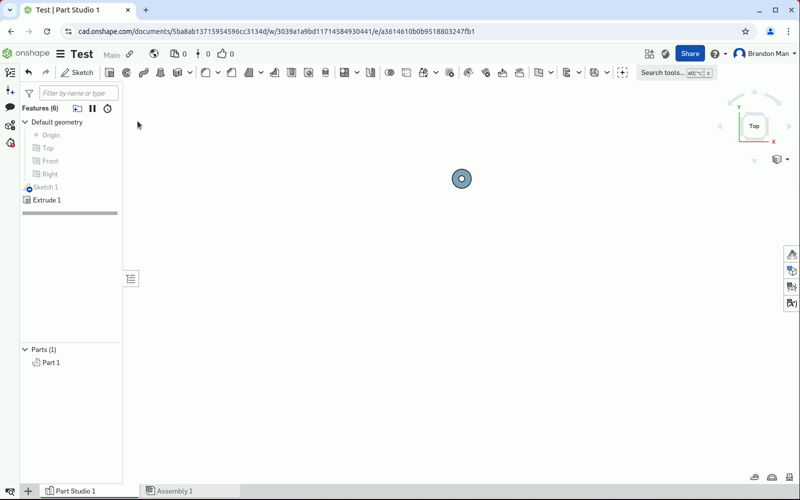
key(shift+h)
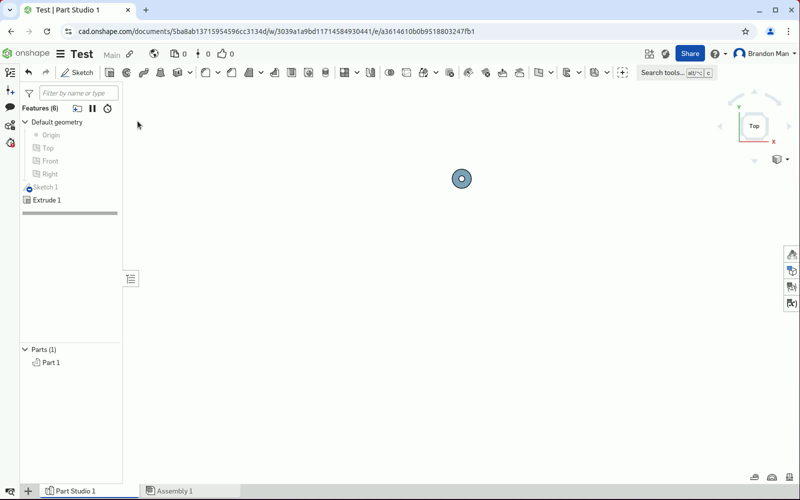
mouse_move(73, 189)
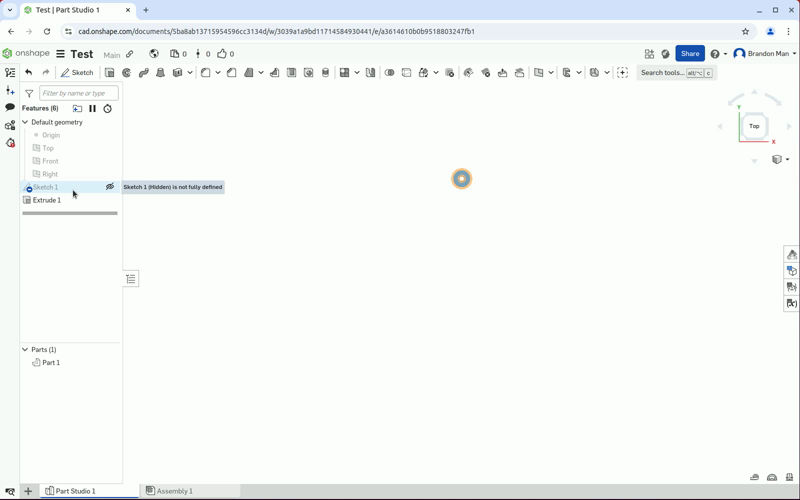
click(73, 189)
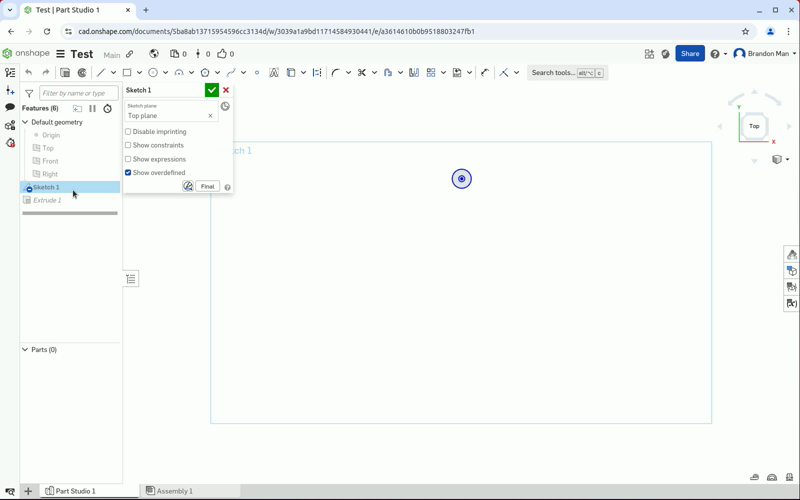
mouse_move(229, 92)
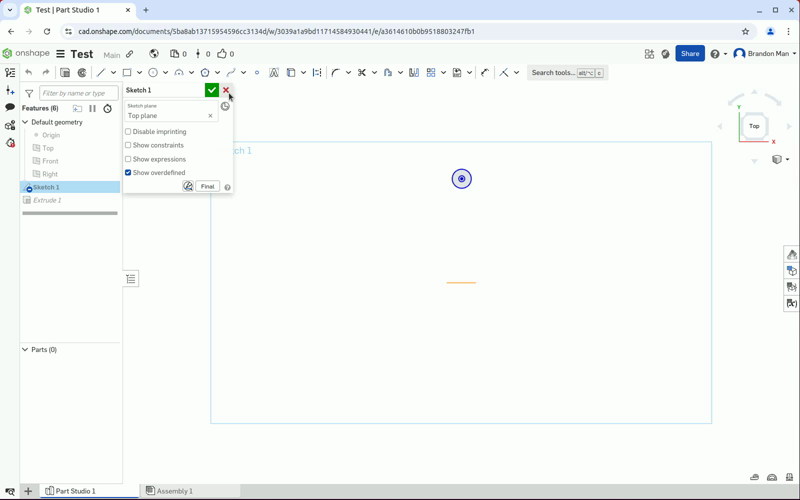
click(229, 92)
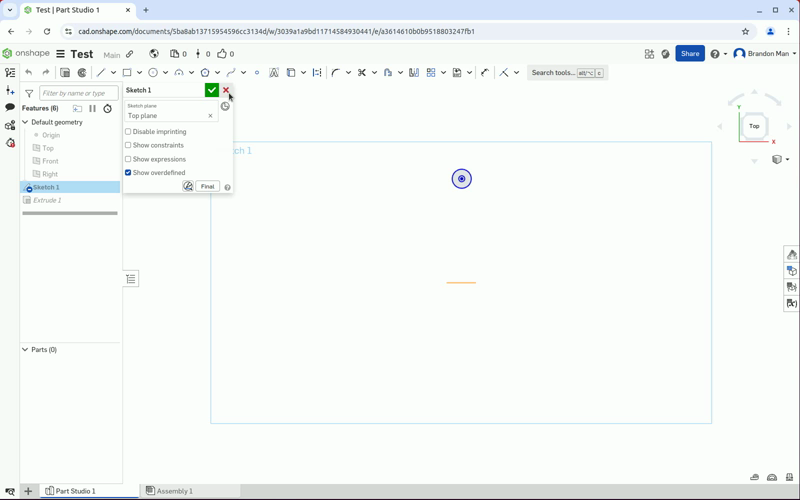
key(shift+s)
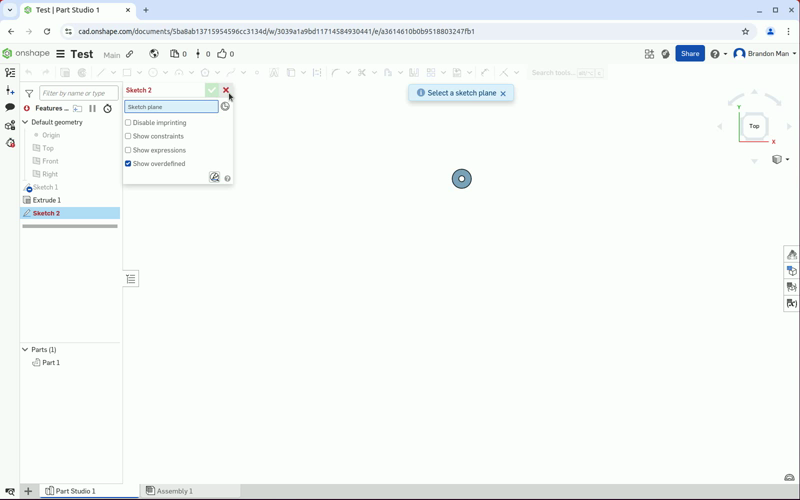
mouse_move(73, 150)
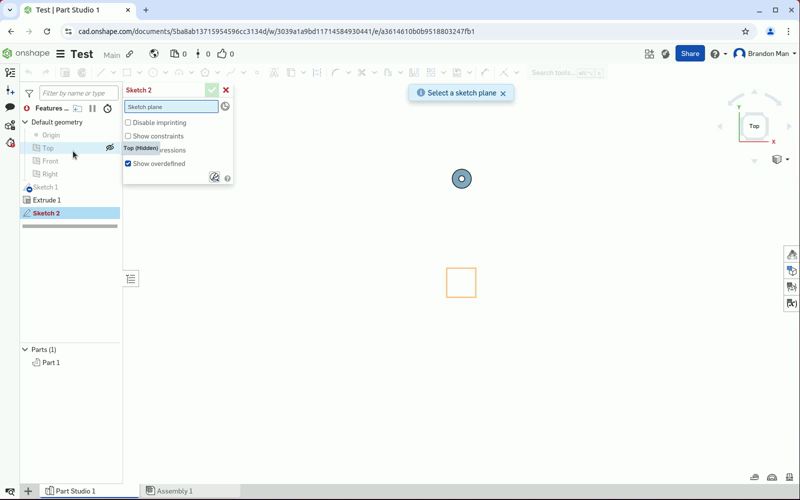
click(73, 150)
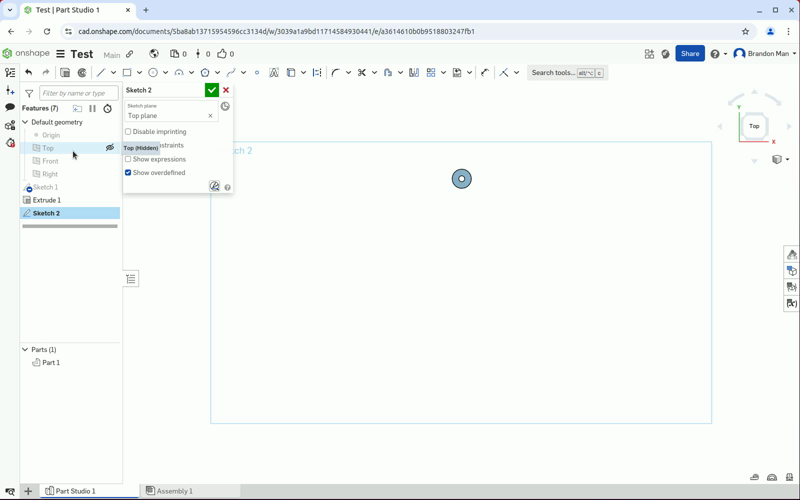
mouse_move(73, 352)
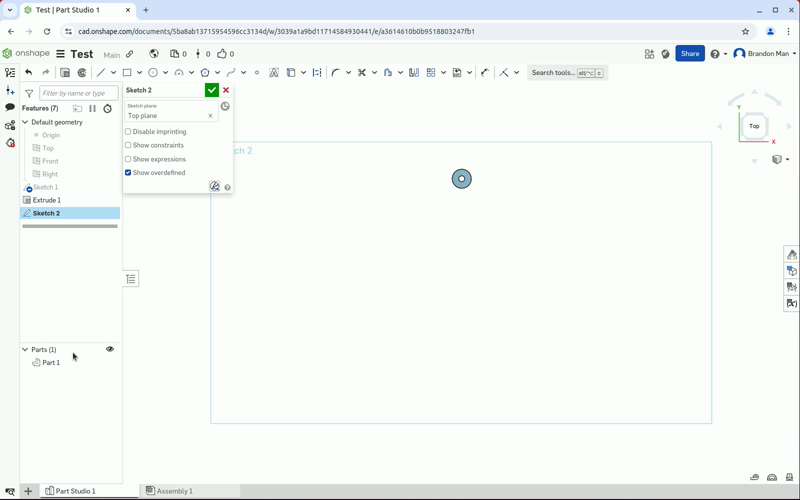
key(y)
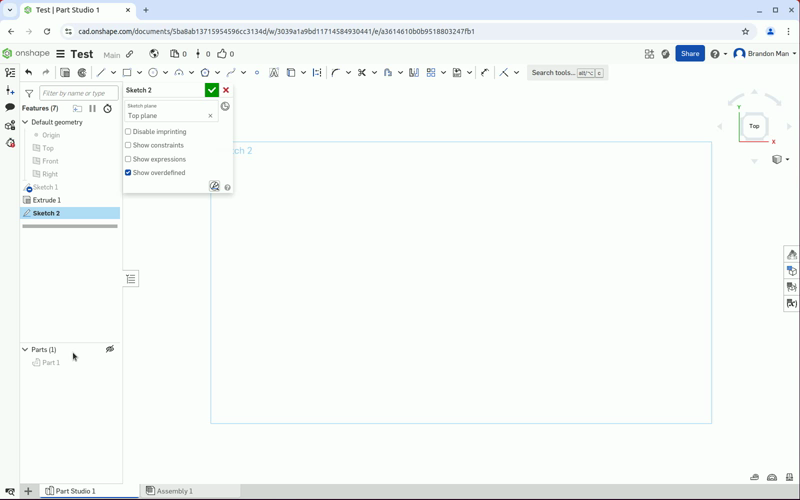
key(a)
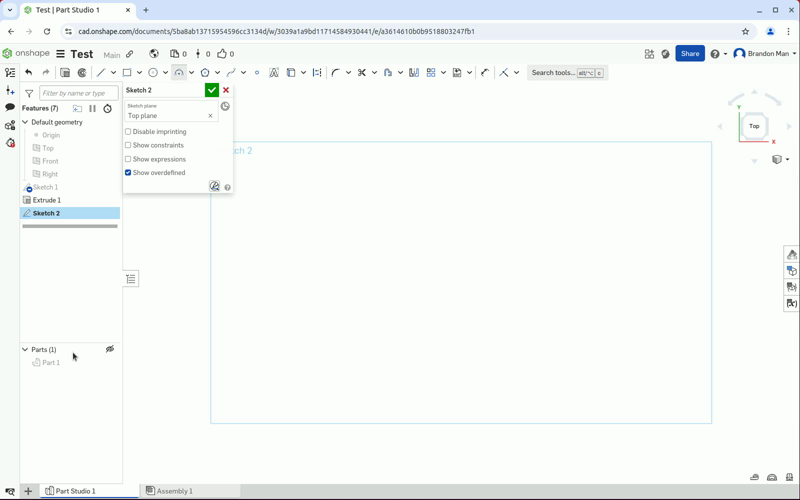
key_down(shift)
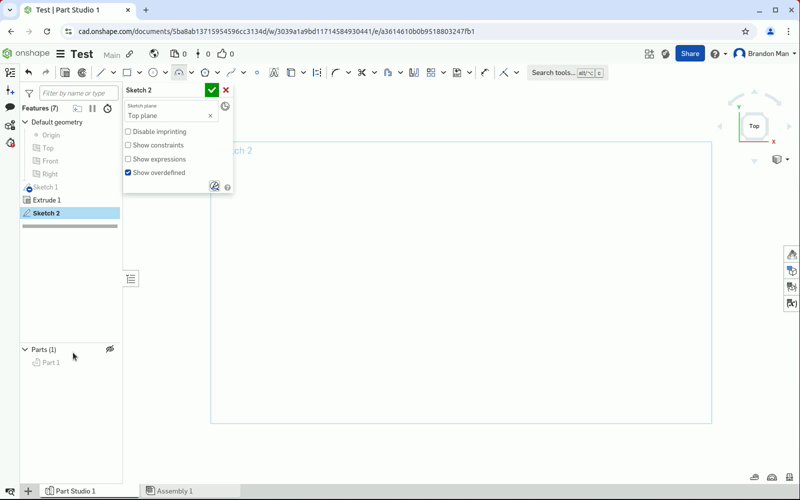
mouse_move(446, 223)
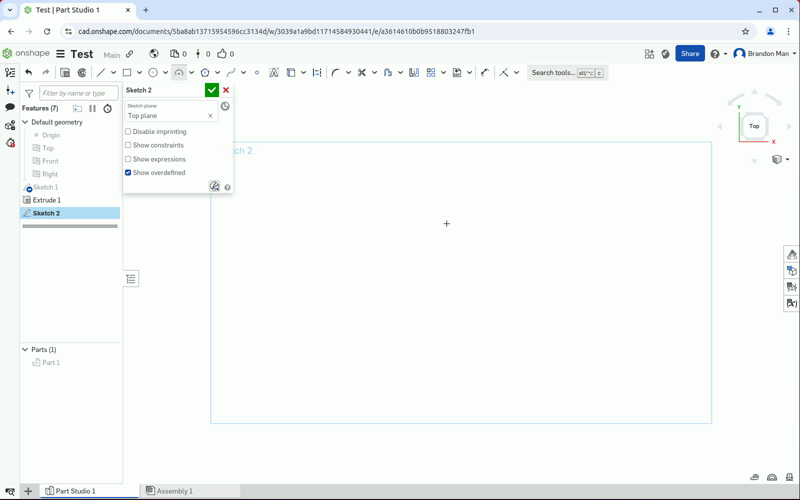
click(446, 223)
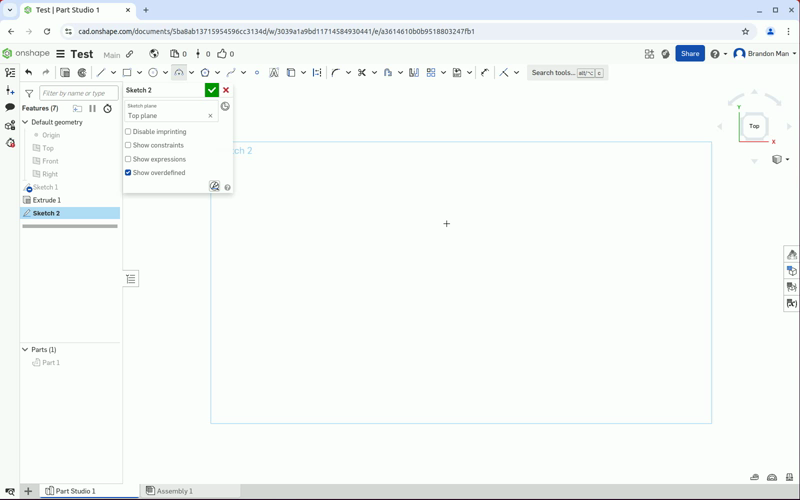
key_up(shift)
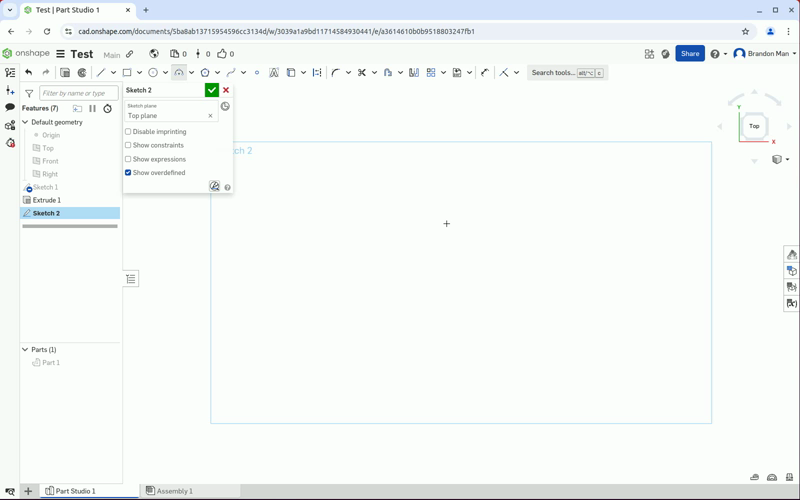
key_down(shift)
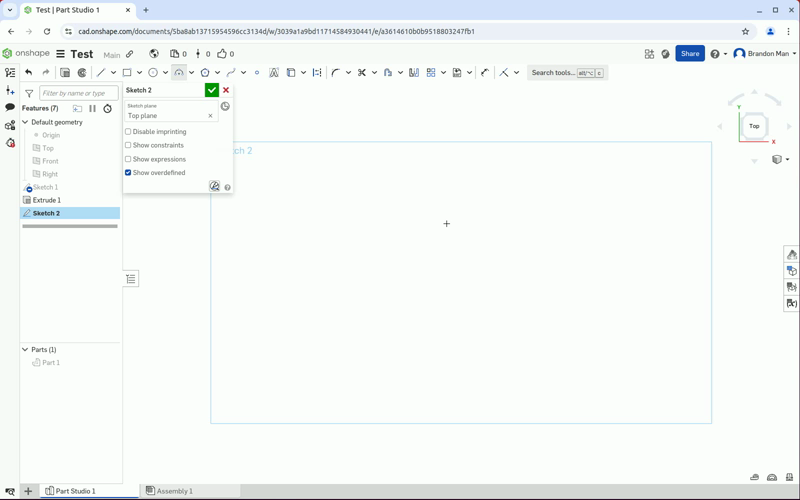
mouse_move(476, 223)
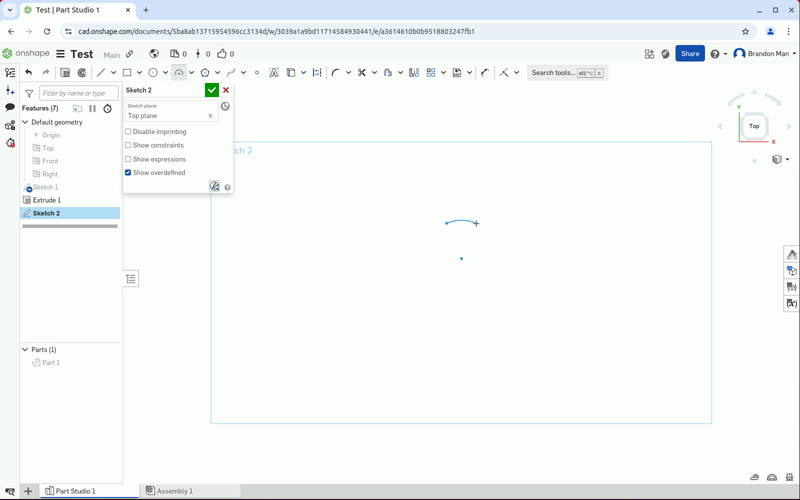
click(476, 223)
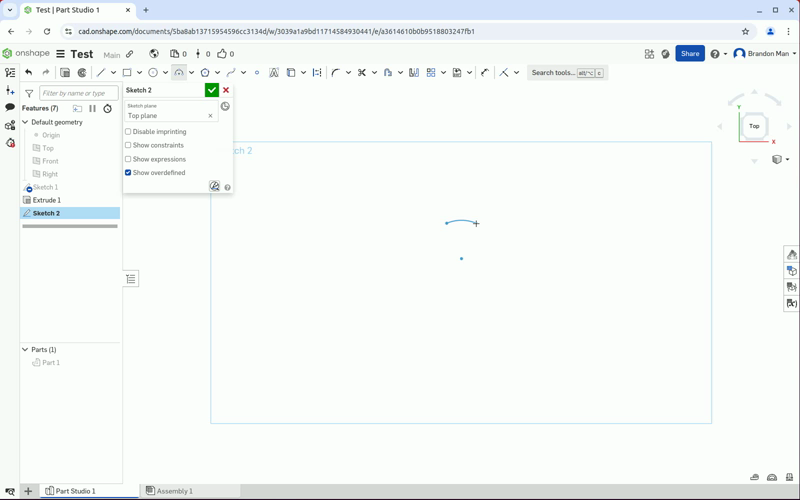
mouse_move(461, 210)
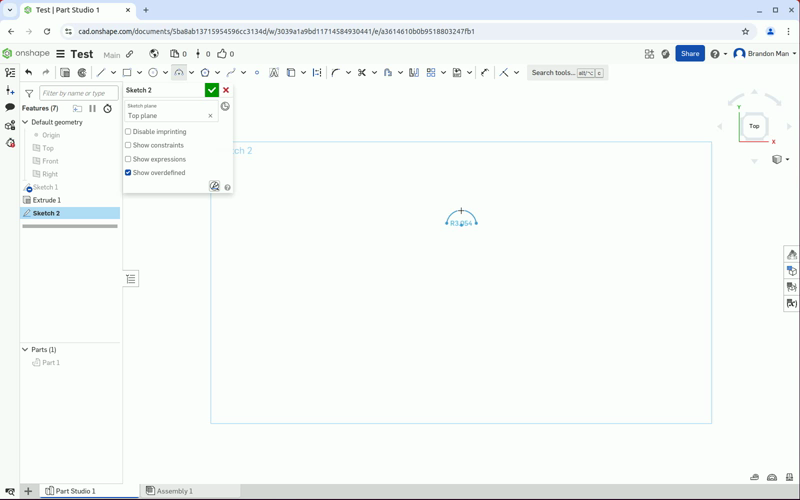
click(461, 210)
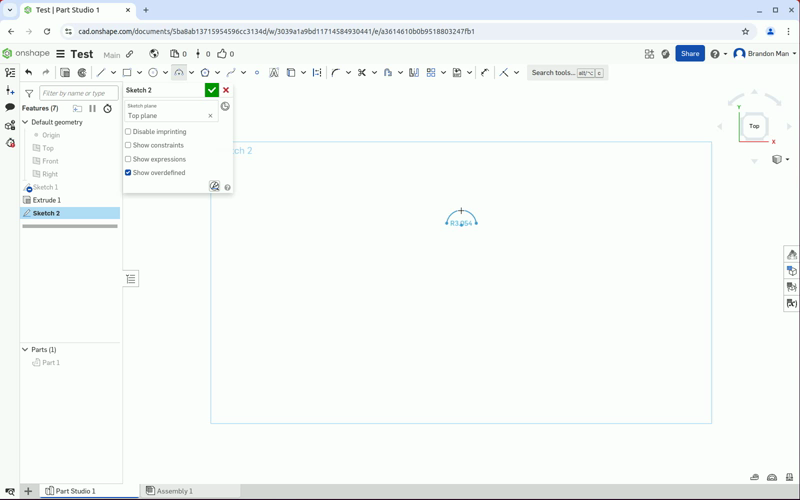
key_up(shift)
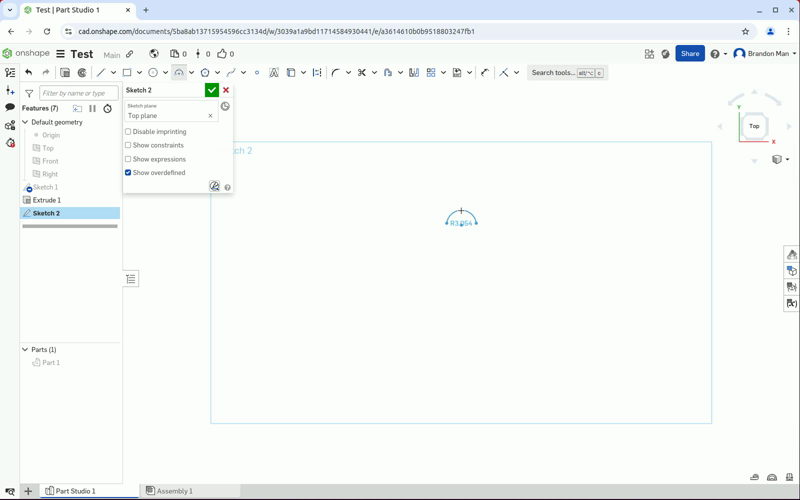
key(esc)
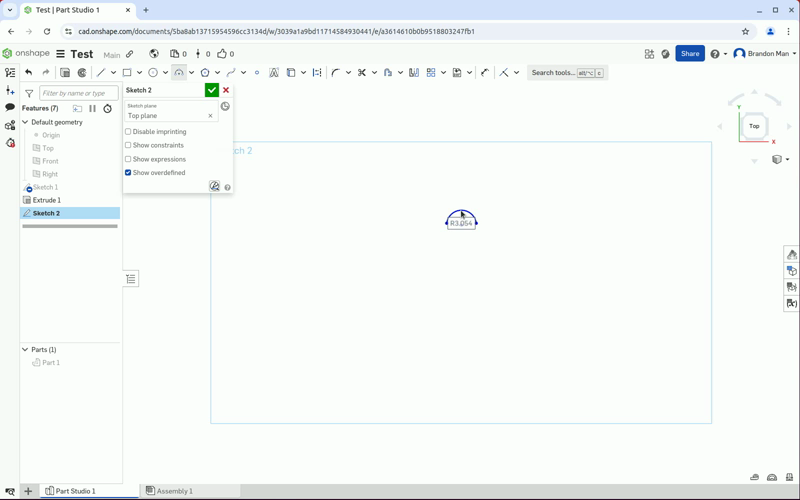
key(l)
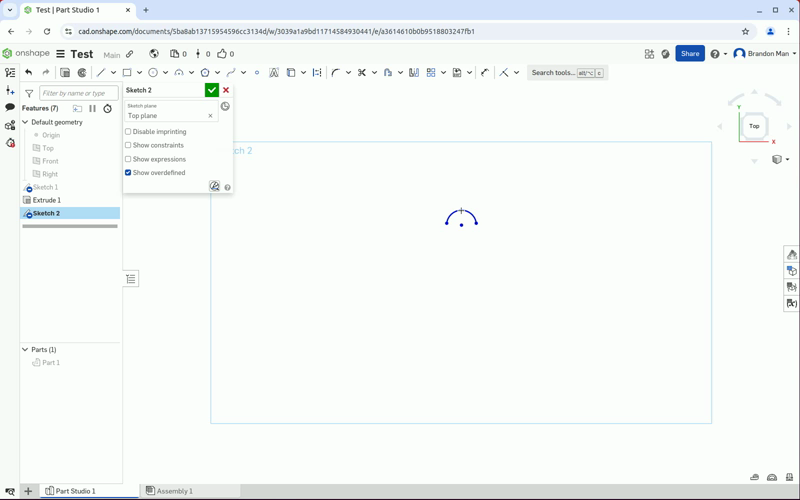
mouse_move(476, 223)
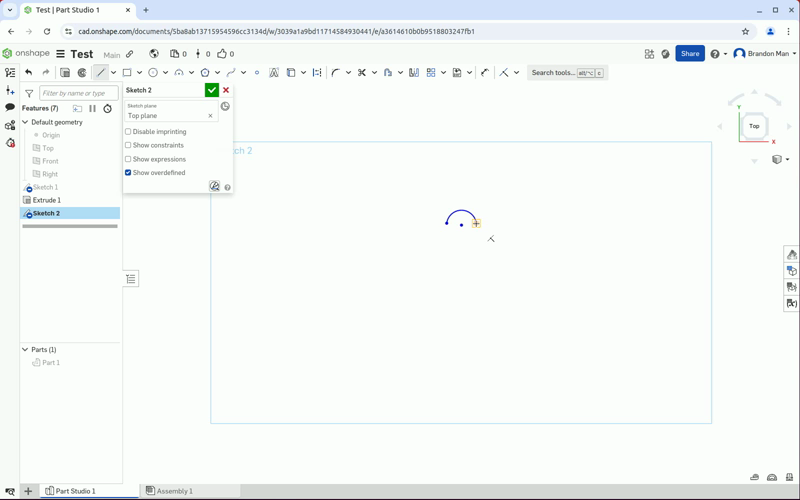
click(476, 223)
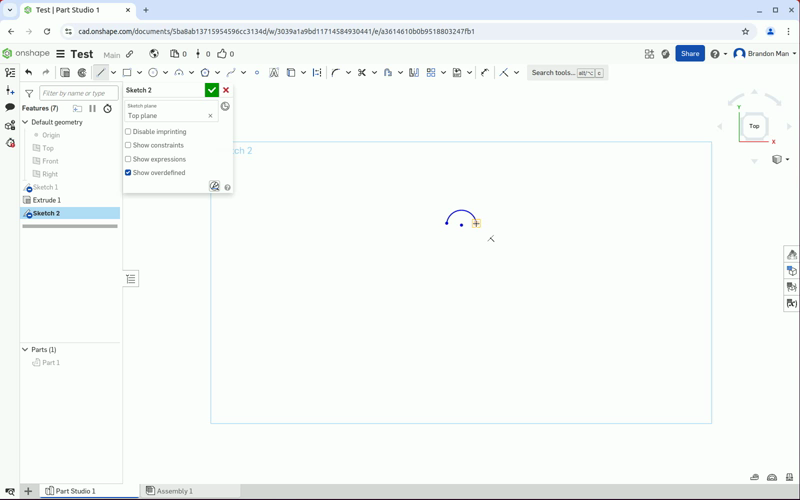
key_down(shift)
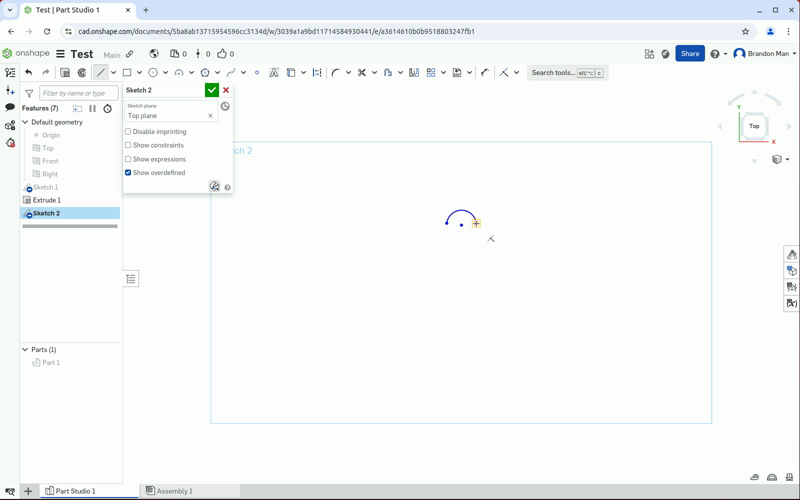
mouse_move(506, 223)
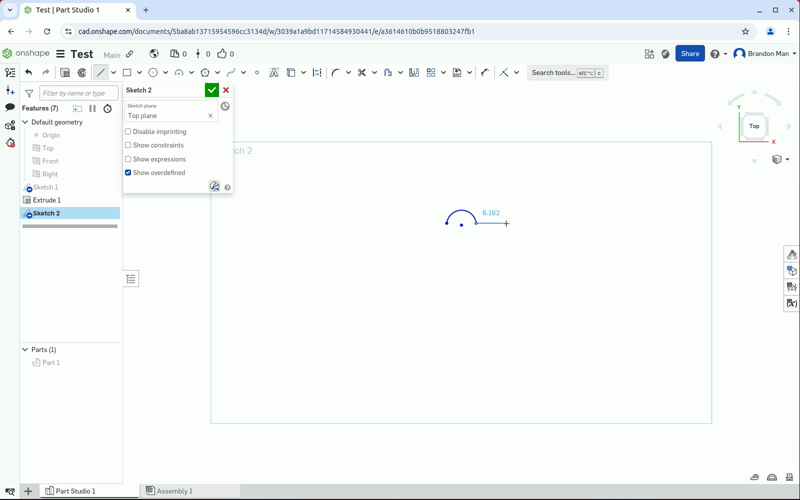
mouse_move(470, 176)
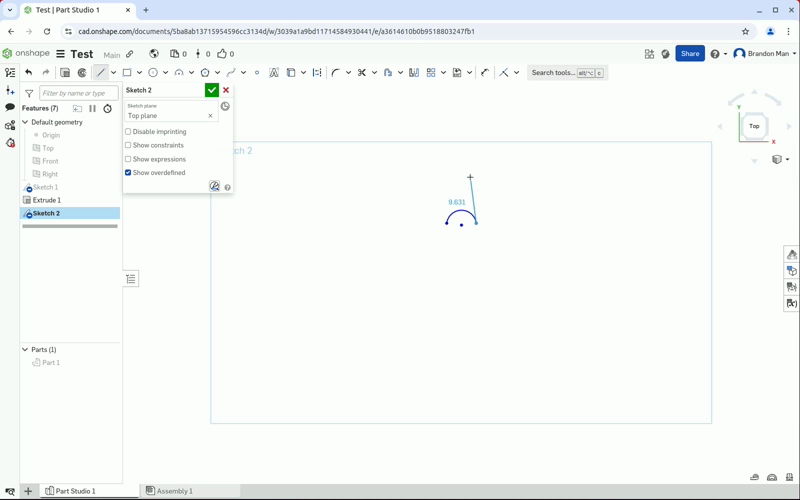
click(470, 176)
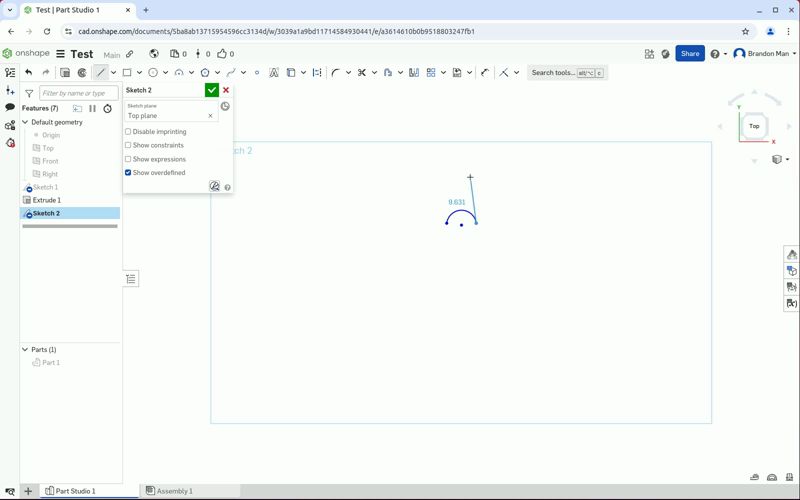
key_up(shift)
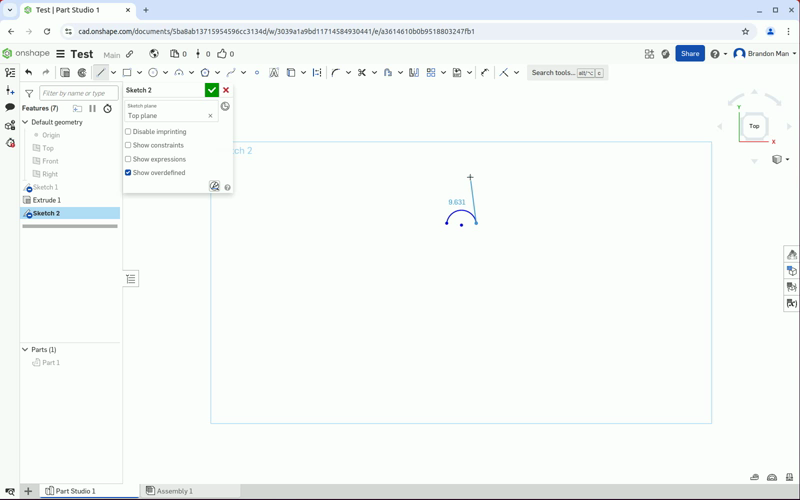
key(esc)
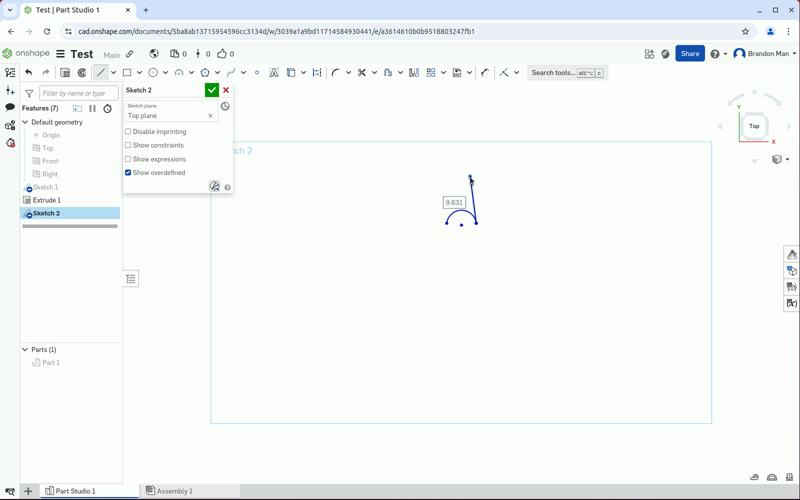
key(a)
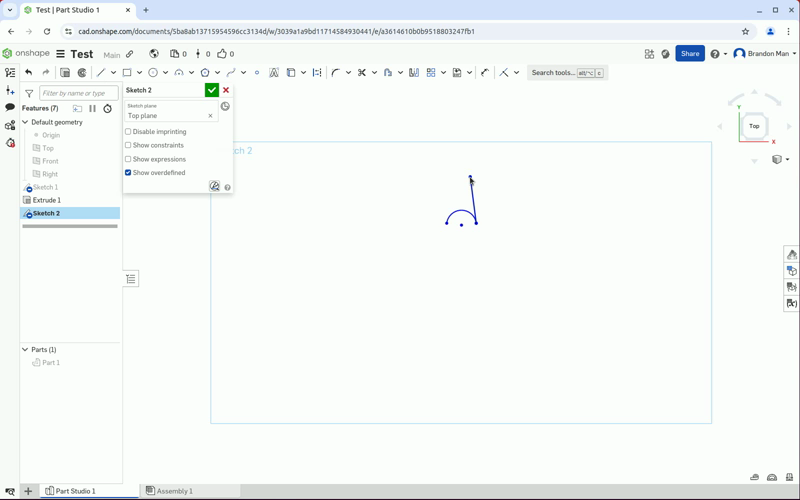
mouse_move(470, 176)
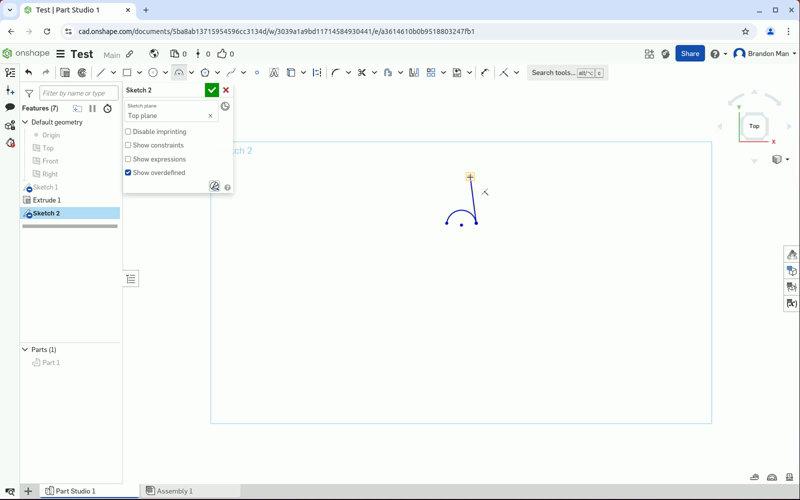
click(470, 176)
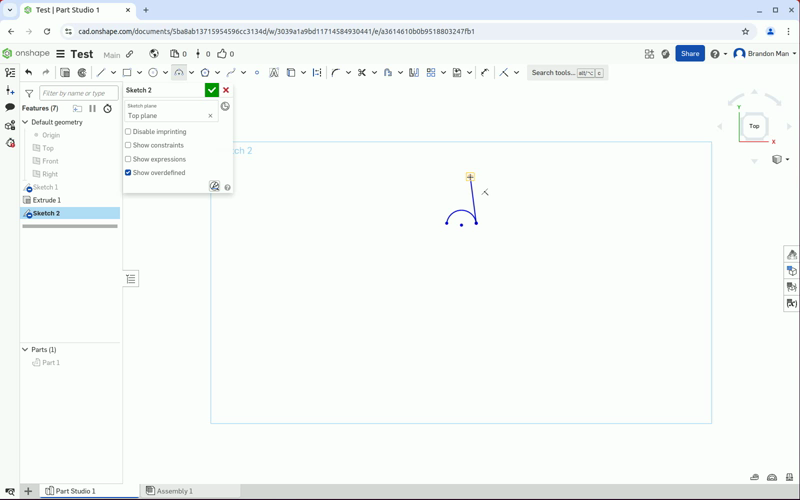
key_down(shift)
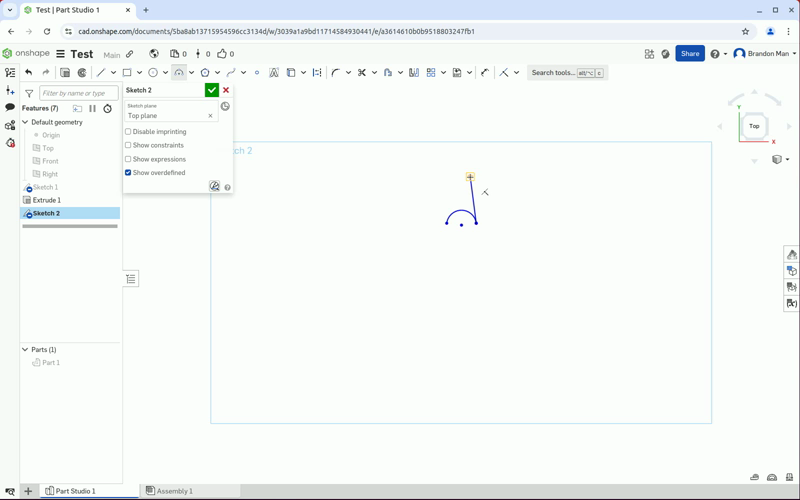
mouse_move(452, 176)
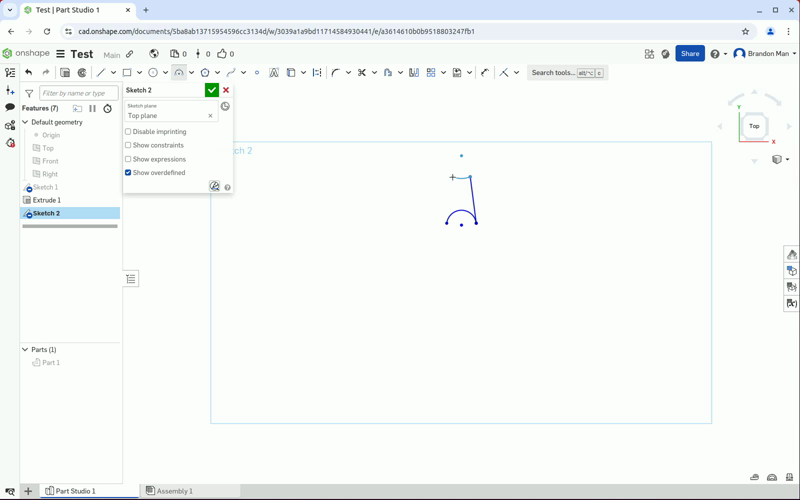
click(452, 176)
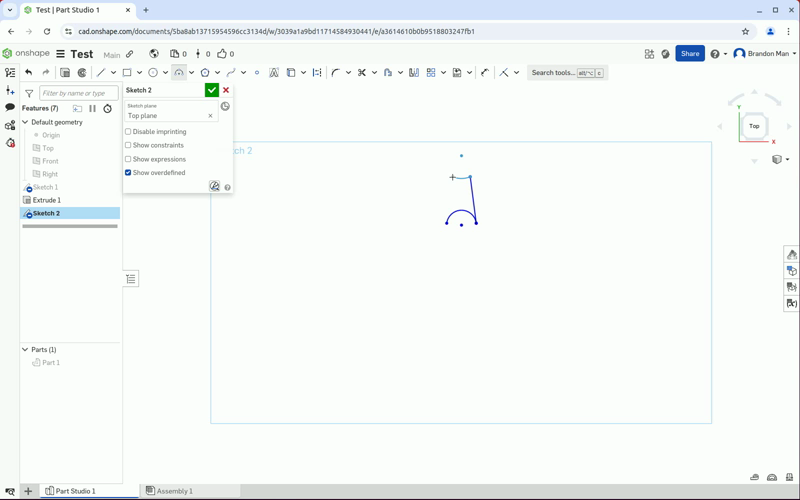
mouse_move(461, 186)
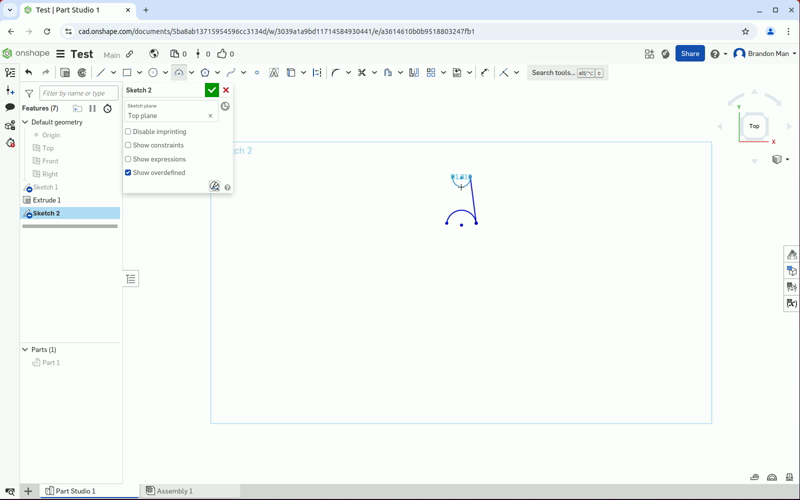
click(461, 186)
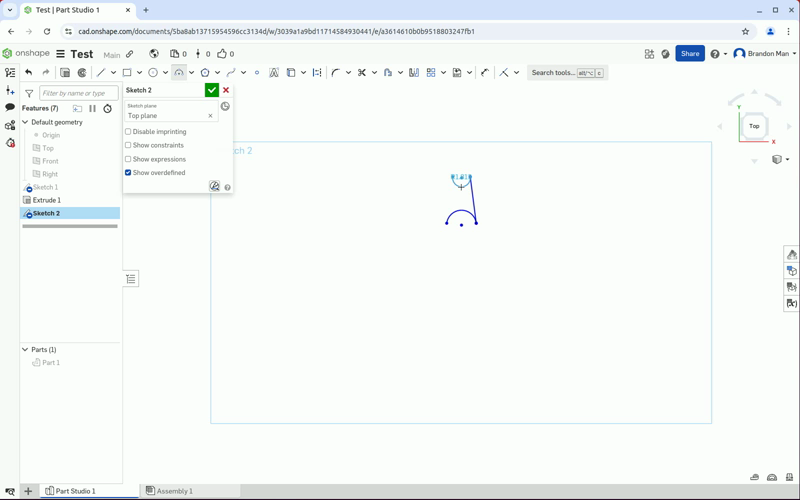
key_up(shift)
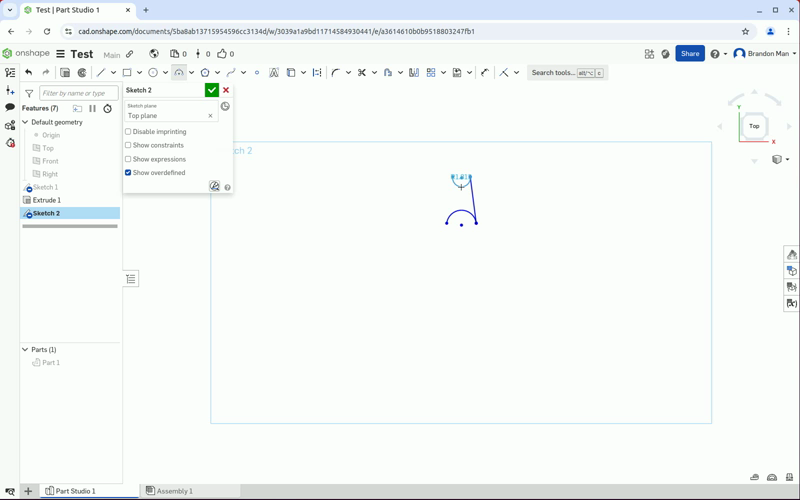
key(esc)
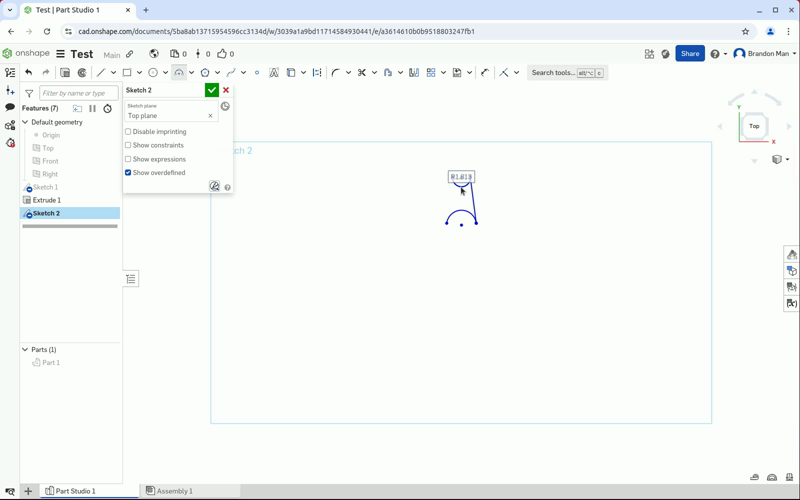
key(l)
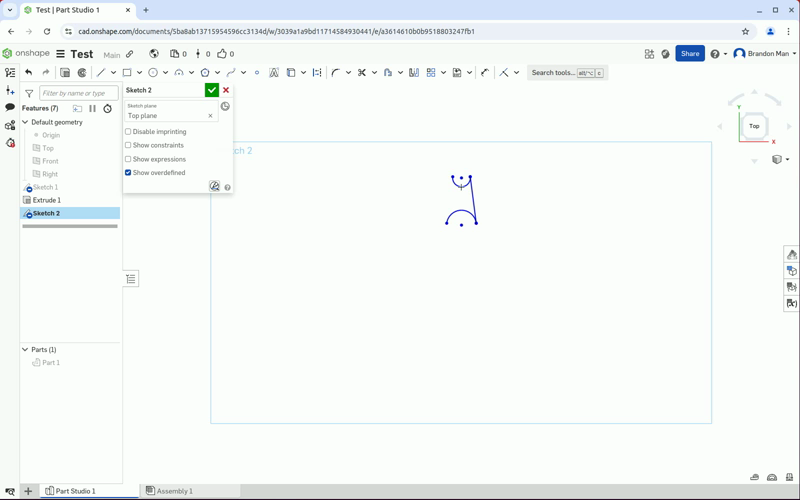
mouse_move(452, 176)
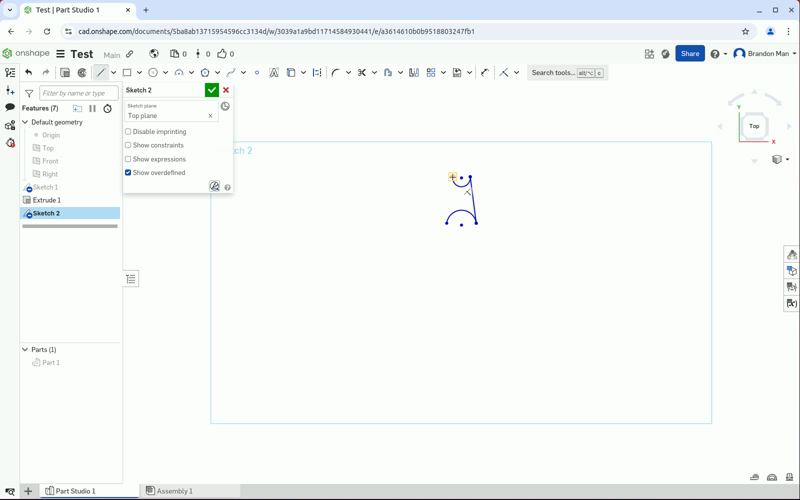
click(452, 176)
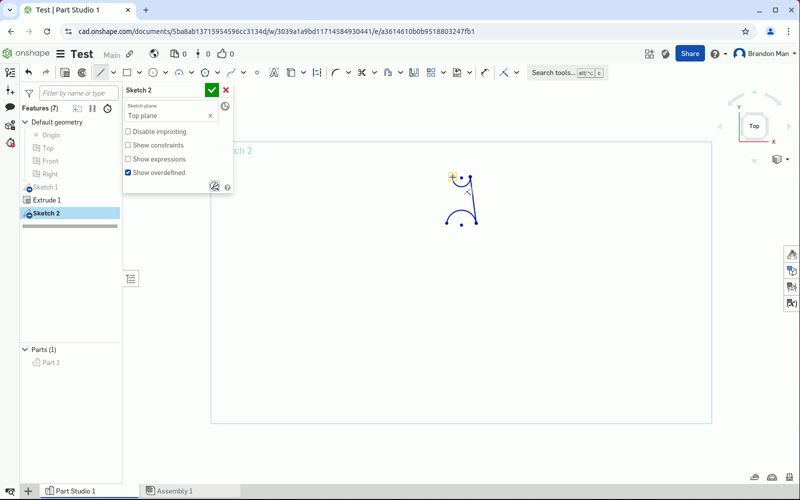
mouse_move(482, 176)
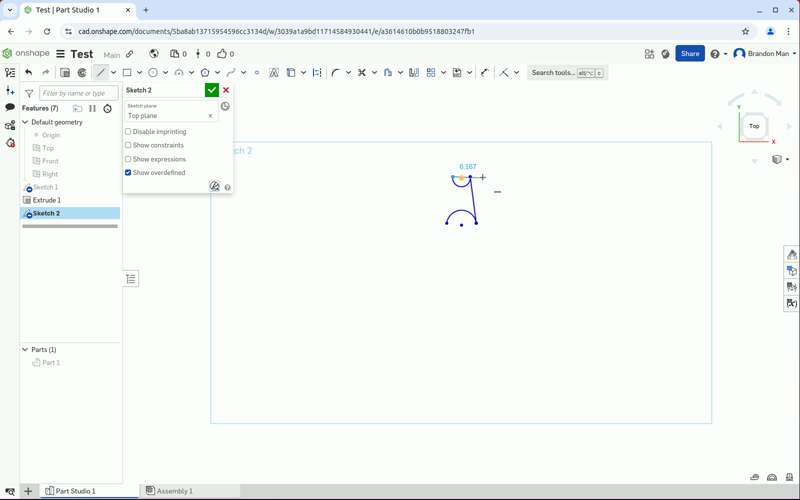
key_down(shift)
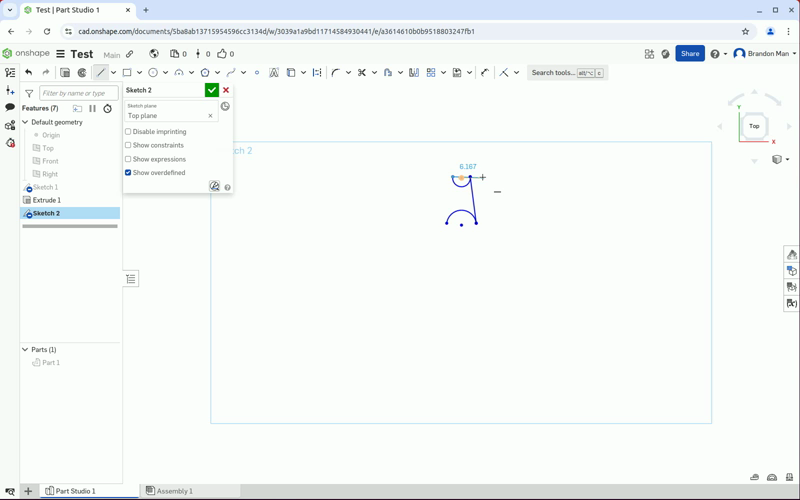
mouse_move(446, 223)
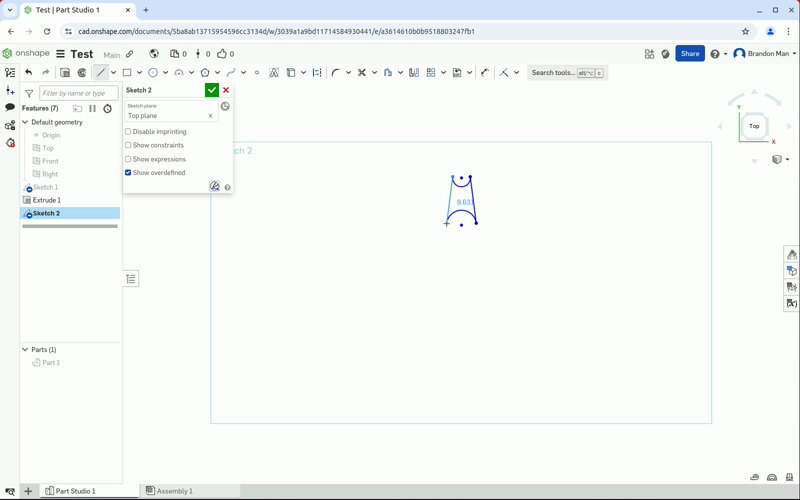
key_up(shift)
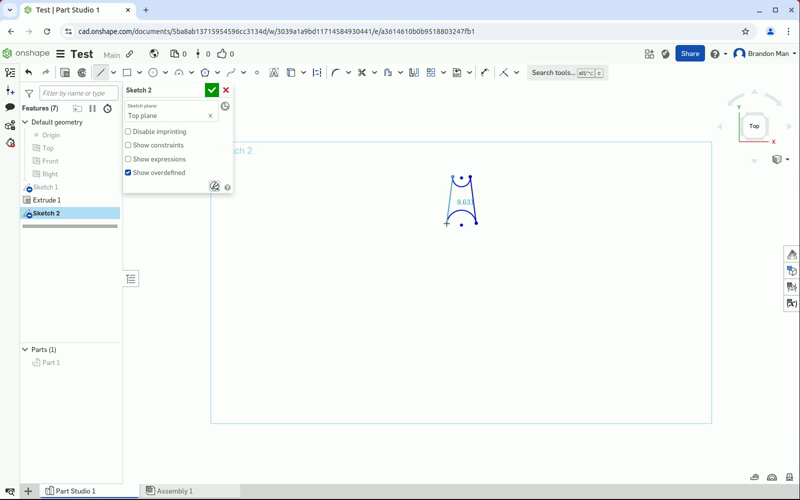
click(446, 223)
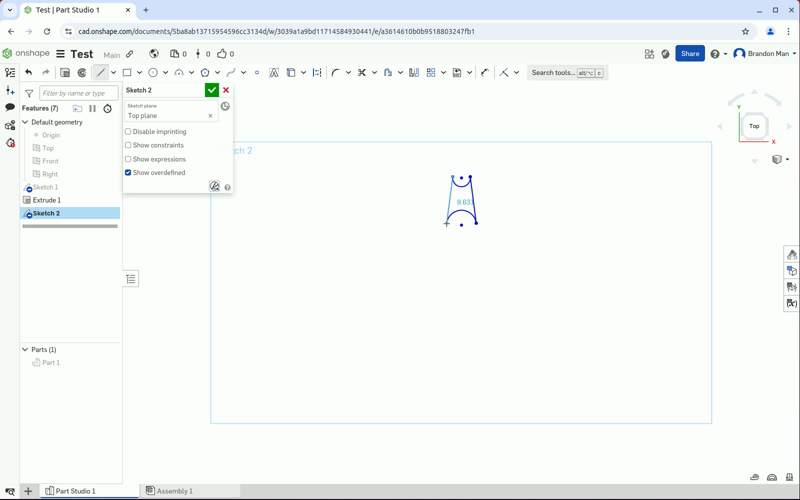
key(esc)
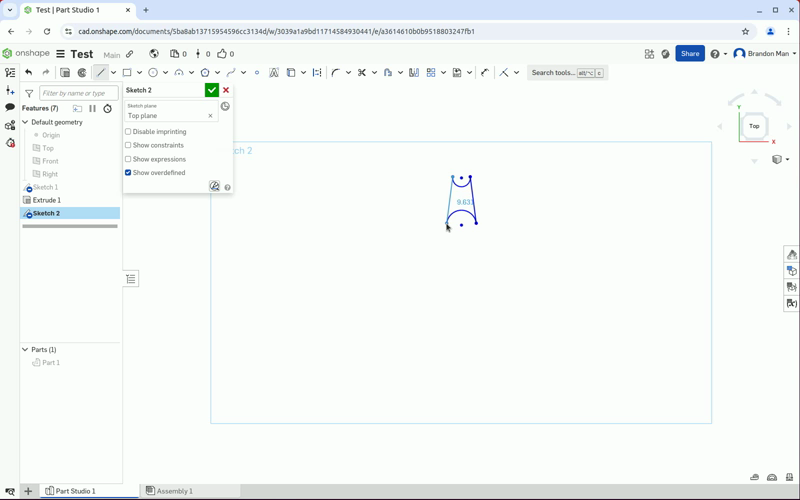
key(c)
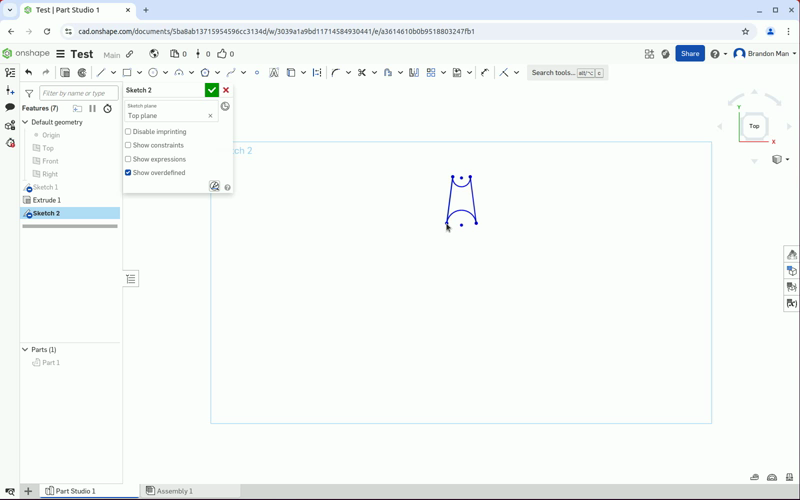
key_down(shift)
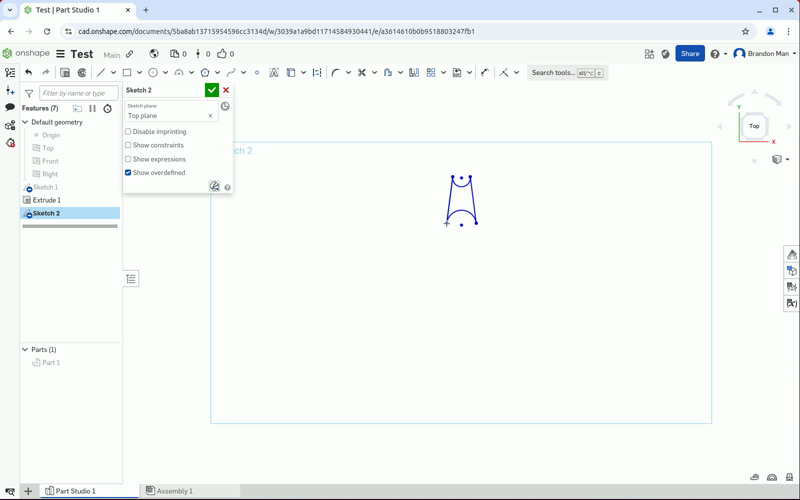
mouse_move(458, 191)
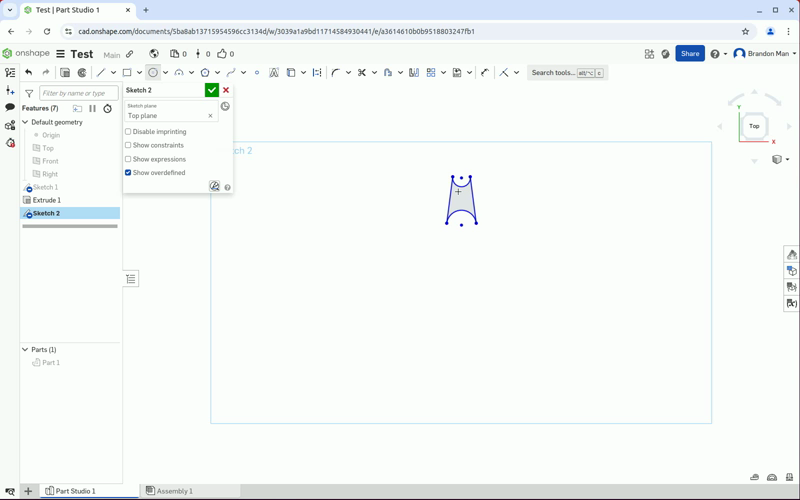
click(458, 191)
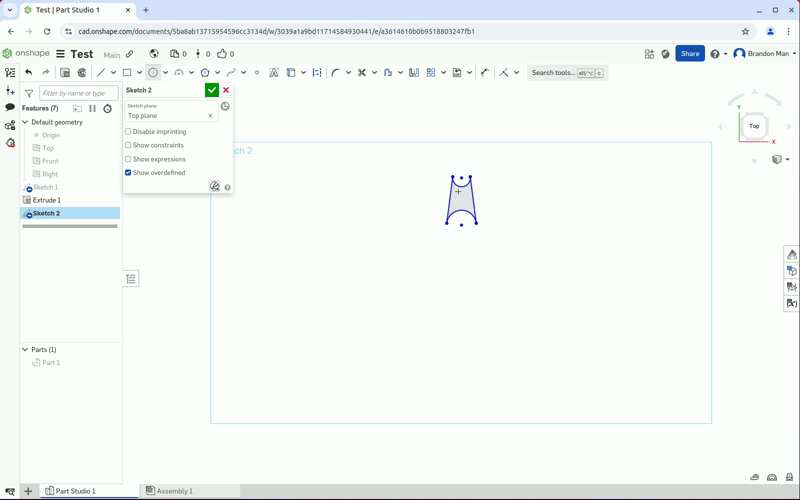
key_up(shift)
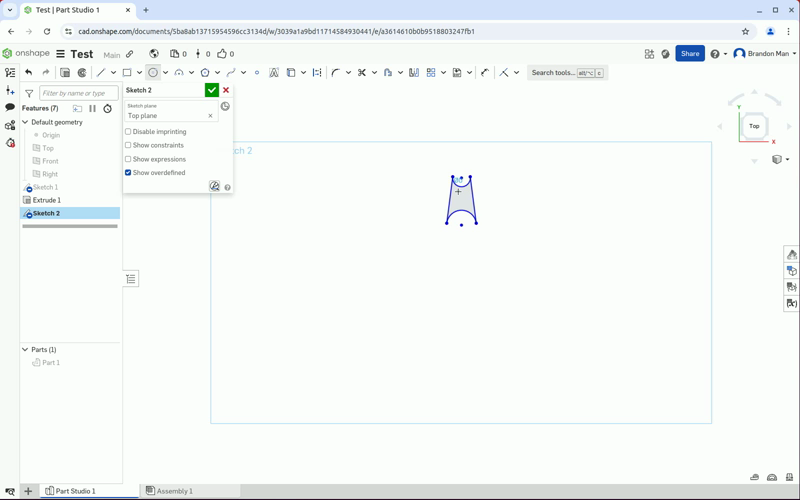
mouse_move(461, 191)
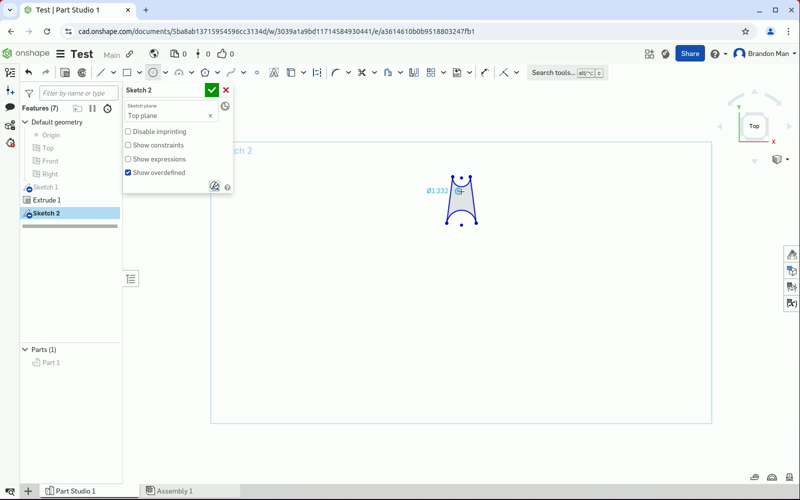
scroll(6)
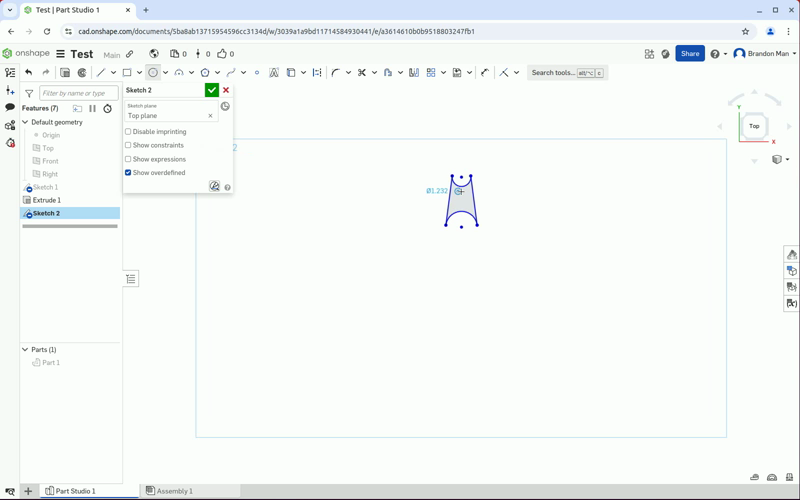
scroll(6)
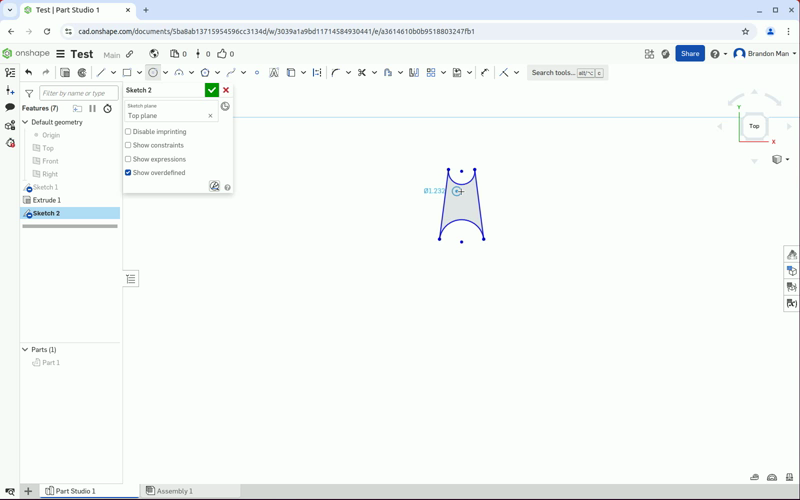
scroll(6)
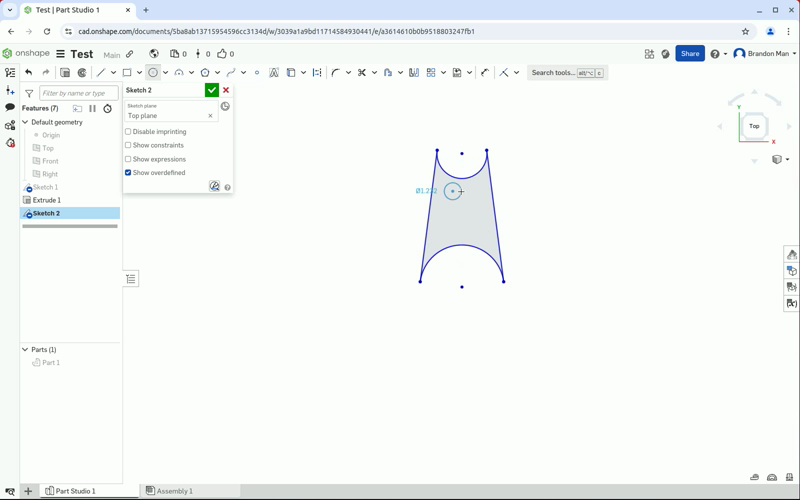
scroll(6)
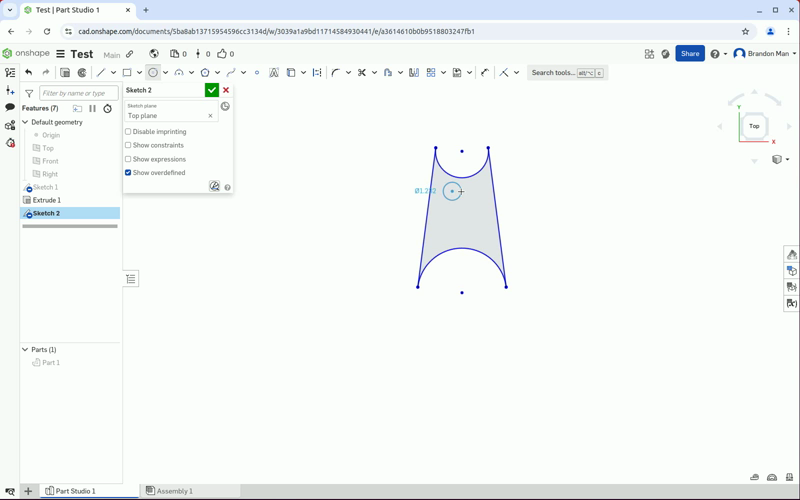
scroll(6)
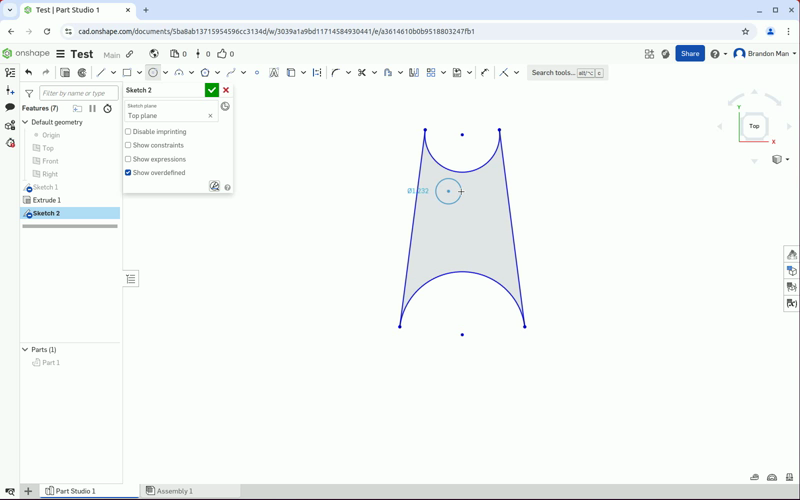
scroll(6)
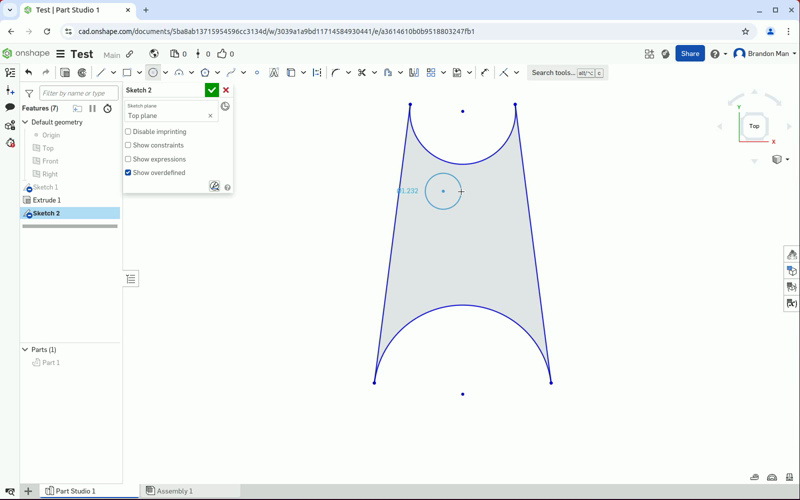
scroll(6)
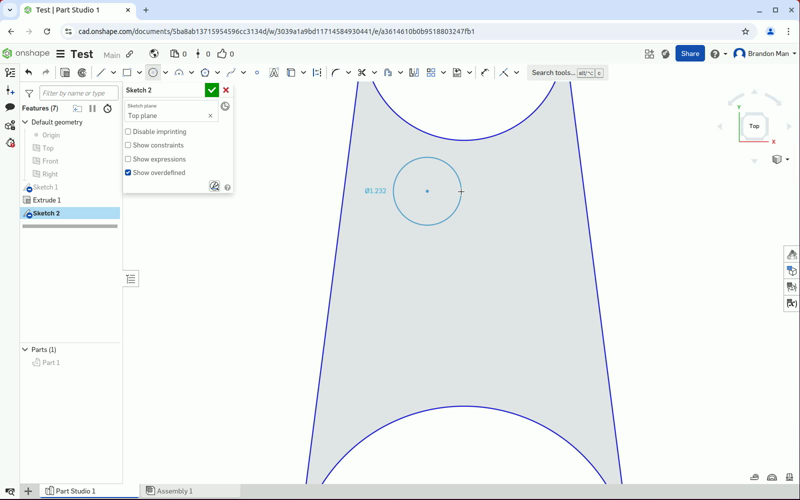
click(461, 191)
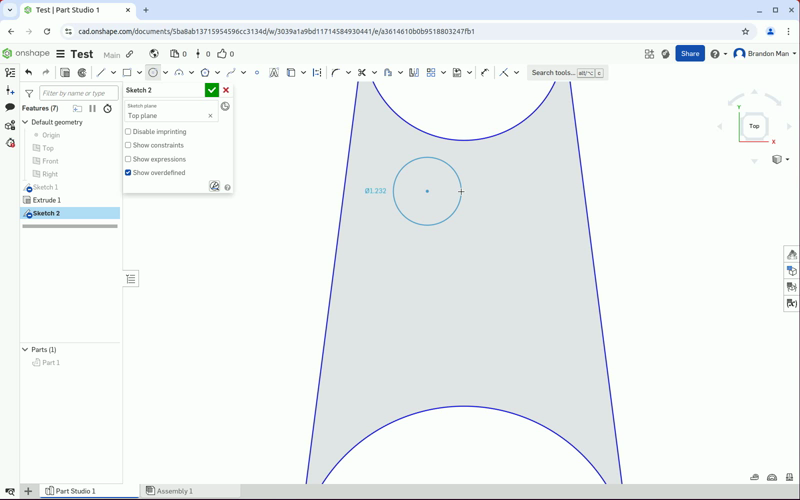
scroll(-6)
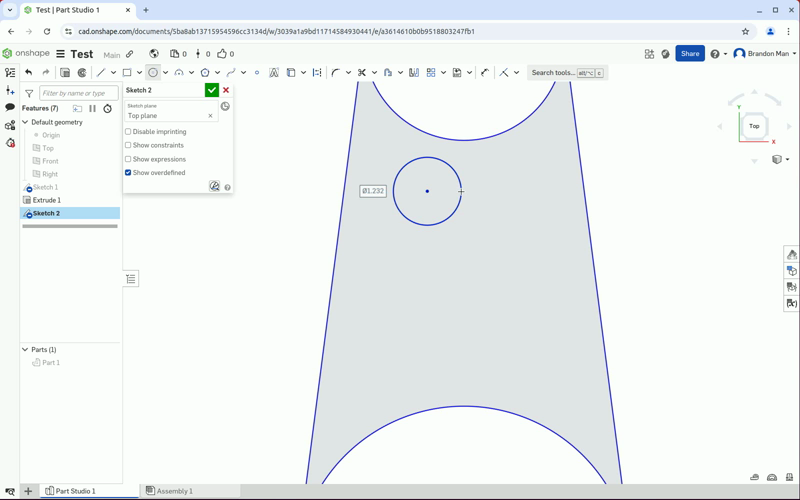
scroll(-6)
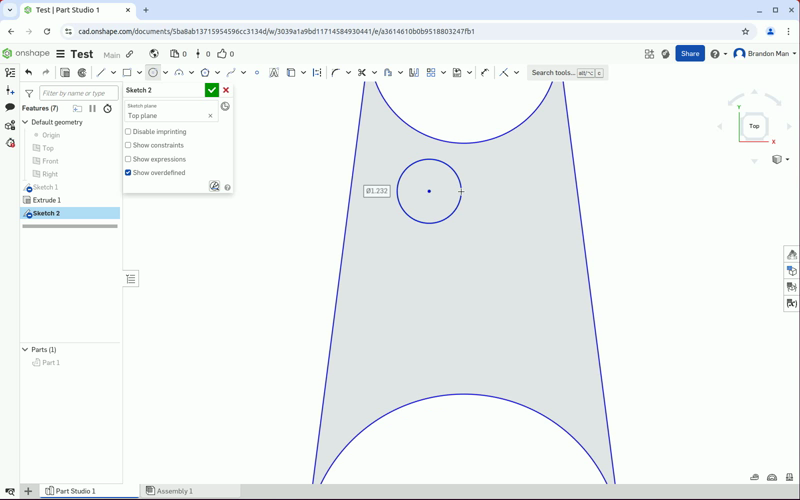
scroll(-6)
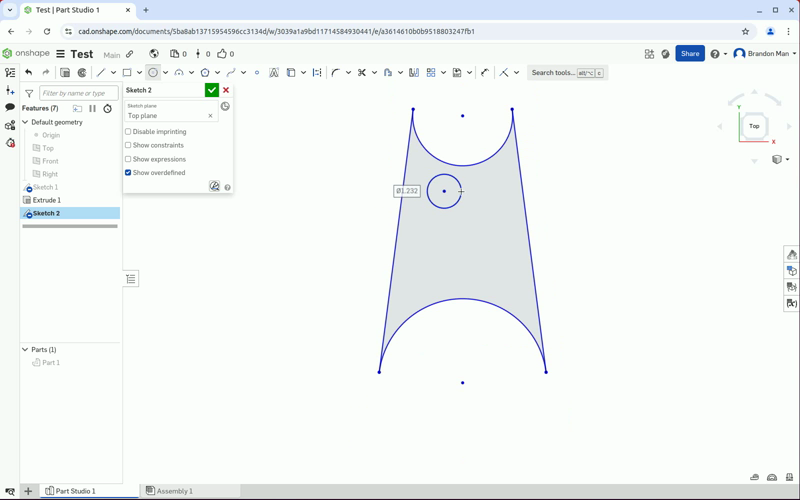
scroll(-6)
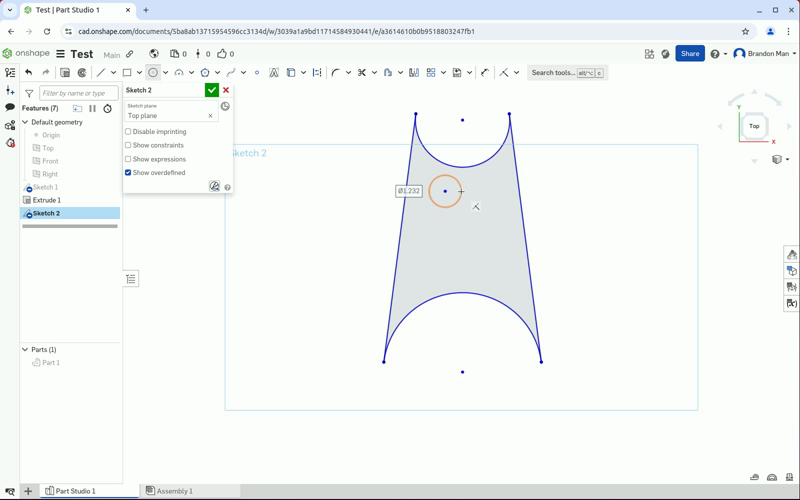
scroll(-6)
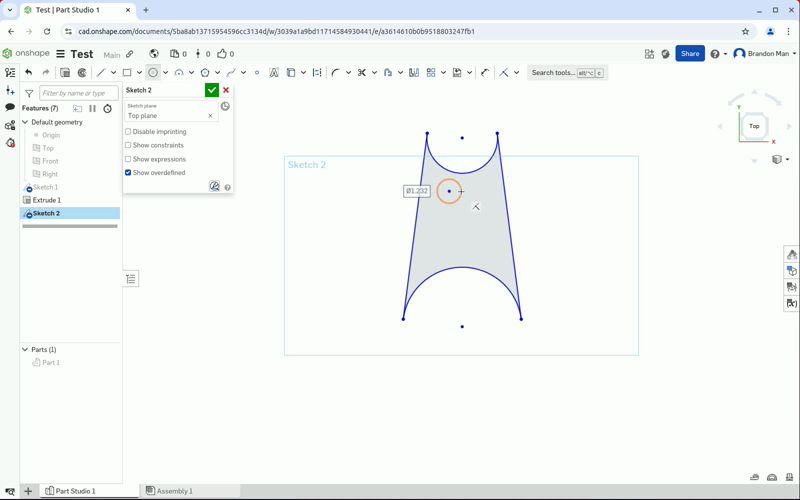
scroll(-6)
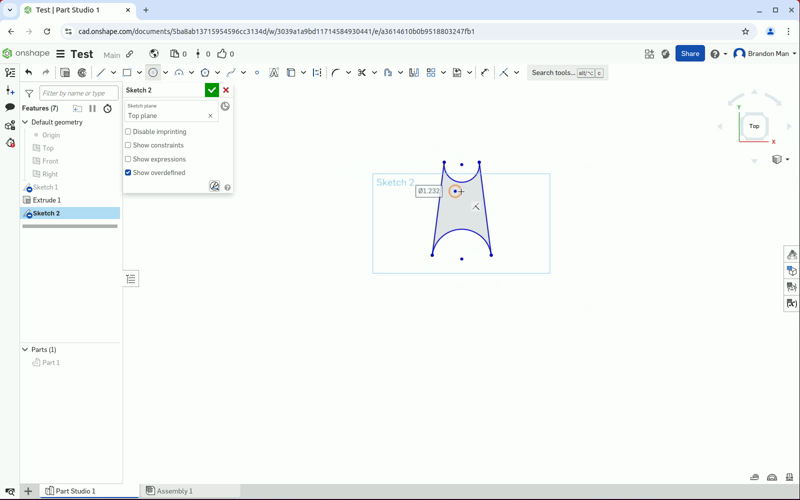
scroll(-6)
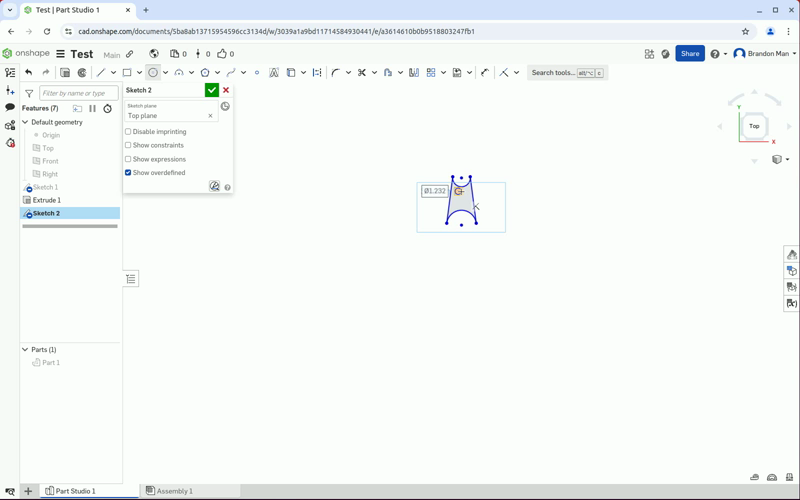
key(esc)
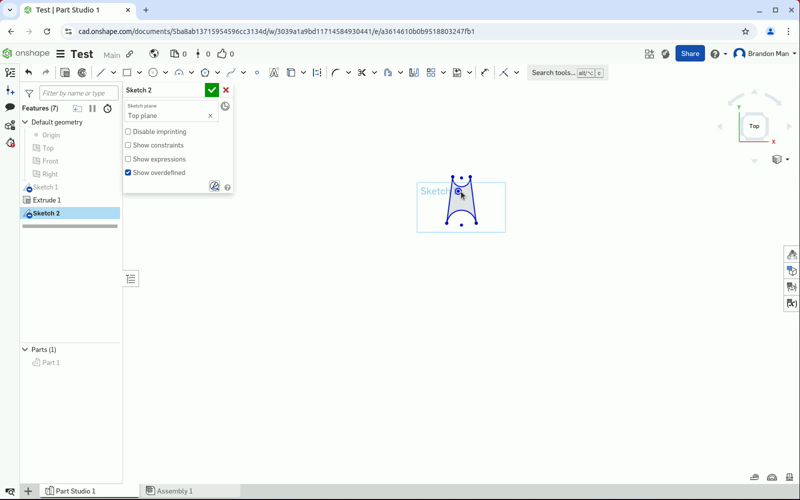
mouse_move(451, 199)
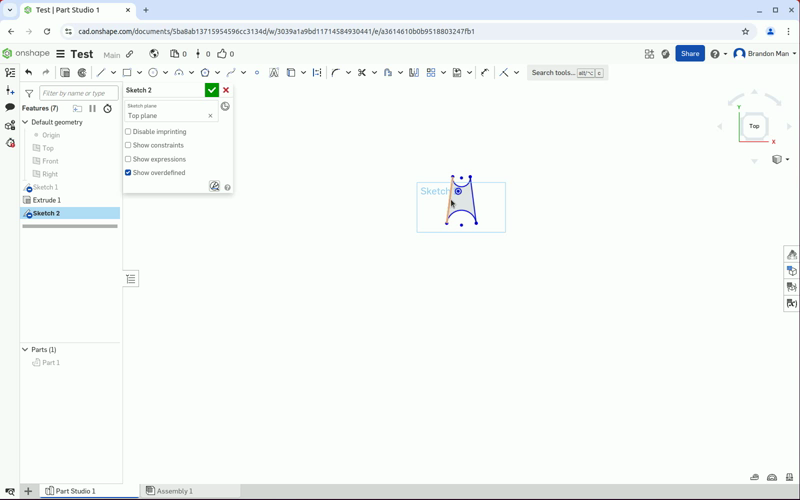
scroll(6)
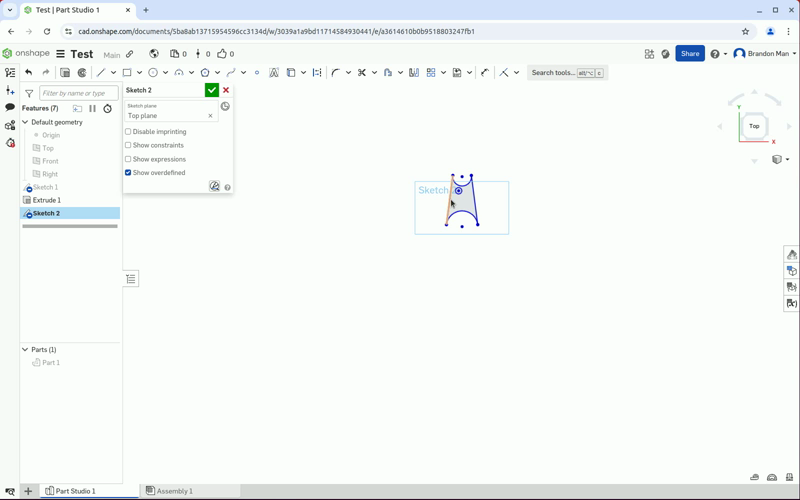
scroll(6)
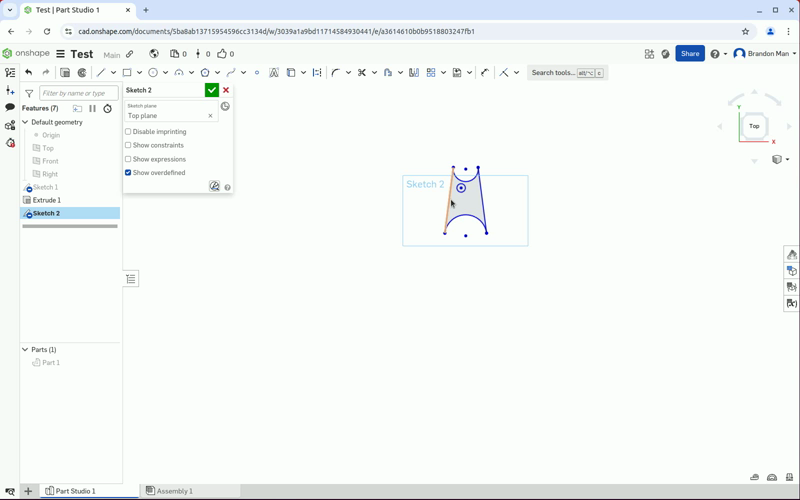
scroll(6)
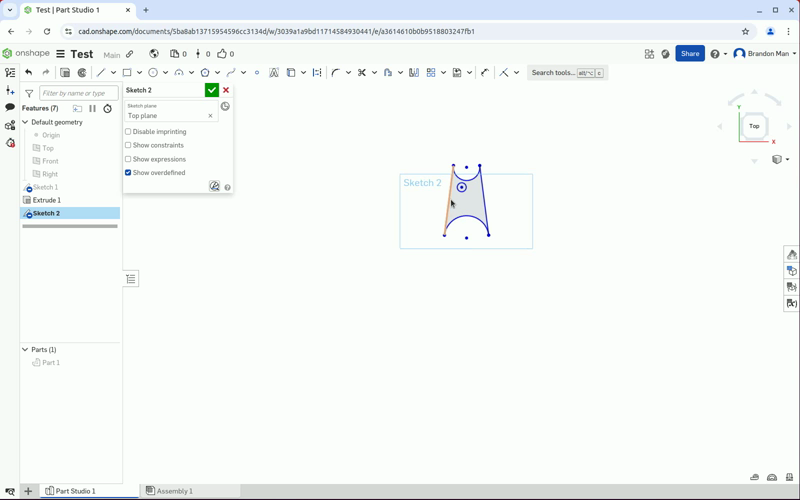
scroll(6)
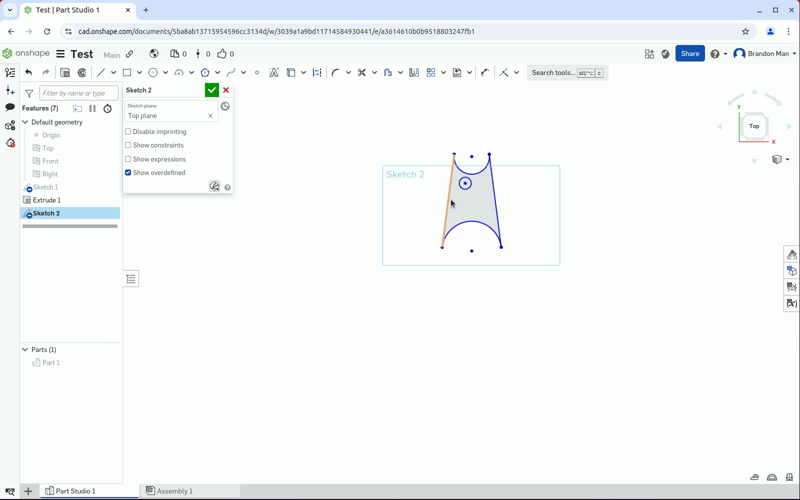
scroll(6)
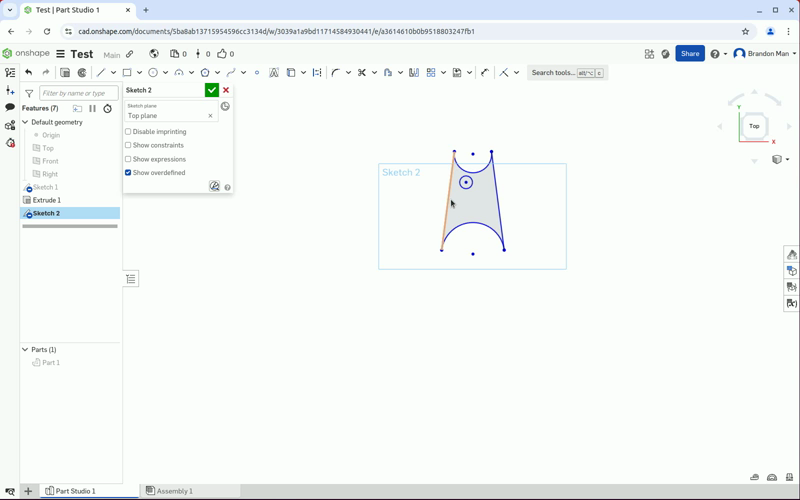
scroll(6)
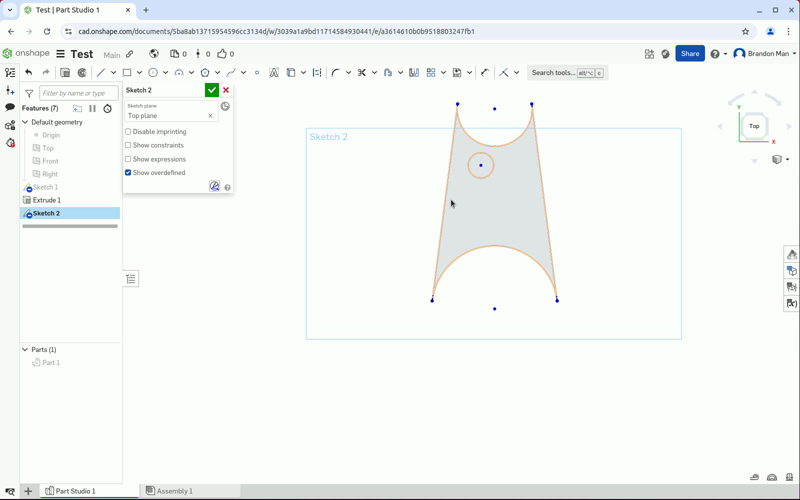
scroll(6)
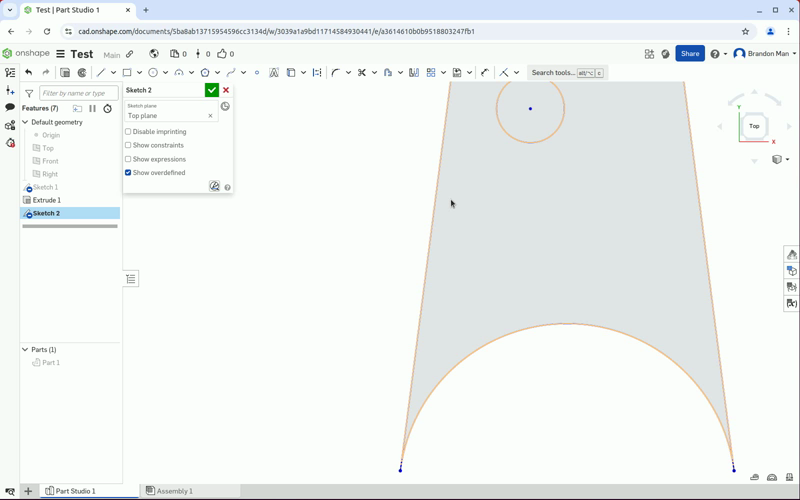
click(451, 199)
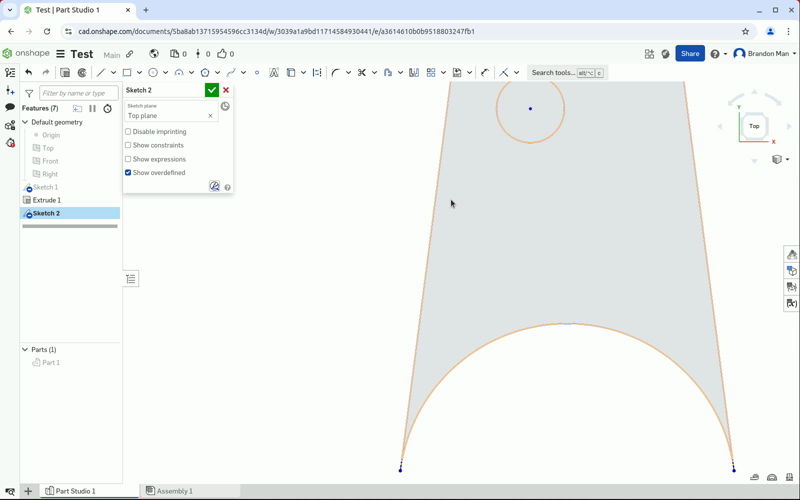
scroll(-6)
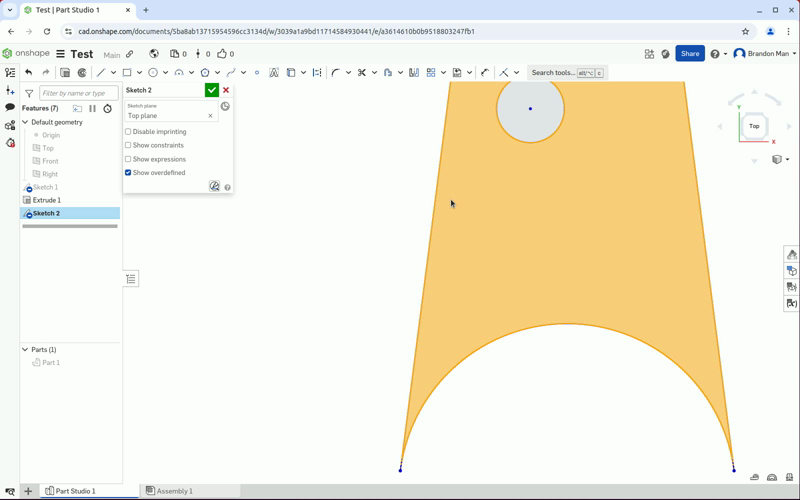
scroll(-6)
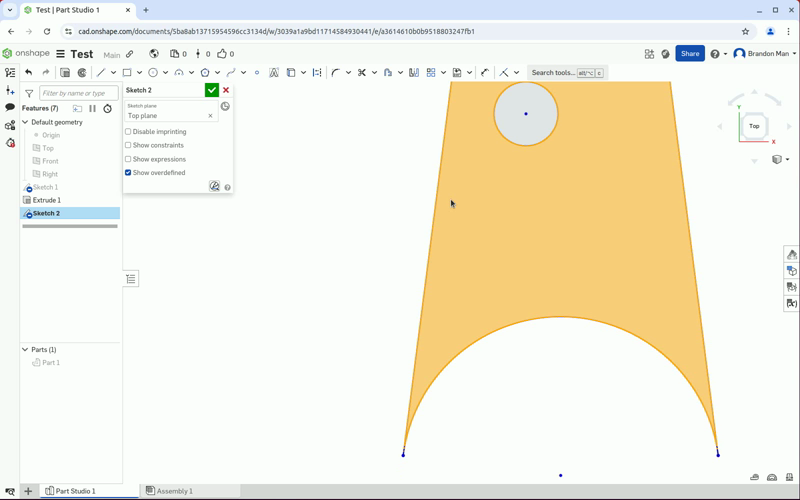
scroll(-6)
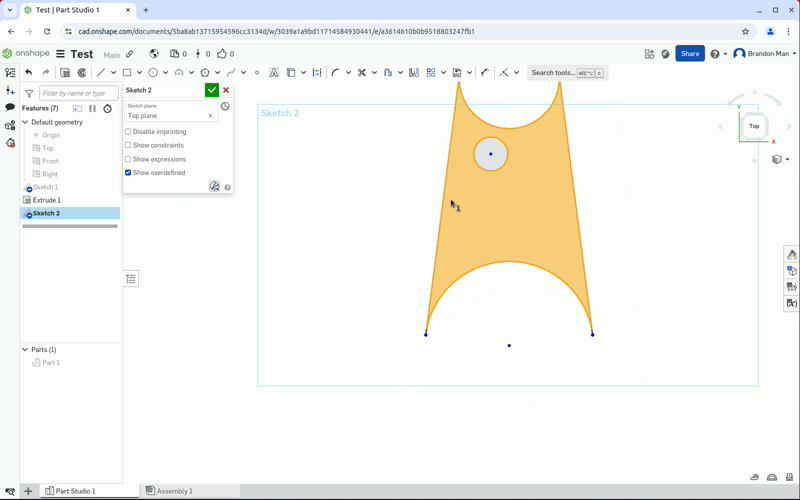
scroll(-6)
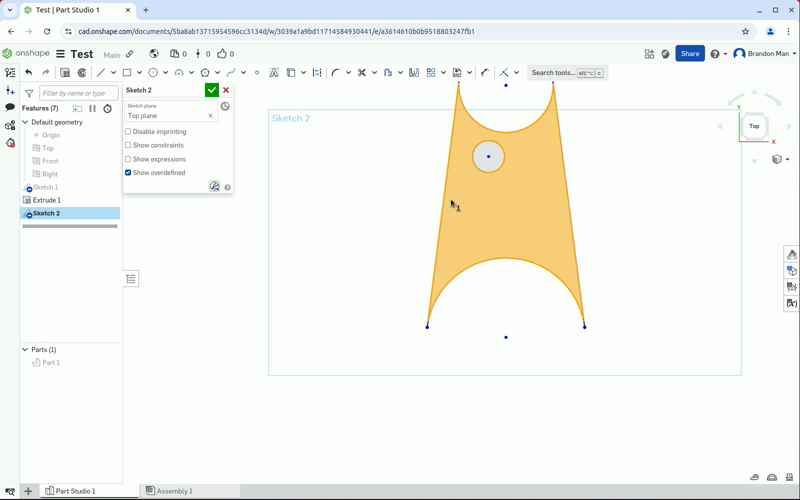
scroll(-6)
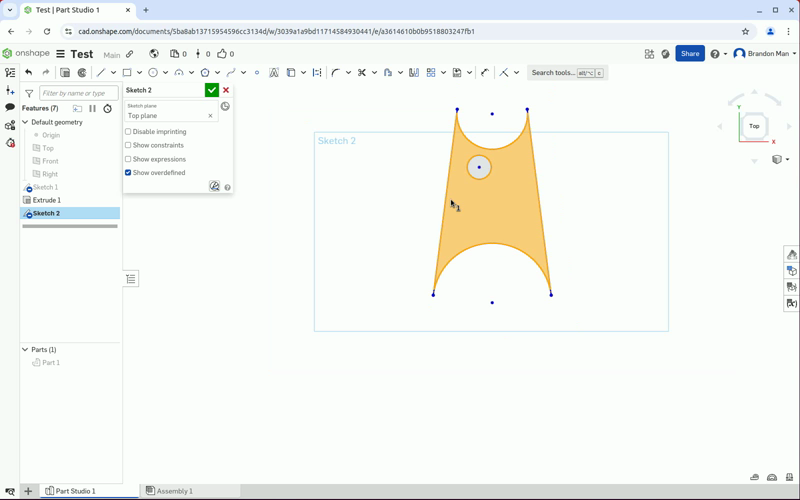
scroll(-6)
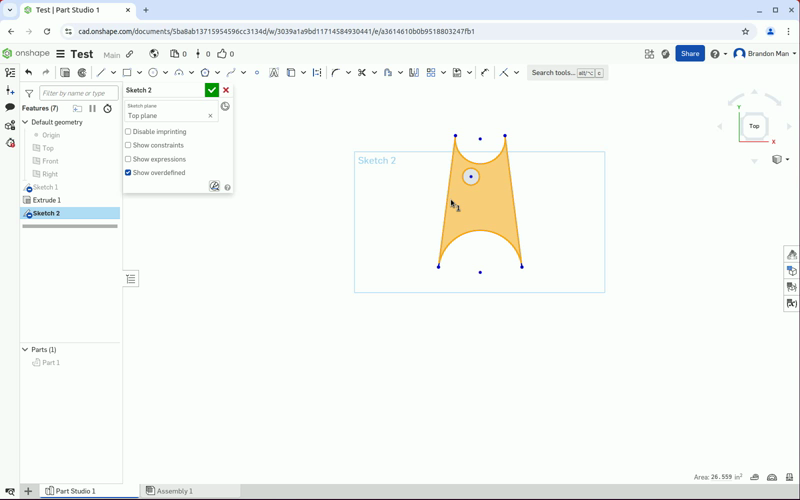
scroll(-6)
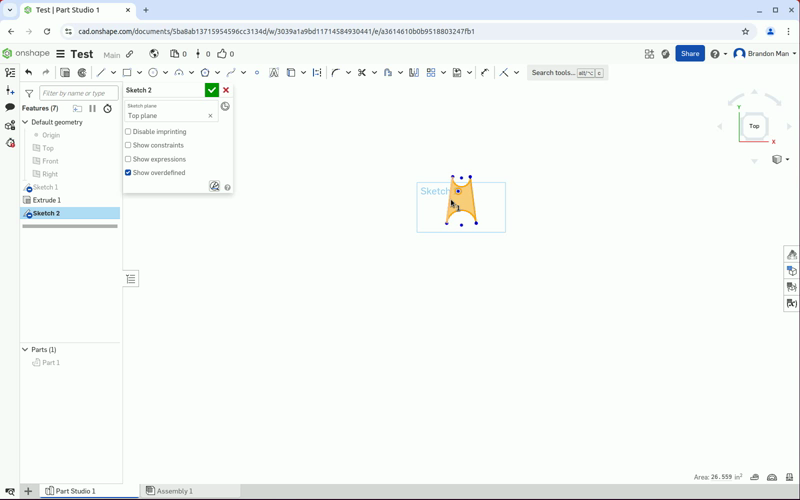
mouse_move(73, 352)
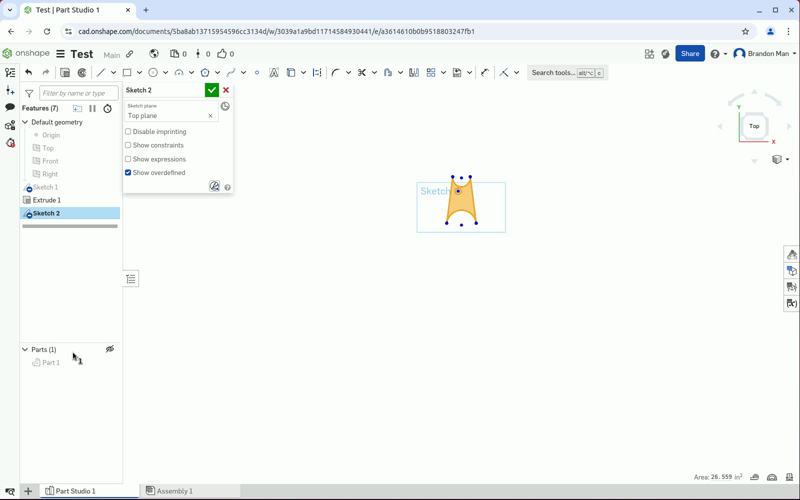
key(shift+y)
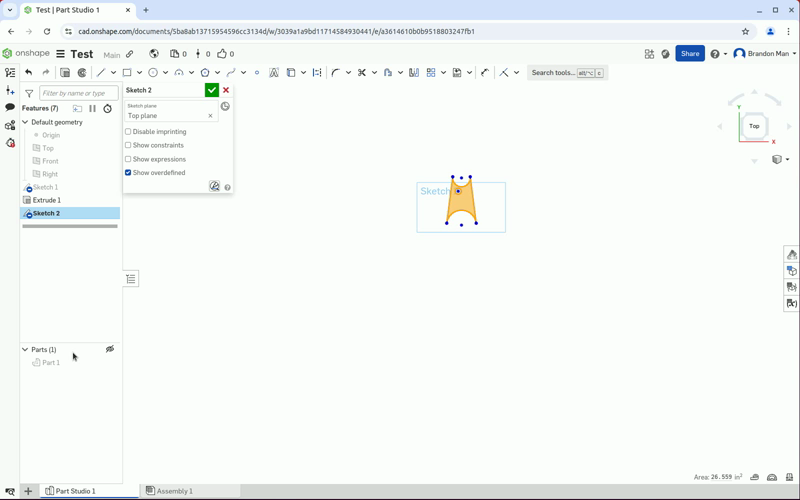
key(shift+e)
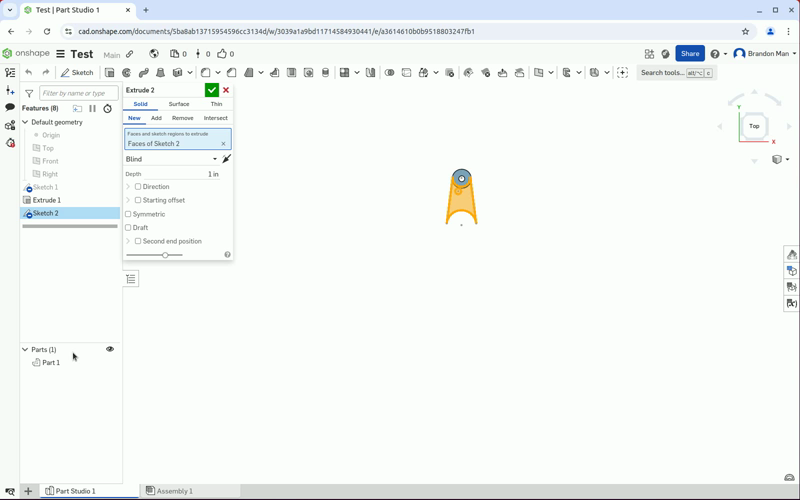
mouse_move(143, 106)
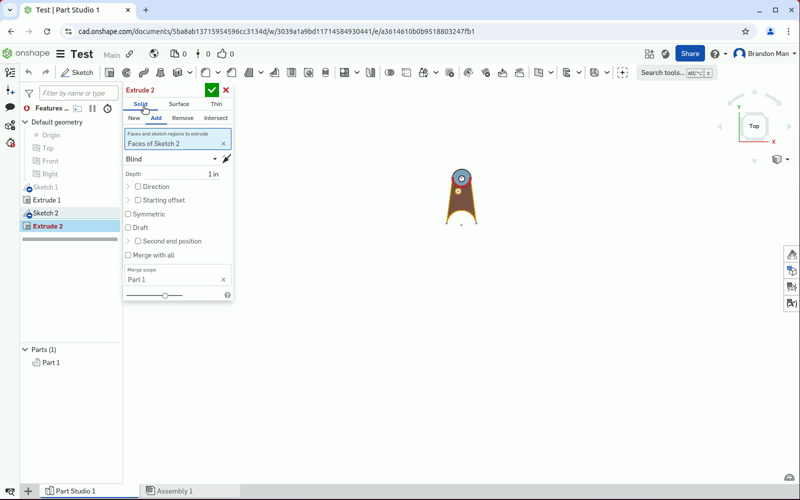
click(143, 106)
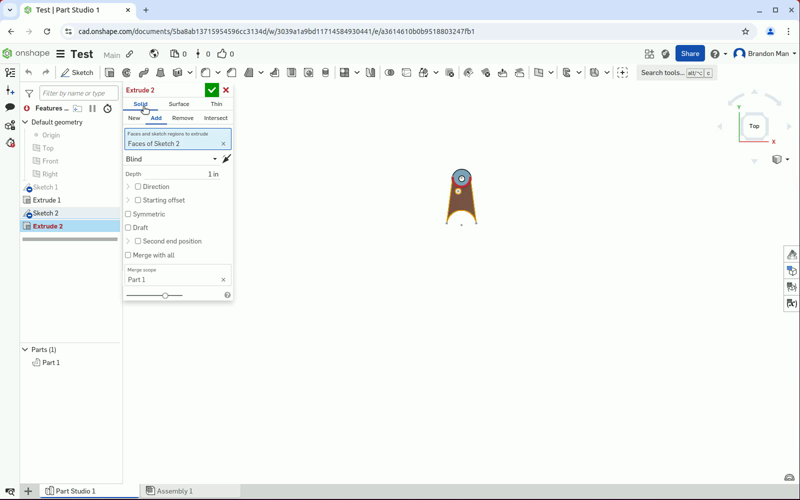
mouse_move(137, 120)
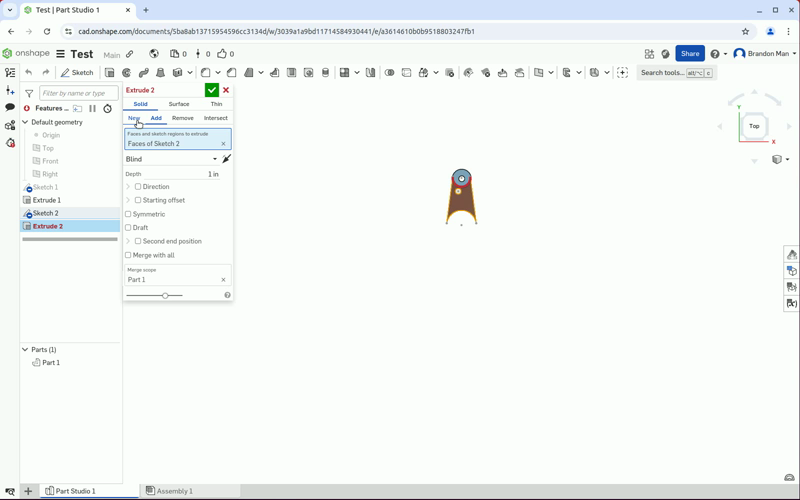
click(137, 120)
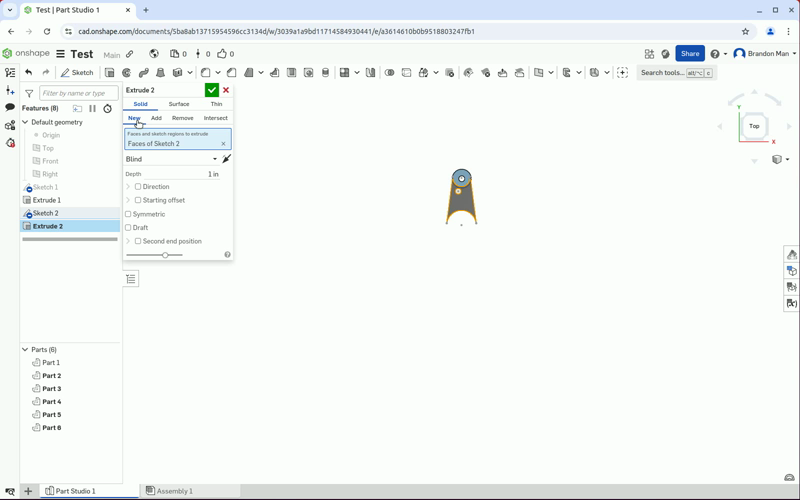
key(tab, 4)
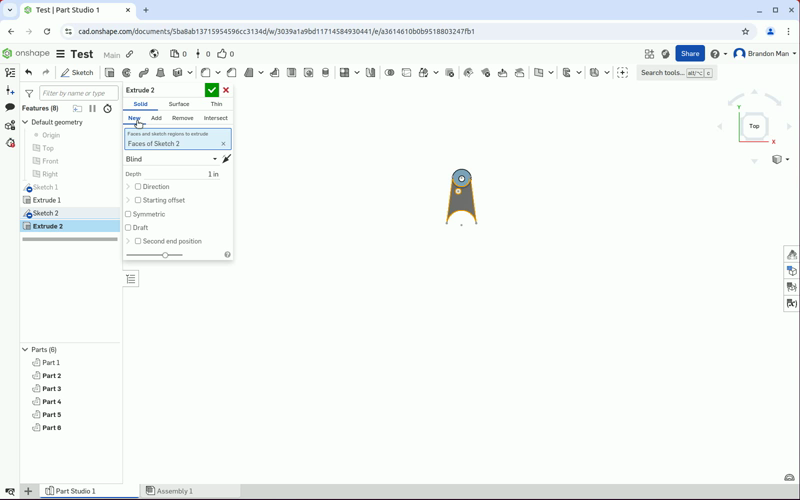
text(0.481)
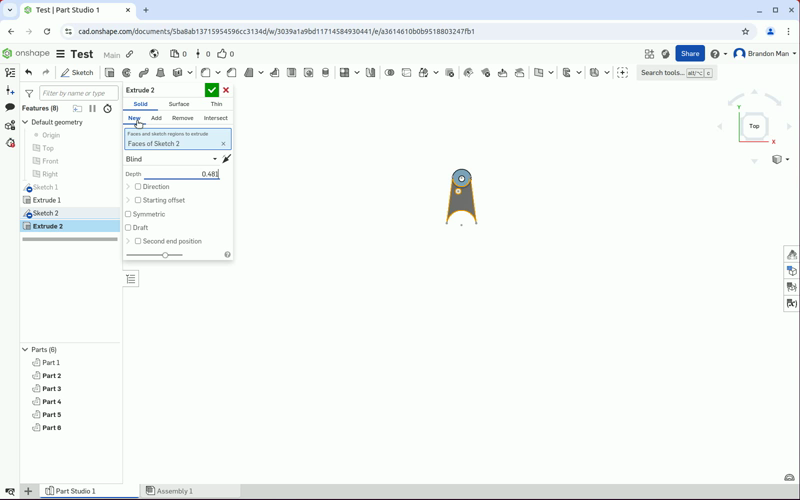
key(enter)
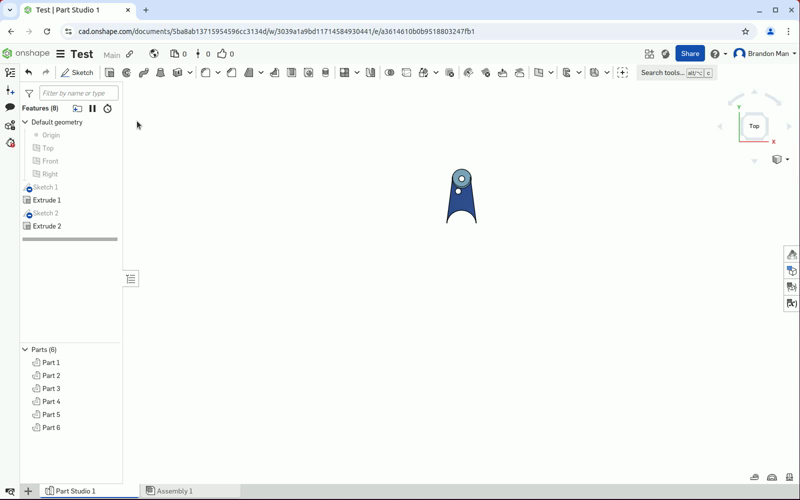
key(shift+h)
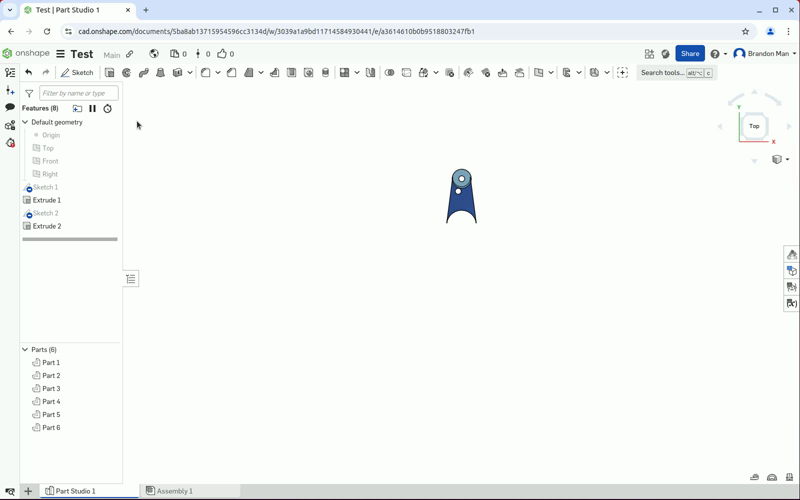
key(shift+h)
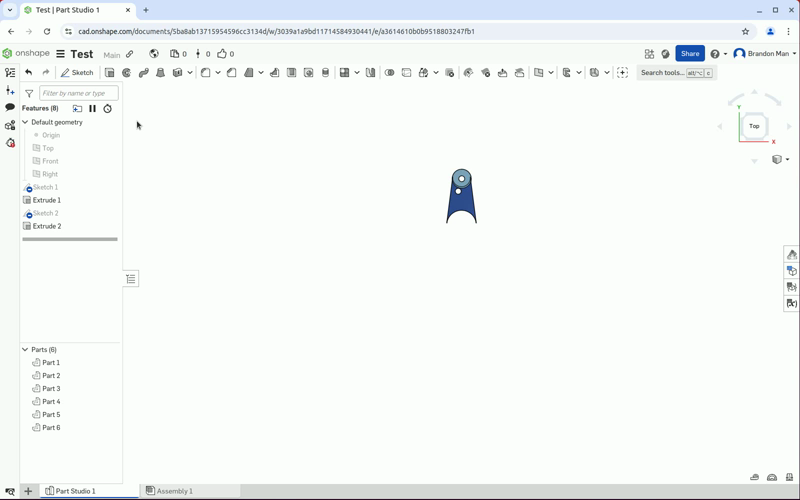
mouse_move(73, 189)
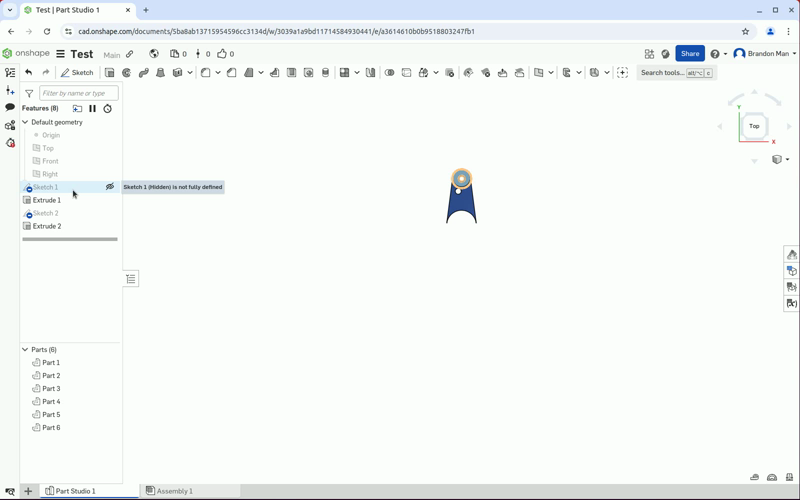
click(73, 189)
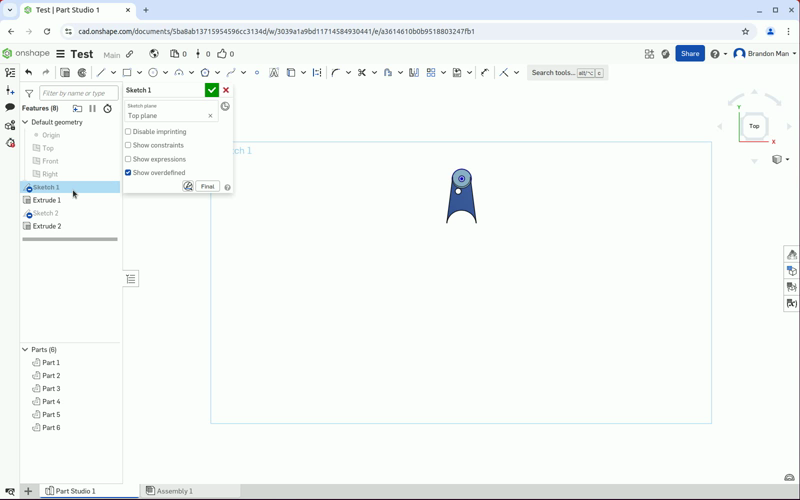
mouse_move(229, 92)
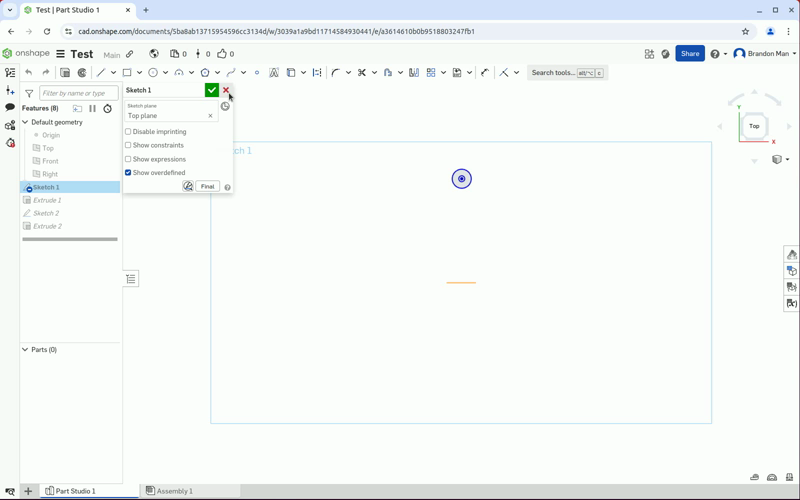
click(229, 92)
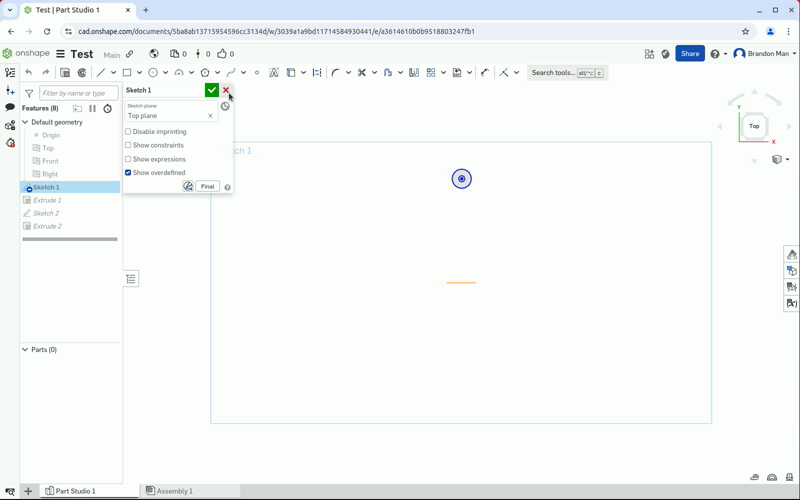
key(shift+s)
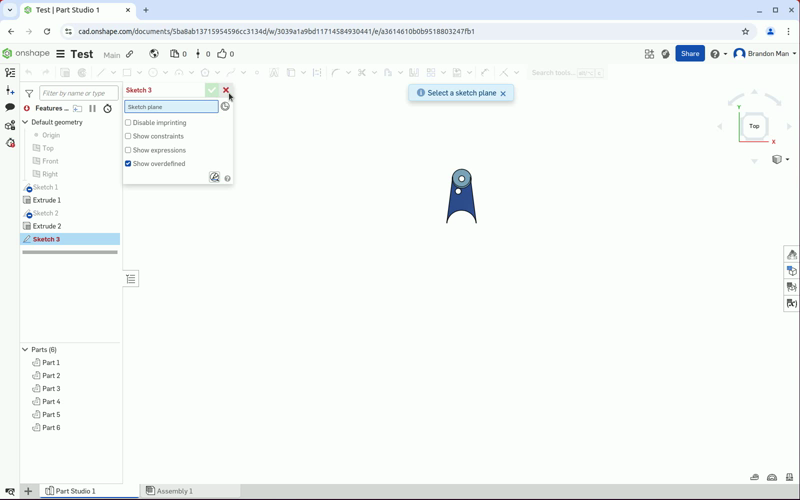
mouse_move(73, 150)
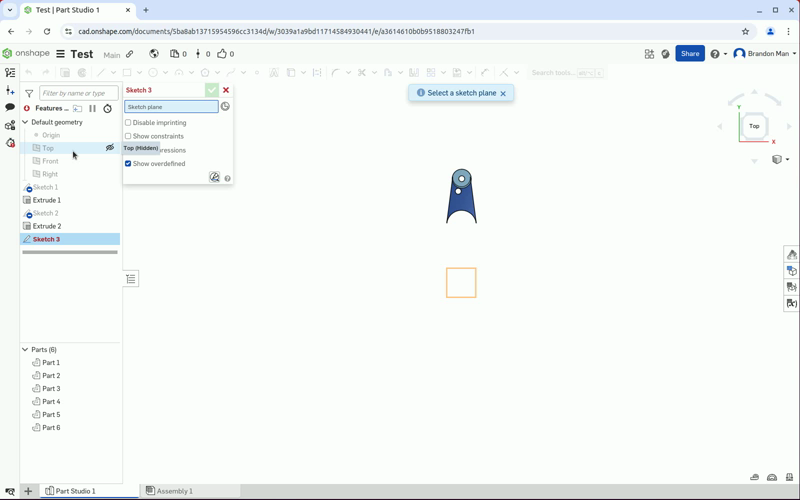
click(73, 150)
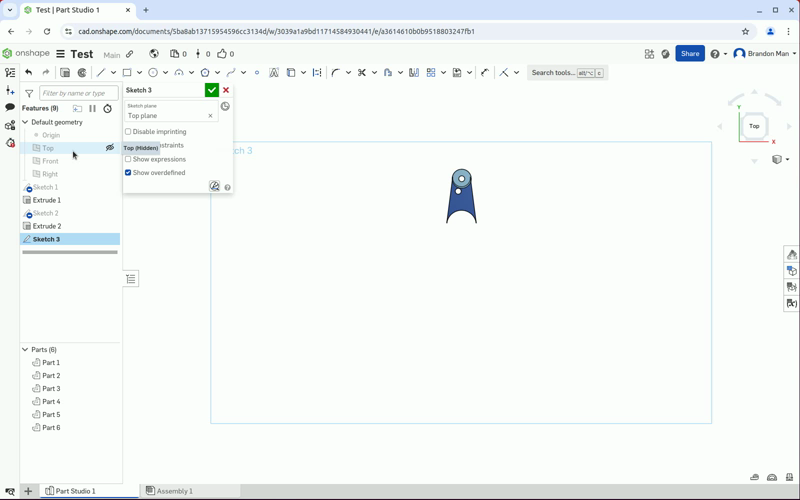
mouse_move(73, 352)
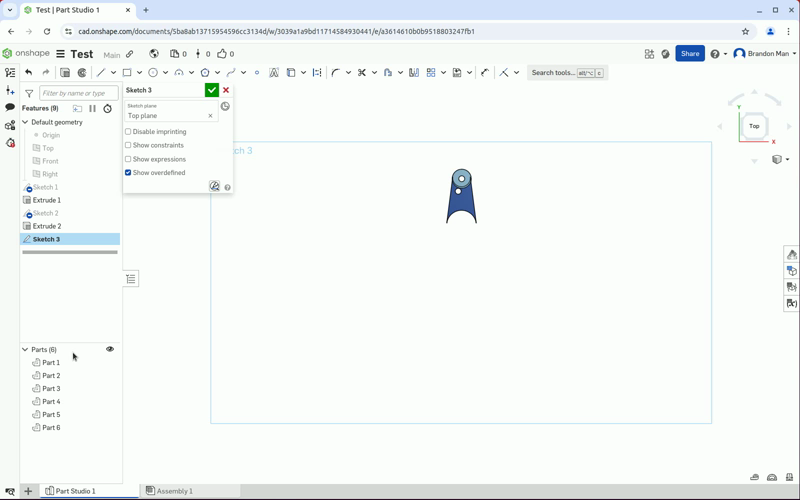
key(y)
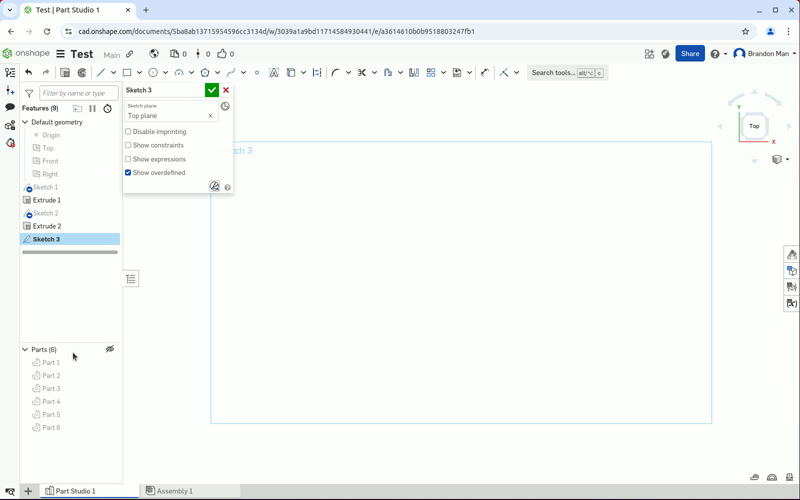
key(c)
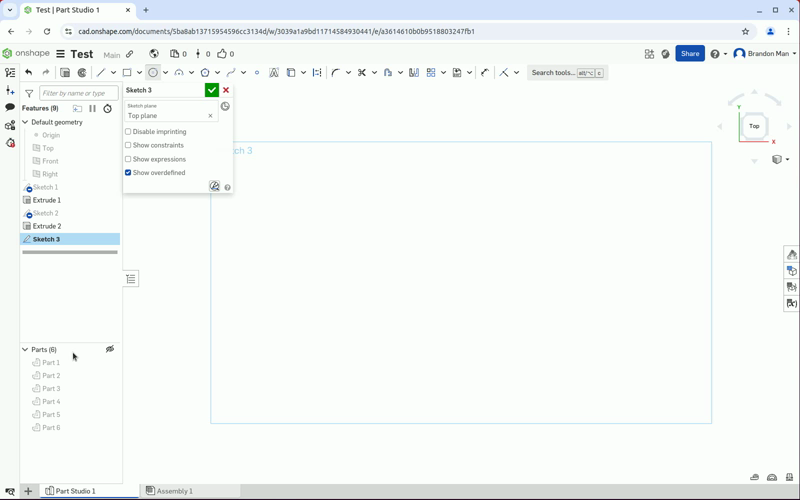
key_down(shift)
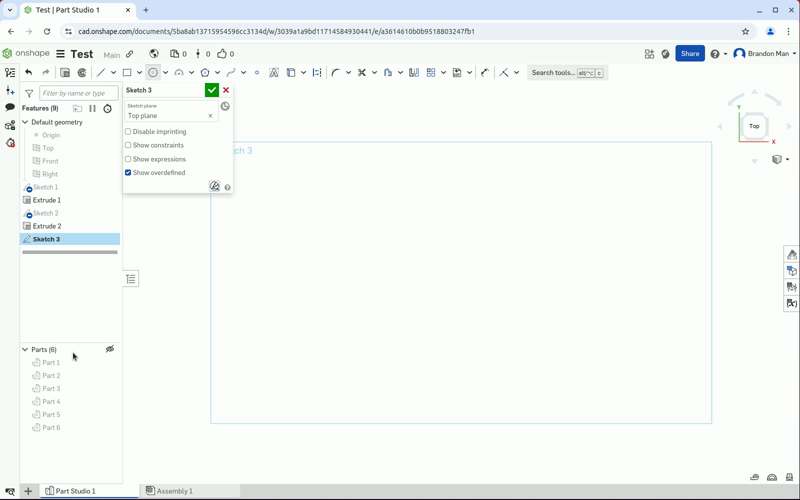
mouse_move(461, 225)
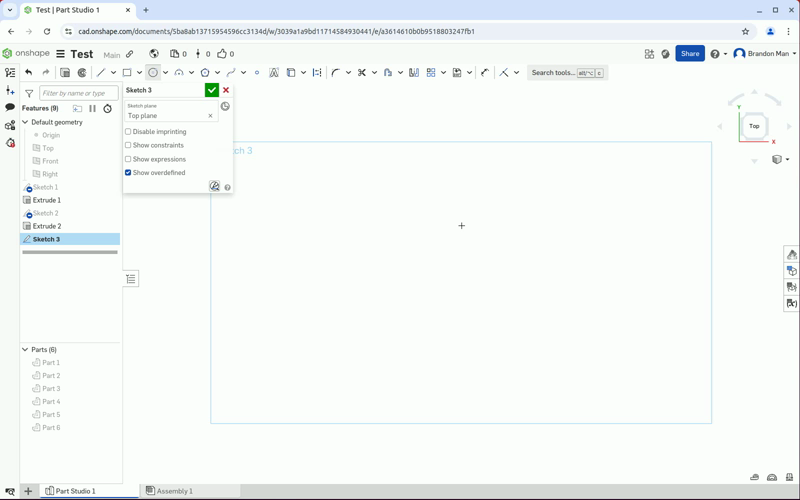
click(461, 225)
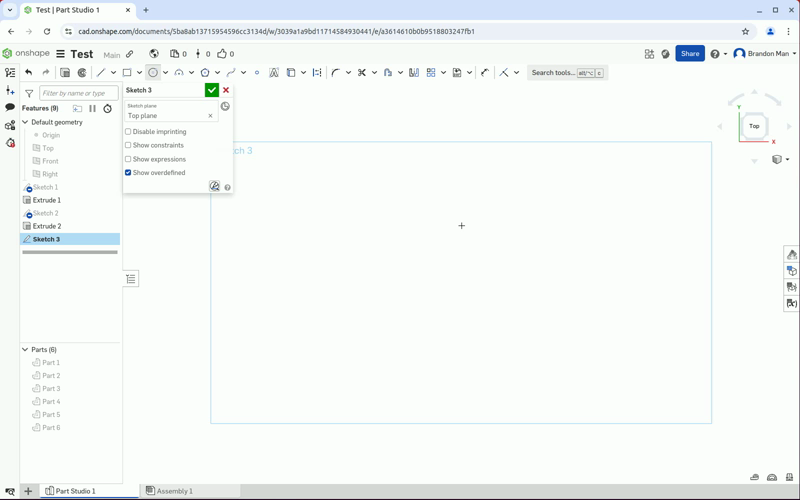
key_up(shift)
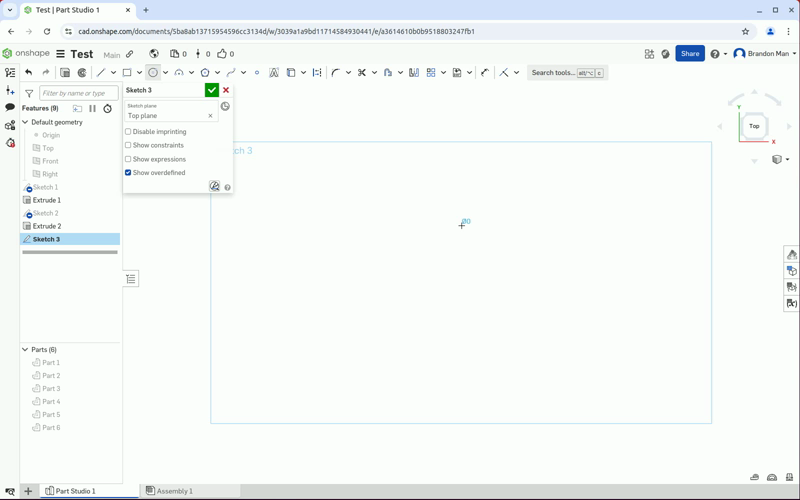
mouse_move(477, 225)
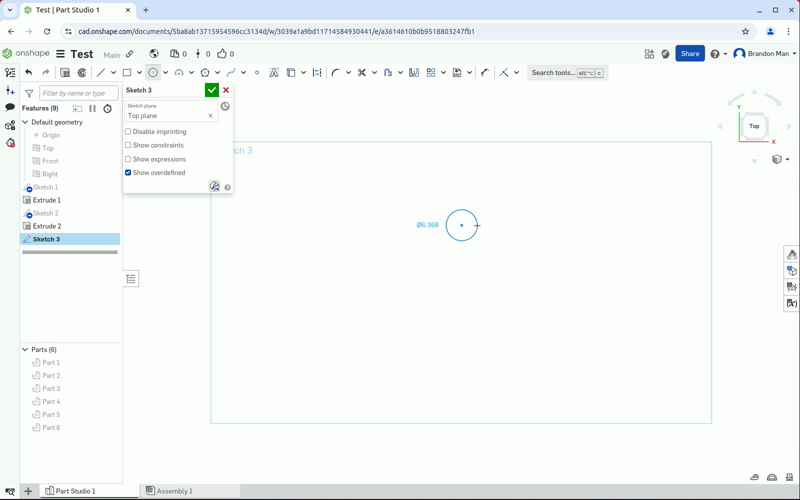
click(477, 225)
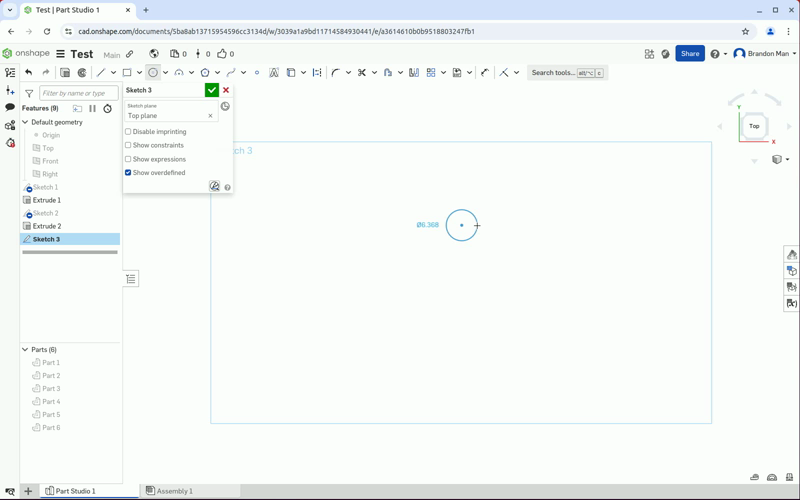
key(esc)
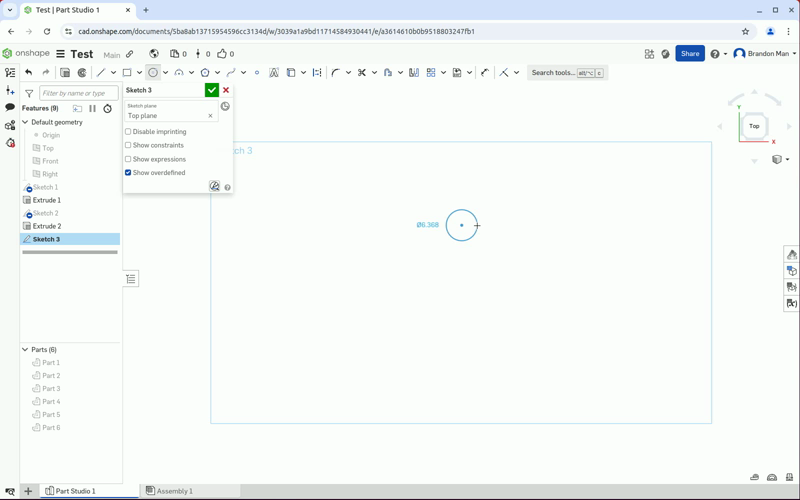
key(c)
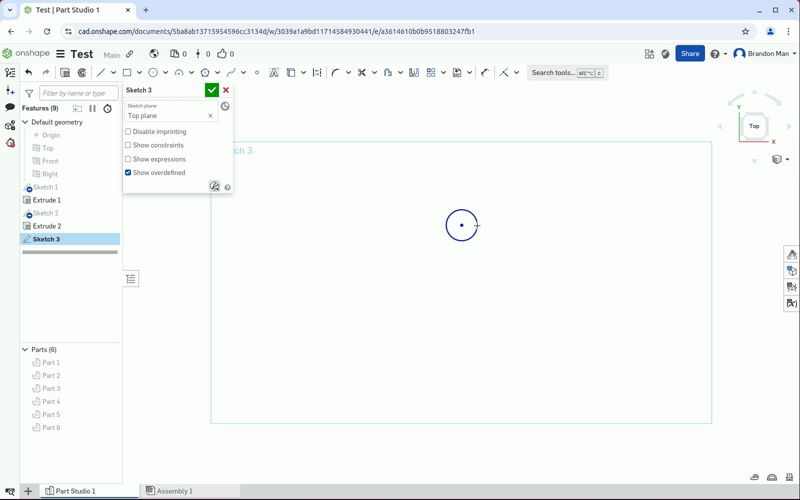
key_down(shift)
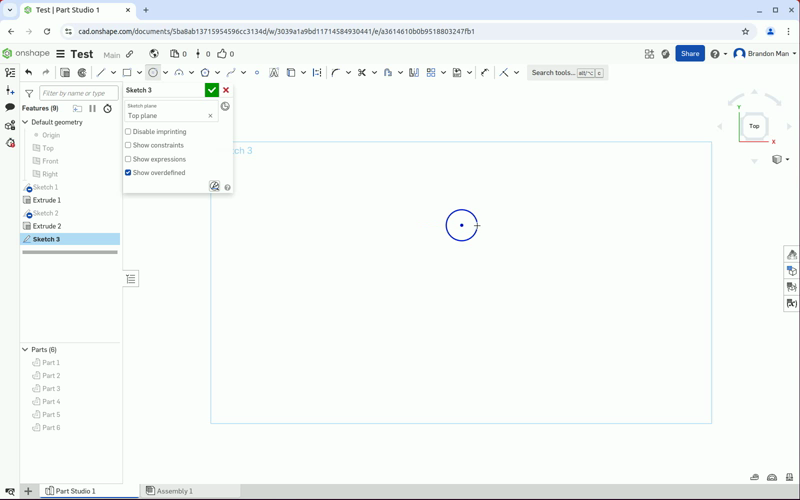
mouse_move(461, 225)
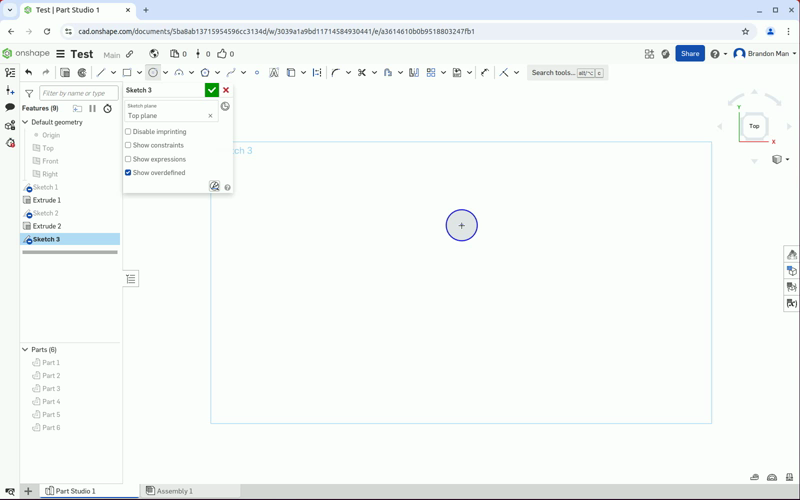
click(461, 225)
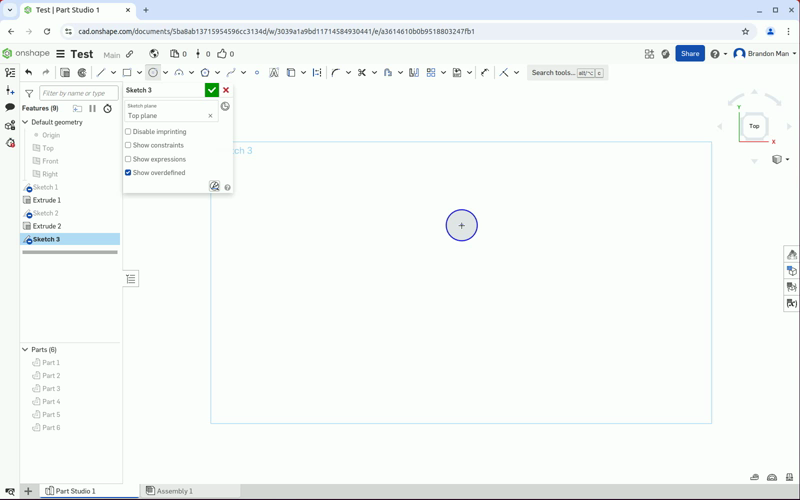
key_up(shift)
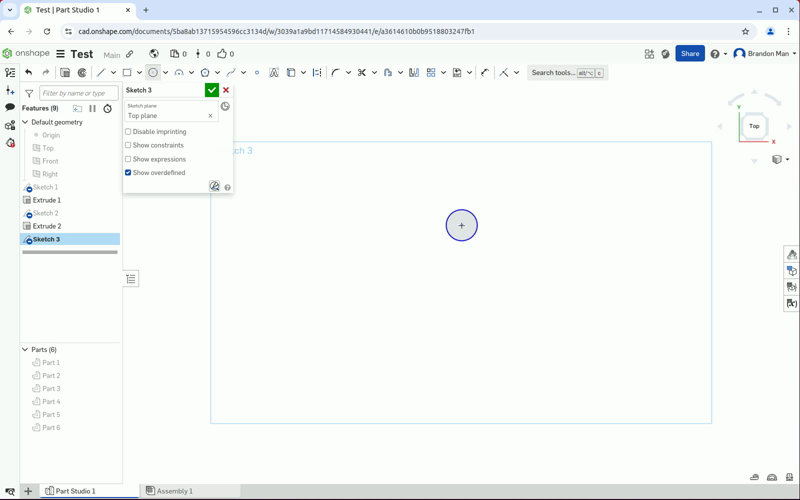
mouse_move(465, 225)
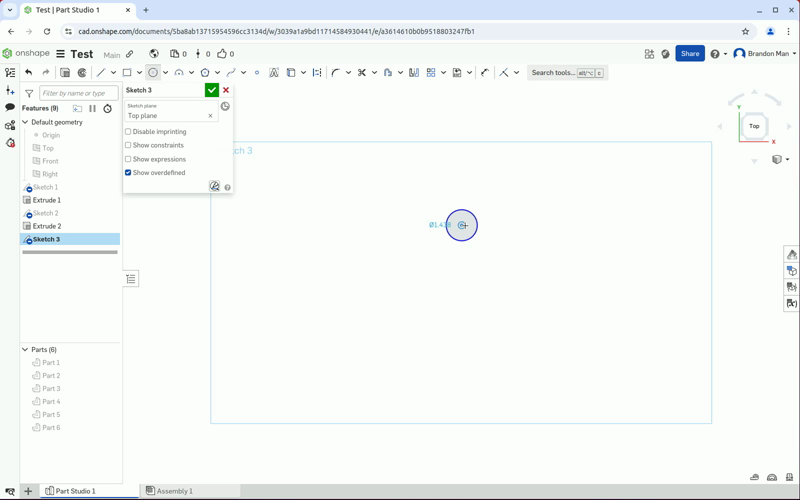
scroll(6)
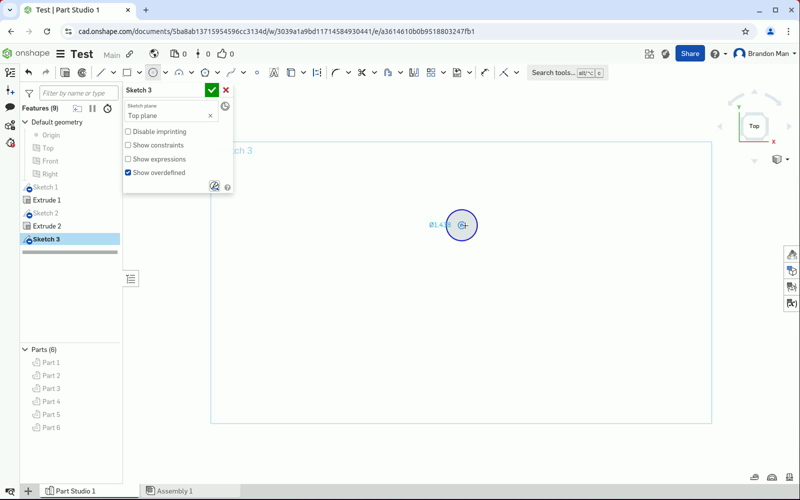
scroll(6)
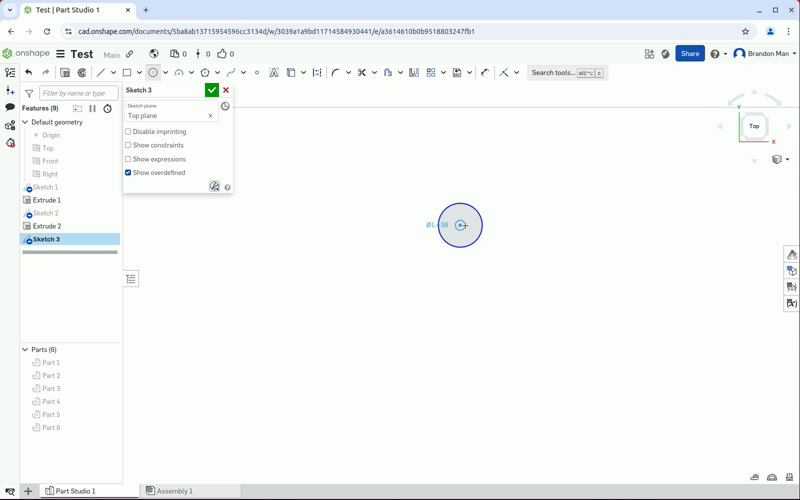
scroll(6)
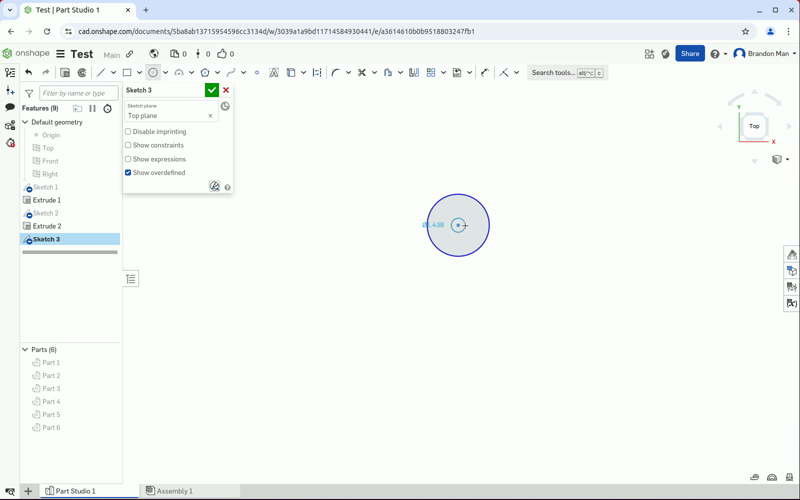
scroll(6)
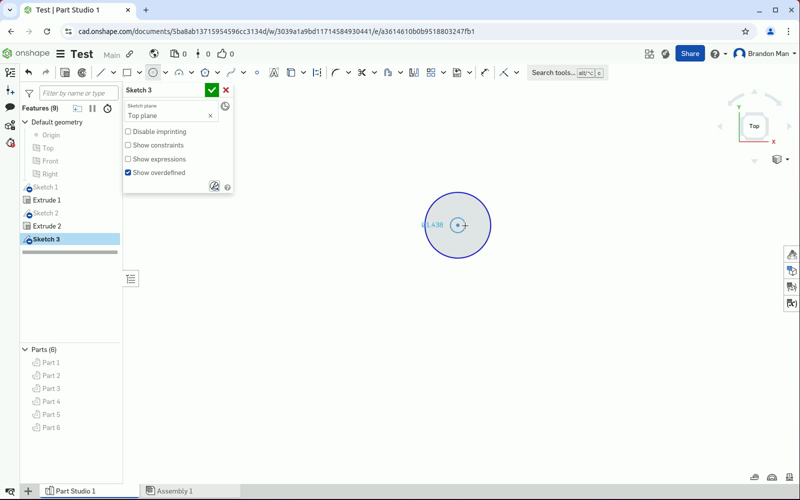
scroll(6)
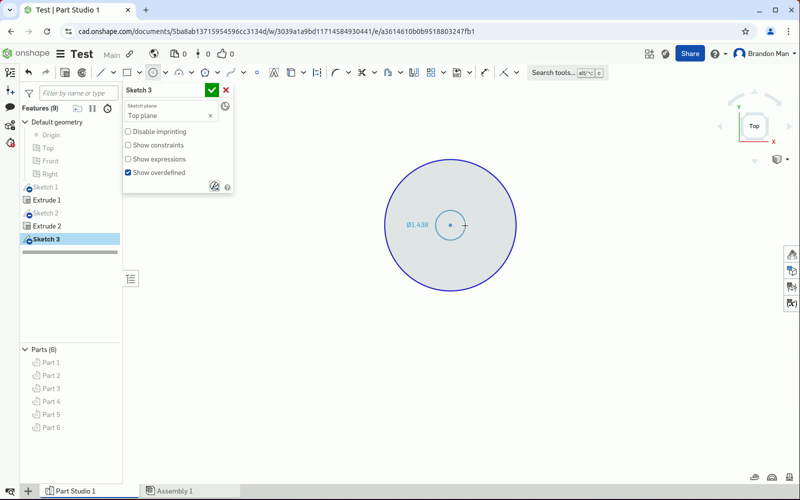
scroll(6)
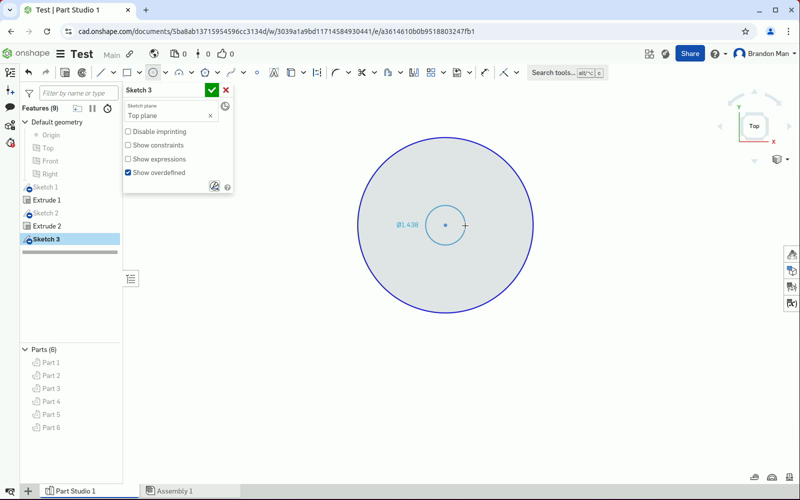
scroll(6)
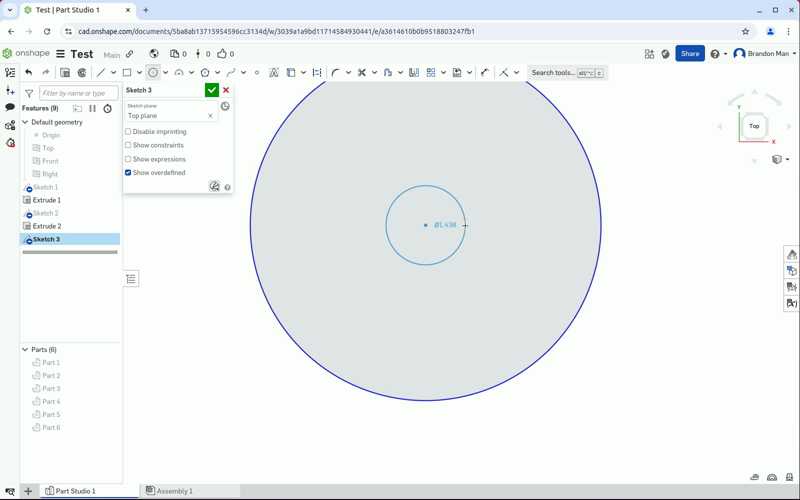
click(465, 225)
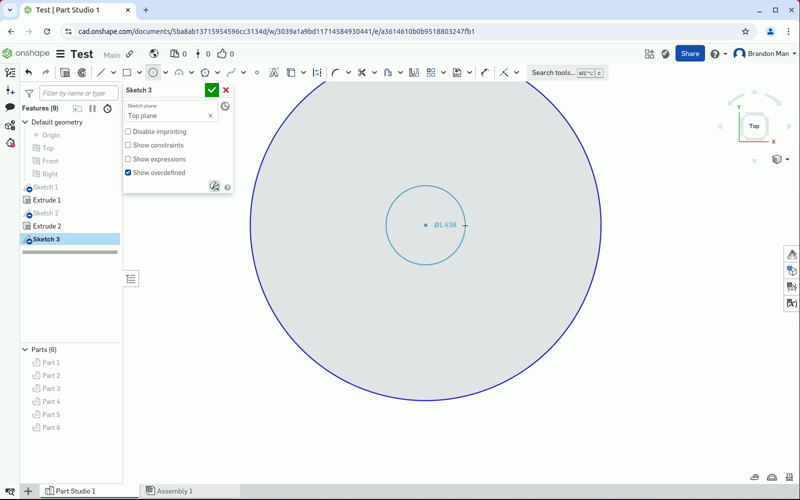
scroll(-6)
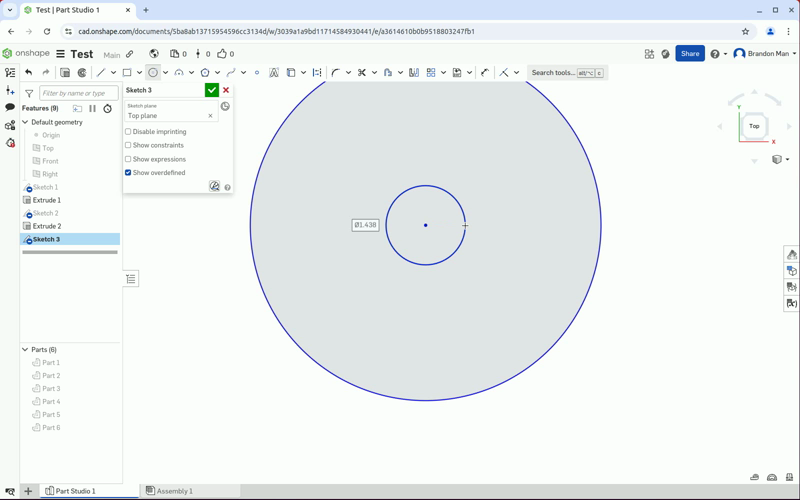
scroll(-6)
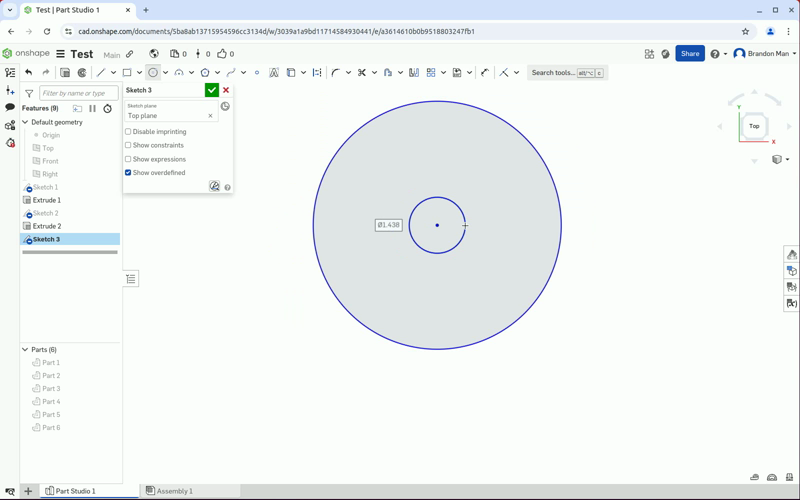
scroll(-6)
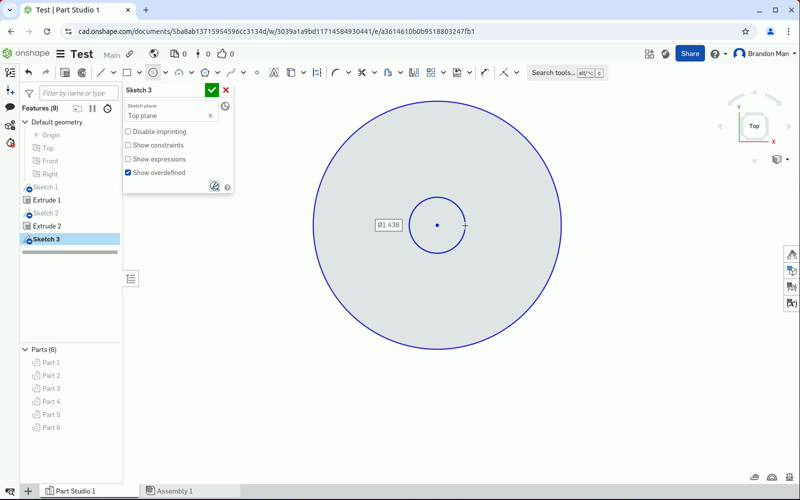
scroll(-6)
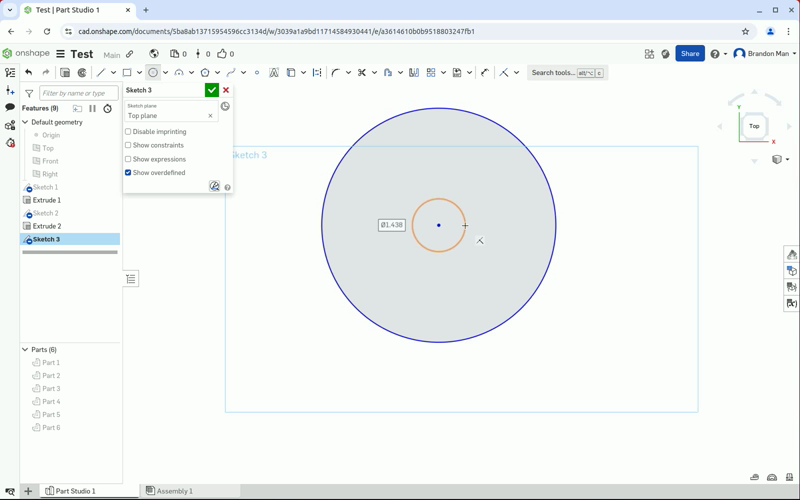
scroll(-6)
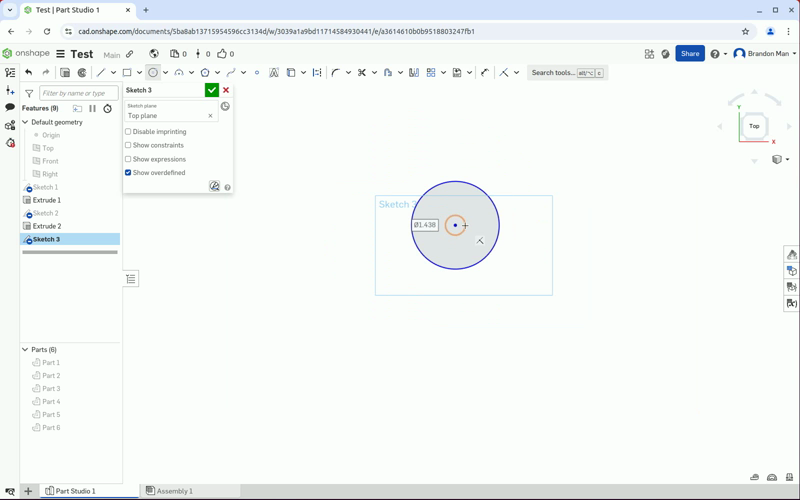
scroll(-6)
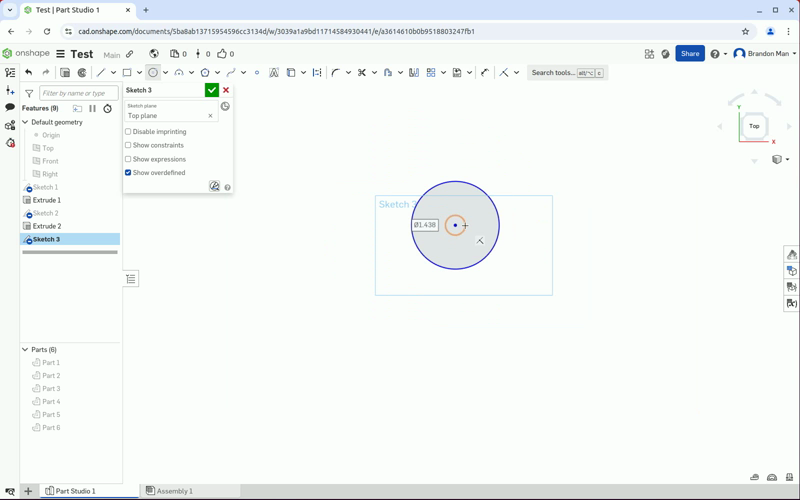
scroll(-6)
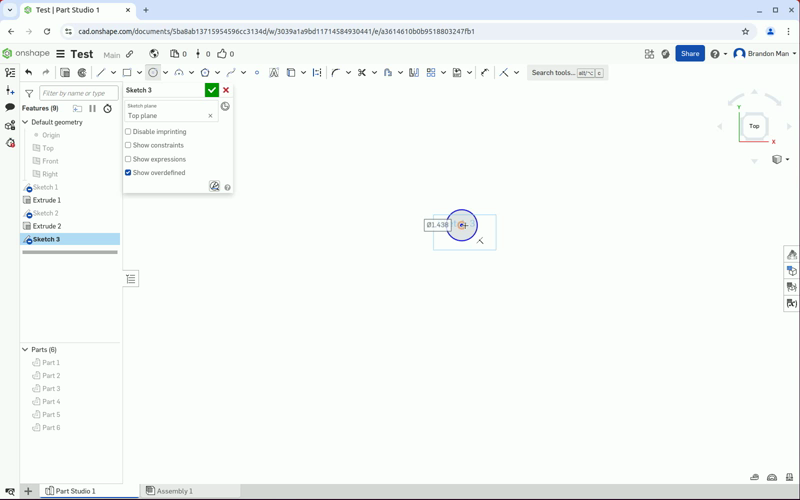
key(esc)
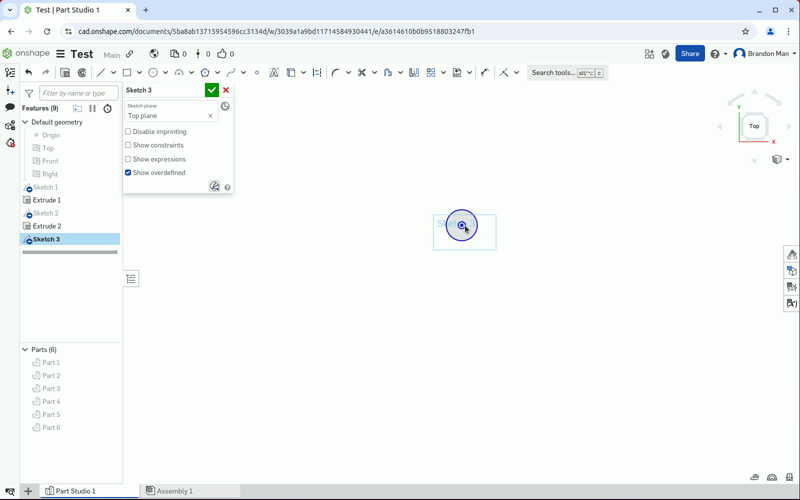
mouse_move(461, 219)
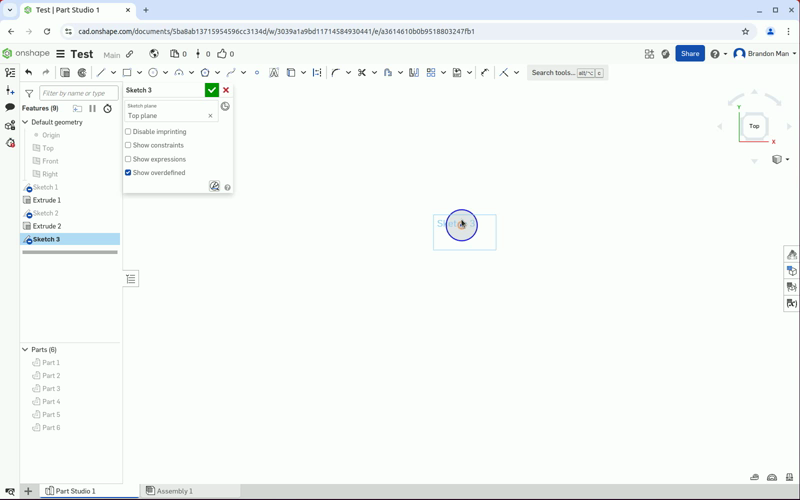
scroll(6)
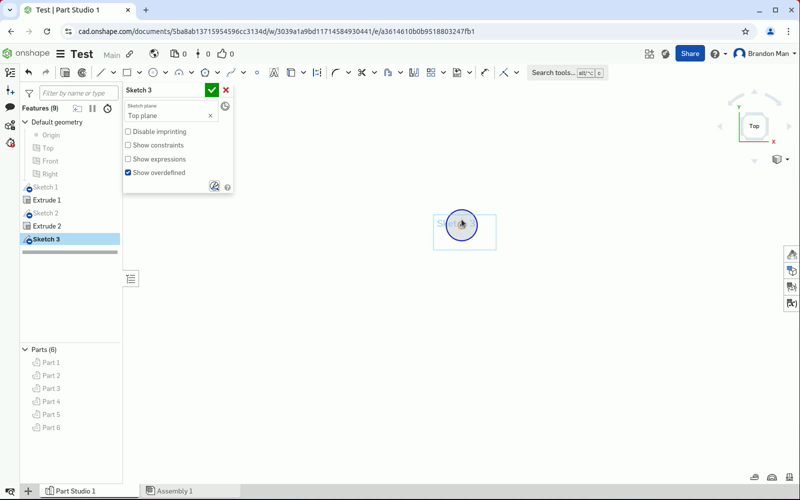
scroll(6)
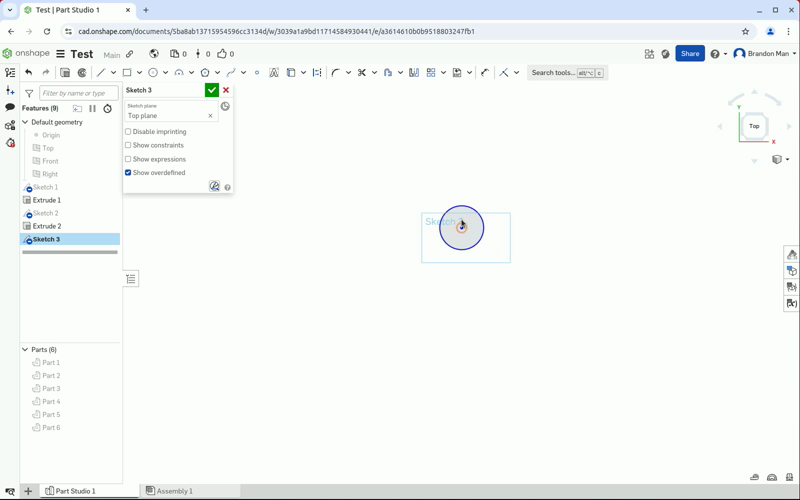
scroll(6)
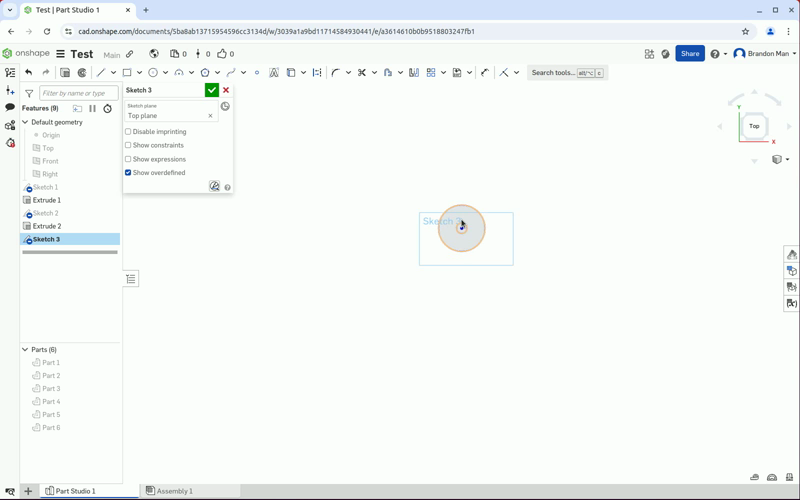
scroll(6)
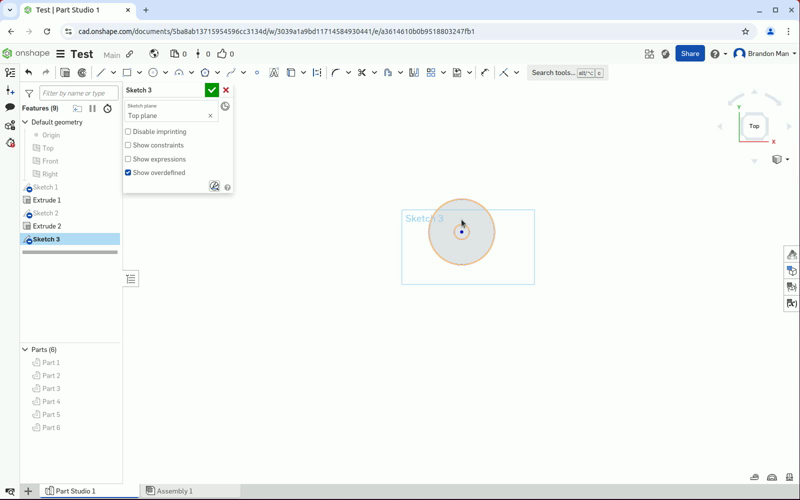
scroll(6)
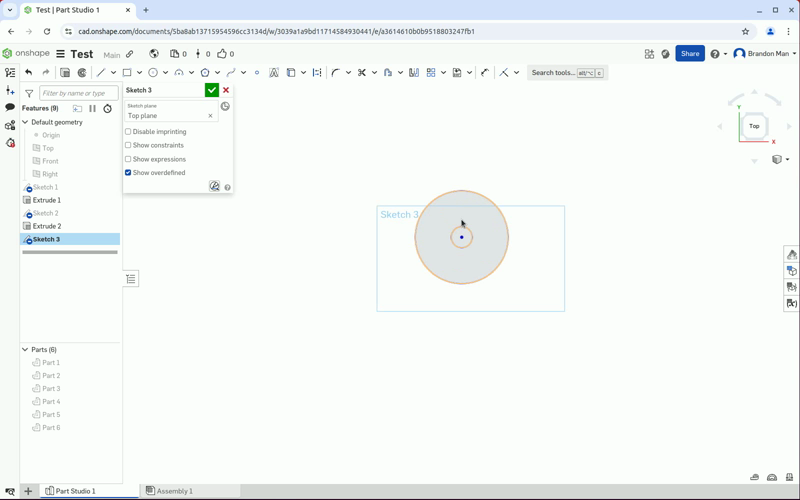
scroll(6)
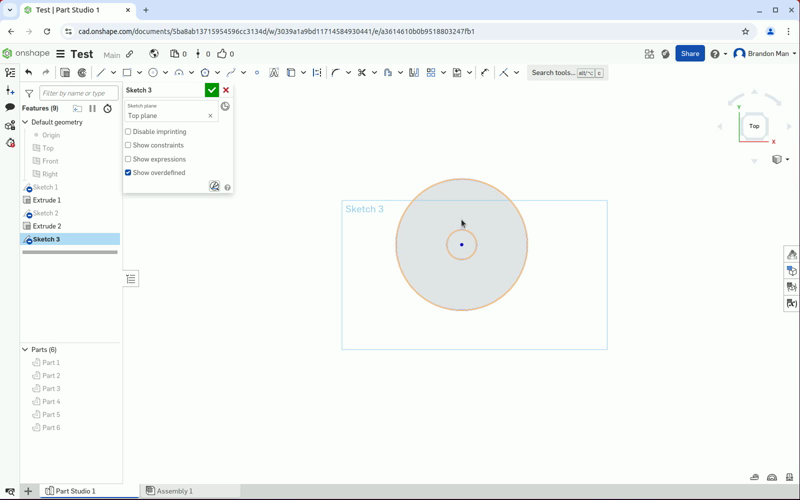
scroll(6)
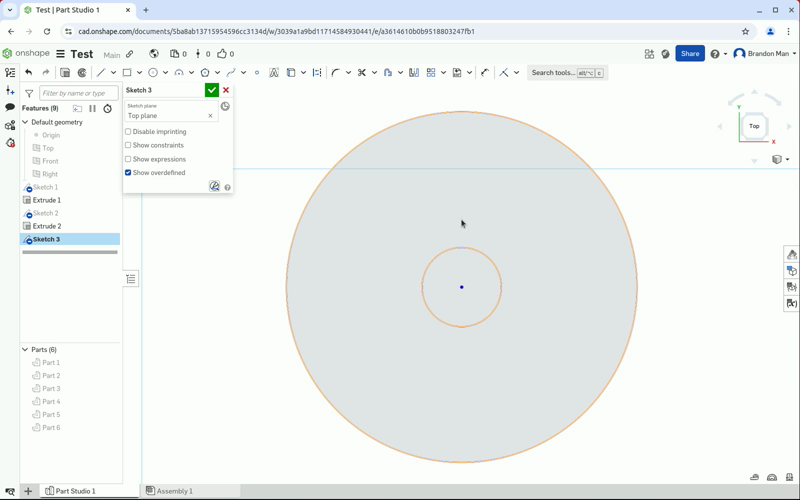
click(461, 219)
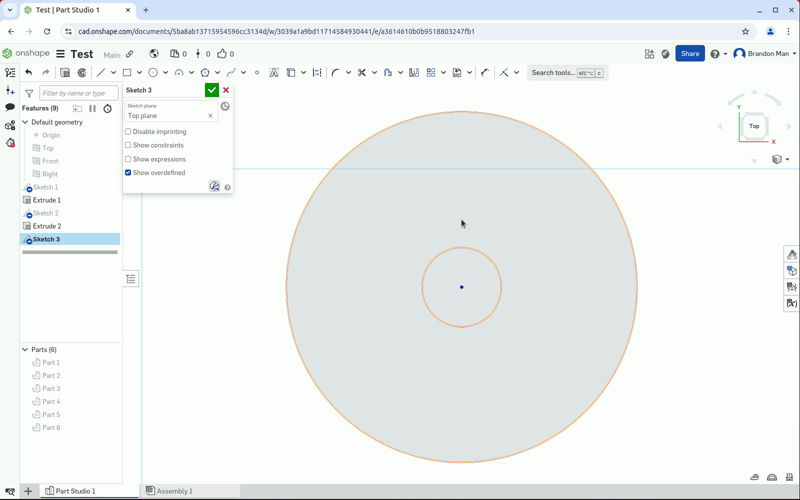
scroll(-6)
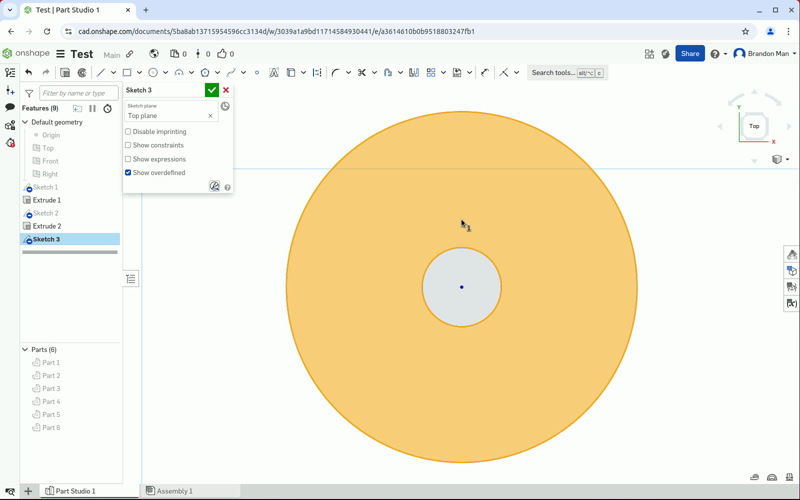
scroll(-6)
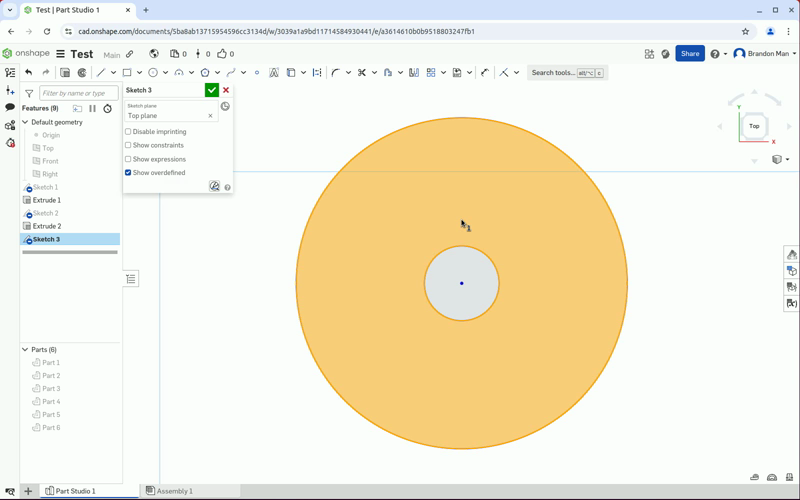
scroll(-6)
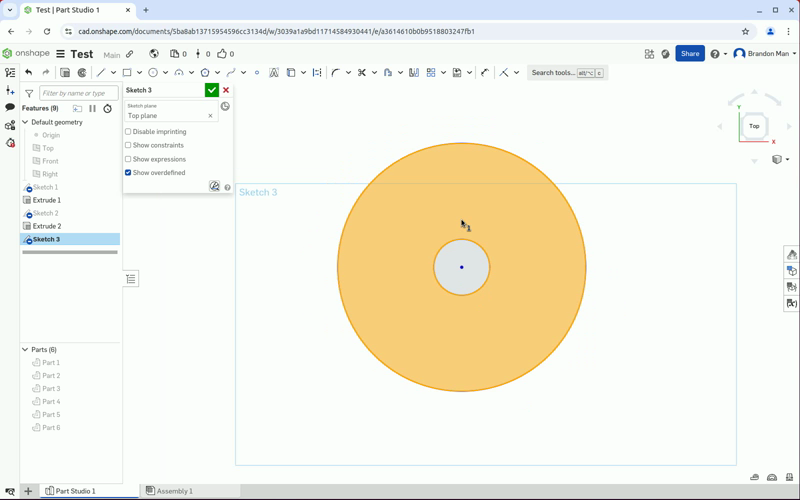
scroll(-6)
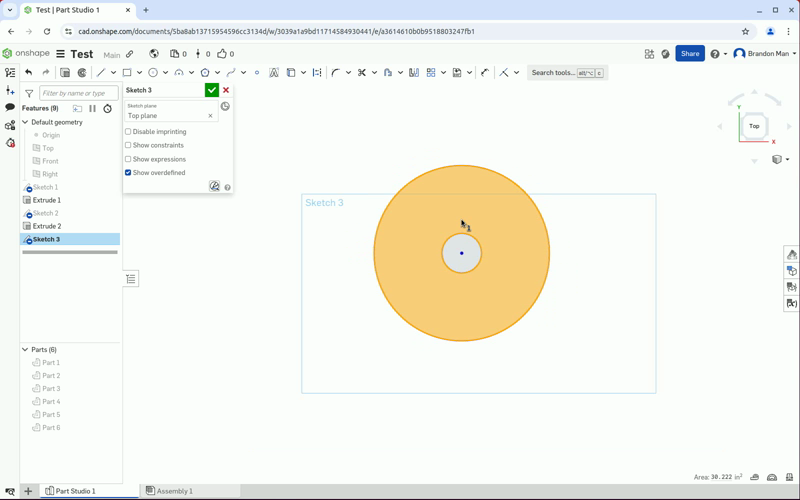
scroll(-6)
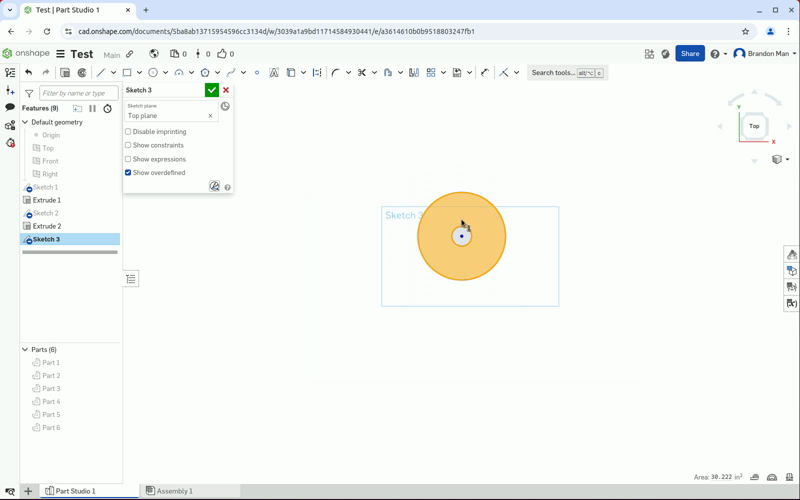
scroll(-6)
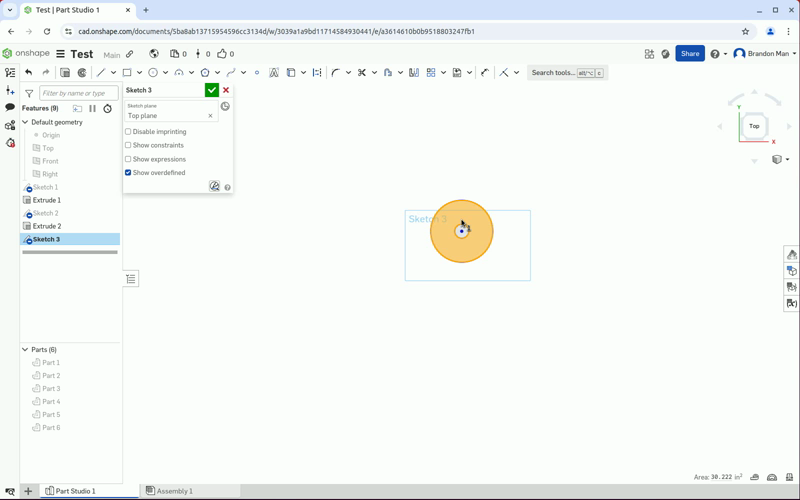
scroll(-6)
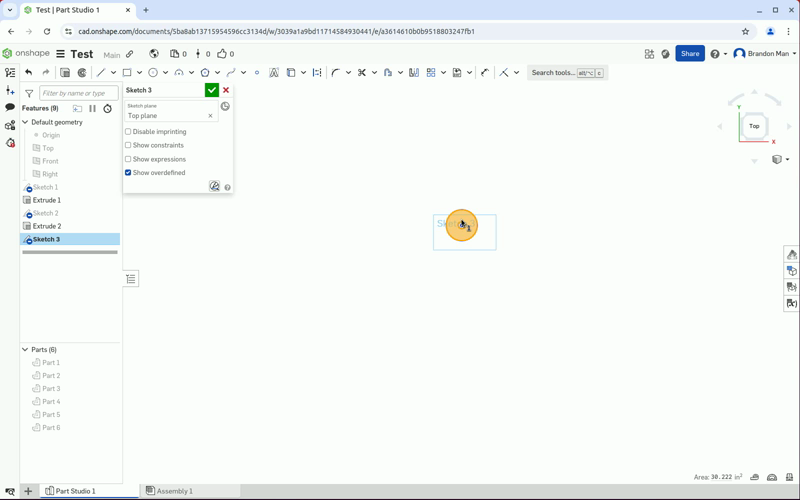
mouse_move(73, 352)
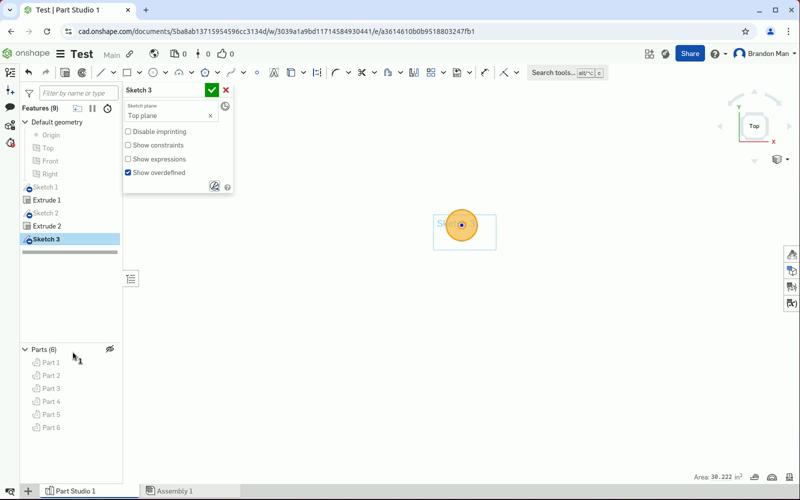
key(shift+y)
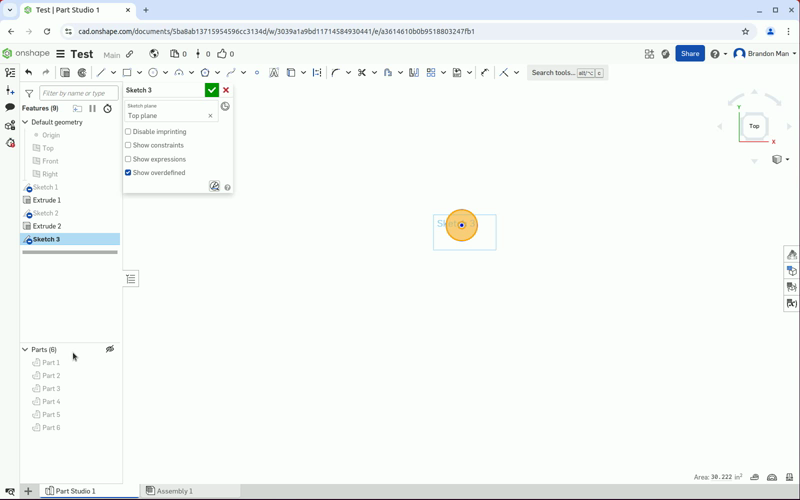
key(shift+e)
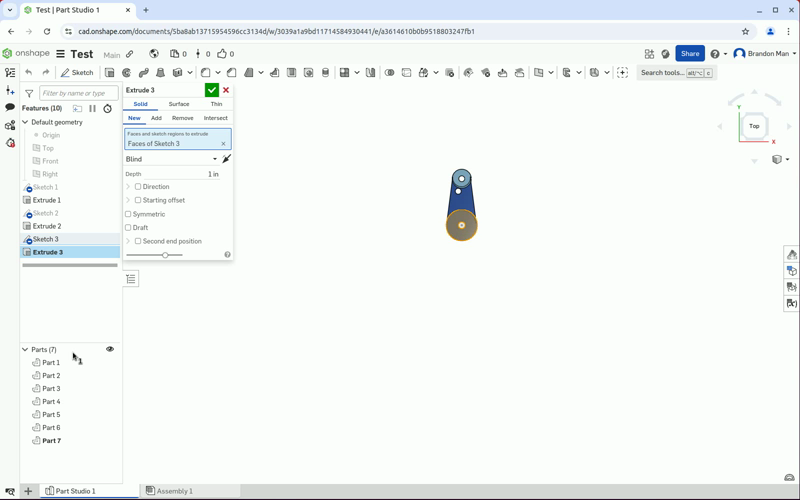
mouse_move(143, 106)
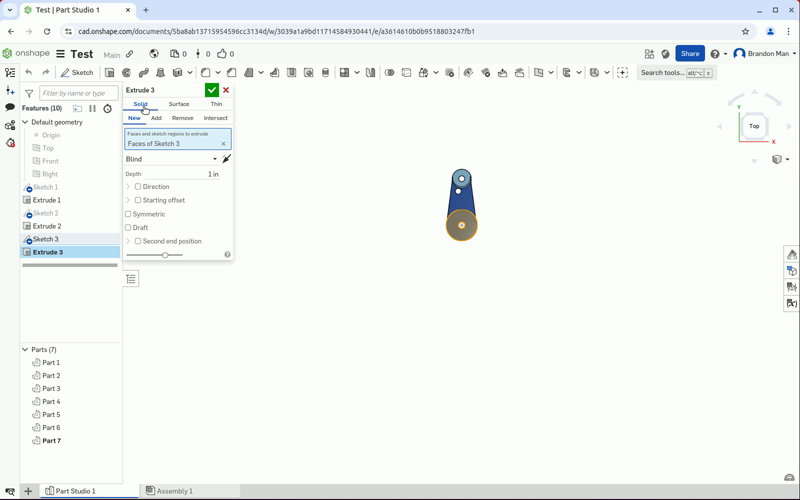
click(143, 106)
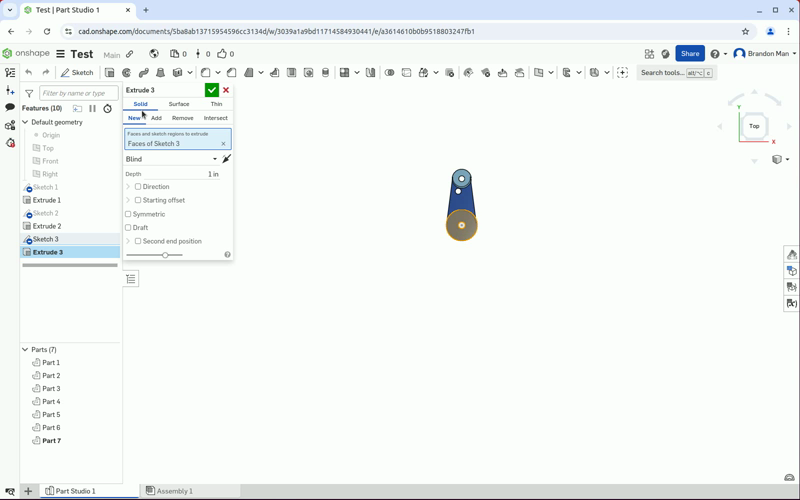
mouse_move(137, 120)
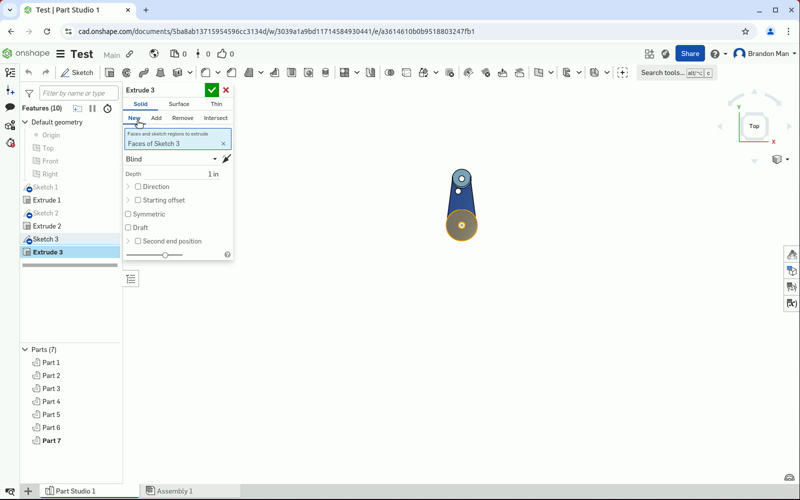
click(137, 120)
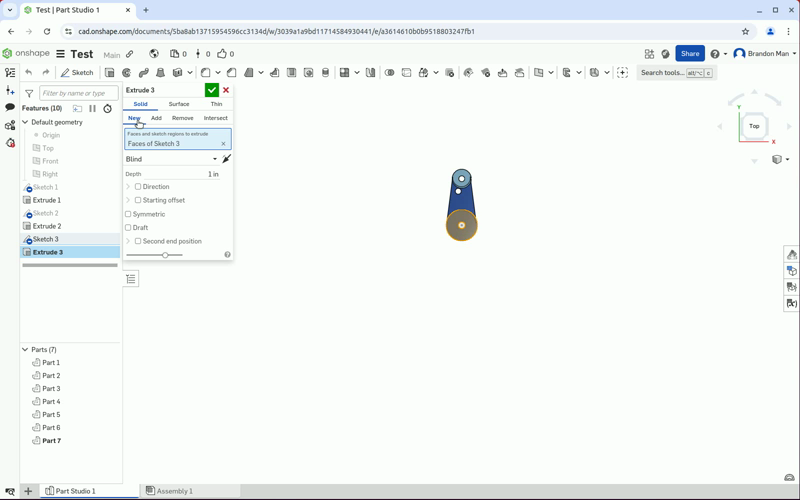
key(tab, 4)
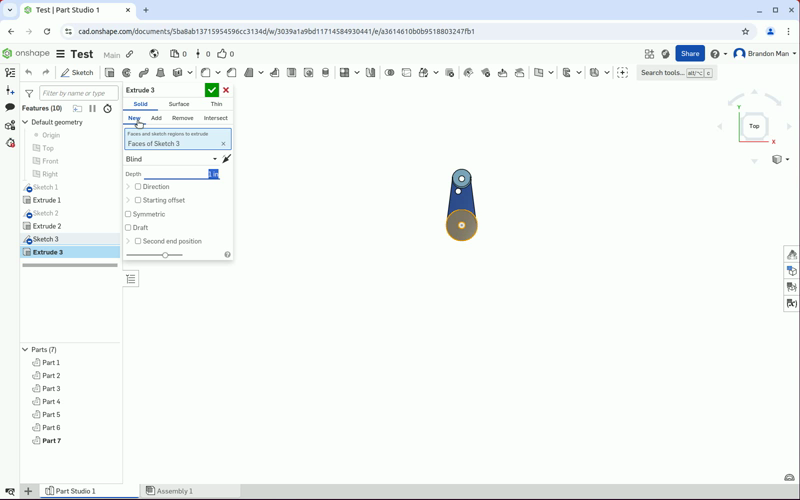
text(0.481)
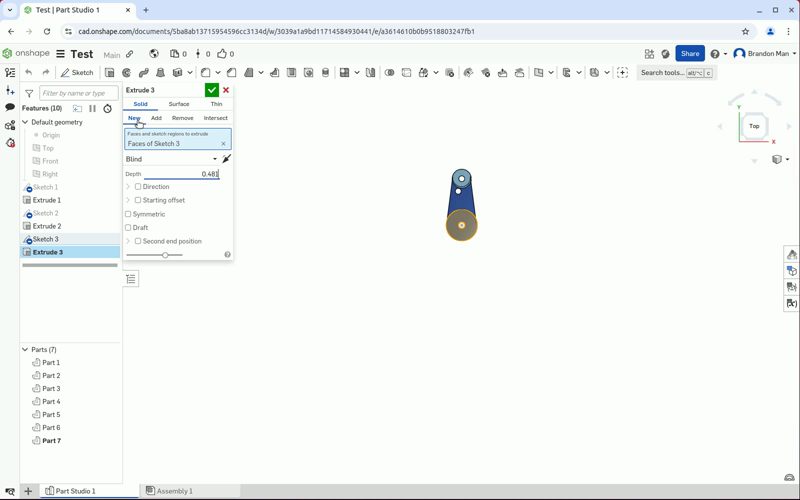
key(enter)
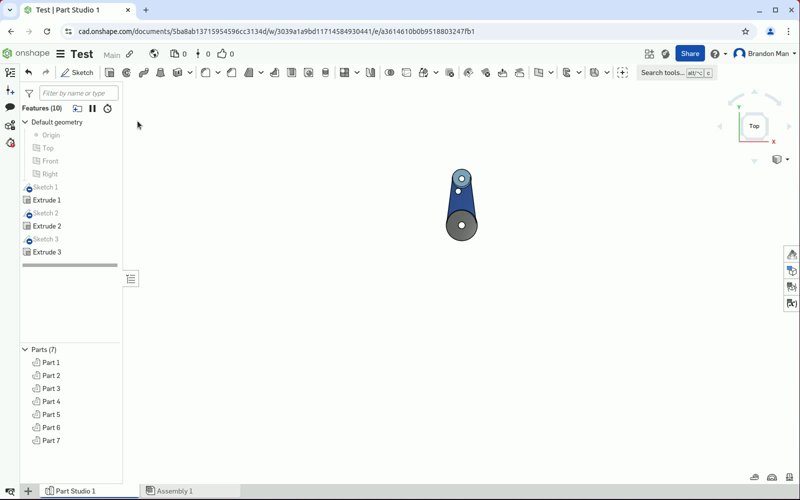
key(shift+h)
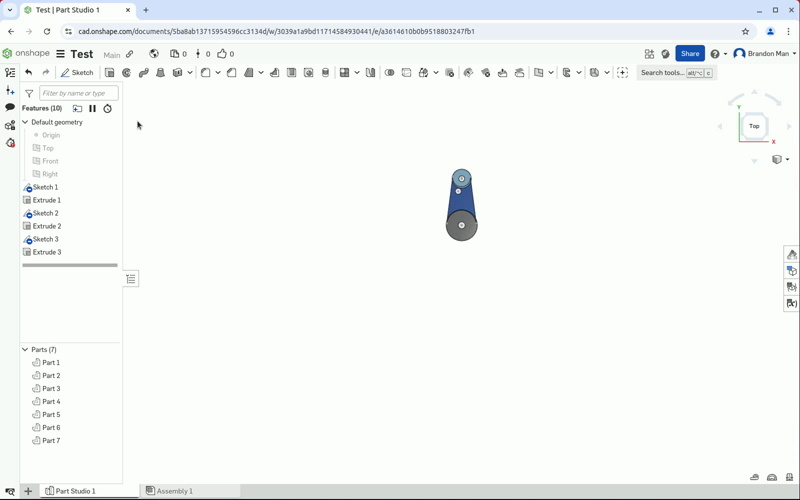
key(shift+h)
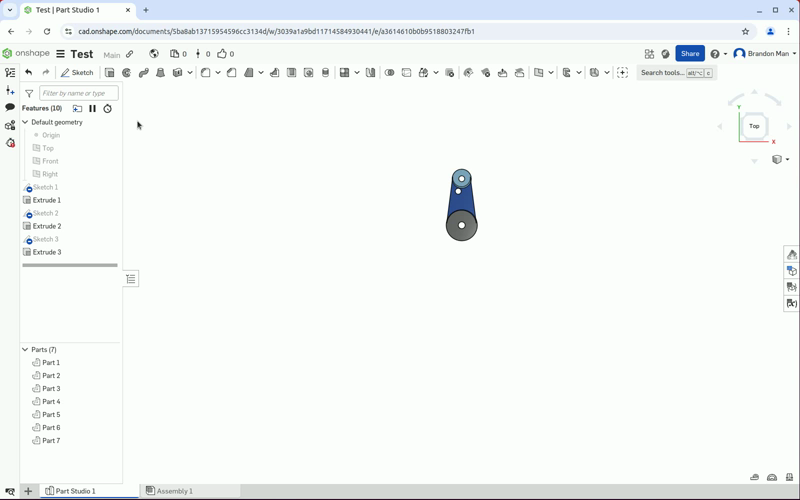
mouse_move(73, 189)
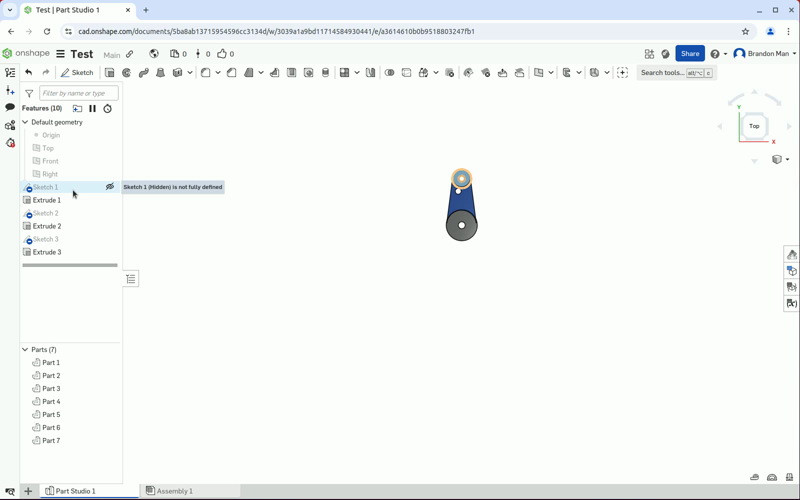
click(73, 189)
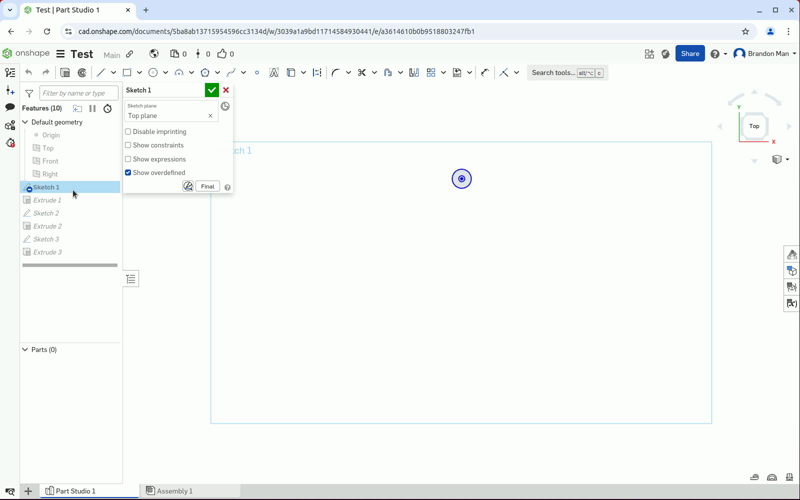
mouse_move(229, 92)
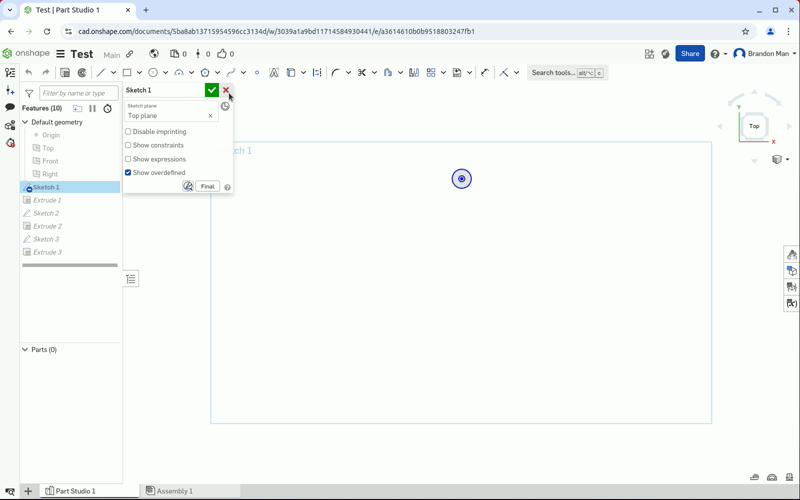
click(229, 92)
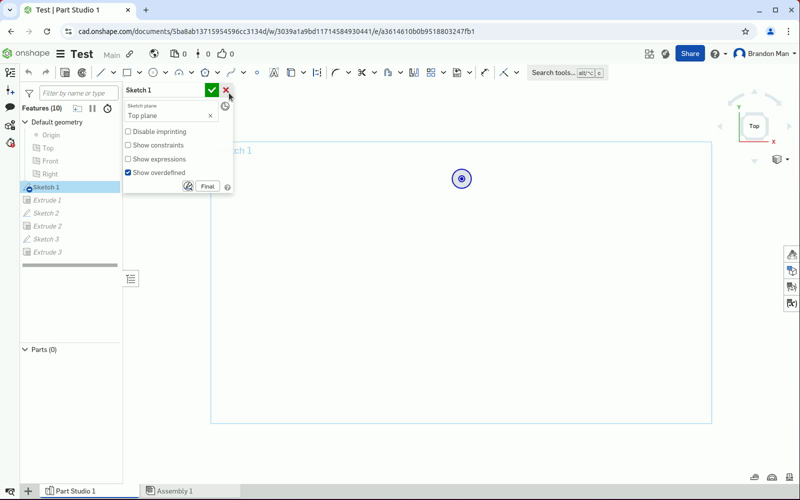
key(shift+s)
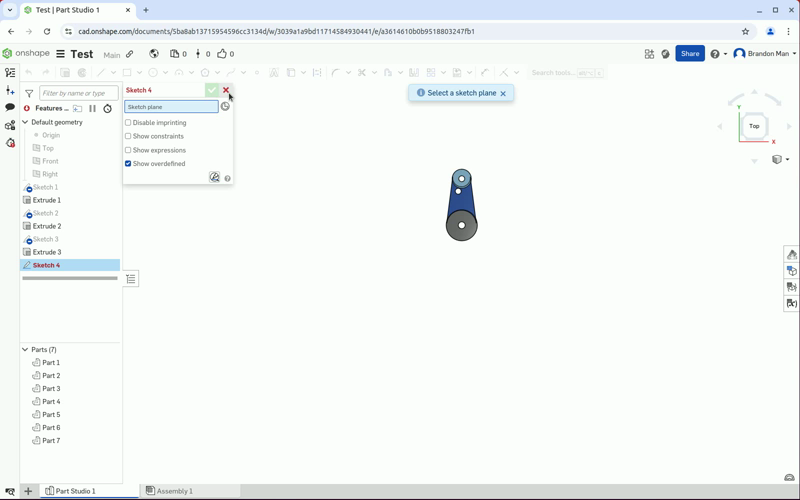
mouse_move(73, 150)
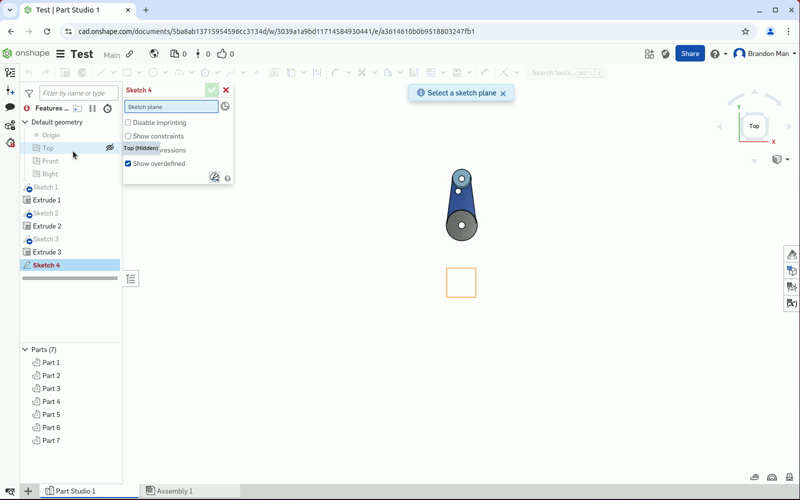
click(73, 150)
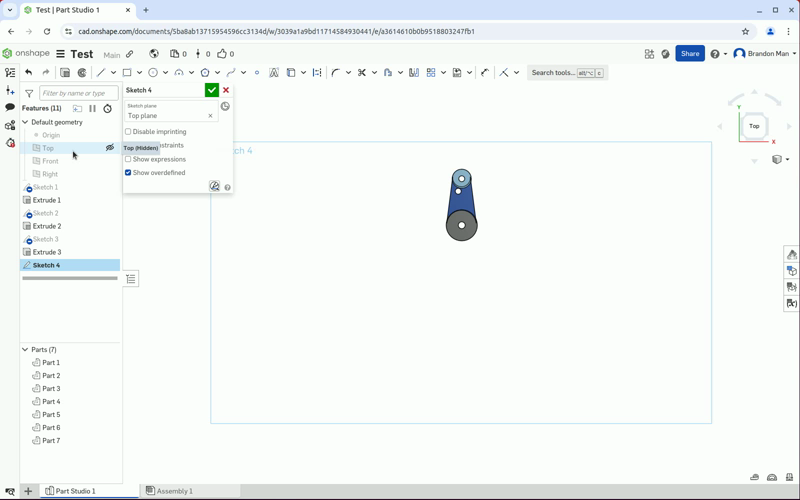
mouse_move(73, 352)
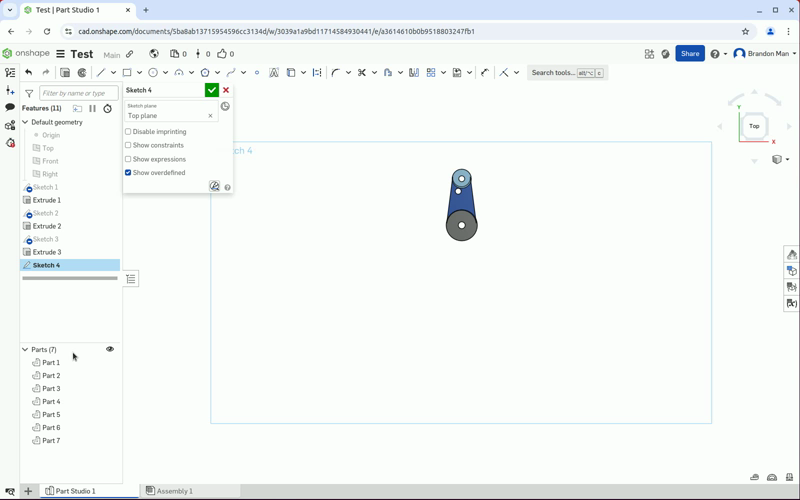
key(y)
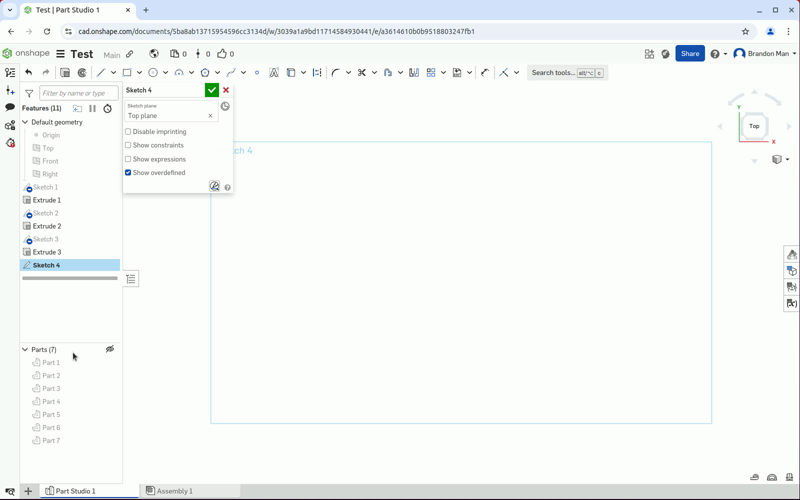
key(l)
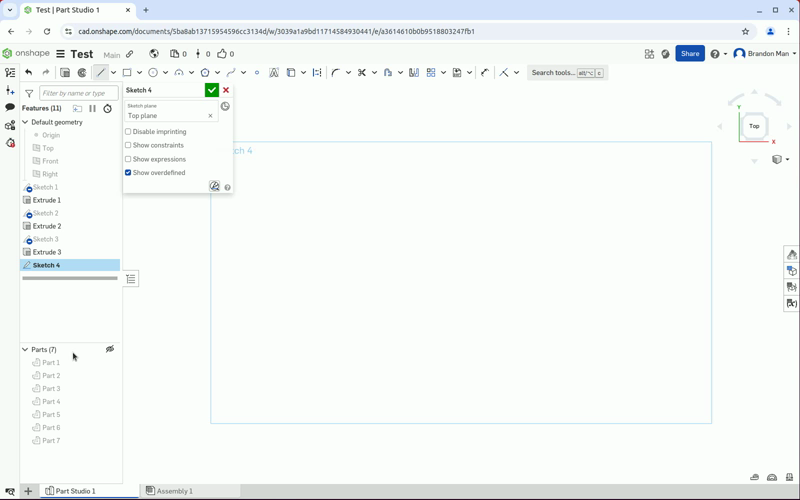
key_down(shift)
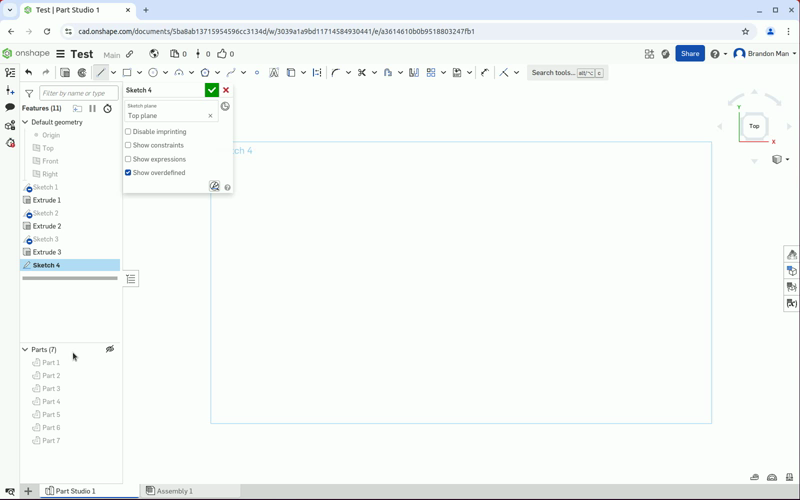
mouse_move(446, 226)
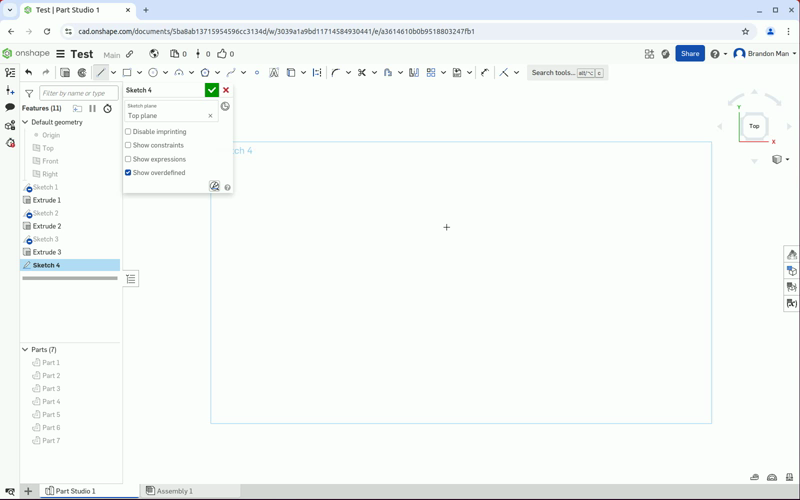
click(446, 226)
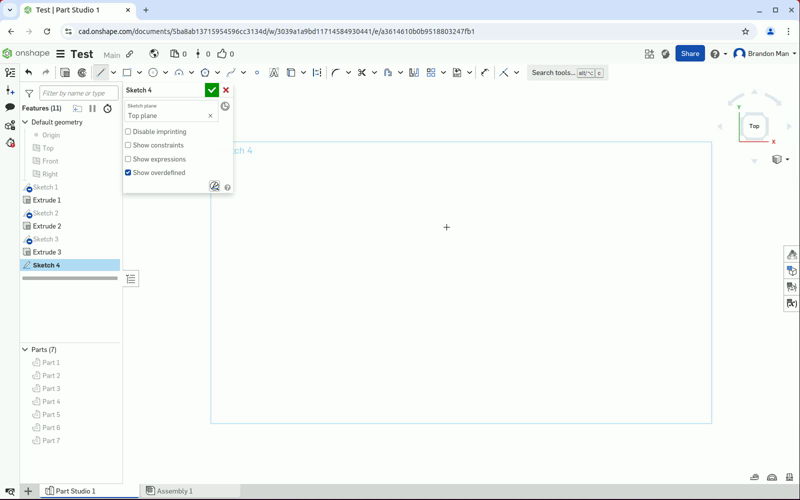
key_up(shift)
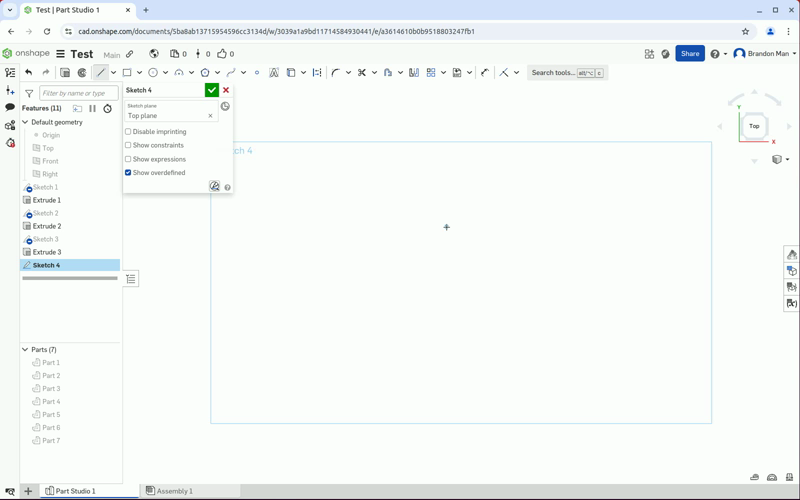
key_down(shift)
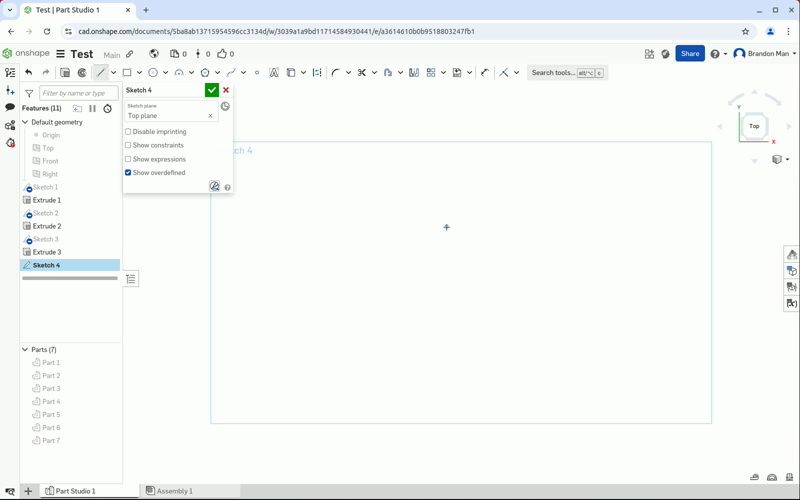
mouse_move(476, 226)
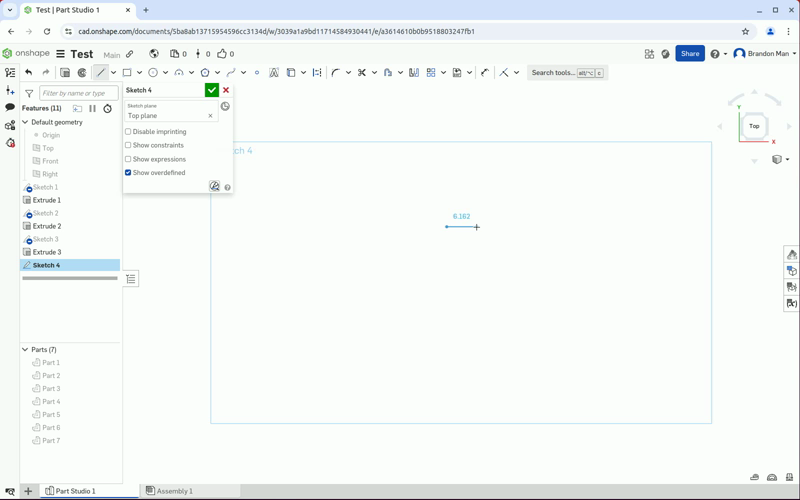
mouse_move(452, 284)
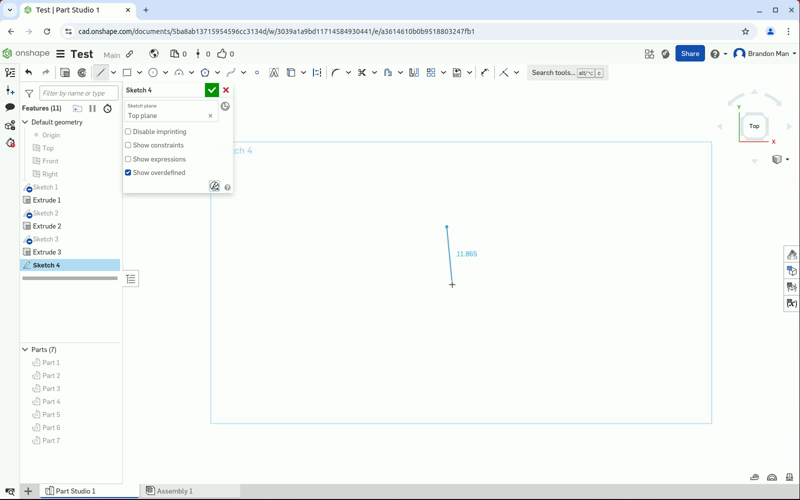
click(452, 284)
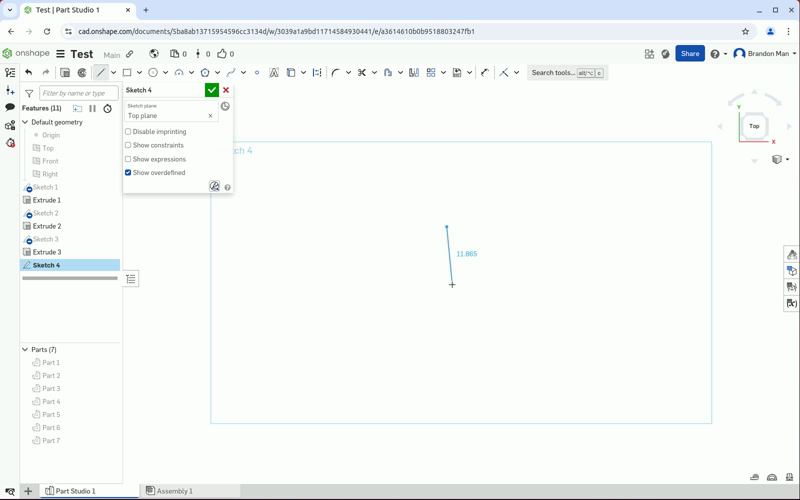
key_up(shift)
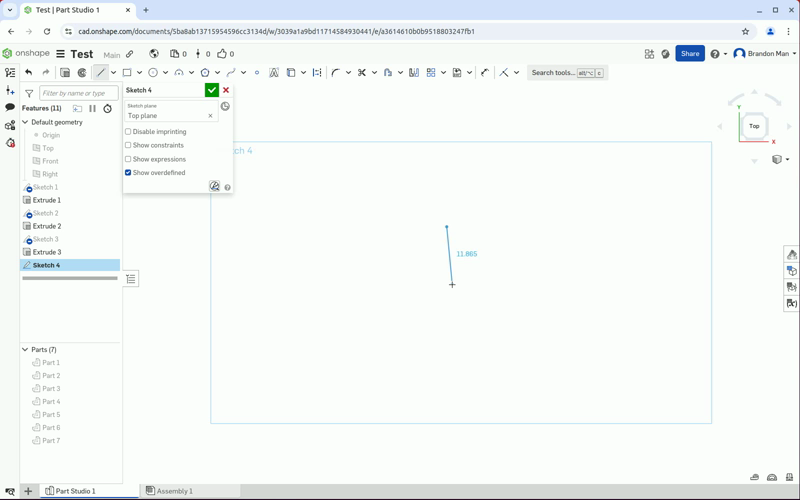
key(esc)
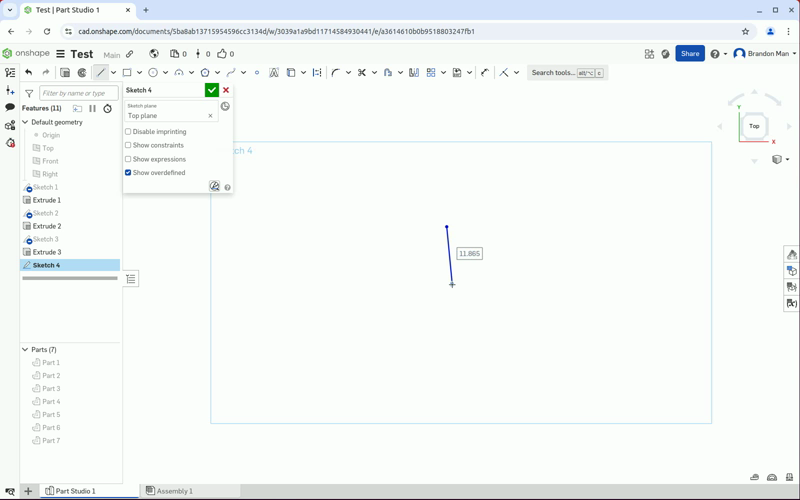
key(a)
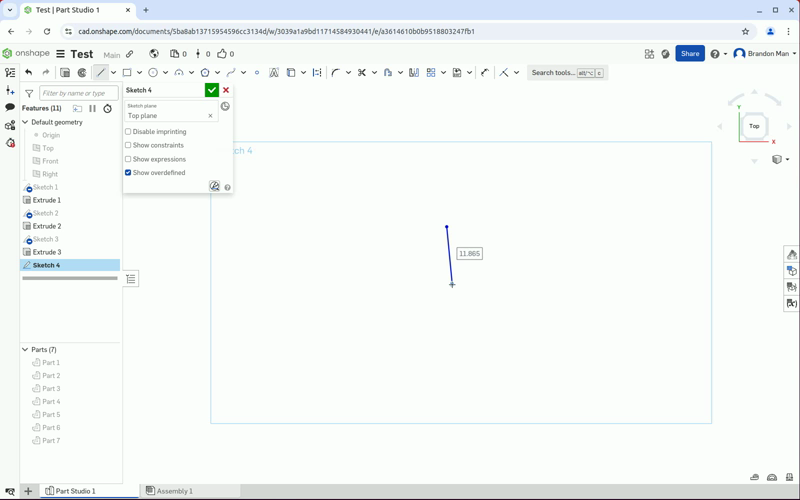
mouse_move(452, 284)
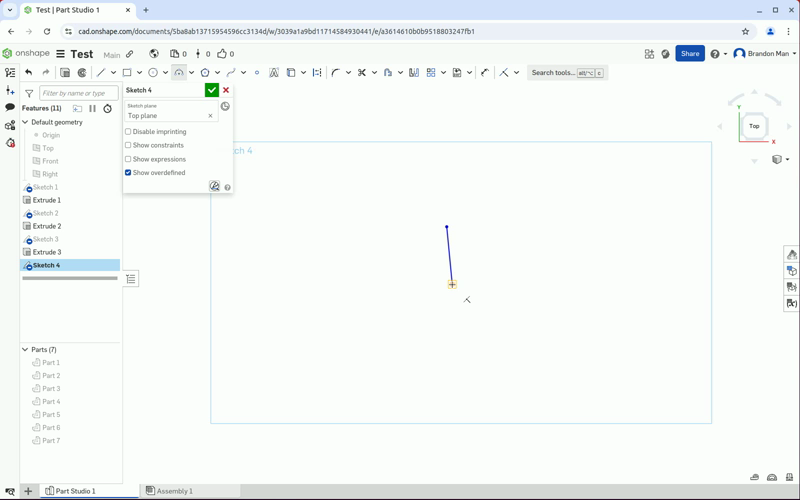
click(452, 284)
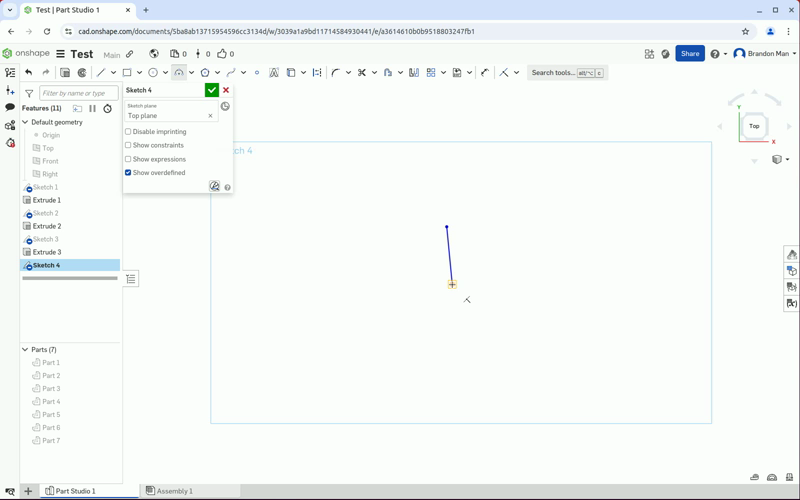
key_down(shift)
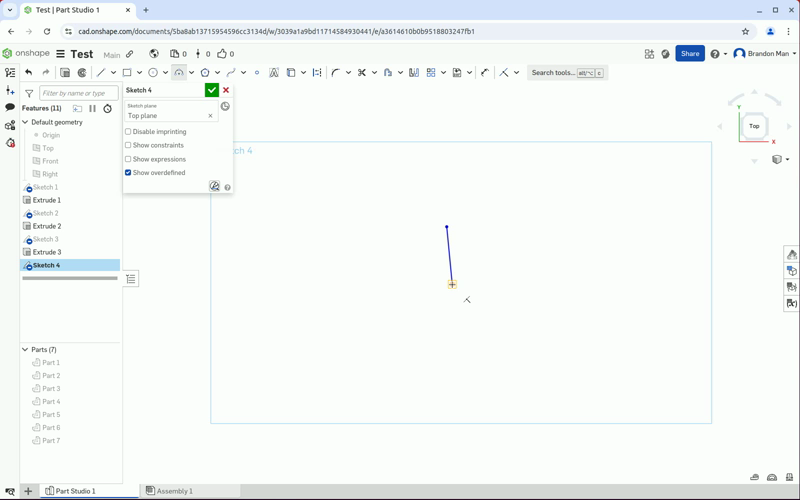
mouse_move(461, 291)
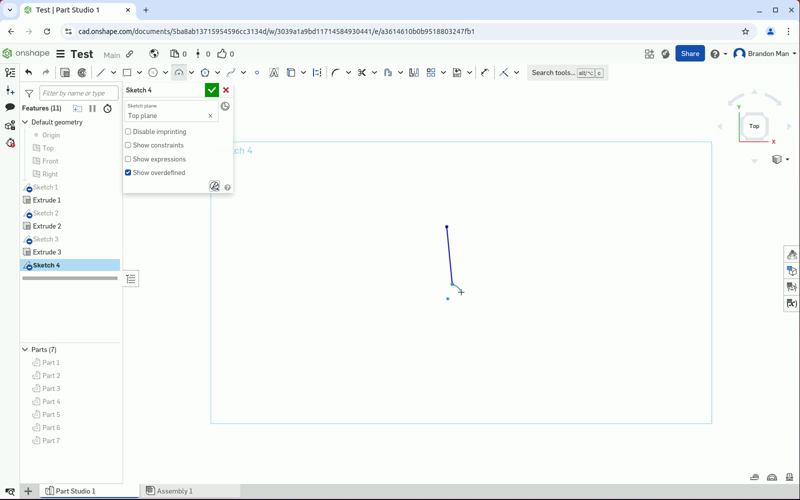
click(461, 291)
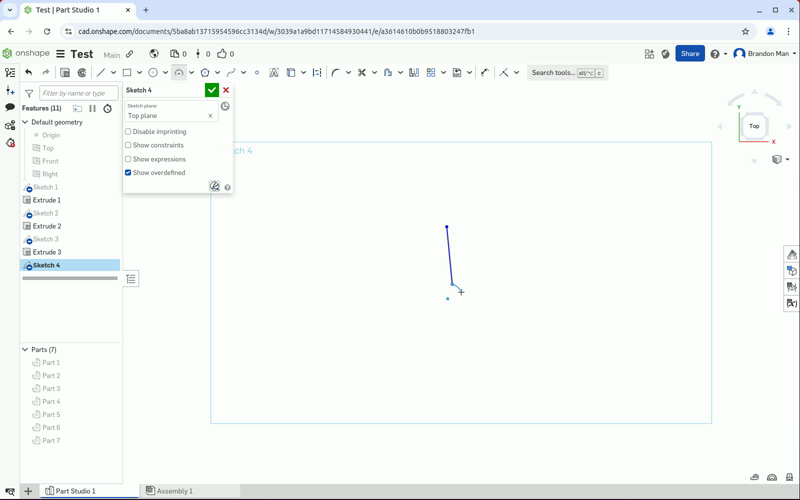
mouse_move(466, 276)
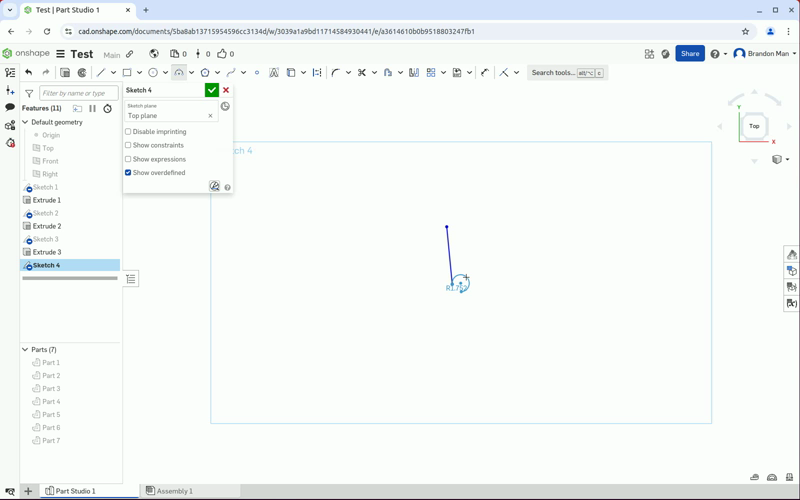
click(466, 276)
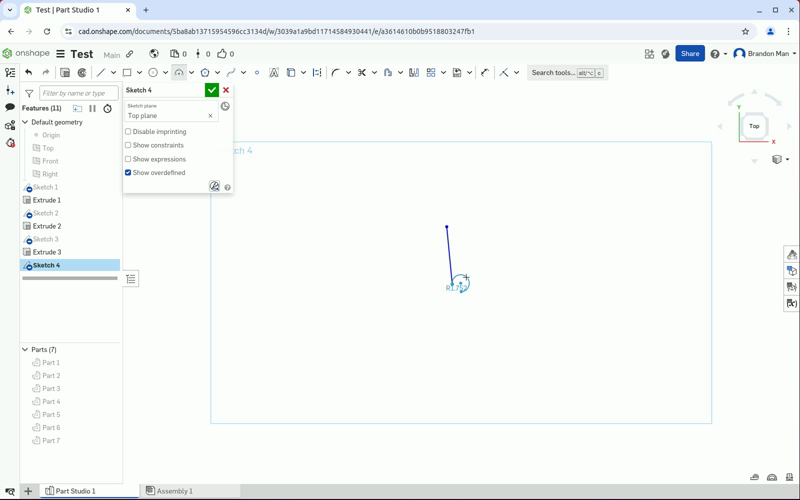
key_up(shift)
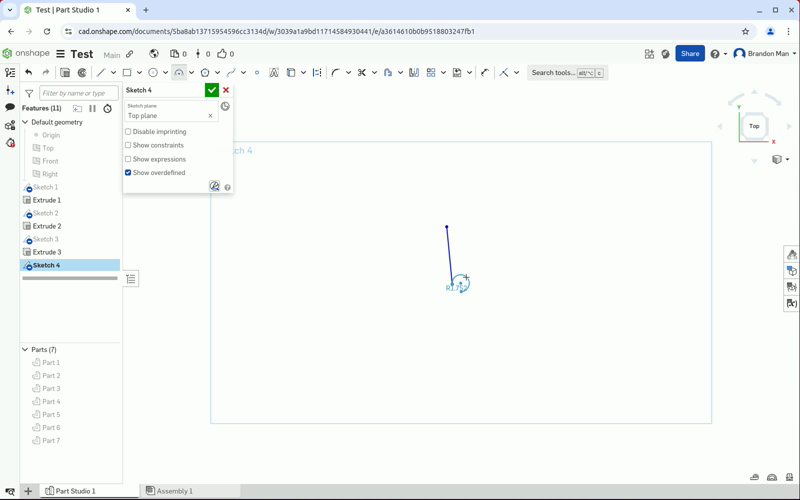
key(esc)
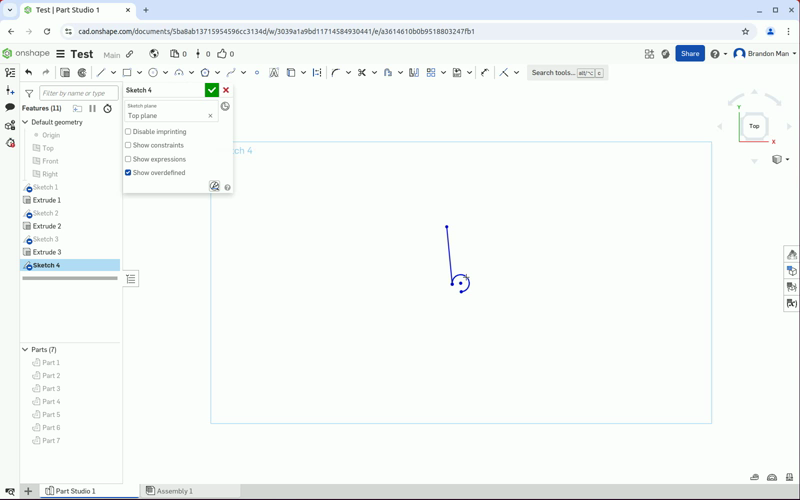
key(l)
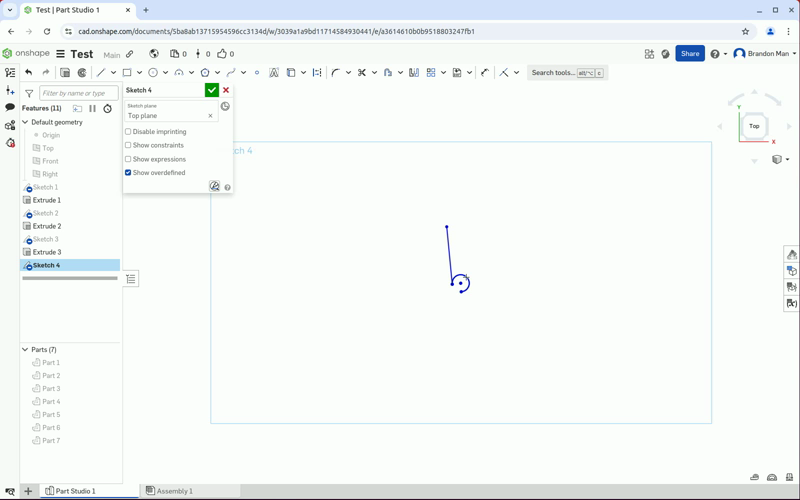
mouse_move(461, 291)
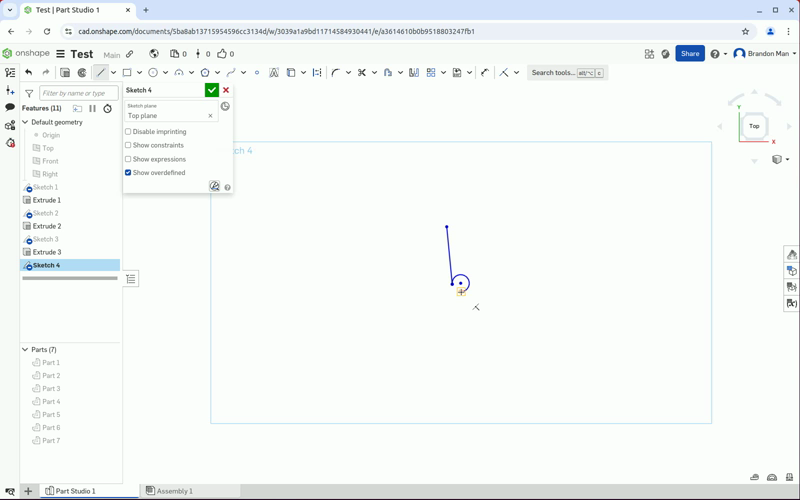
click(461, 291)
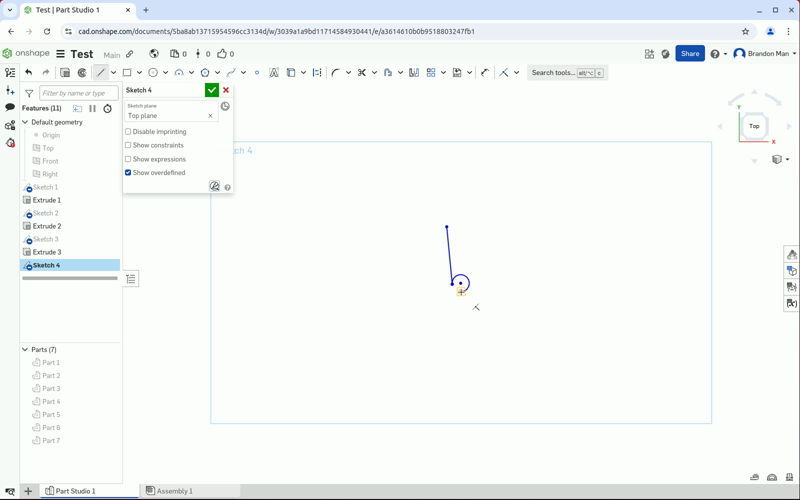
key_down(shift)
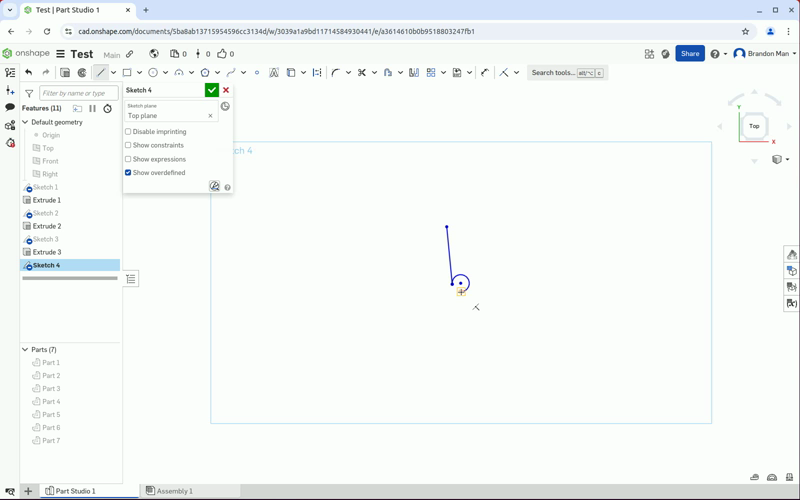
mouse_move(491, 291)
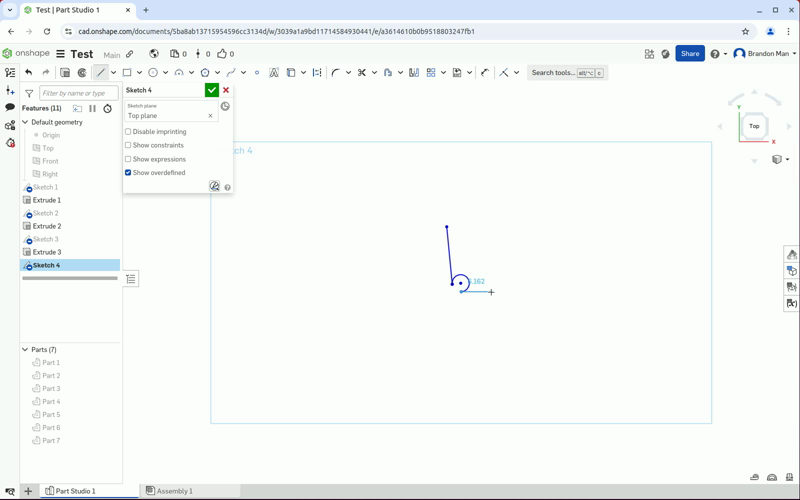
mouse_move(502, 290)
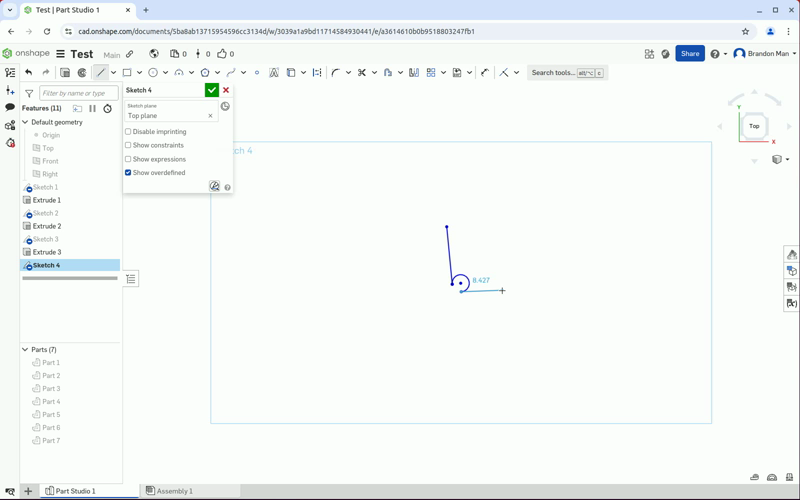
click(502, 290)
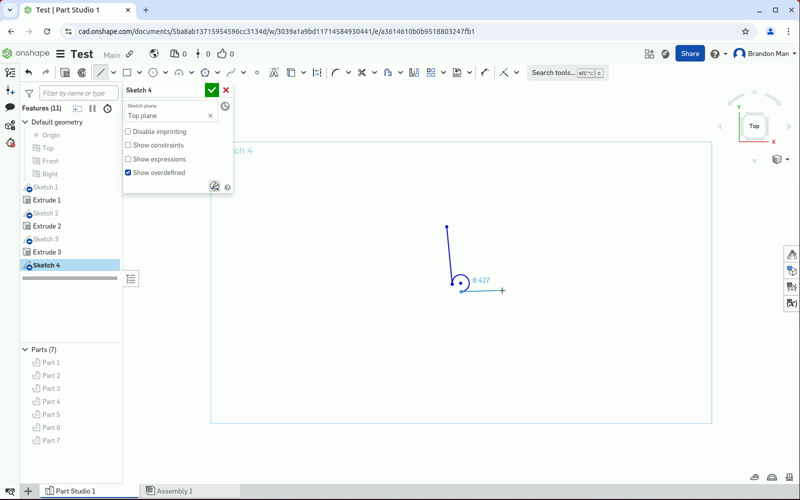
key_up(shift)
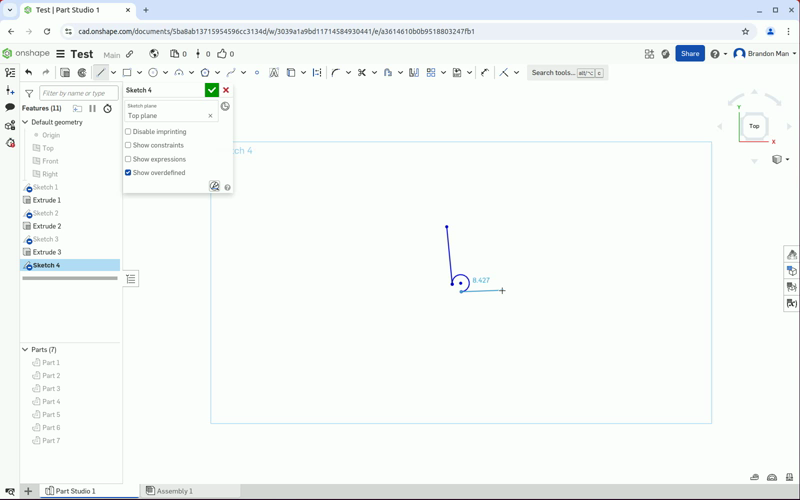
key(esc)
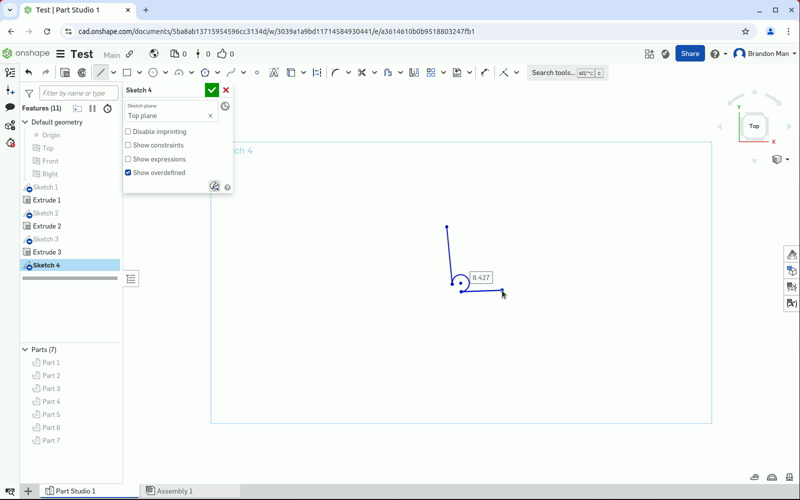
key(a)
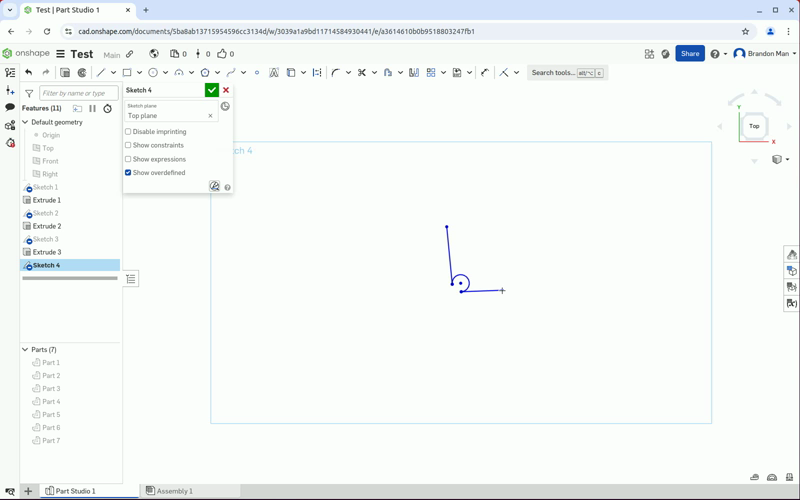
mouse_move(502, 290)
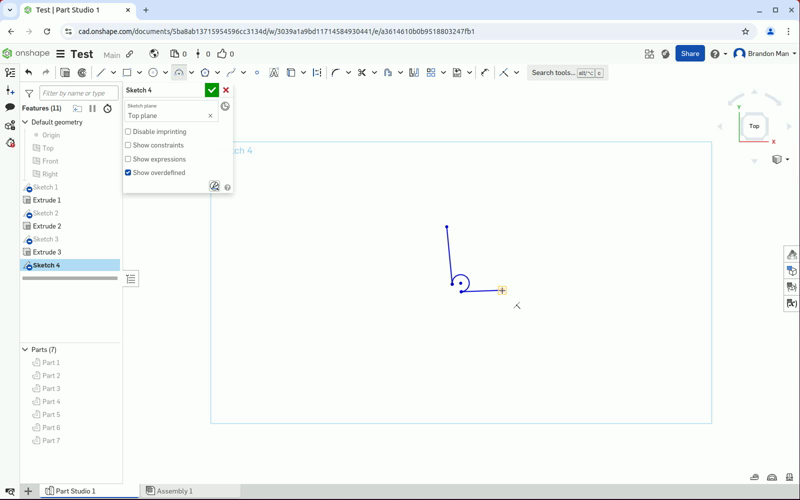
click(502, 290)
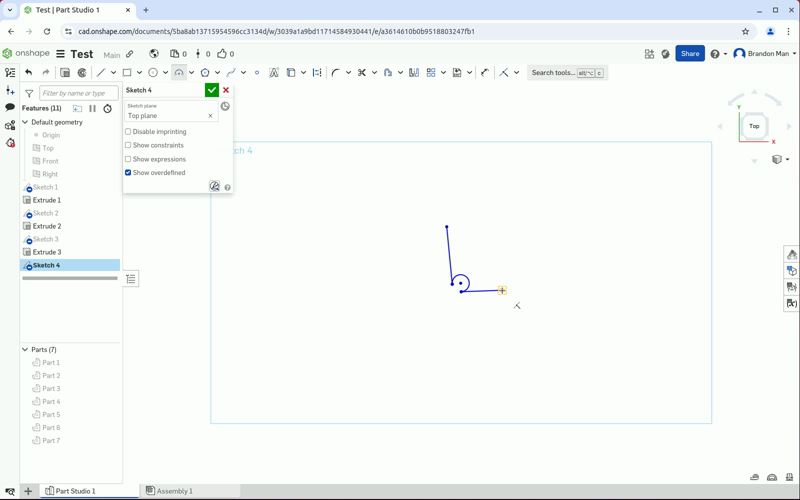
key_down(shift)
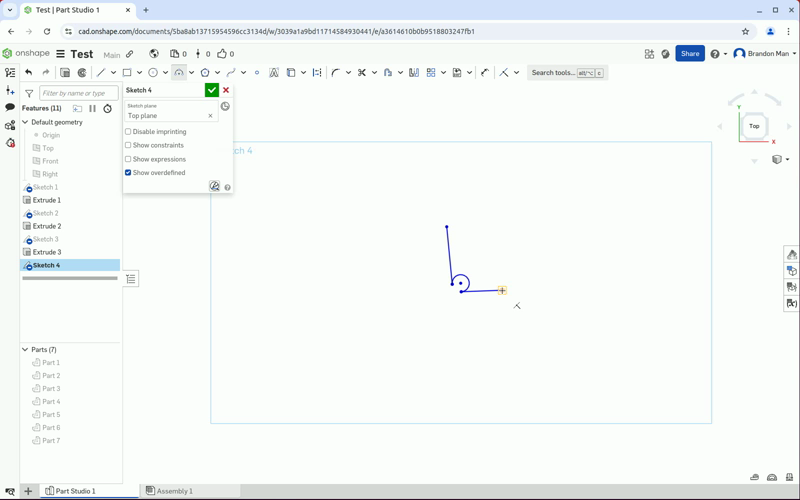
mouse_move(502, 276)
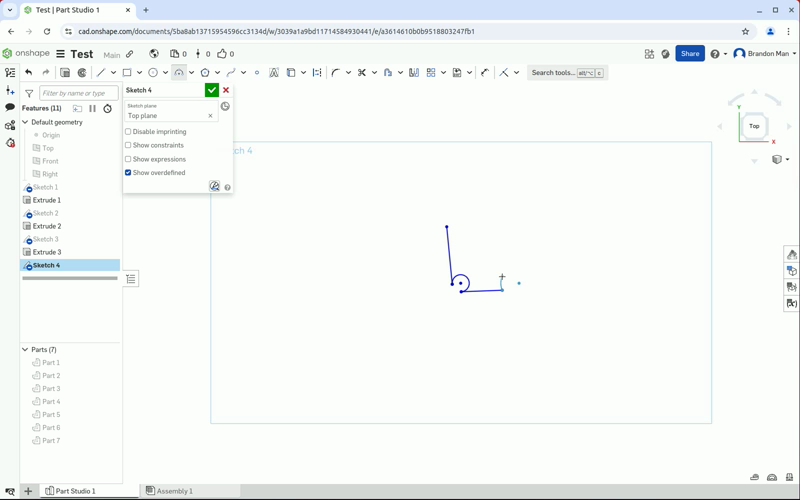
click(502, 276)
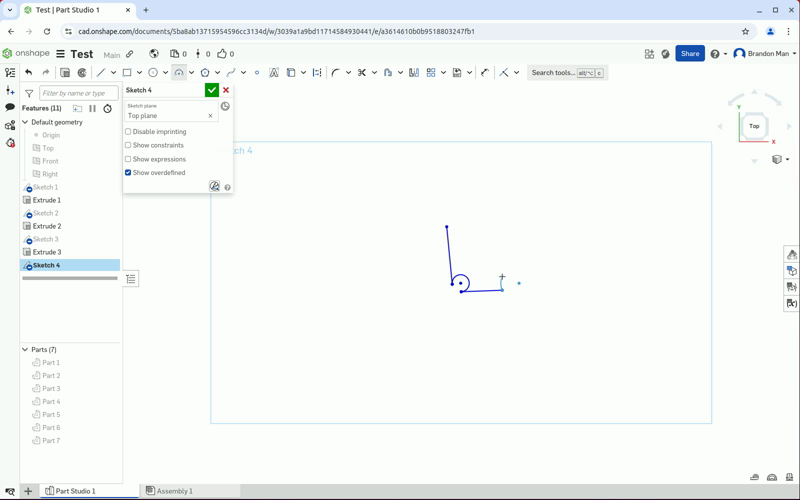
mouse_move(494, 282)
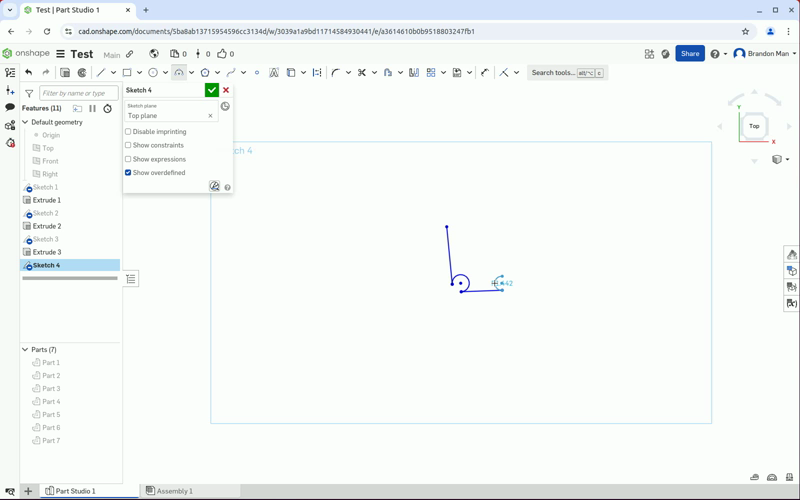
click(494, 282)
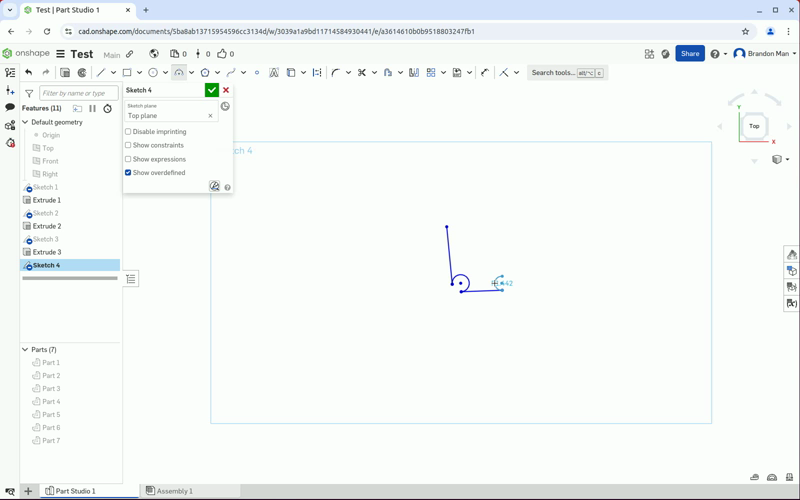
key_up(shift)
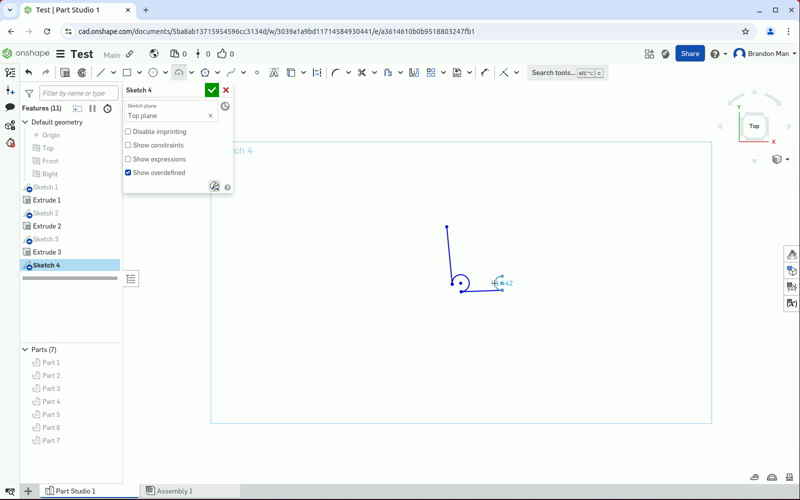
key(esc)
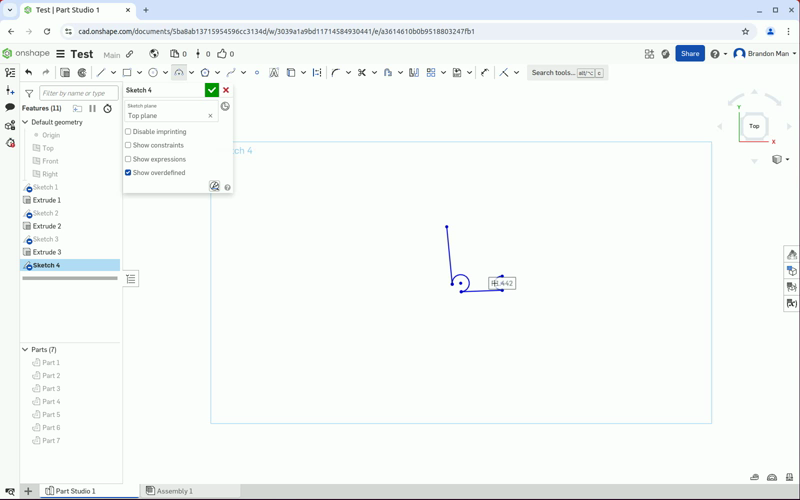
key(l)
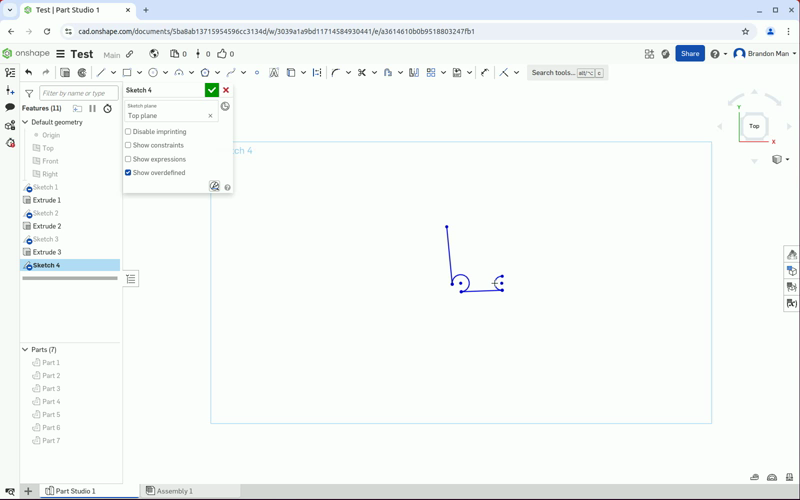
mouse_move(502, 276)
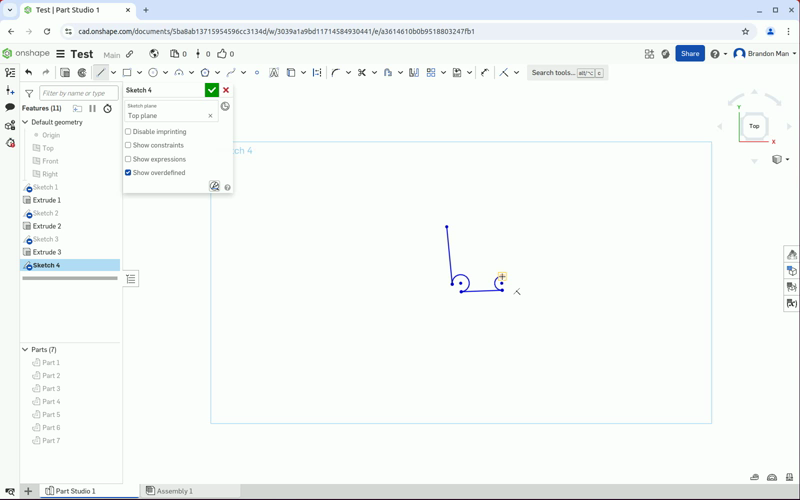
click(502, 276)
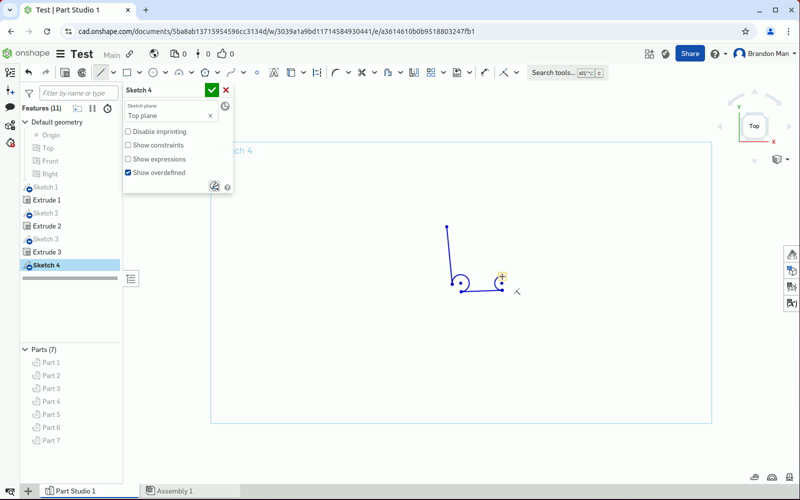
key_down(shift)
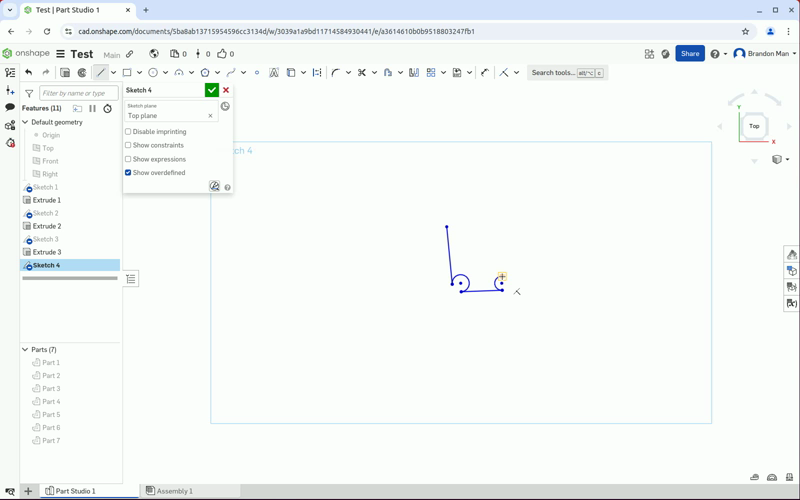
mouse_move(532, 276)
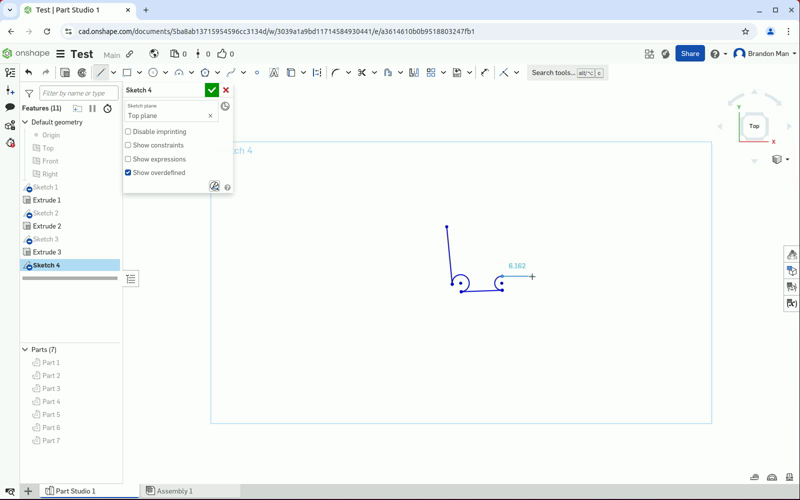
mouse_move(478, 275)
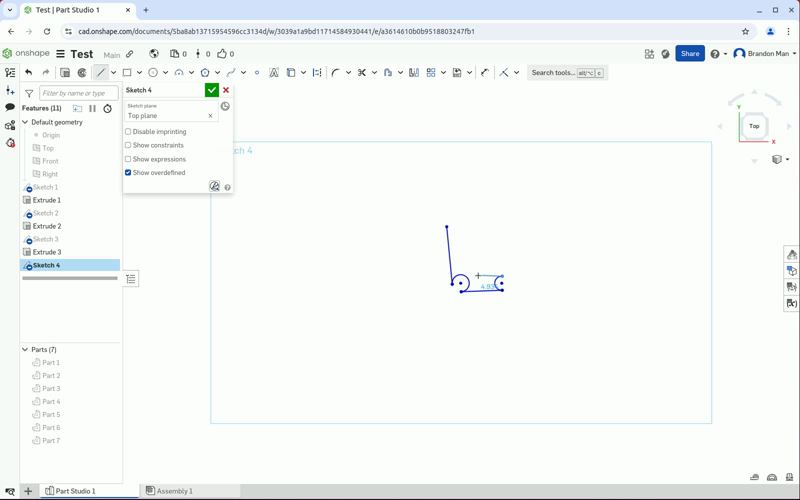
click(478, 275)
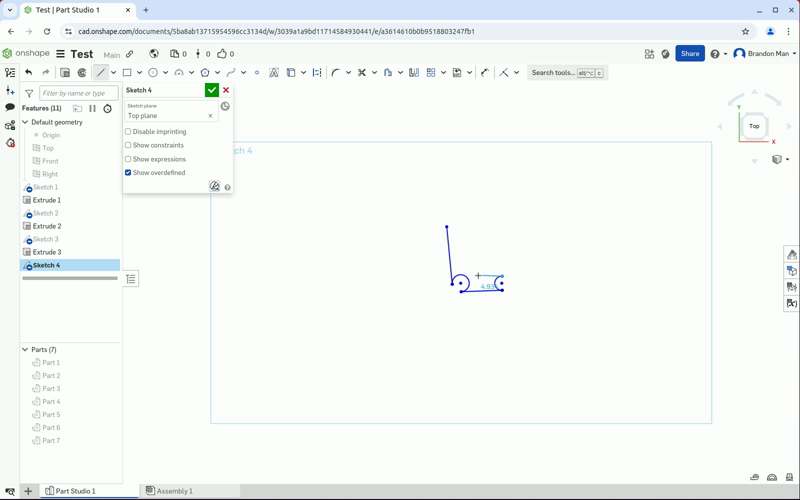
key_up(shift)
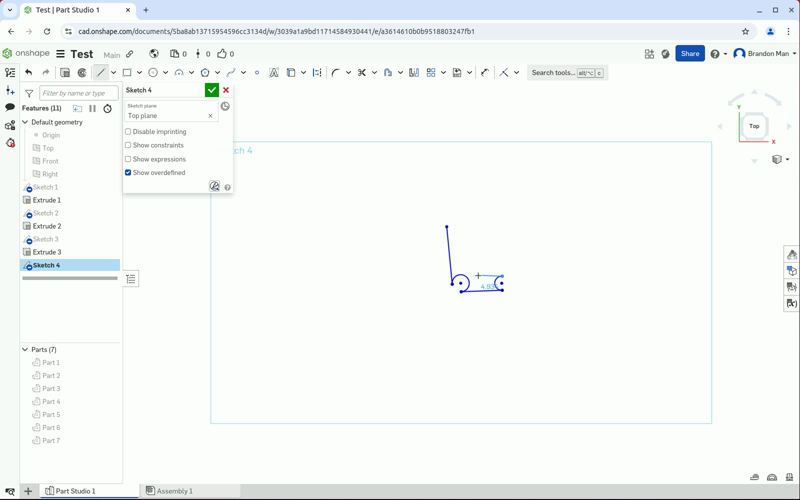
key(esc)
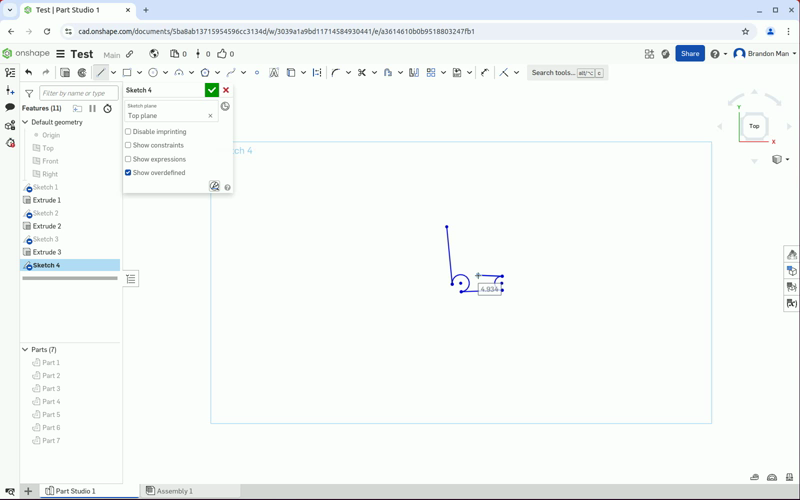
key(a)
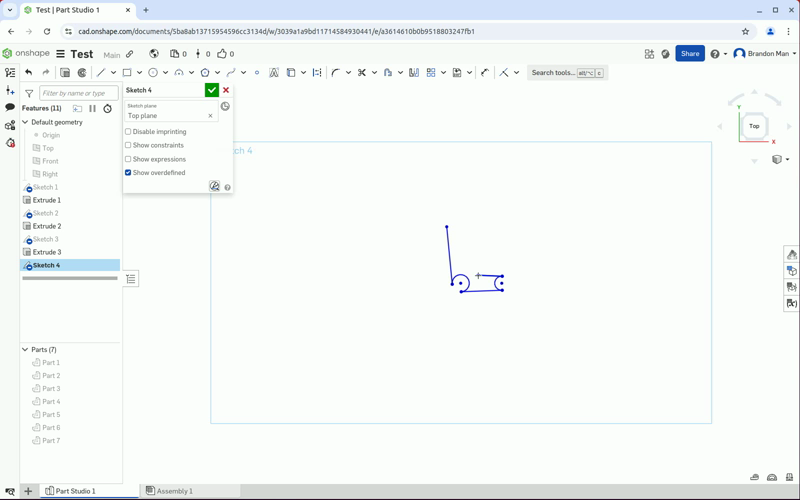
mouse_move(478, 275)
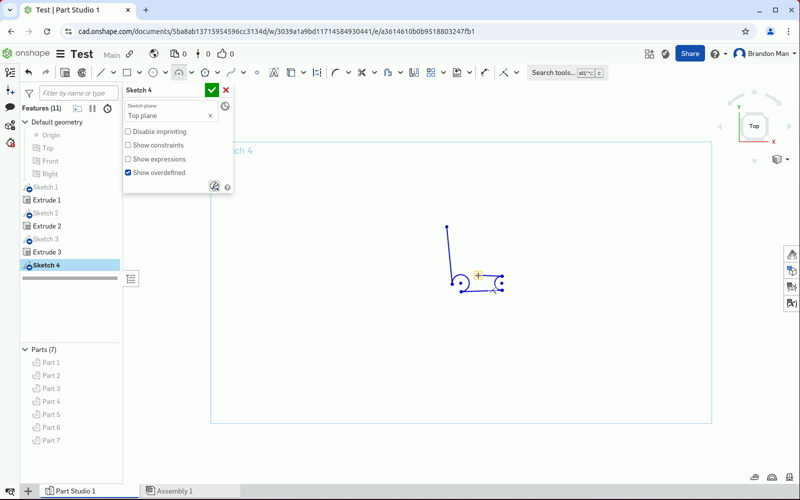
click(478, 275)
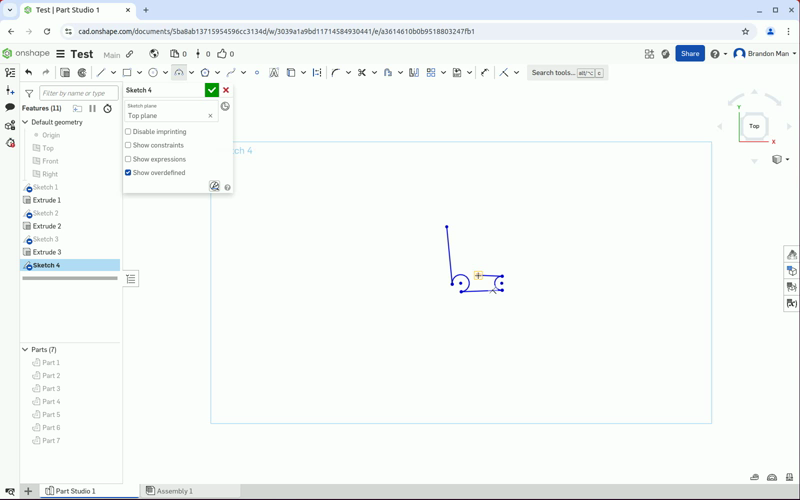
key_down(shift)
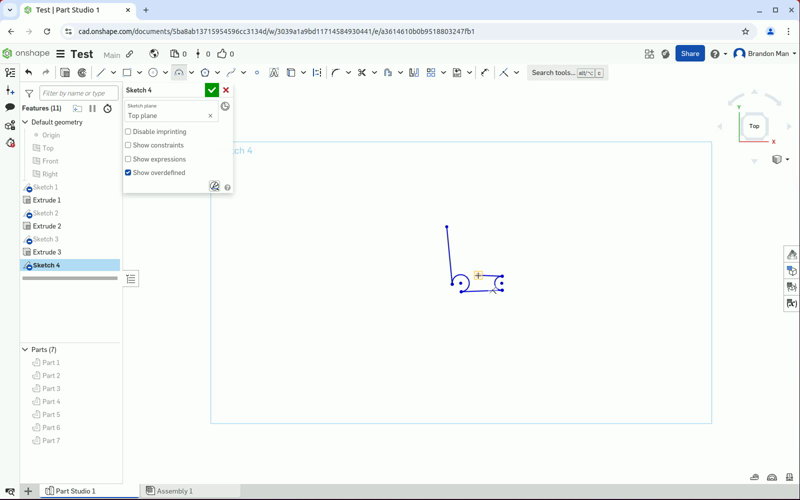
mouse_move(471, 267)
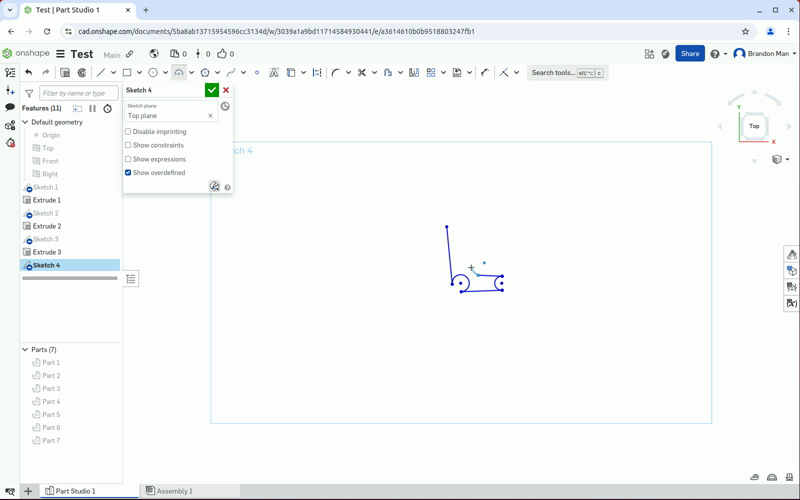
click(471, 267)
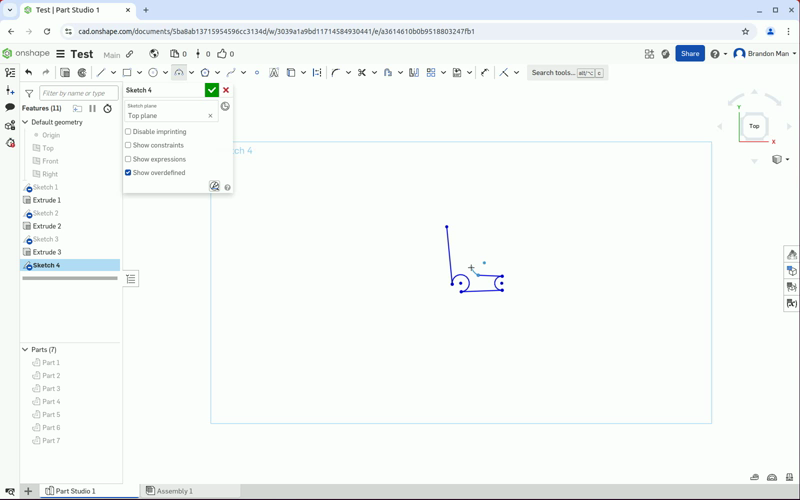
mouse_move(472, 272)
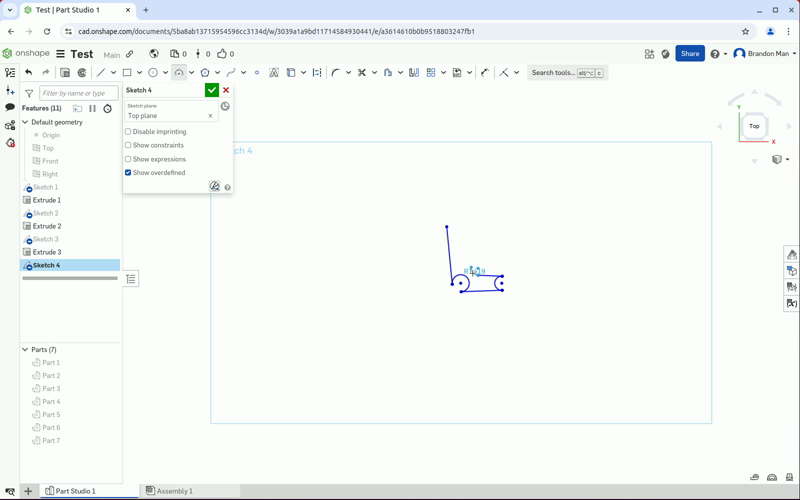
click(472, 272)
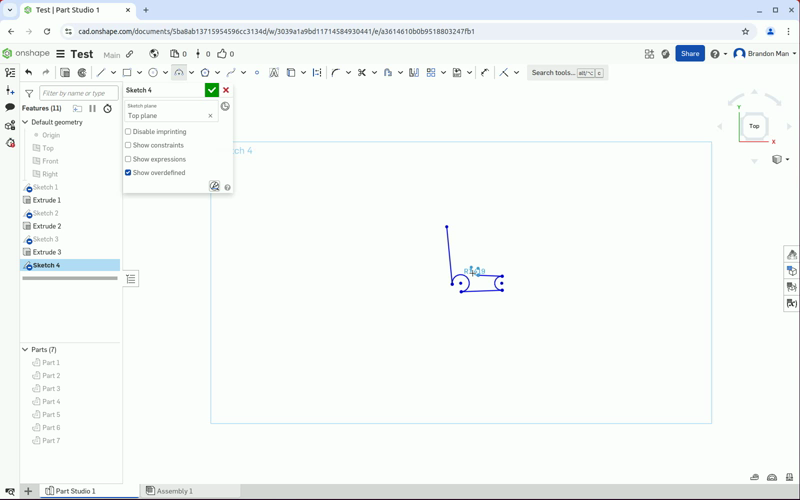
key_up(shift)
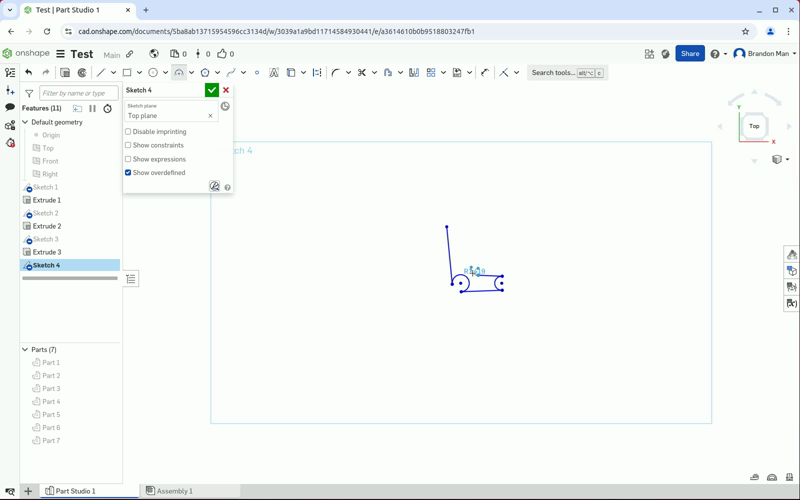
key(esc)
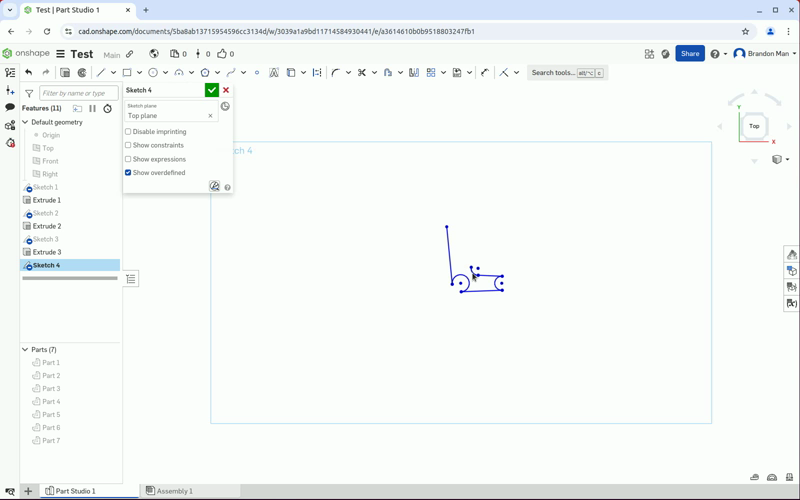
key(l)
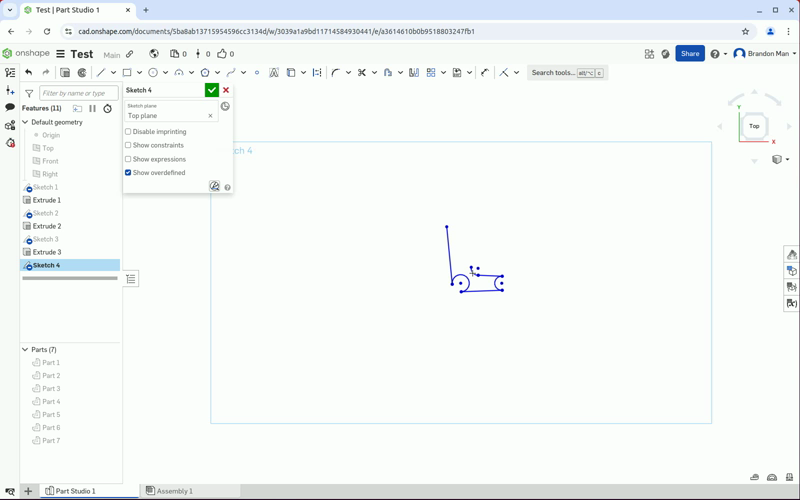
mouse_move(471, 267)
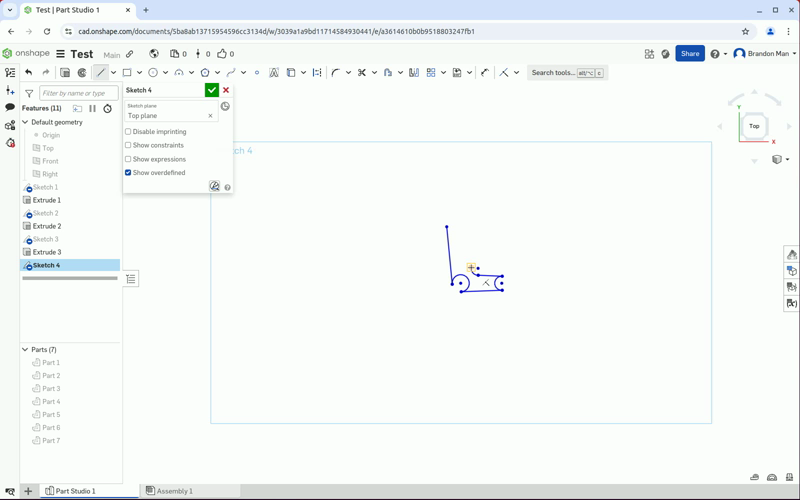
click(471, 267)
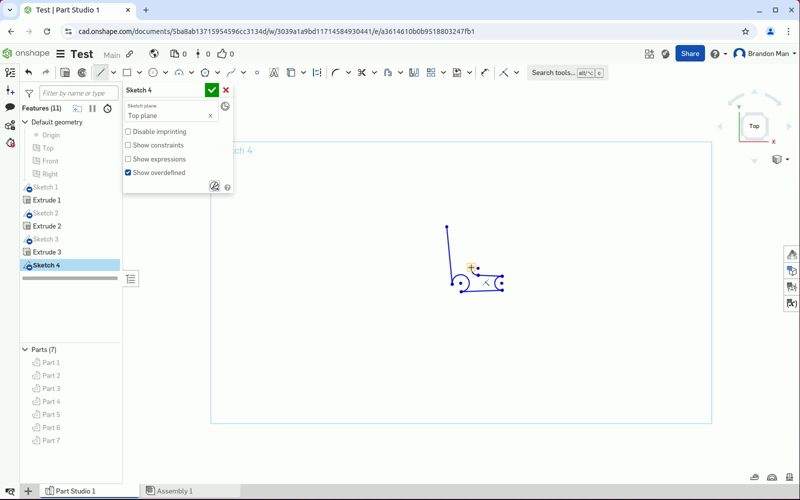
key_down(shift)
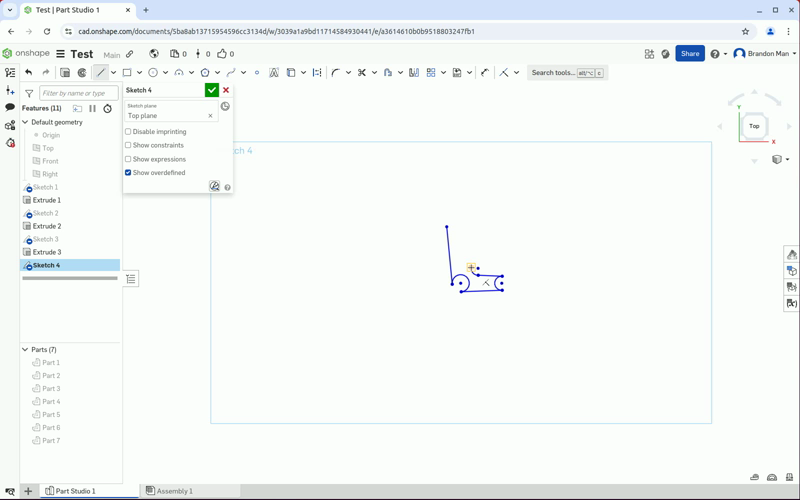
mouse_move(501, 267)
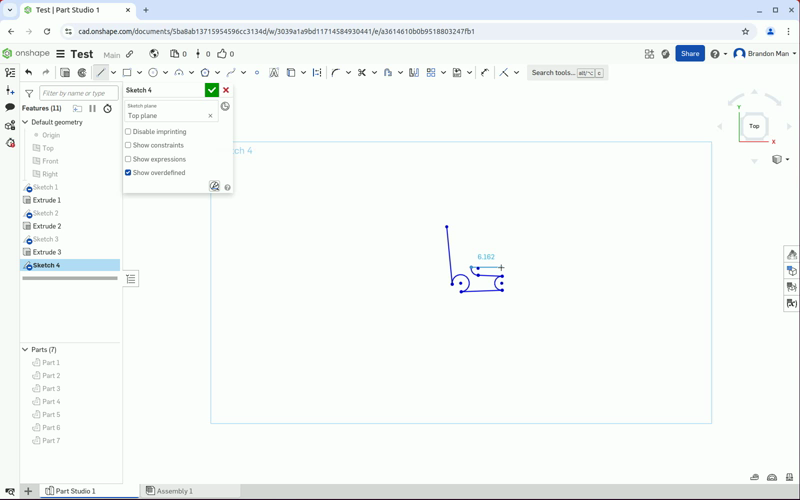
mouse_move(475, 226)
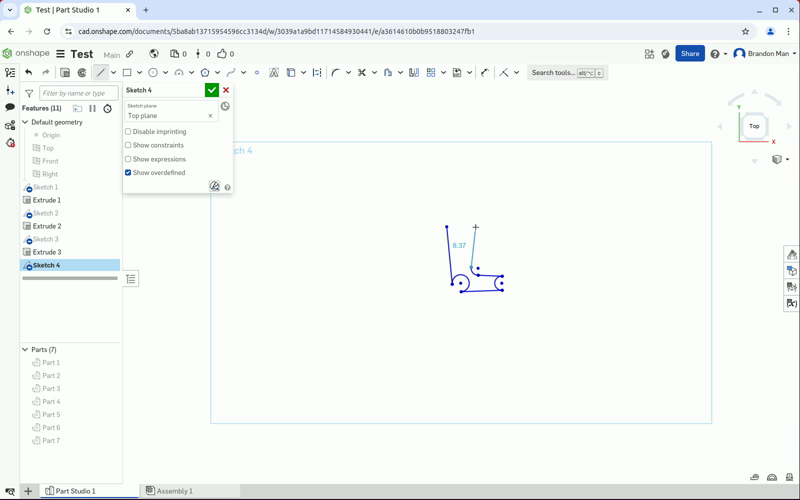
click(475, 226)
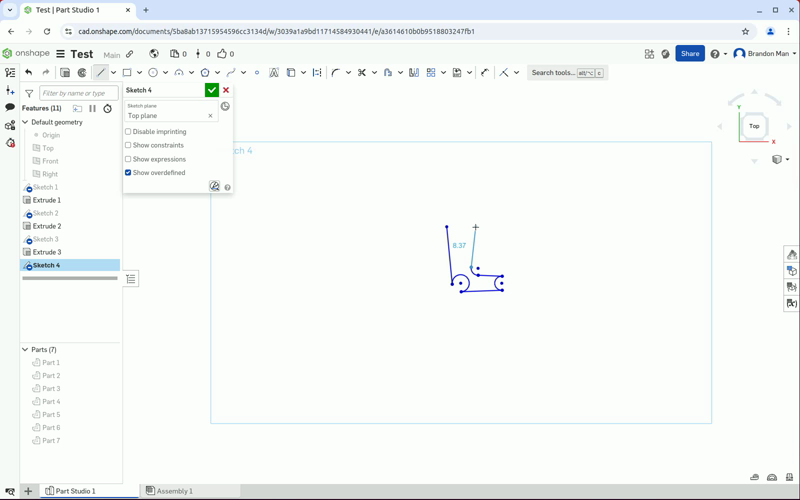
key_up(shift)
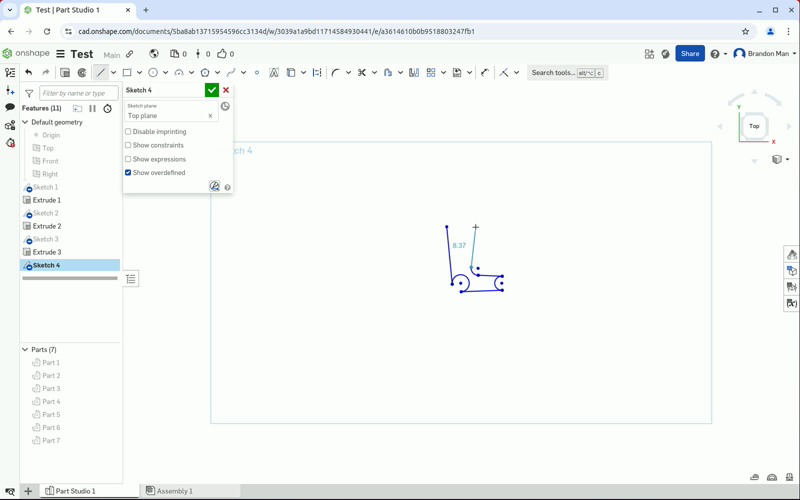
key(esc)
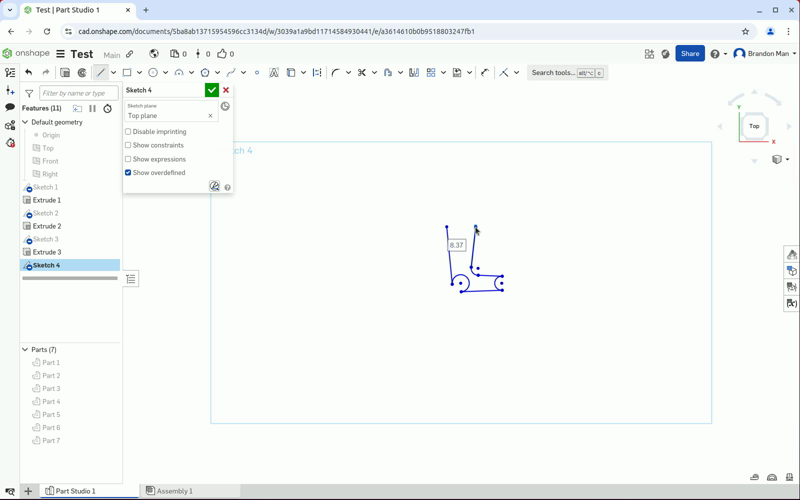
key(a)
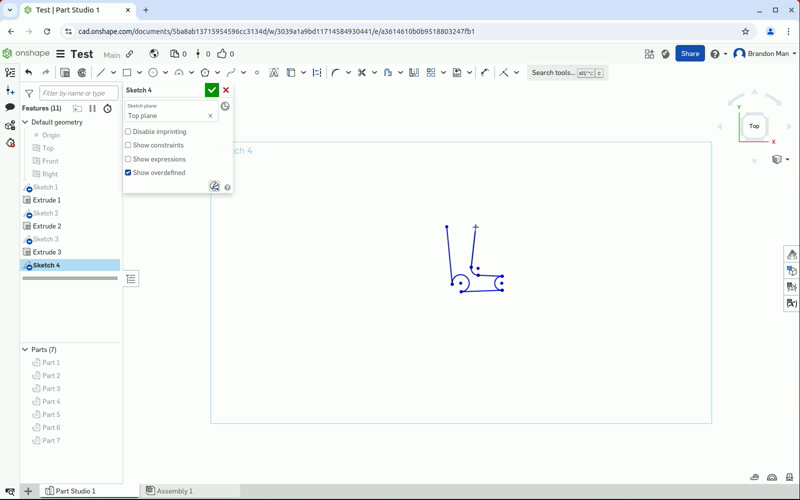
mouse_move(475, 226)
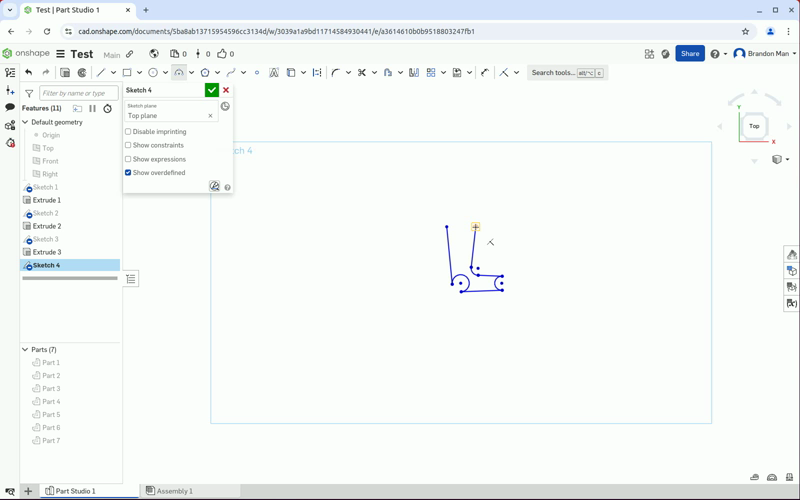
click(475, 226)
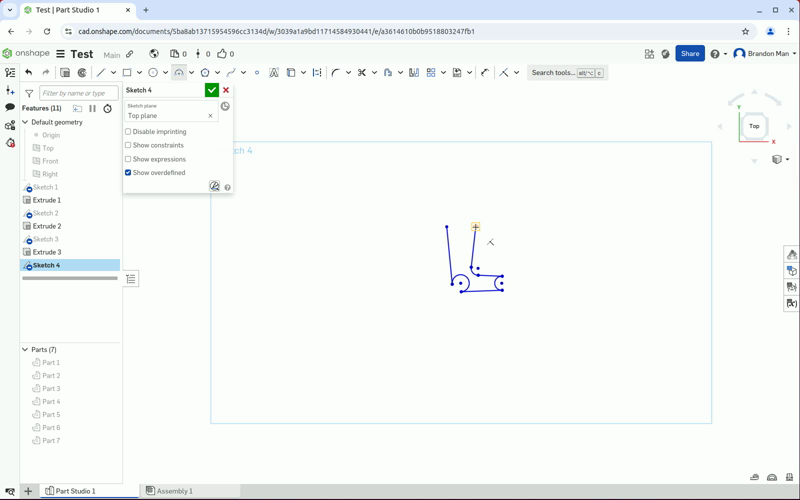
mouse_move(446, 226)
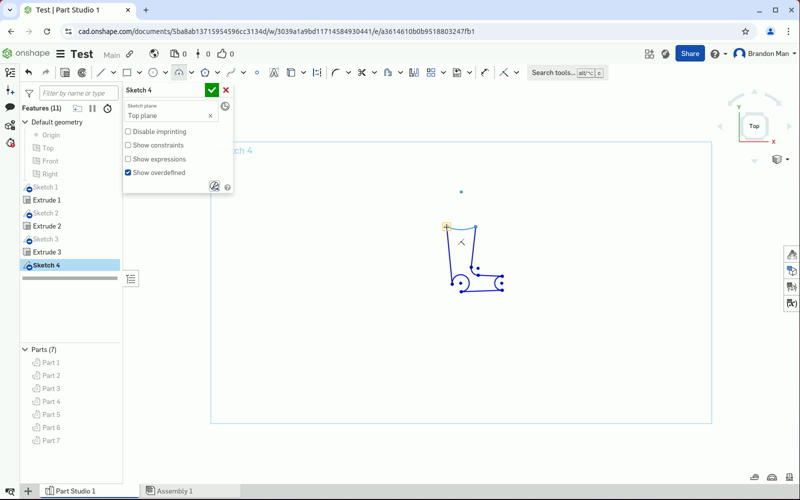
click(446, 226)
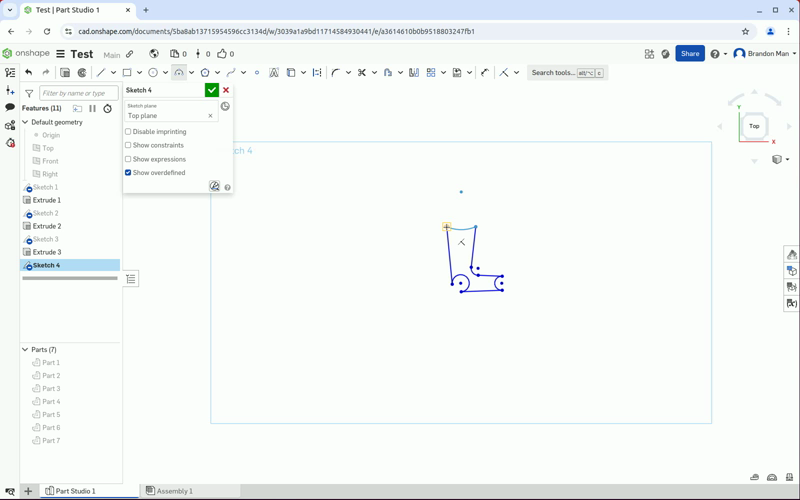
key_down(shift)
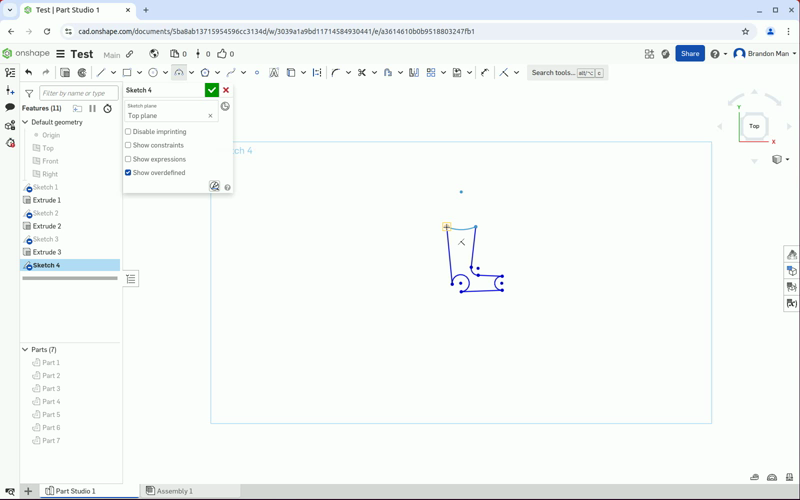
mouse_move(461, 239)
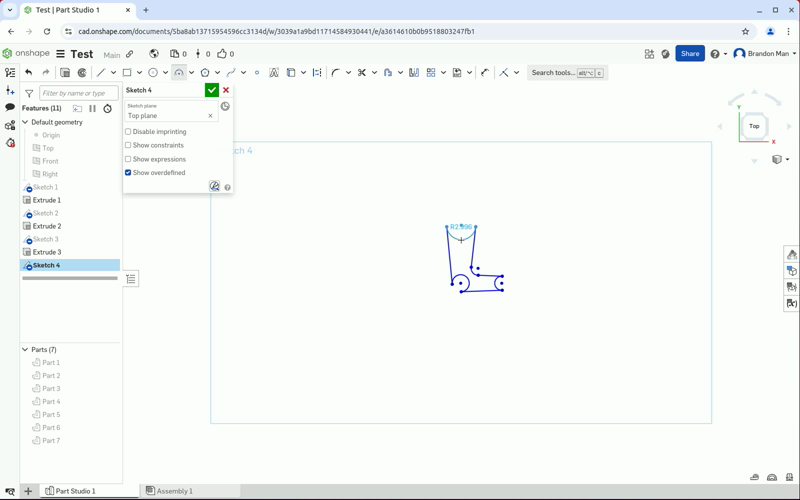
click(461, 239)
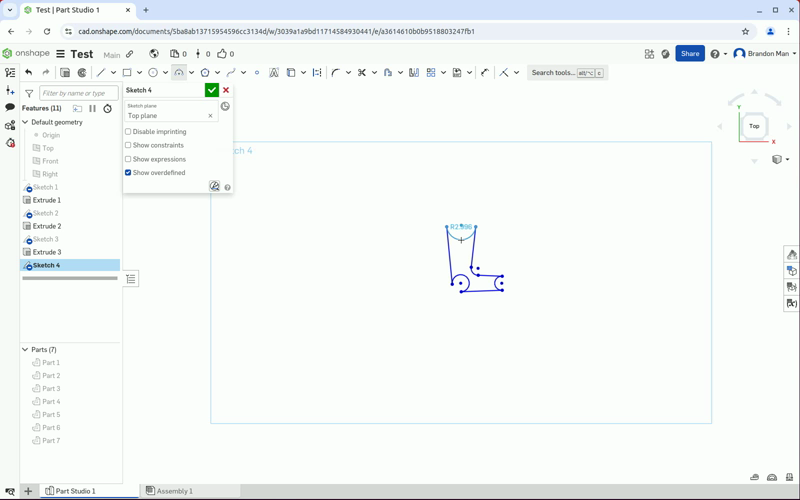
key_up(shift)
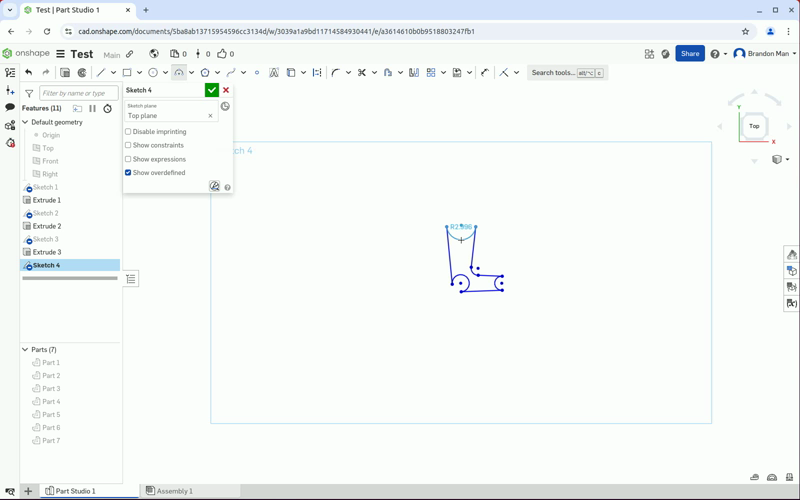
key(esc)
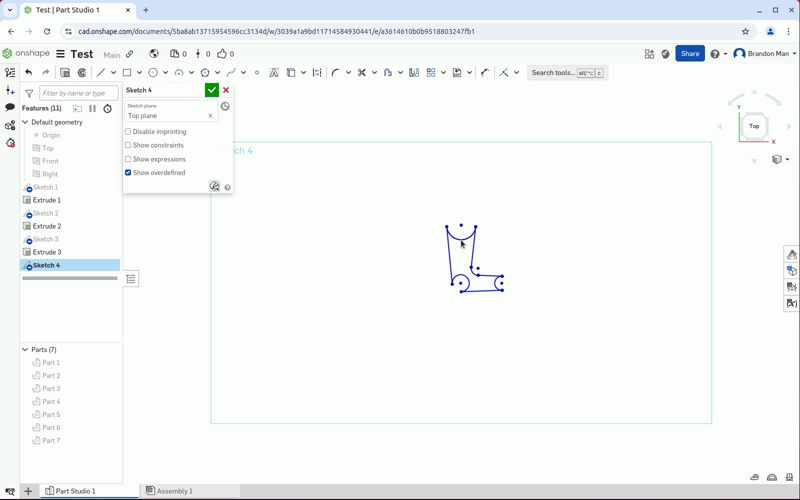
mouse_move(477, 280)
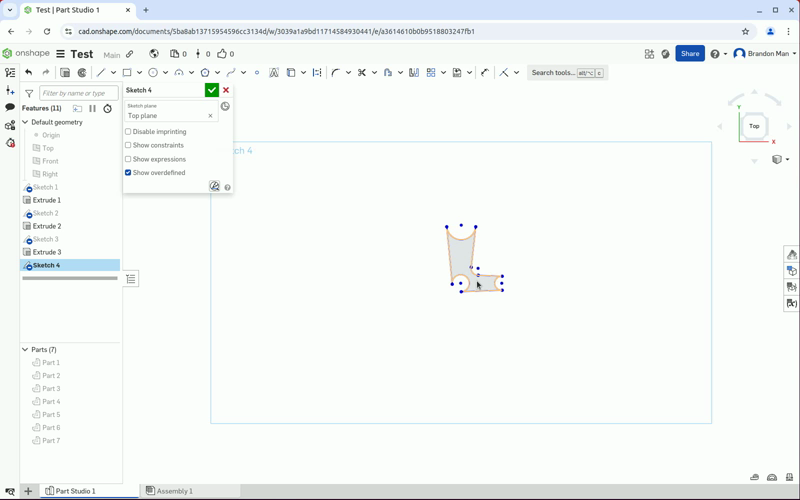
scroll(6)
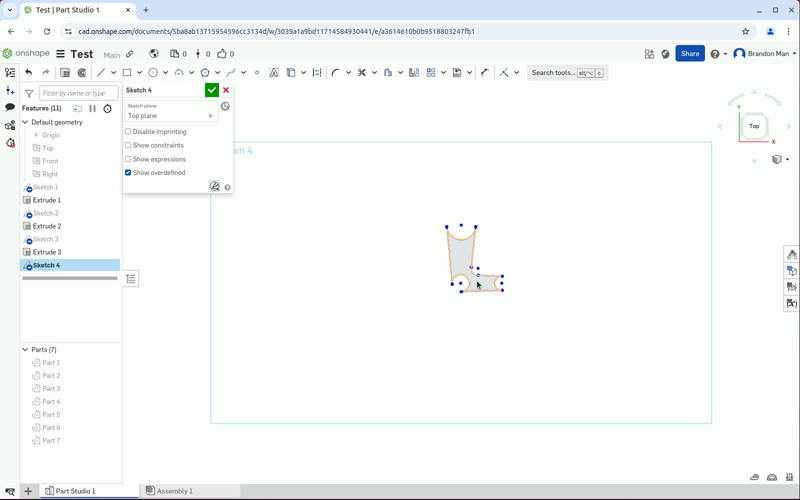
scroll(6)
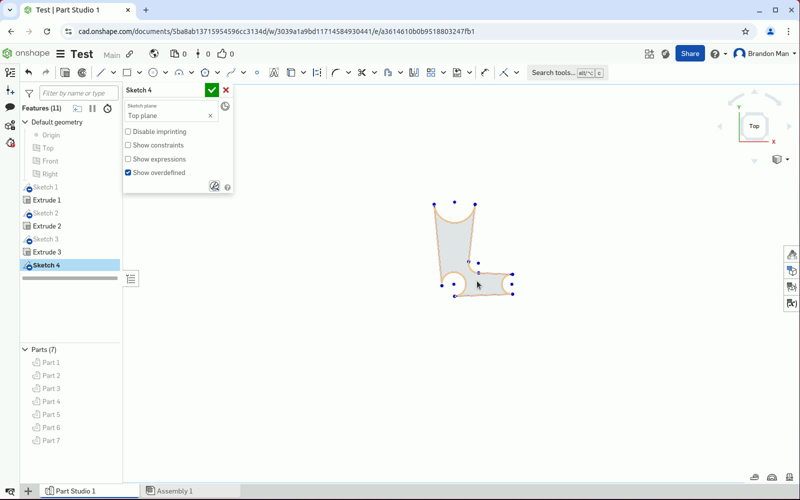
scroll(6)
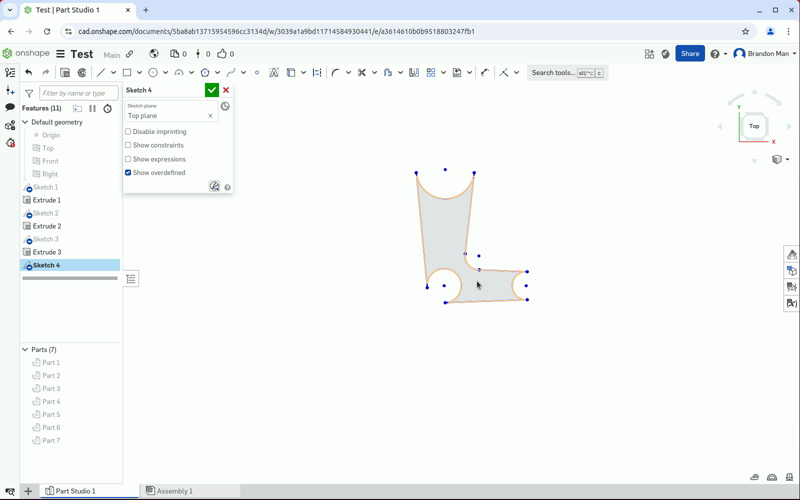
scroll(6)
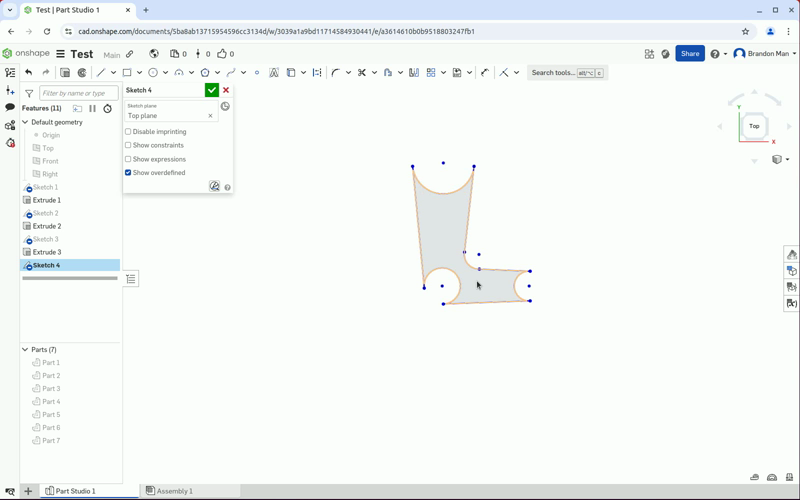
scroll(6)
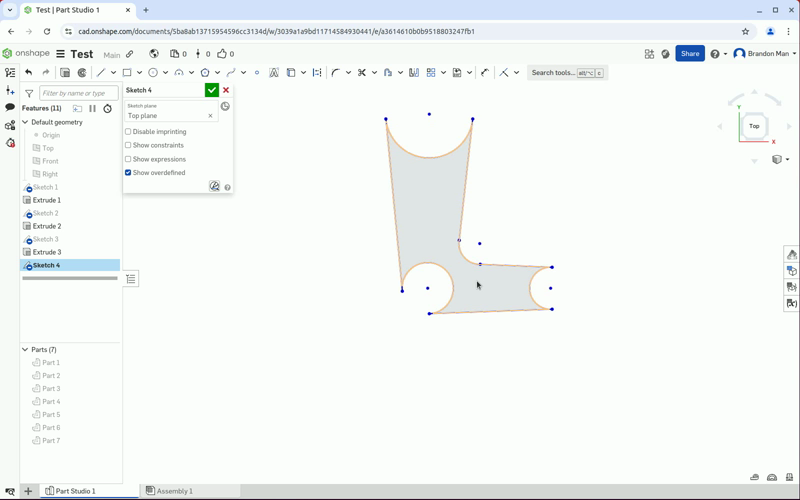
scroll(6)
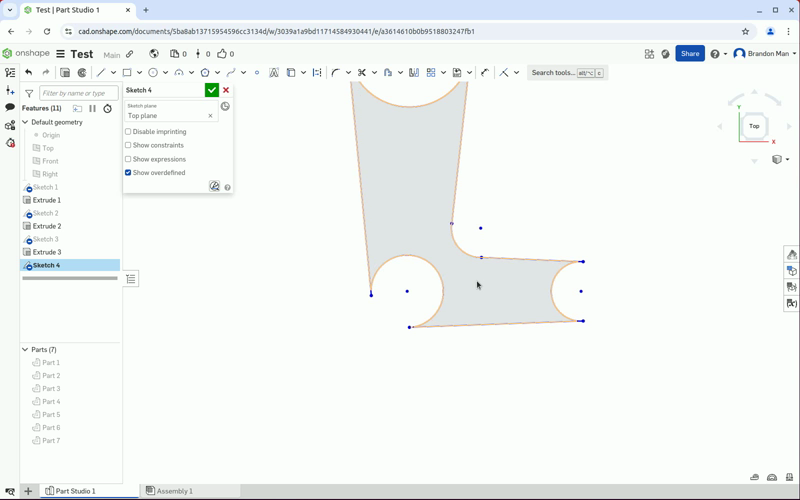
scroll(6)
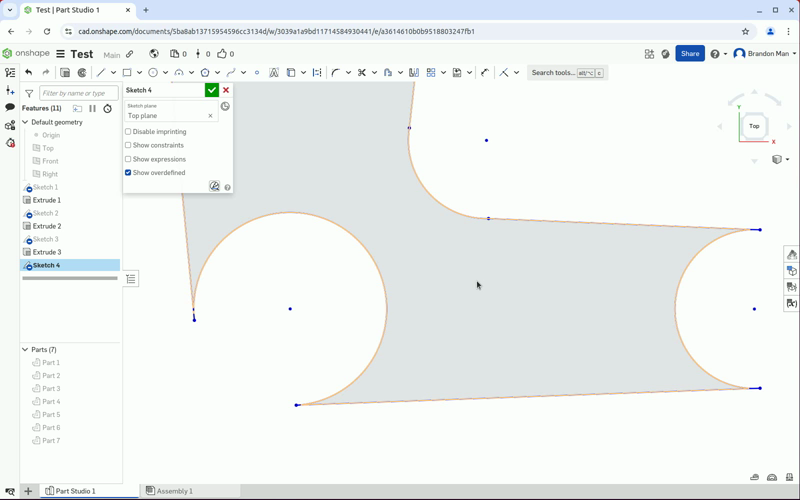
click(477, 280)
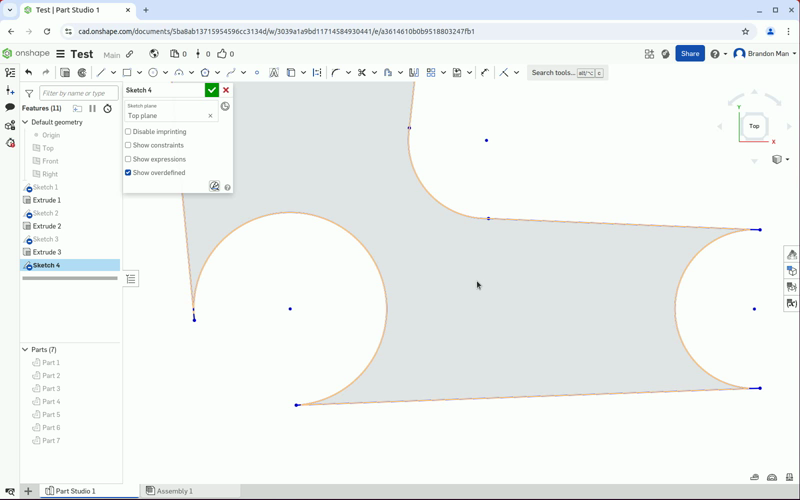
scroll(-6)
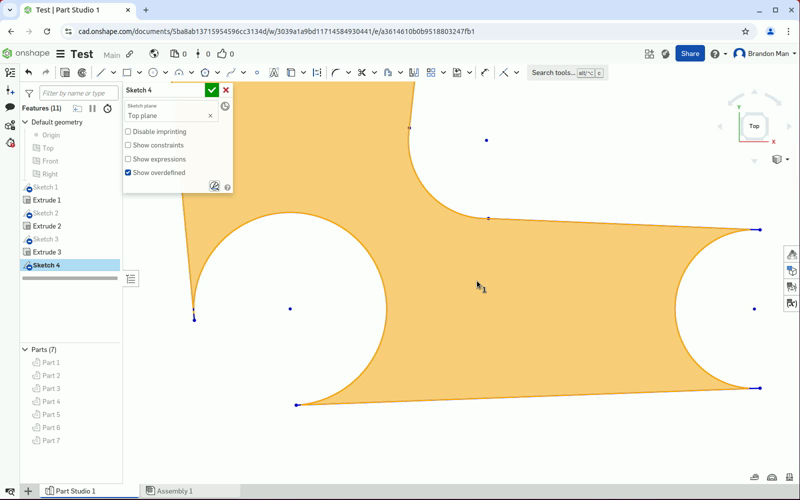
scroll(-6)
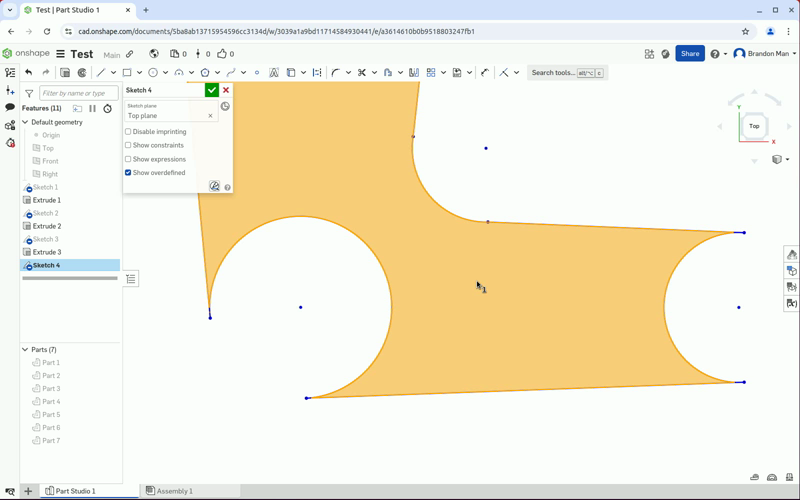
scroll(-6)
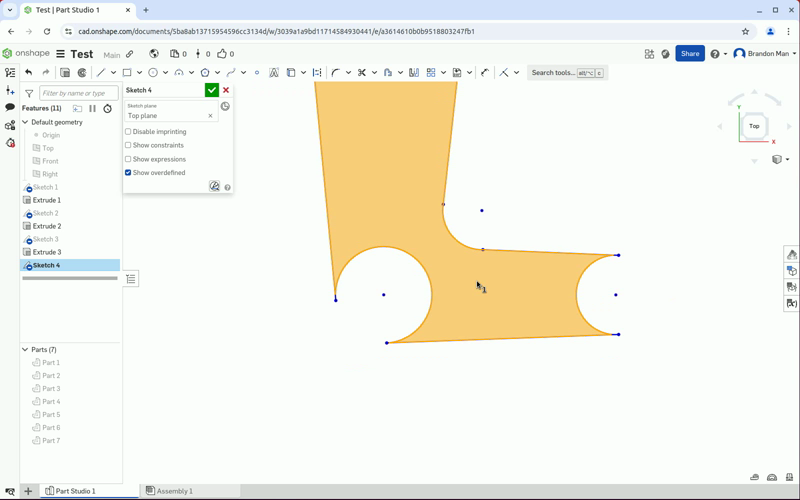
scroll(-6)
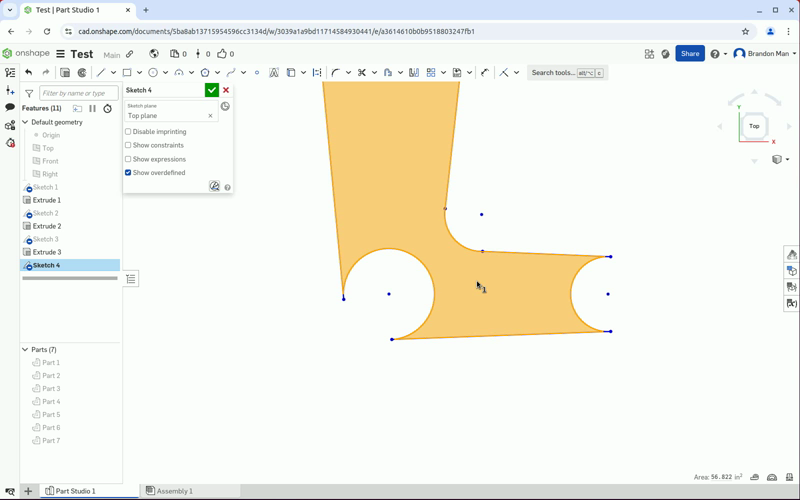
scroll(-6)
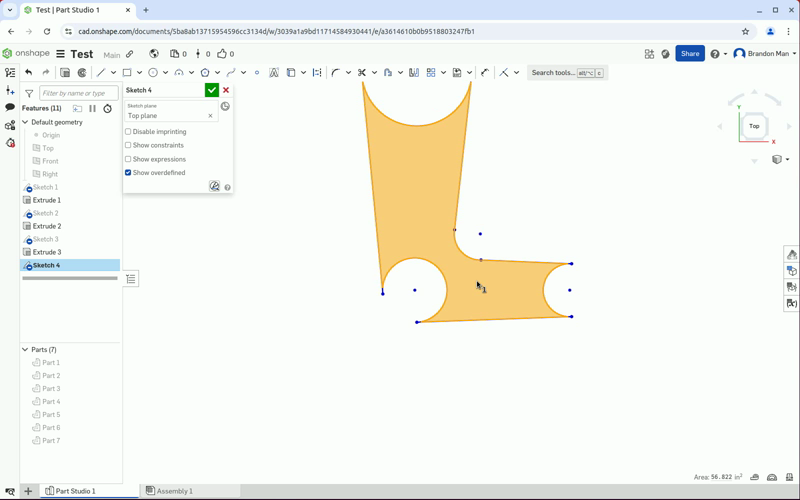
scroll(-6)
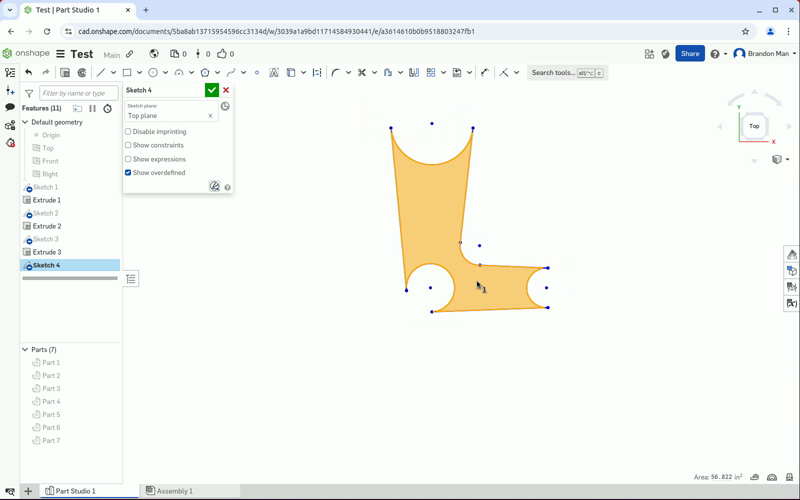
scroll(-6)
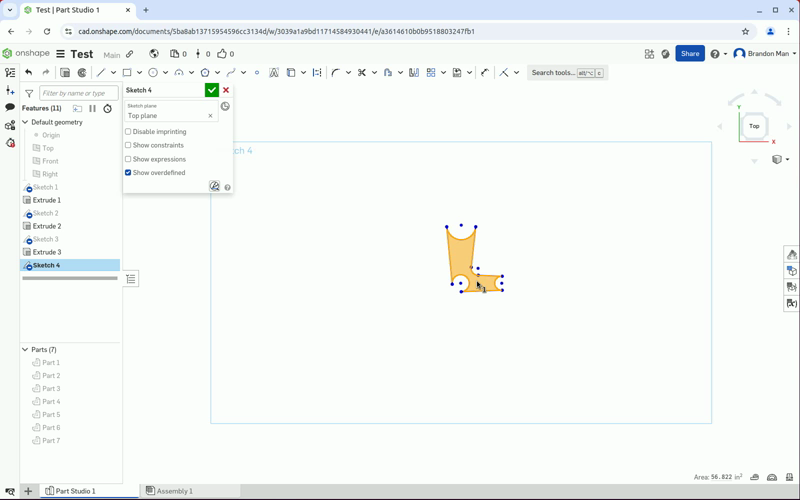
mouse_move(73, 352)
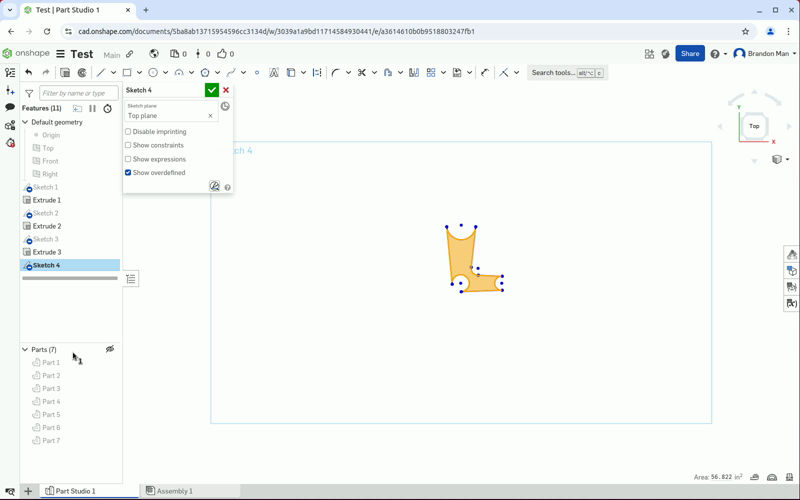
key(shift+y)
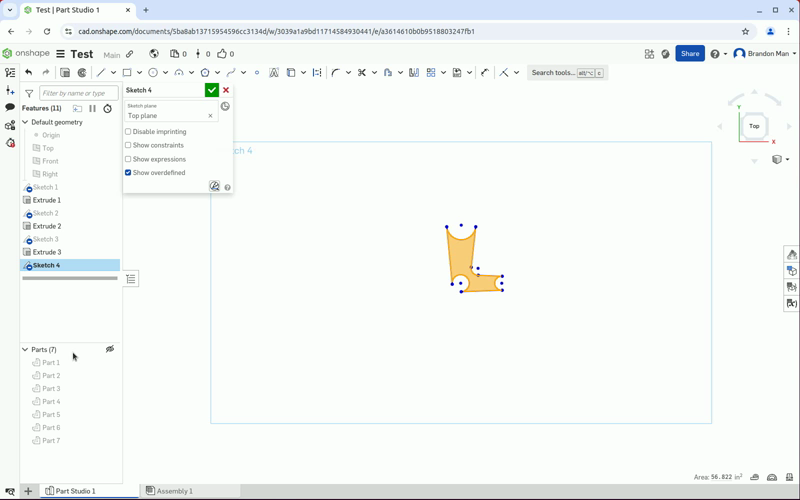
key(shift+e)
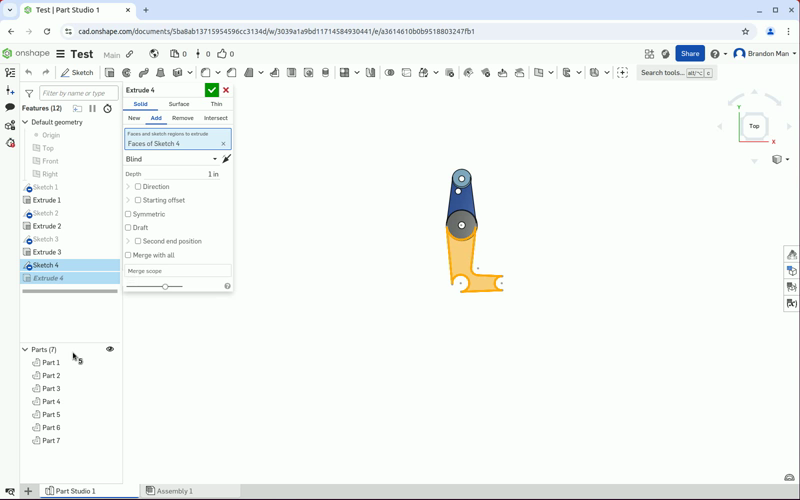
mouse_move(143, 106)
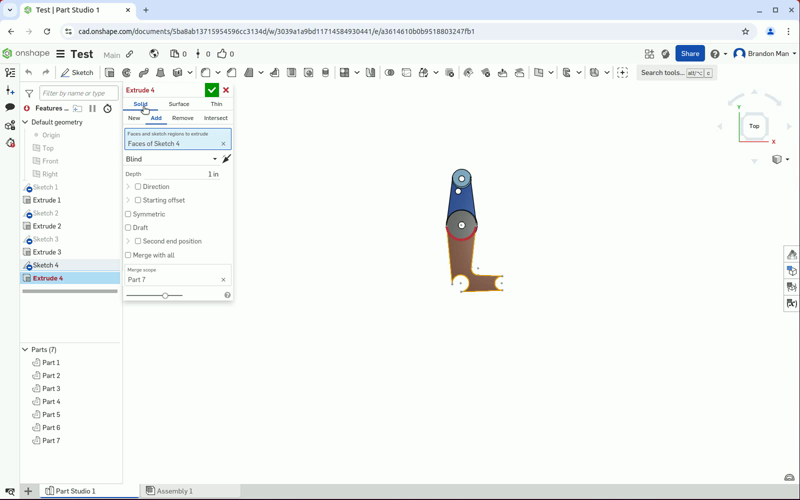
click(143, 106)
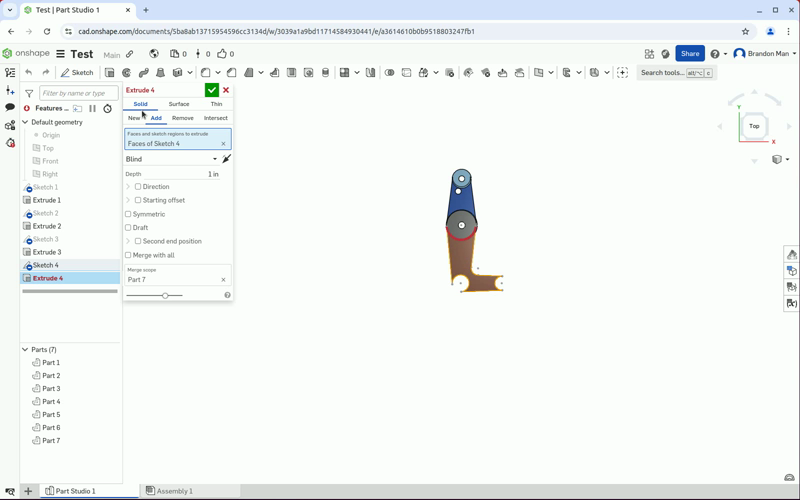
mouse_move(137, 120)
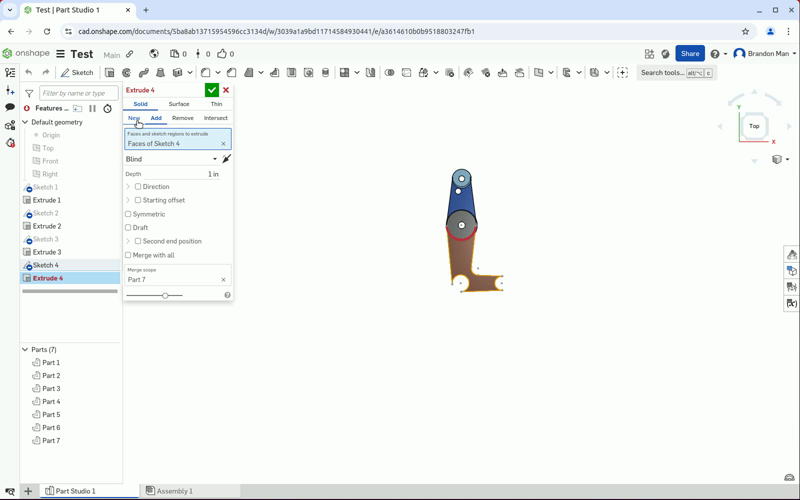
click(137, 120)
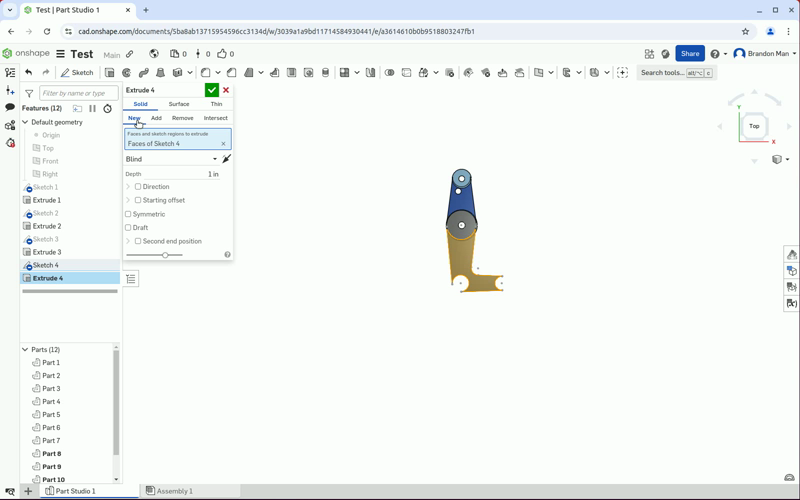
key(tab, 4)
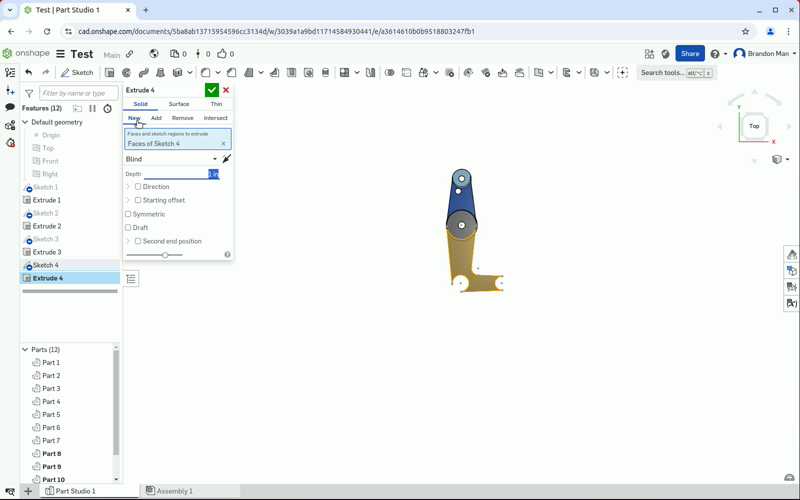
text(0.481)
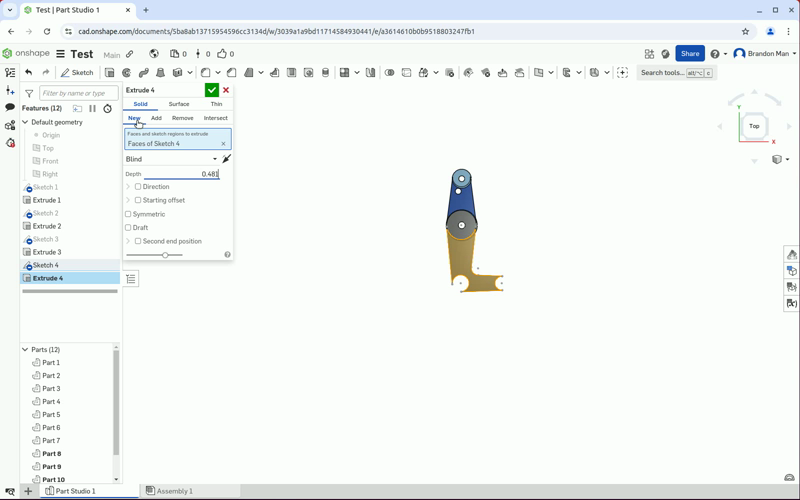
key(enter)
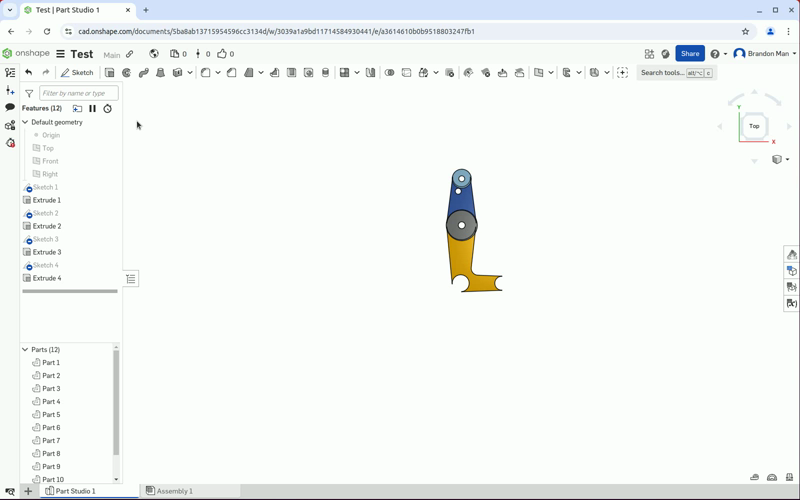
key(shift+h)
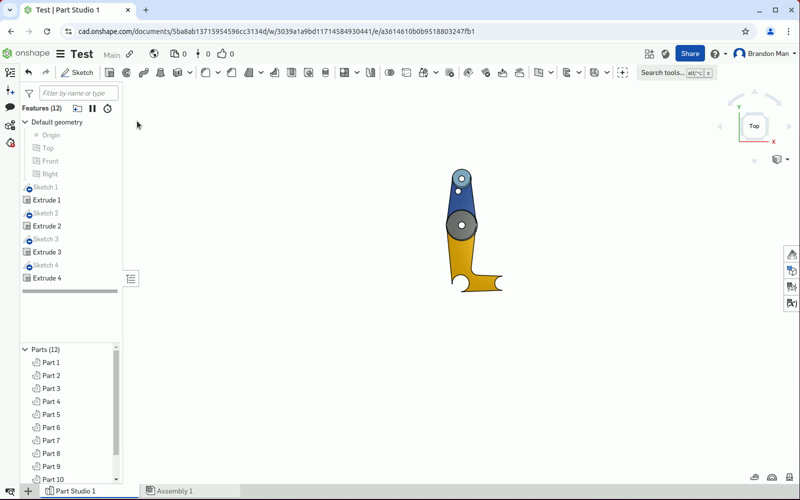
key(shift+h)
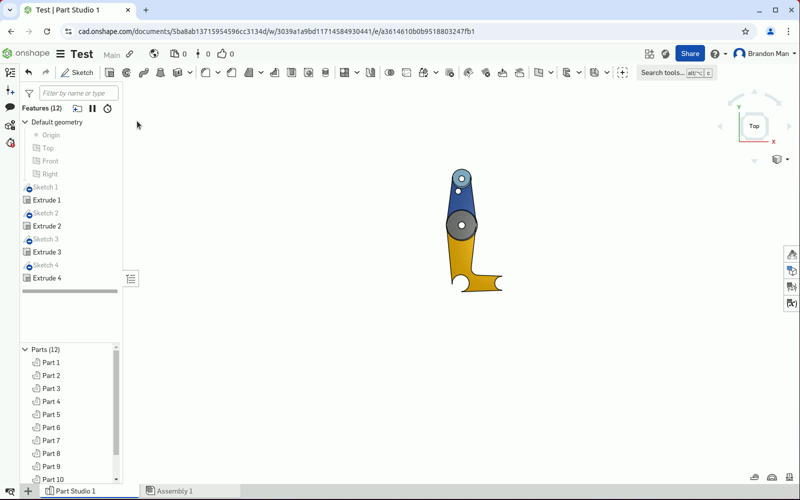
mouse_move(73, 189)
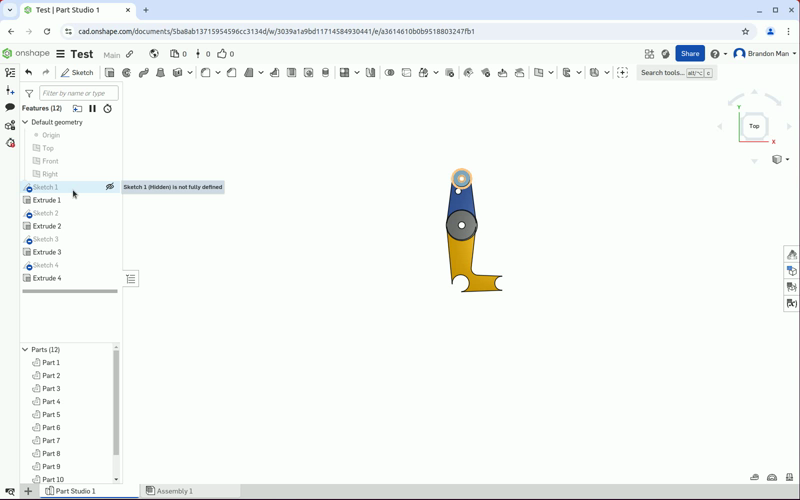
click(73, 189)
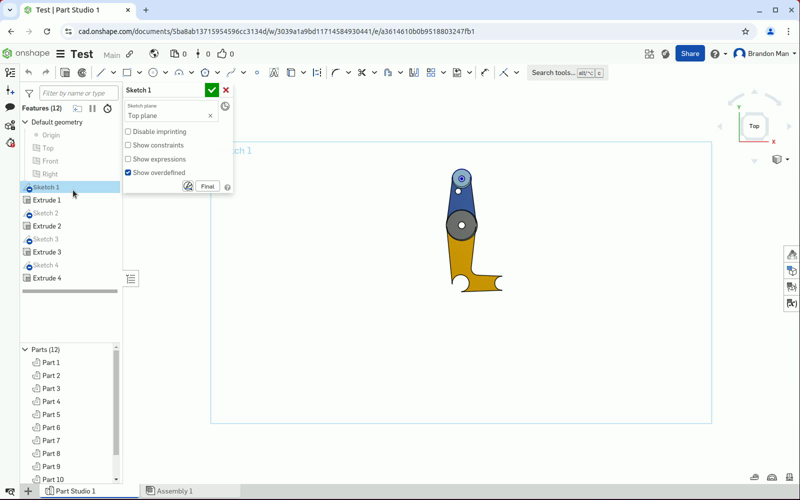
mouse_move(229, 92)
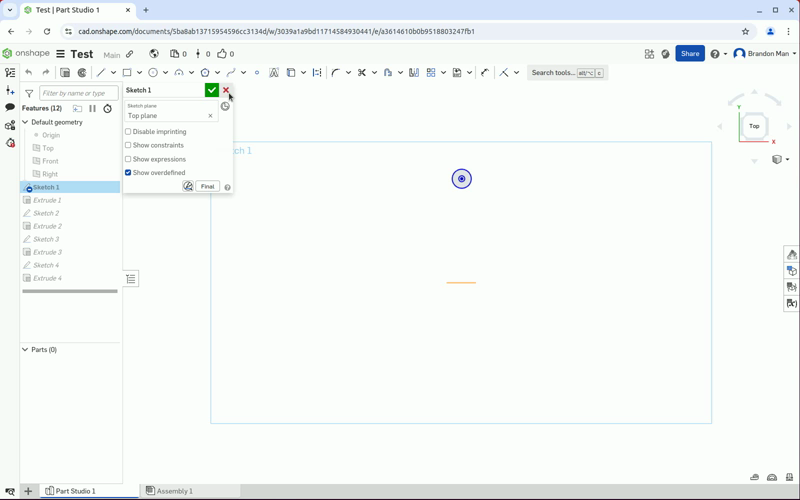
click(229, 92)
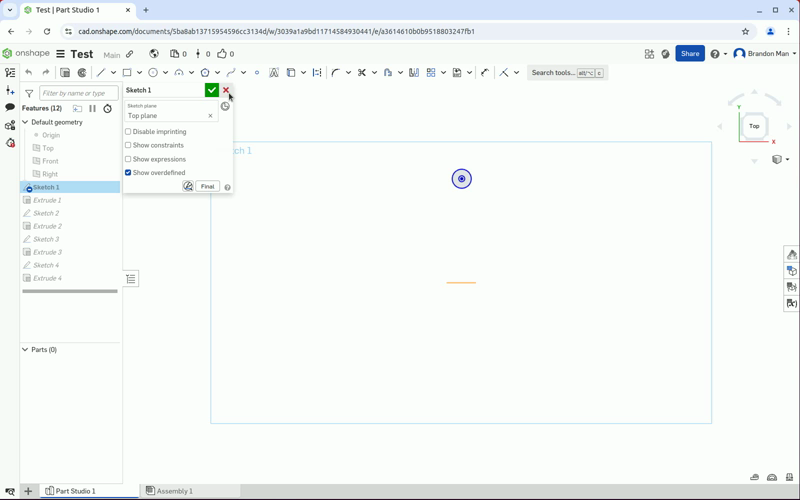
key(shift+s)
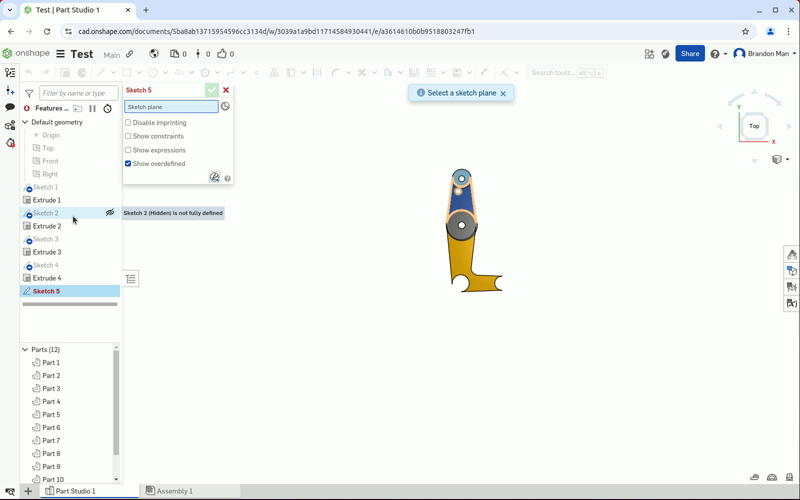
scroll(3)
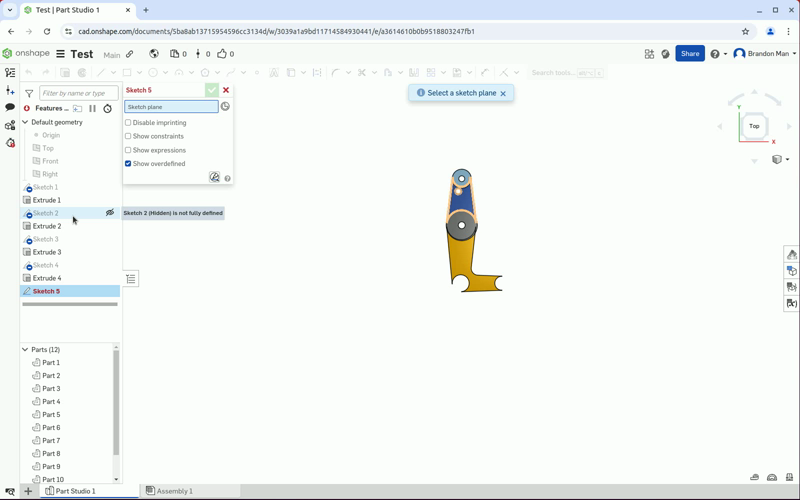
mouse_move(73, 150)
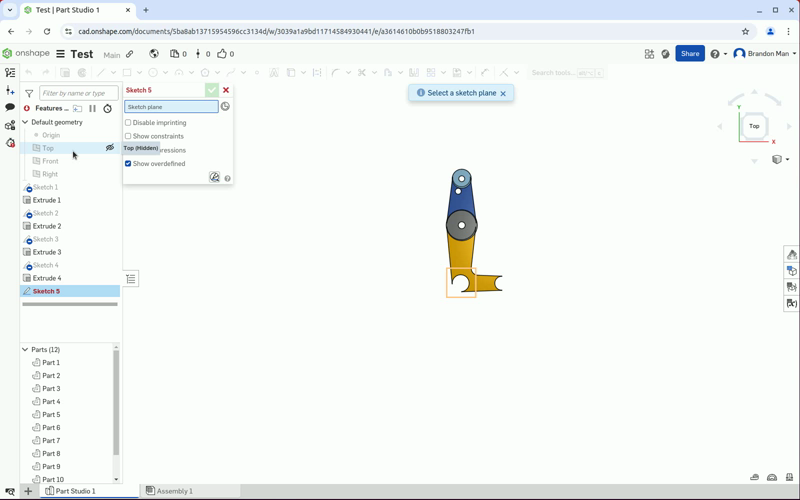
click(73, 150)
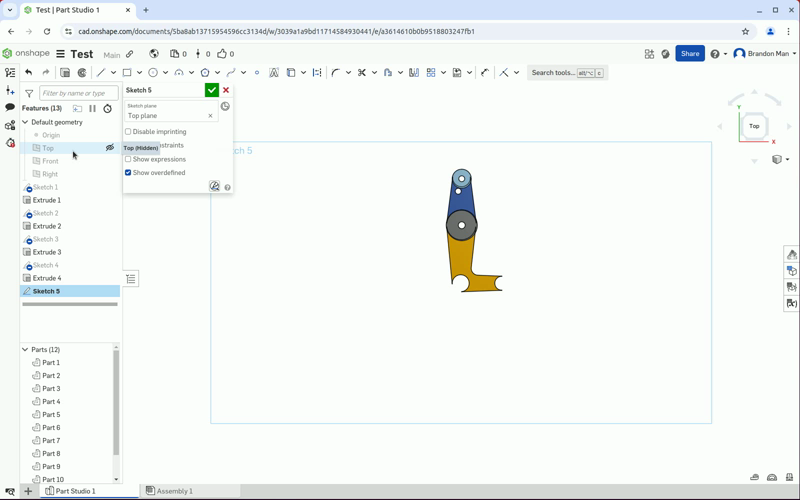
mouse_move(69, 352)
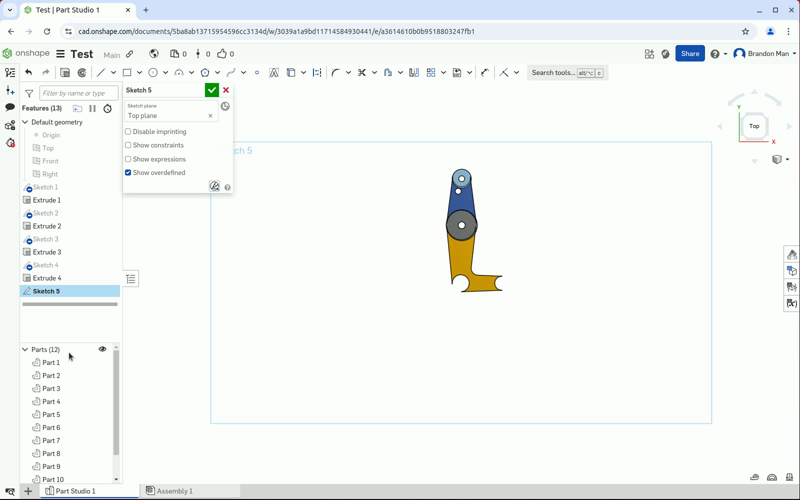
key(y)
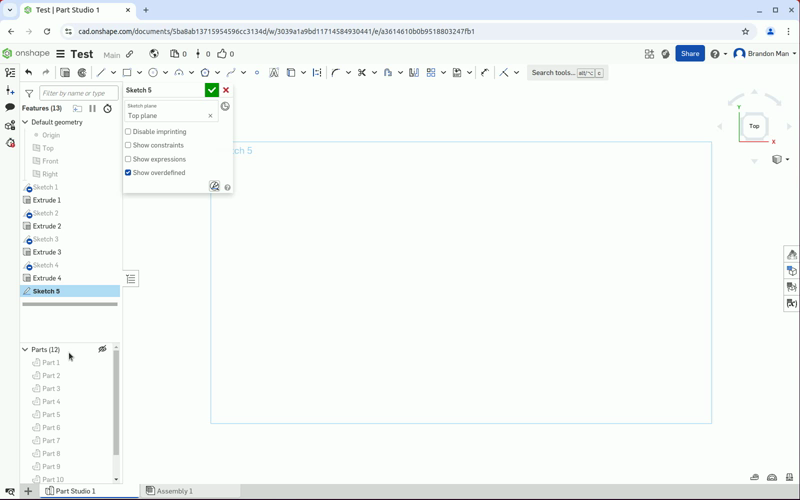
key(c)
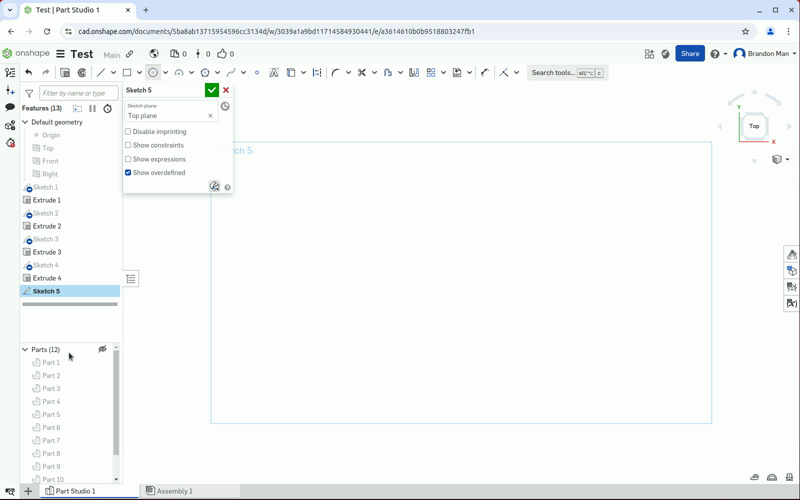
key_down(shift)
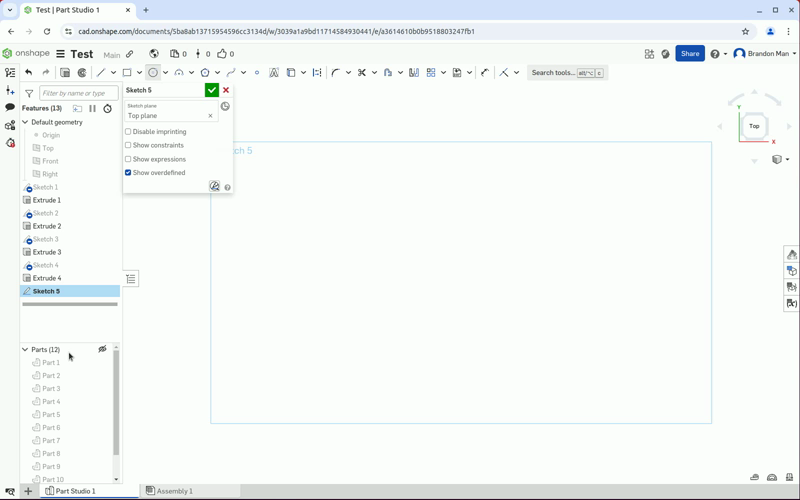
mouse_move(461, 282)
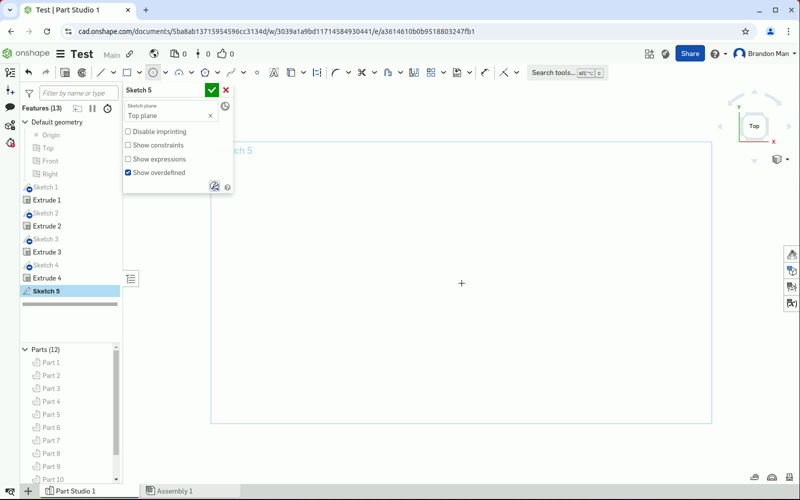
click(461, 282)
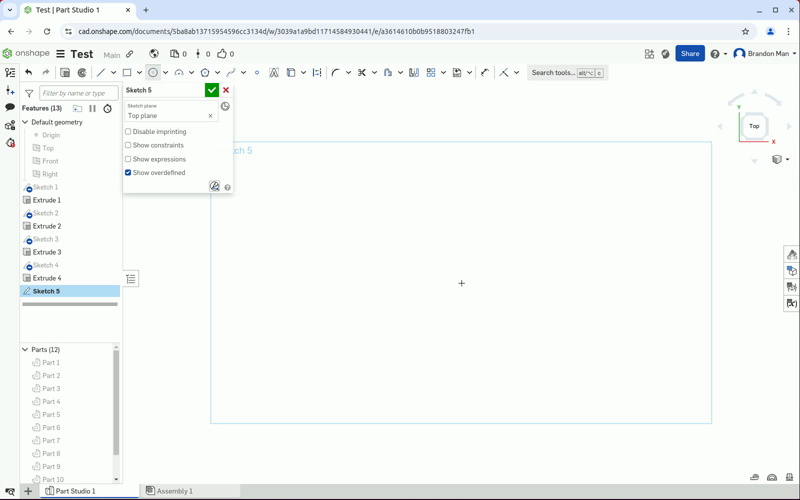
key_up(shift)
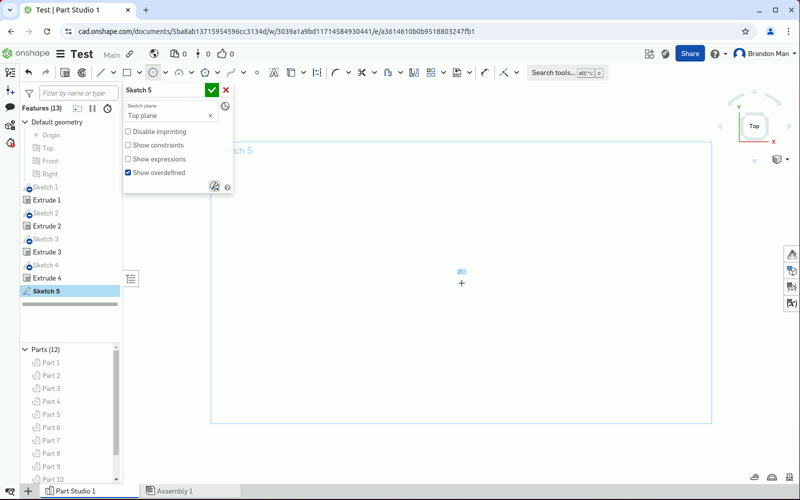
mouse_move(471, 282)
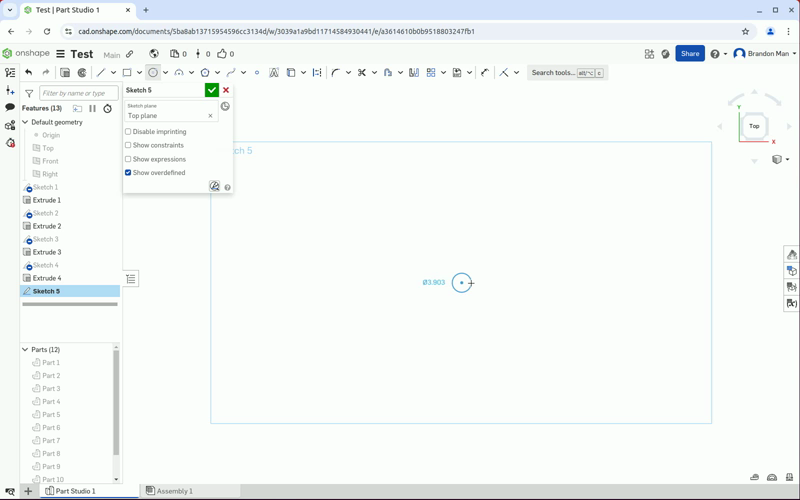
click(471, 282)
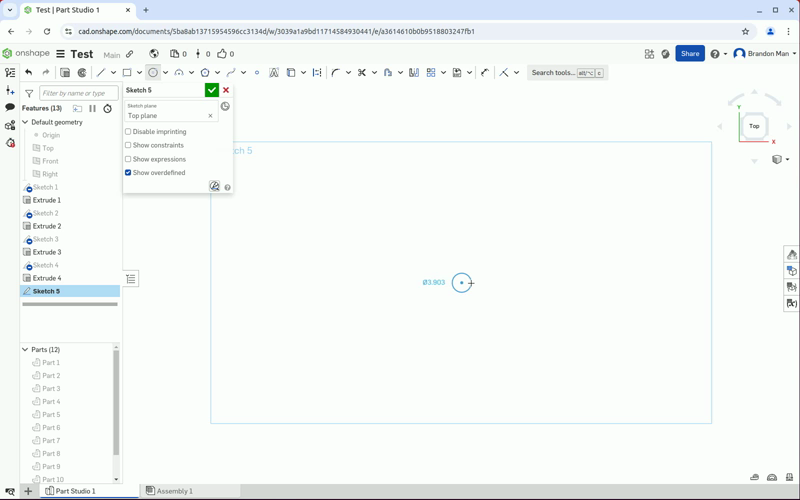
key(esc)
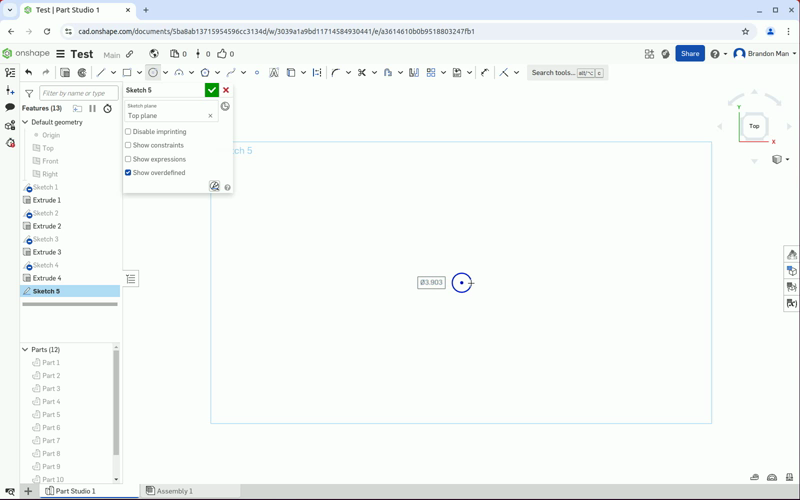
key(c)
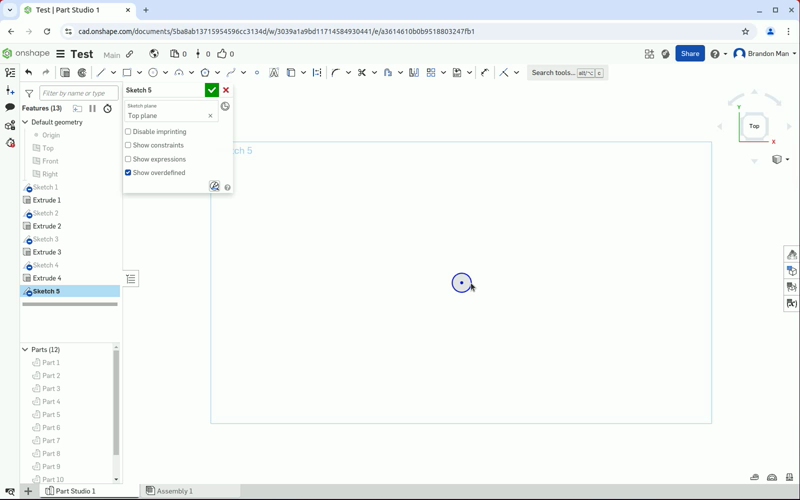
key_down(shift)
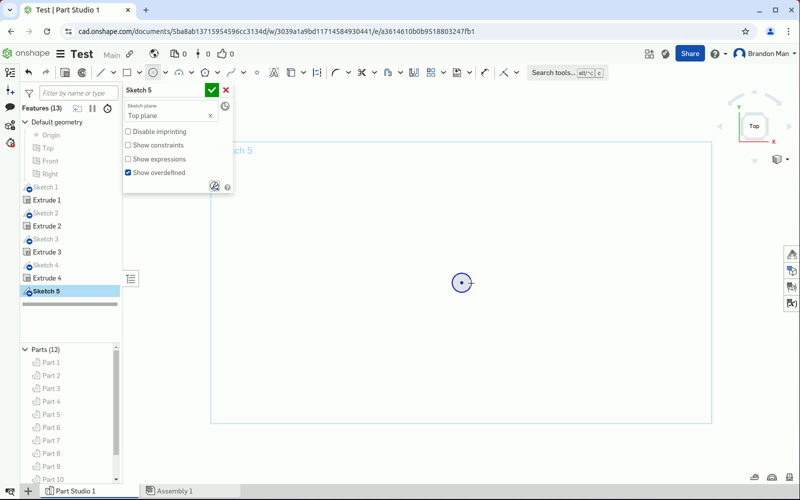
mouse_move(461, 282)
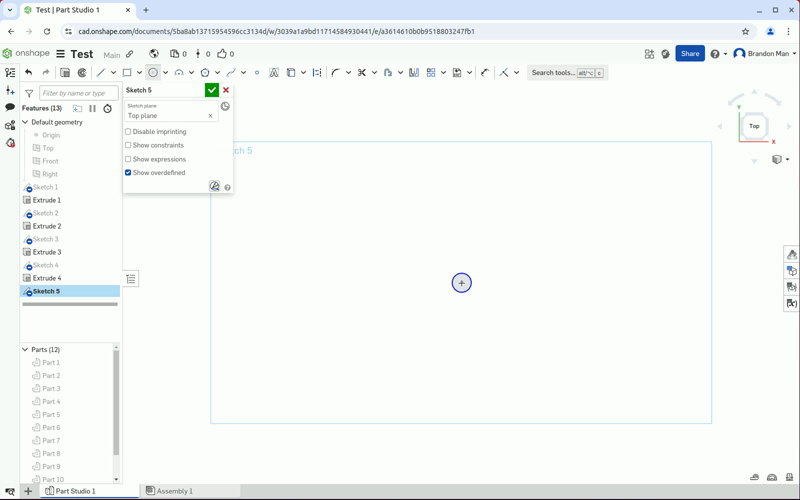
click(461, 282)
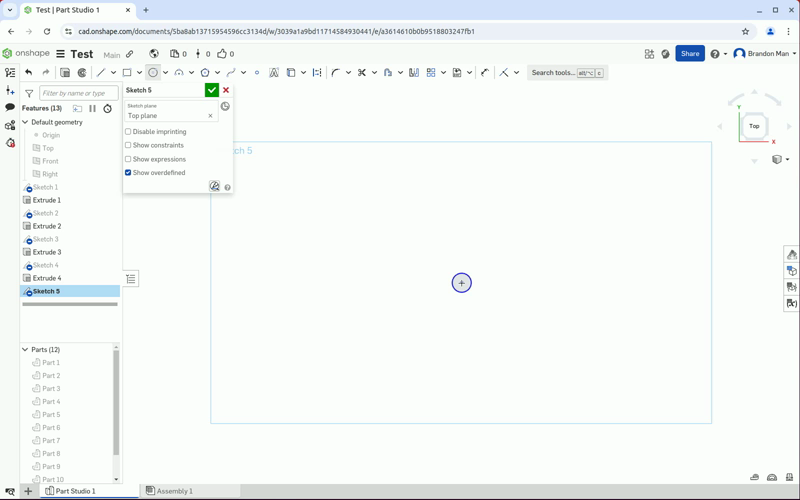
key_up(shift)
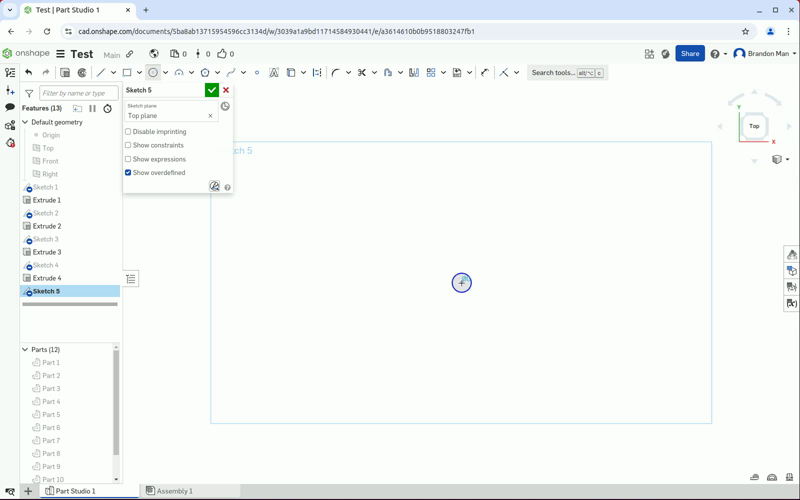
mouse_move(464, 282)
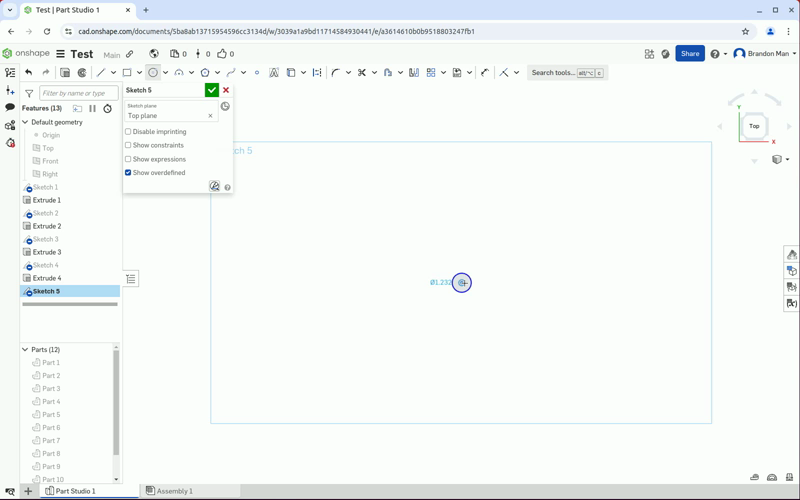
scroll(6)
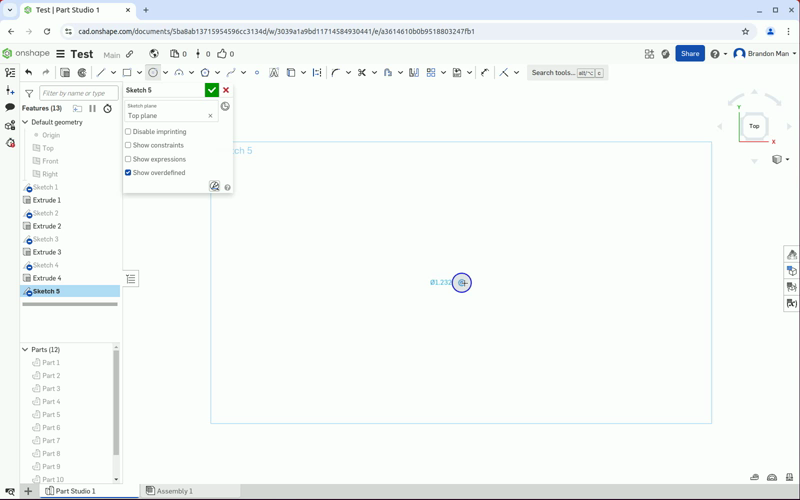
scroll(6)
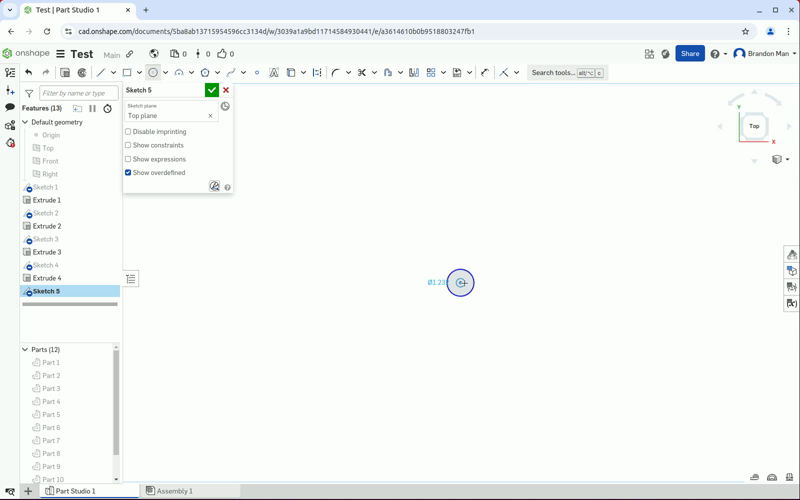
scroll(6)
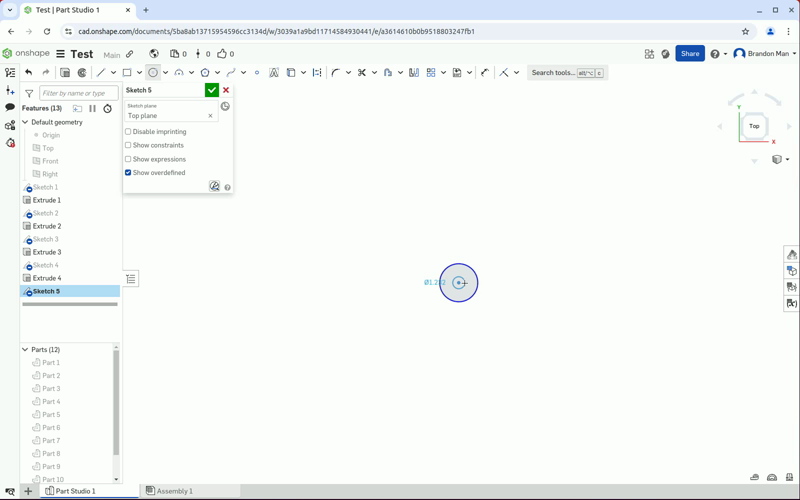
scroll(6)
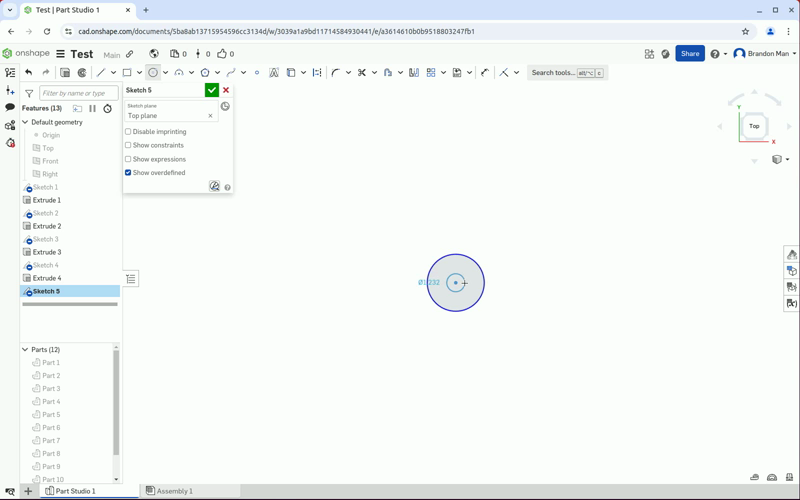
scroll(6)
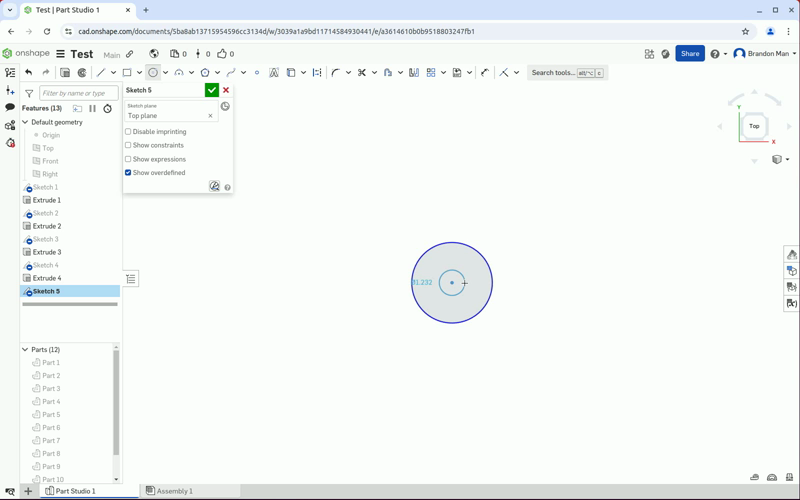
scroll(6)
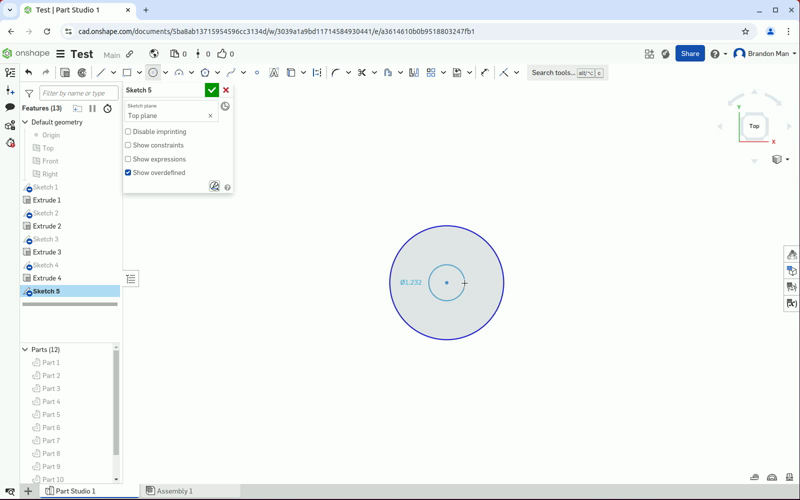
scroll(6)
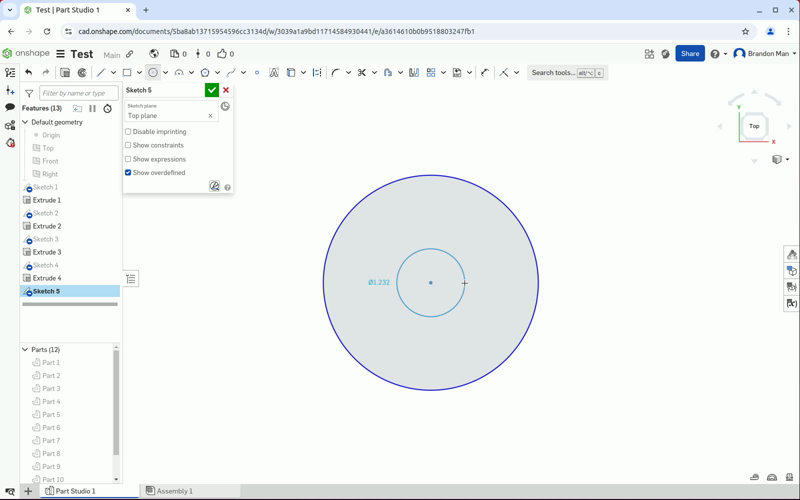
click(464, 282)
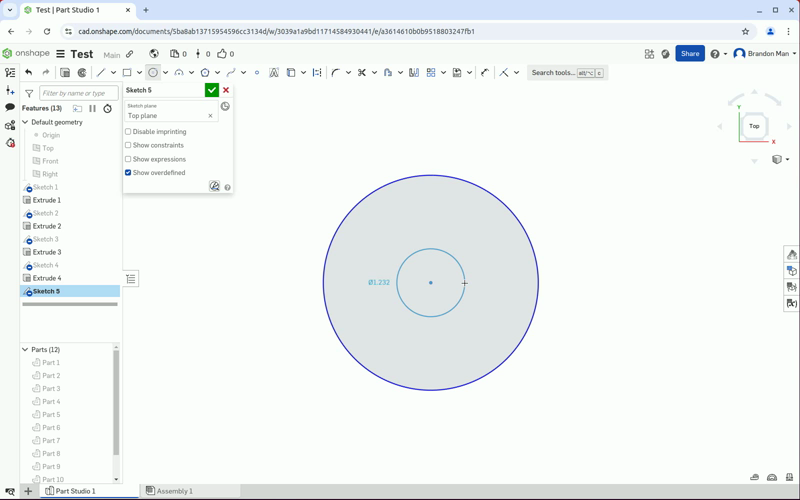
scroll(-6)
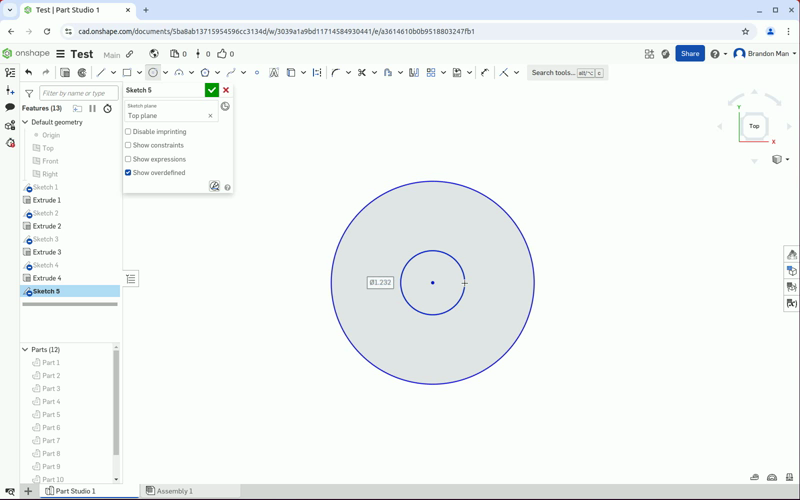
scroll(-6)
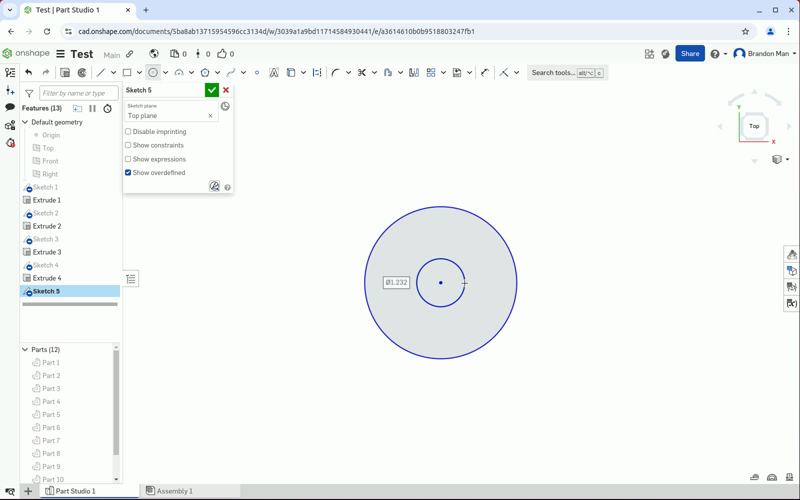
scroll(-6)
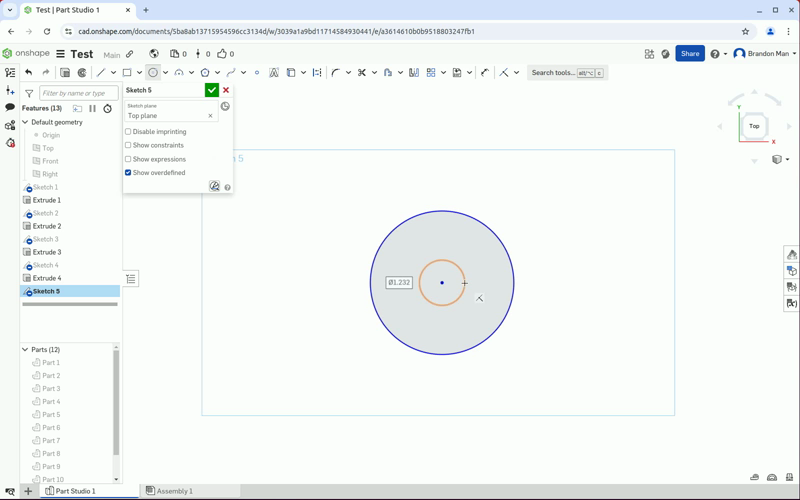
scroll(-6)
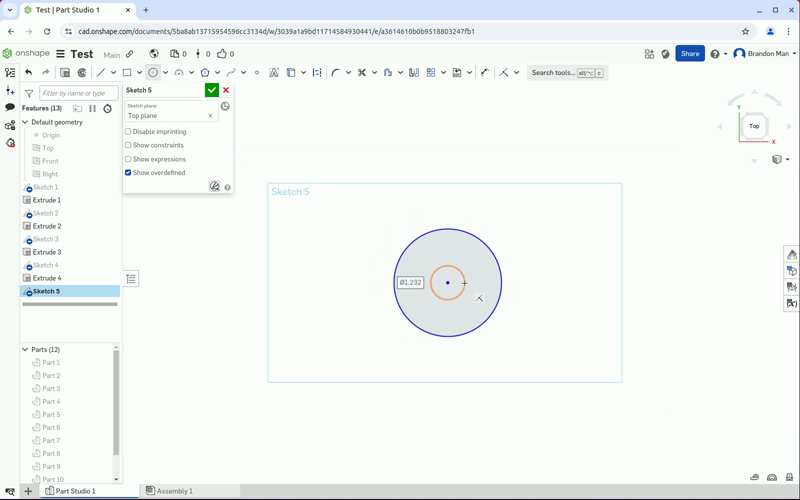
scroll(-6)
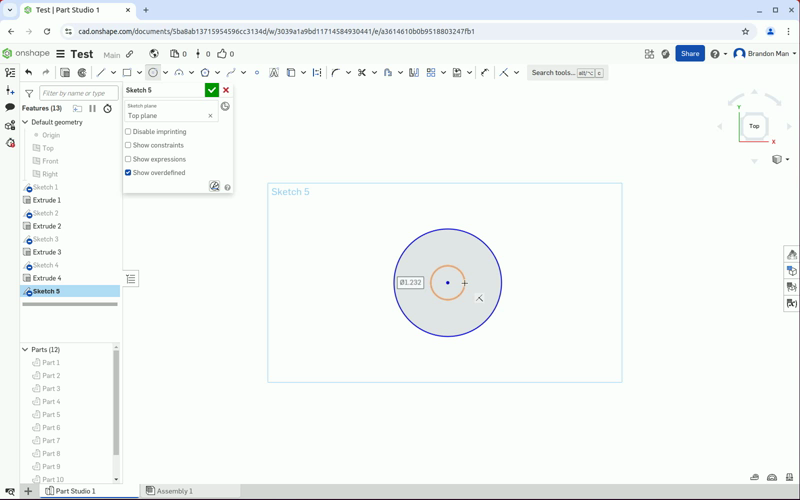
scroll(-6)
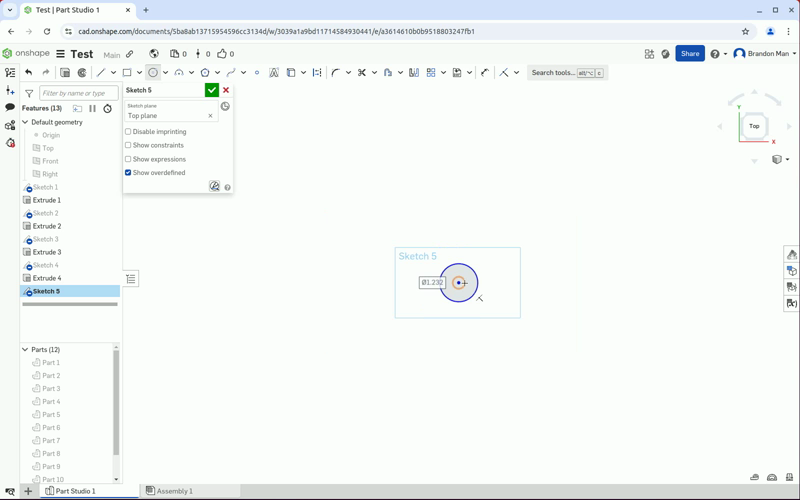
scroll(-6)
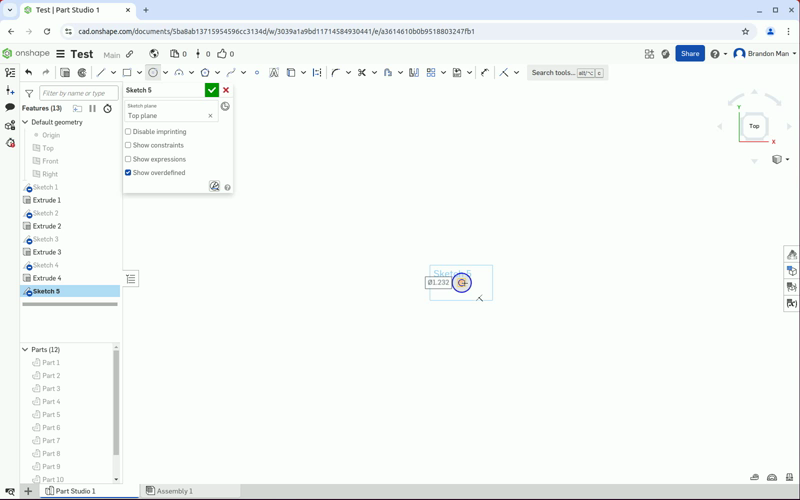
key(esc)
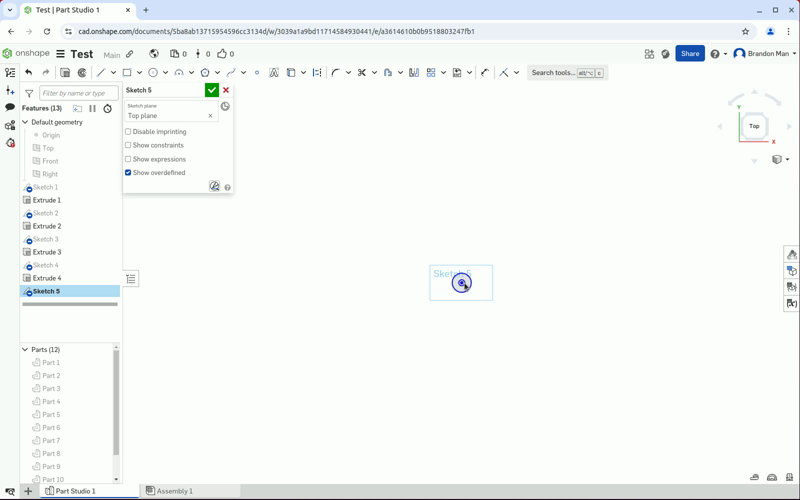
mouse_move(458, 281)
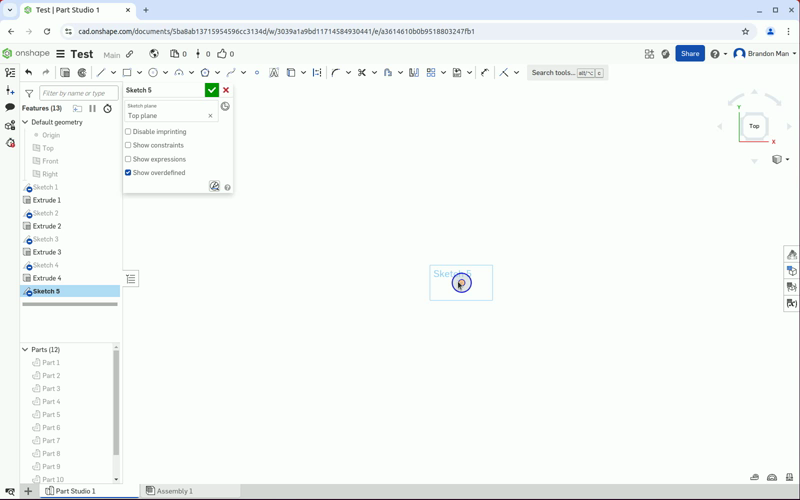
scroll(6)
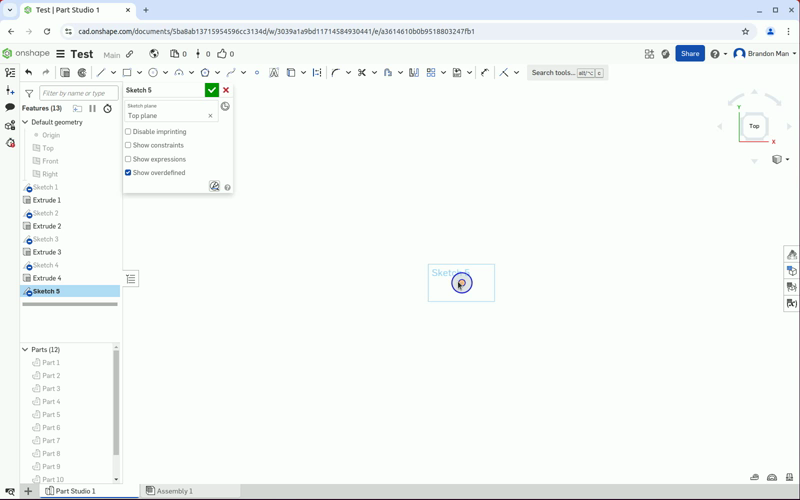
scroll(6)
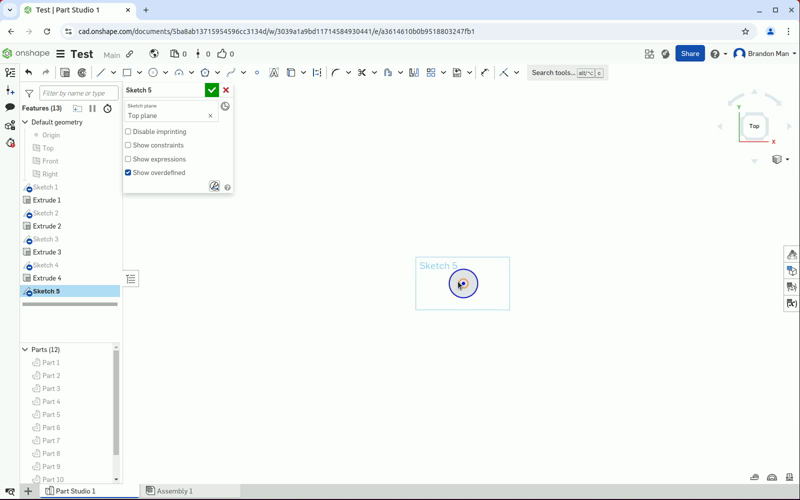
scroll(6)
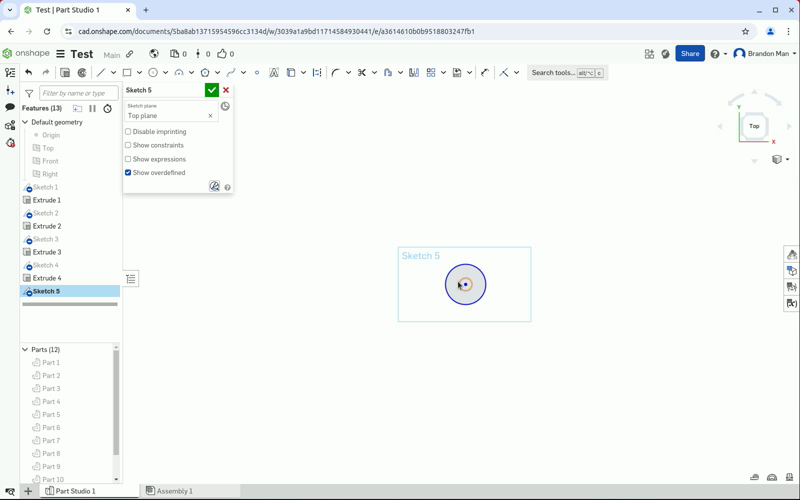
scroll(6)
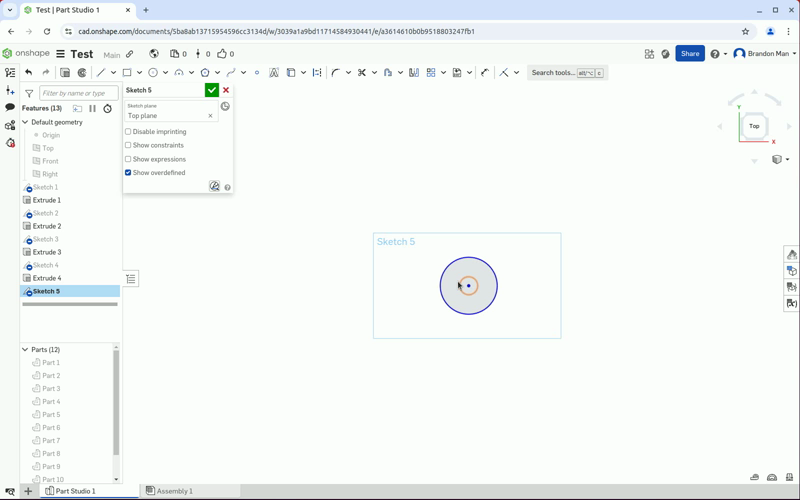
scroll(6)
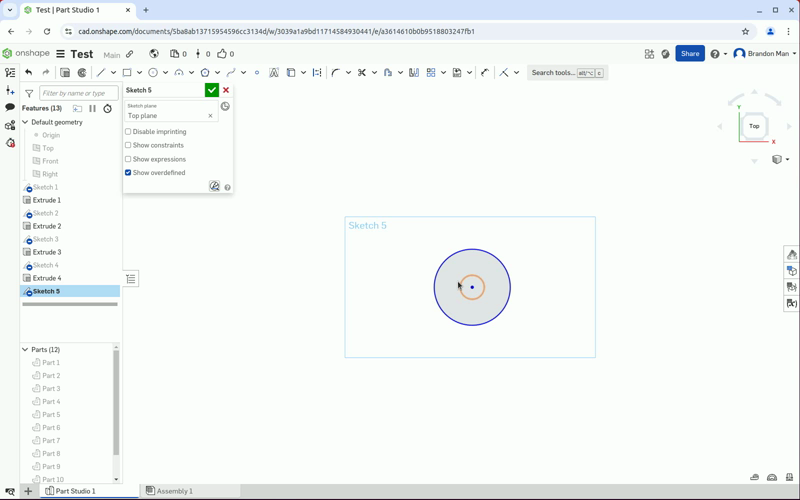
scroll(6)
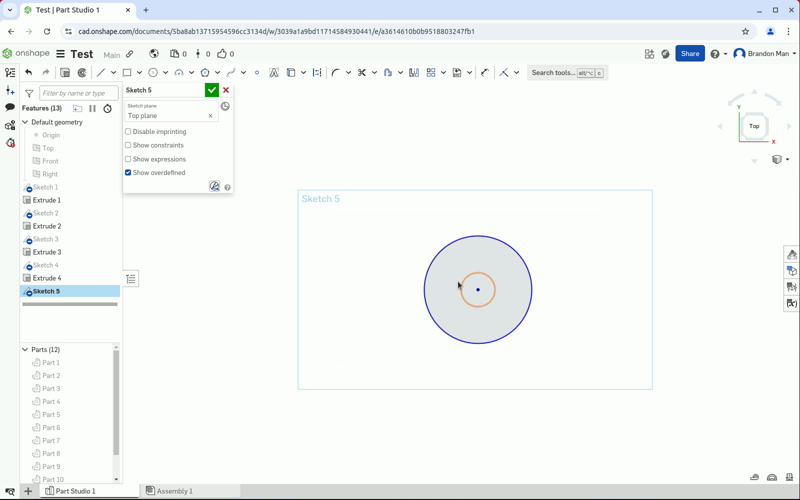
scroll(6)
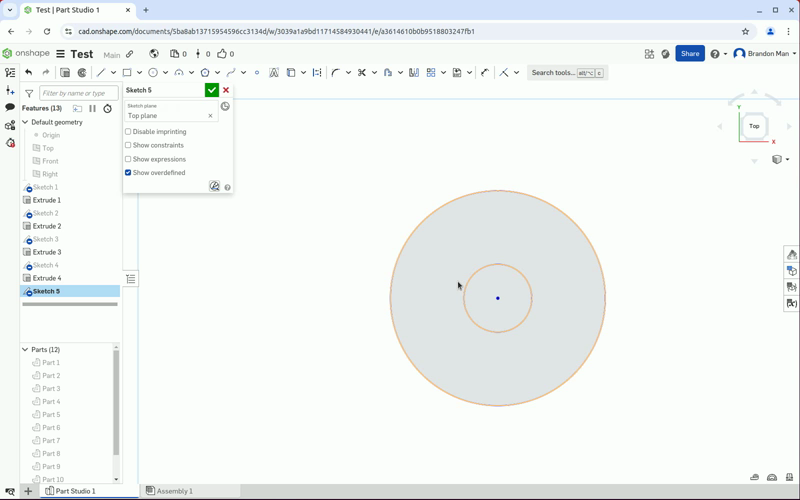
click(458, 281)
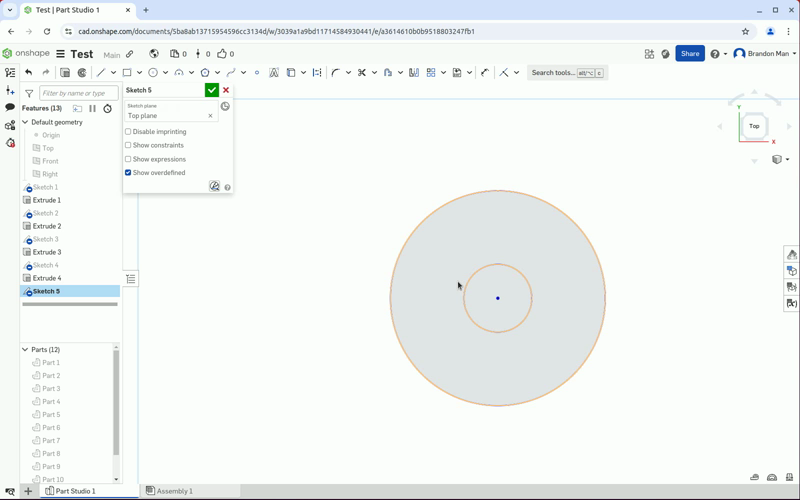
scroll(-6)
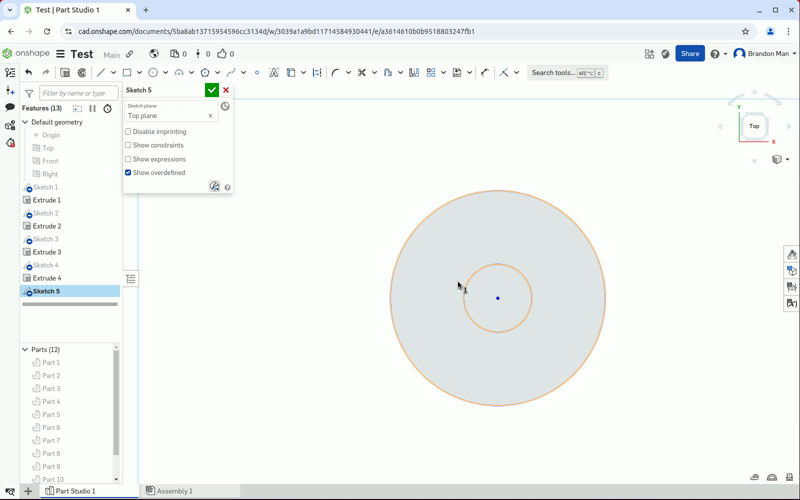
scroll(-6)
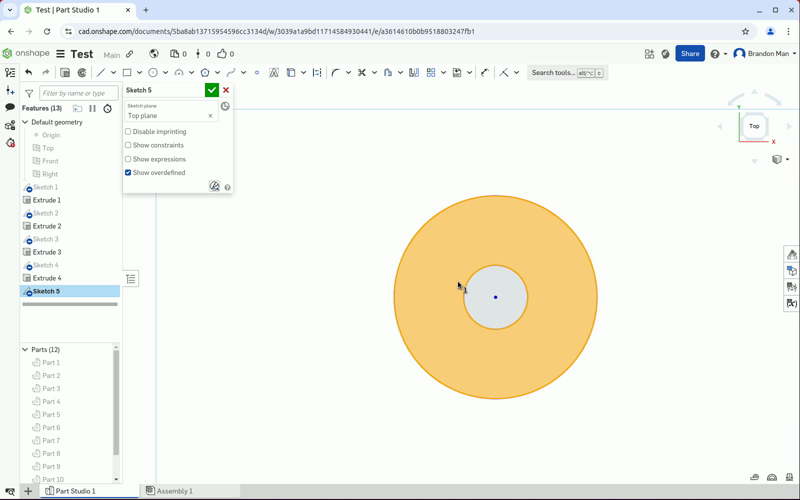
scroll(-6)
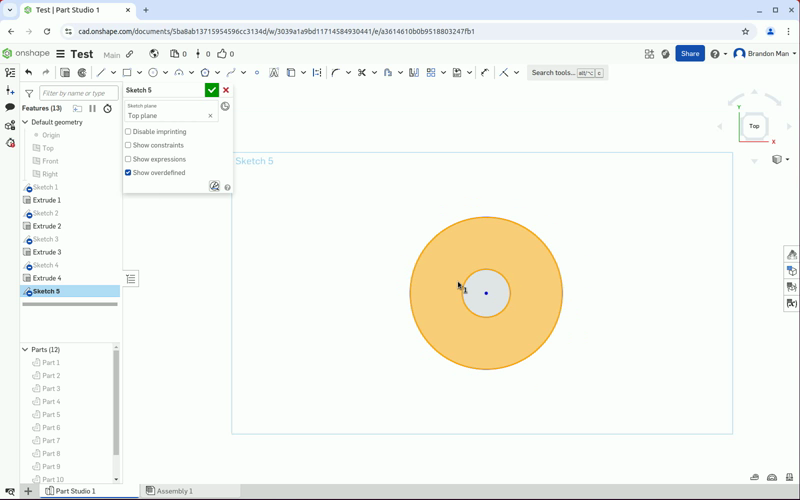
scroll(-6)
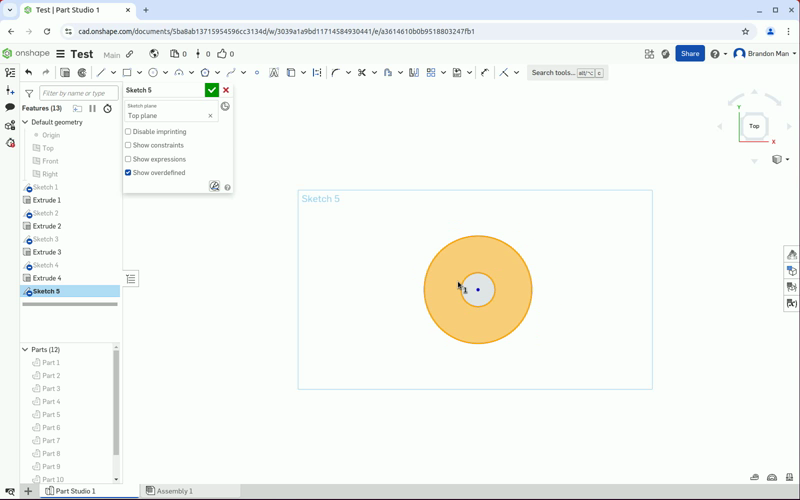
scroll(-6)
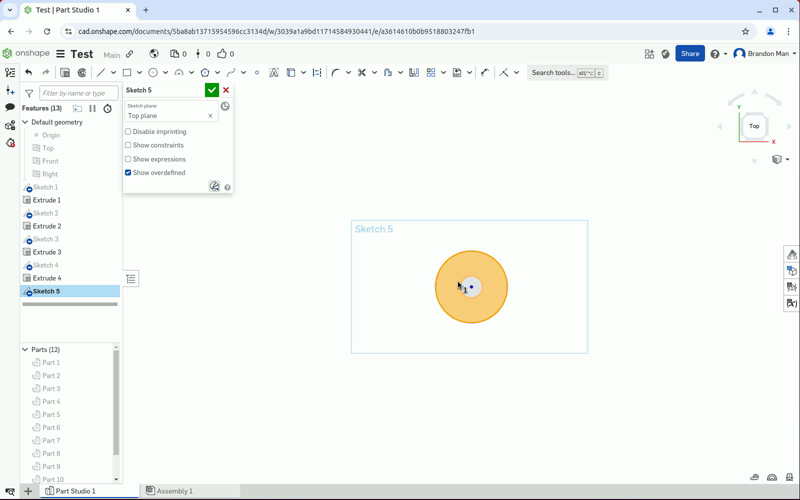
scroll(-6)
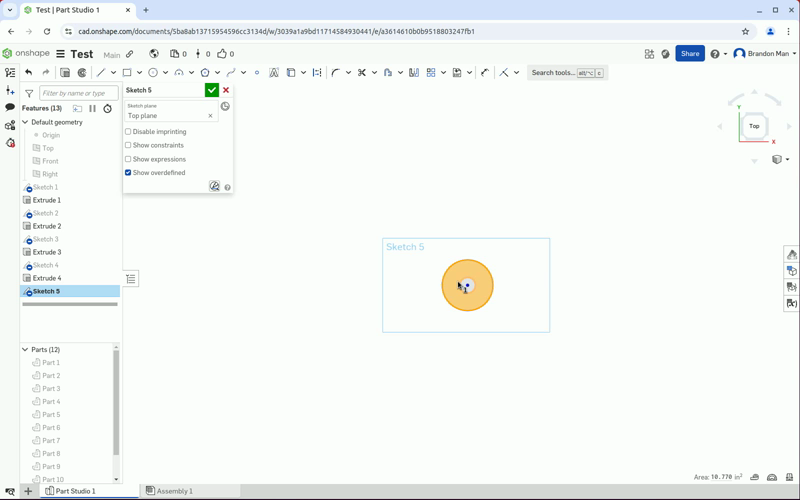
scroll(-6)
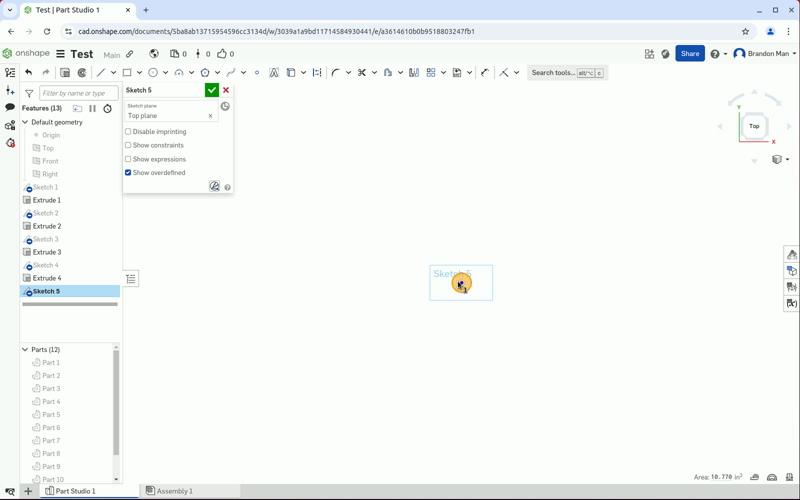
mouse_move(69, 352)
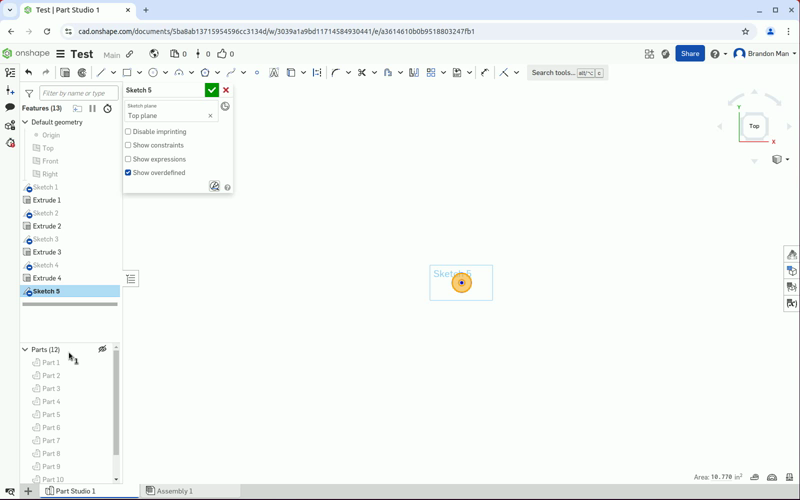
key(shift+y)
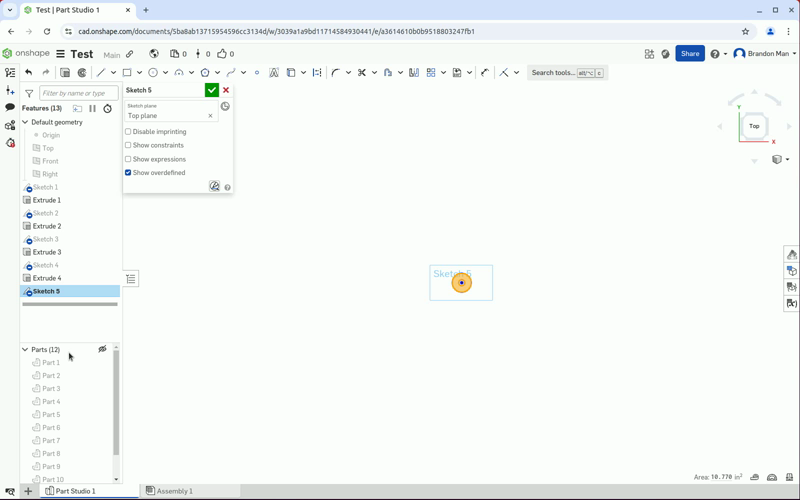
key(shift+e)
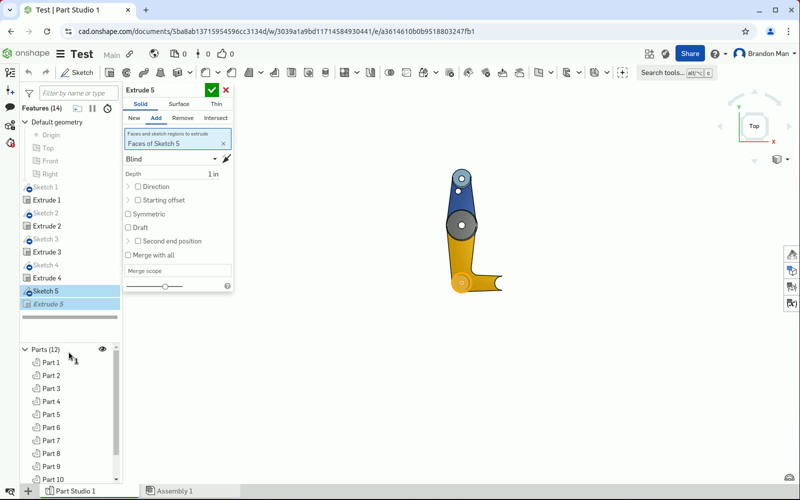
mouse_move(143, 106)
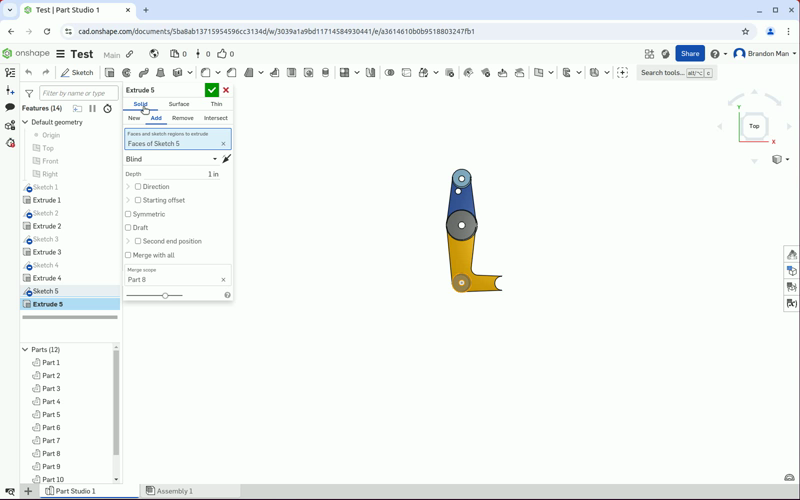
click(143, 106)
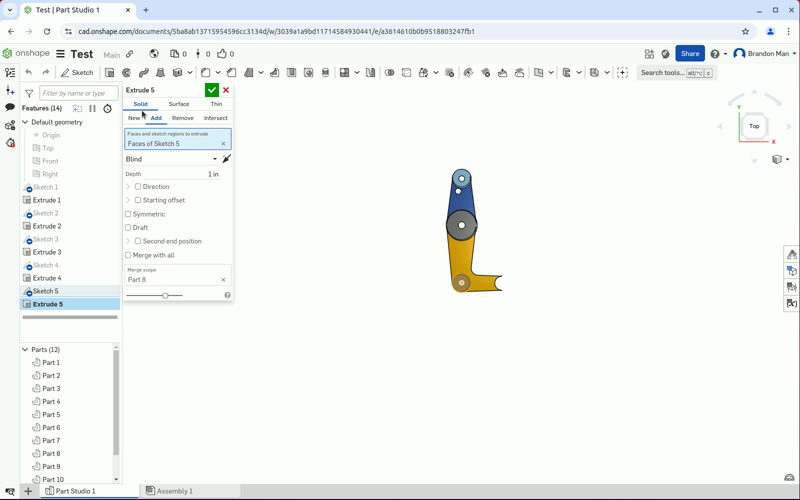
mouse_move(137, 120)
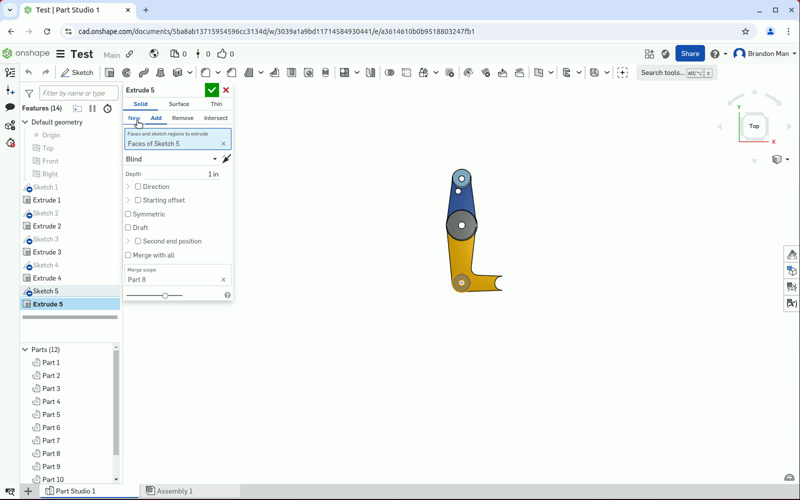
click(137, 120)
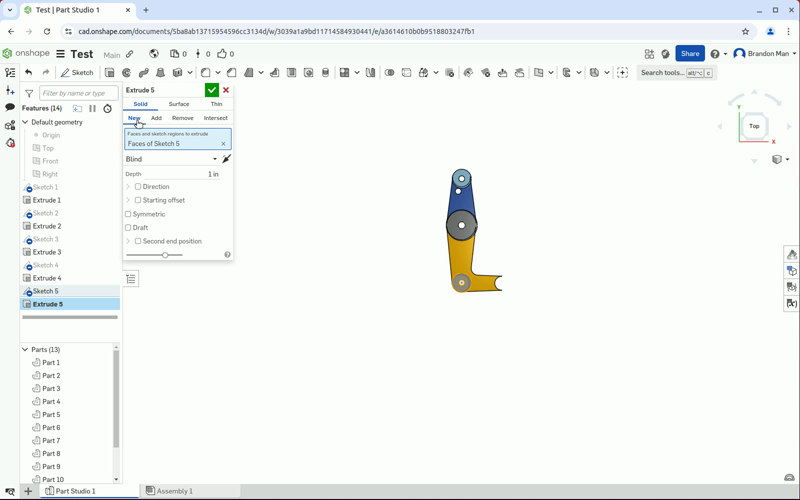
key(tab, 4)
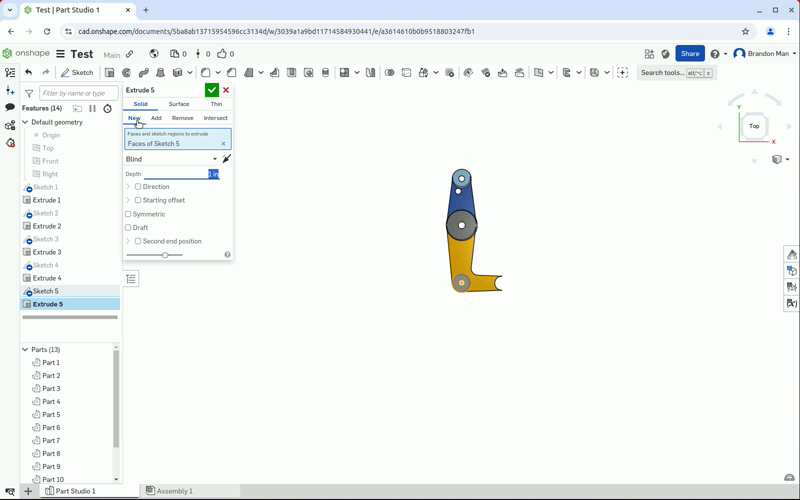
text(0.481)
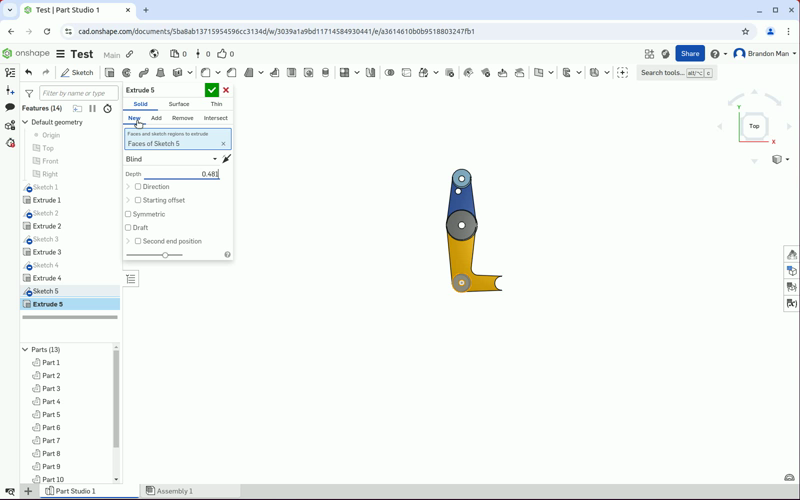
key(enter)
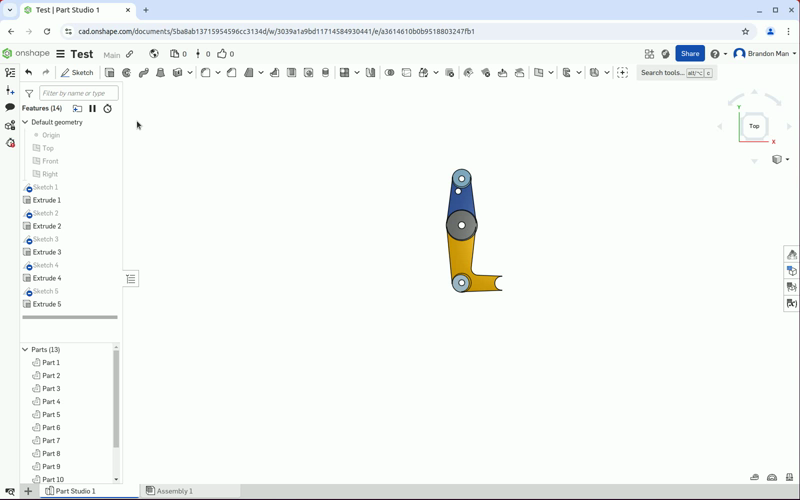
key(shift+h)
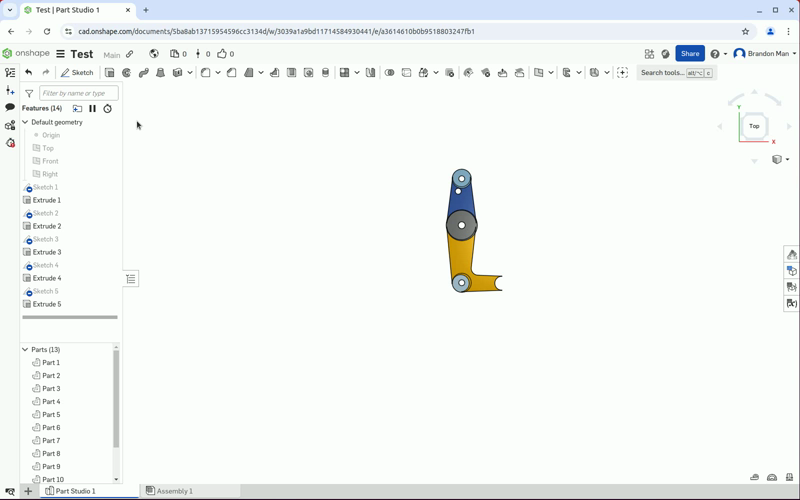
key(shift+h)
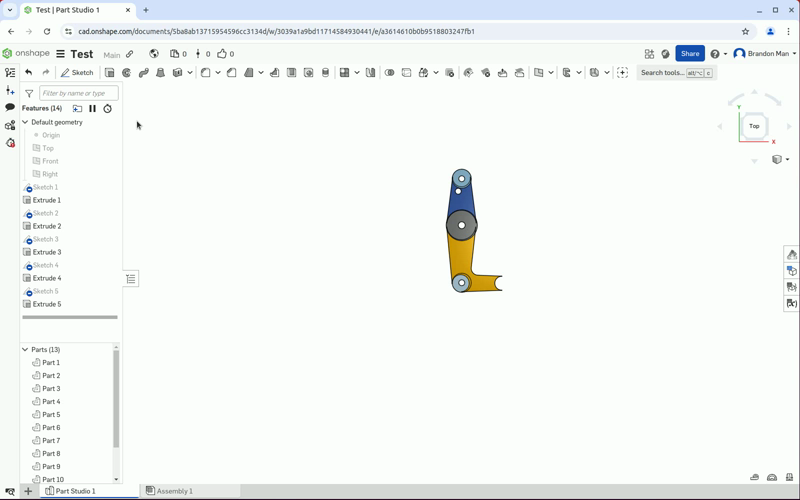
mouse_move(73, 189)
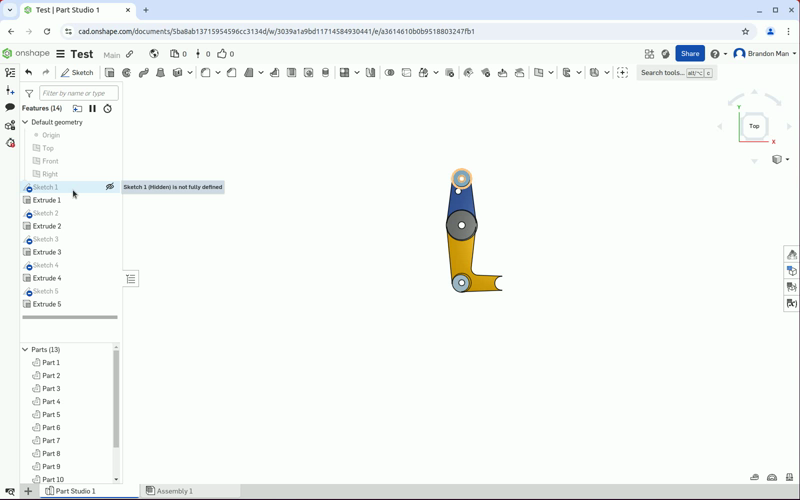
click(73, 189)
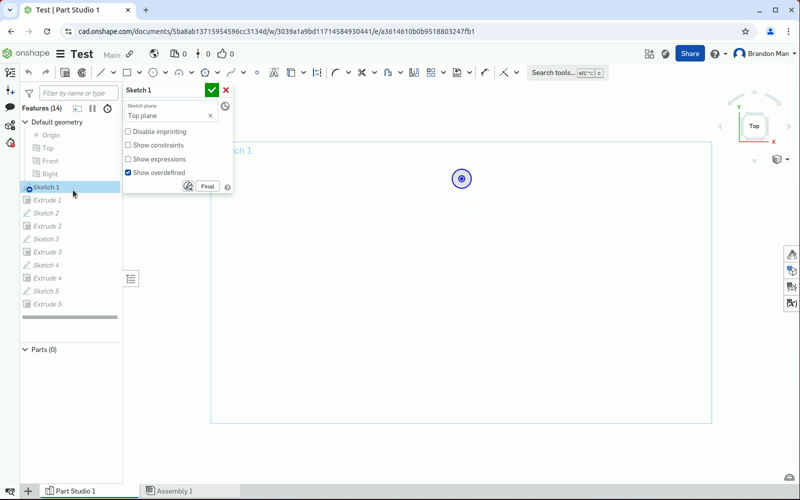
mouse_move(229, 92)
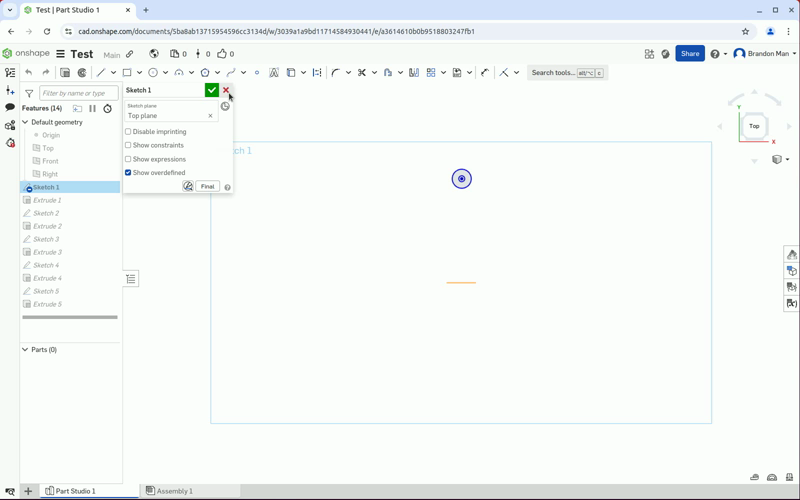
click(229, 92)
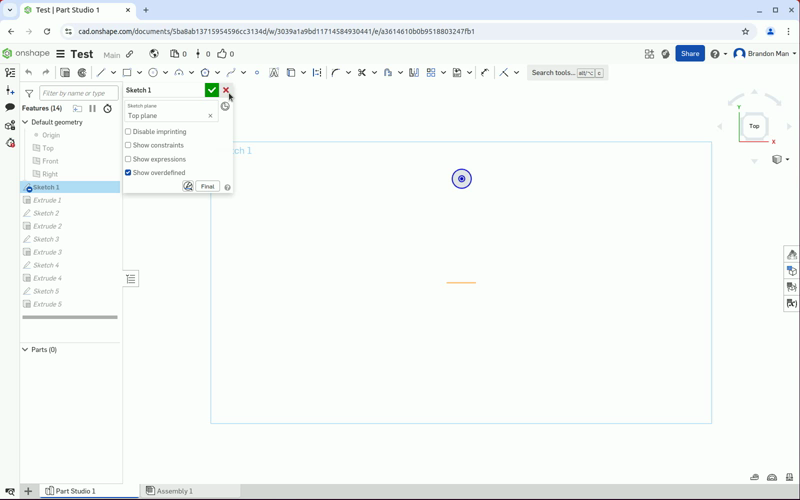
key(shift+s)
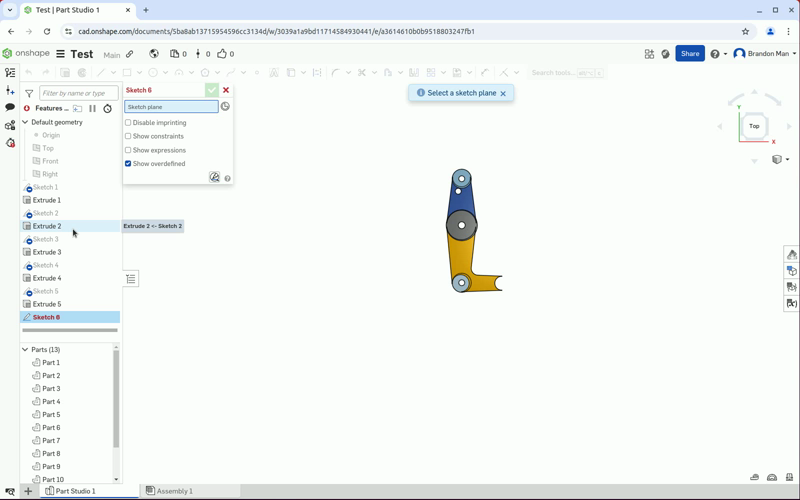
scroll(3)
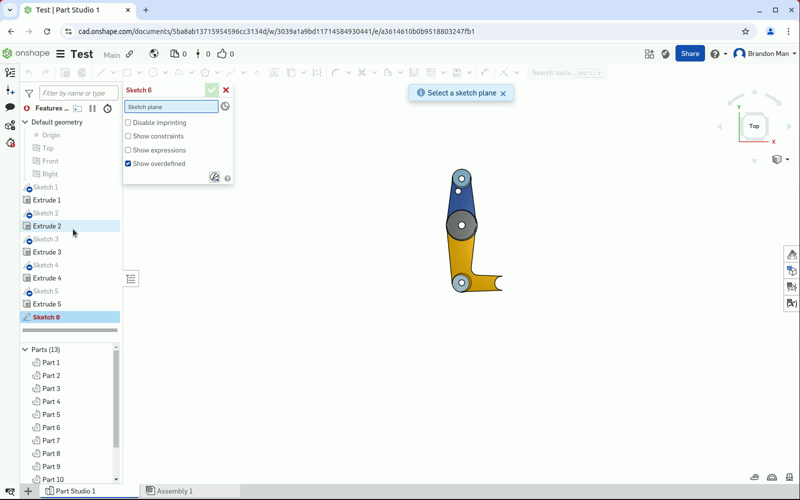
mouse_move(73, 150)
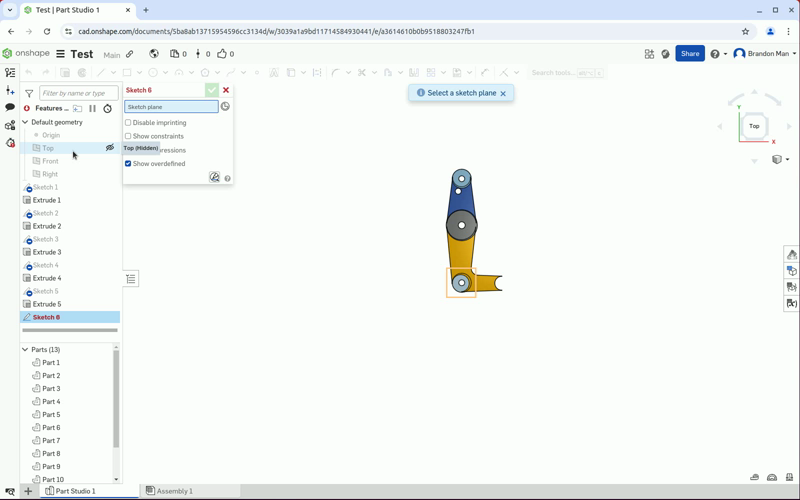
click(73, 150)
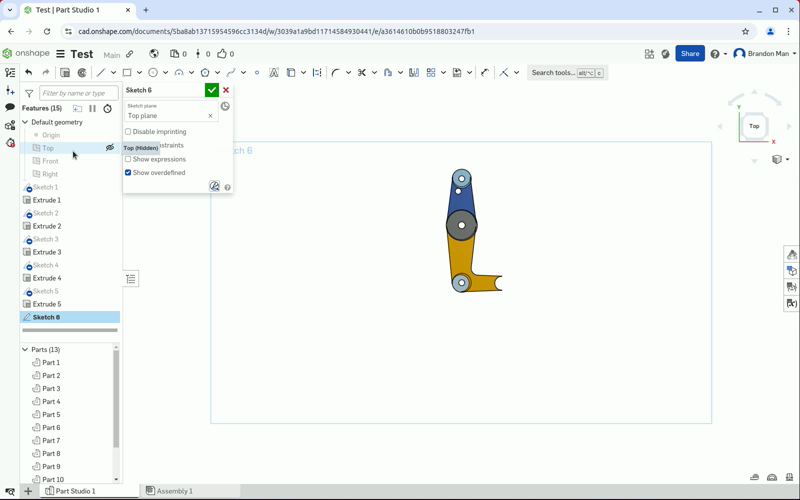
mouse_move(69, 352)
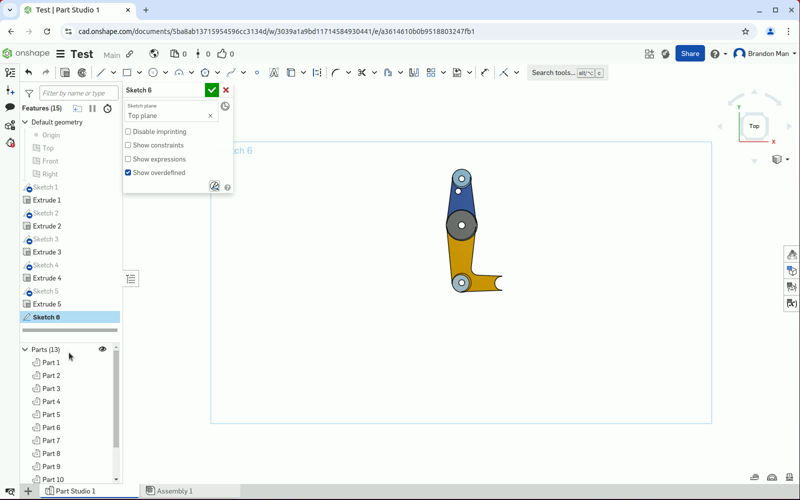
key(y)
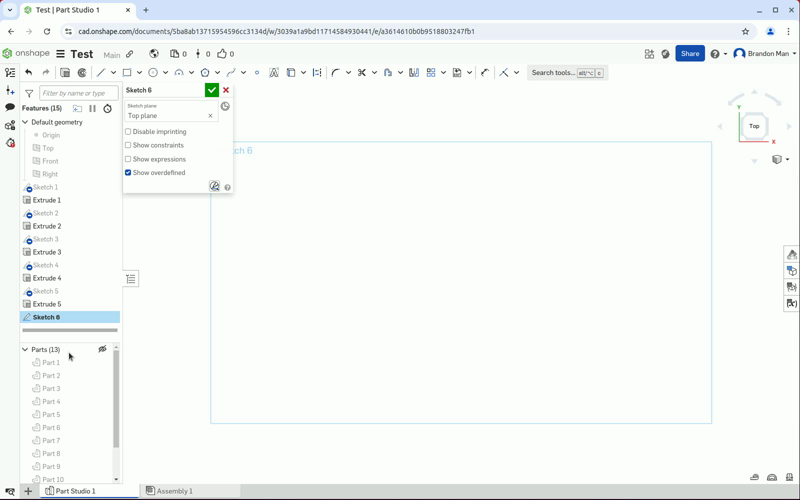
key(c)
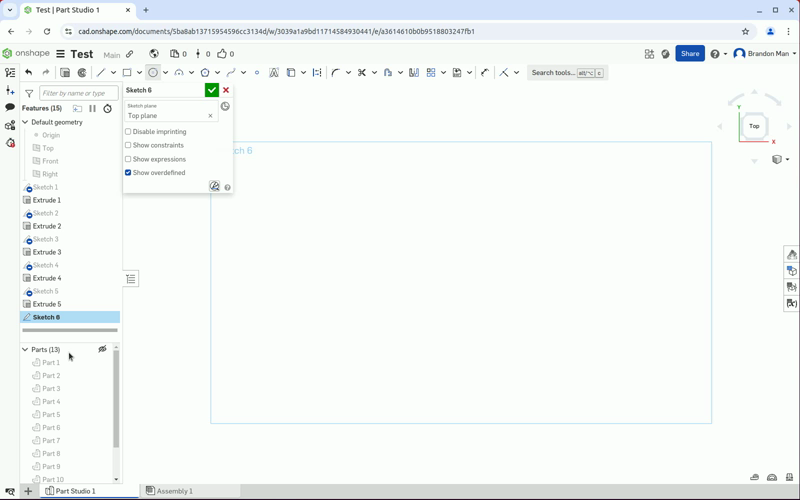
key_down(shift)
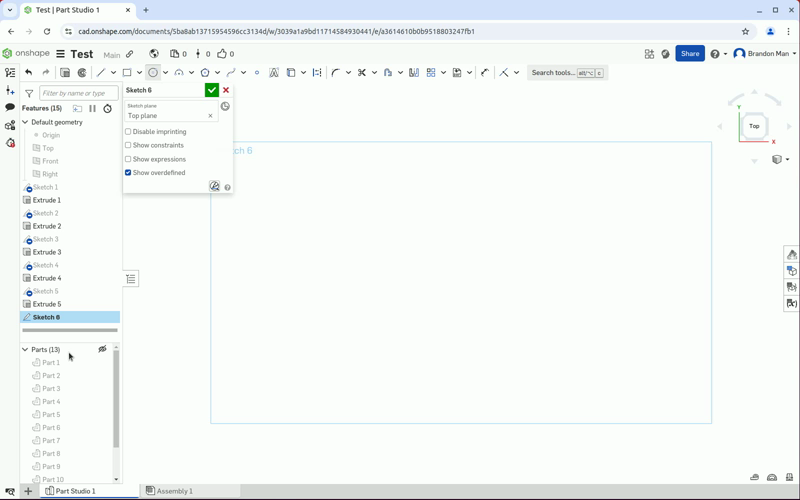
mouse_move(501, 282)
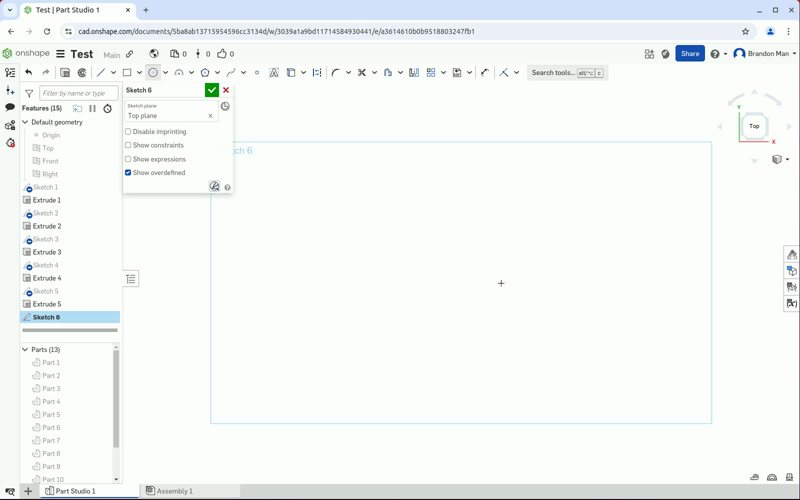
click(501, 282)
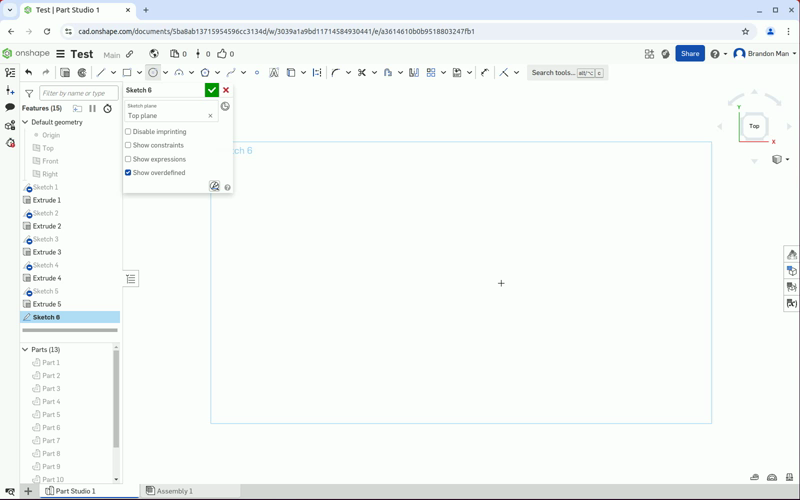
key_up(shift)
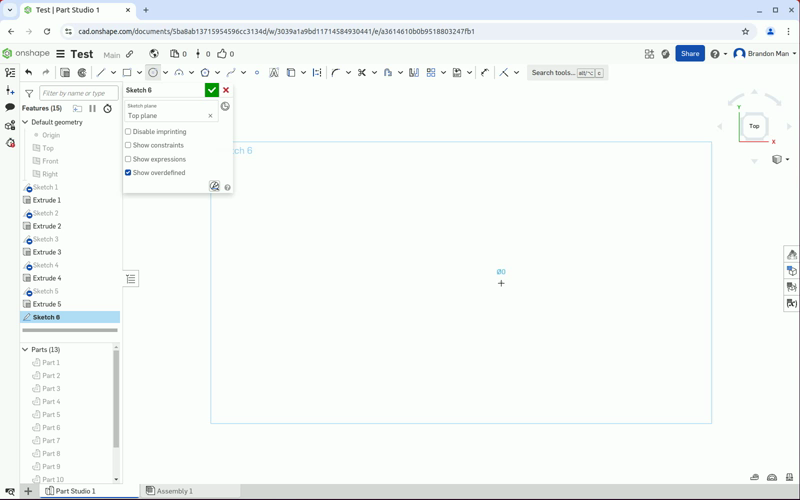
mouse_move(508, 282)
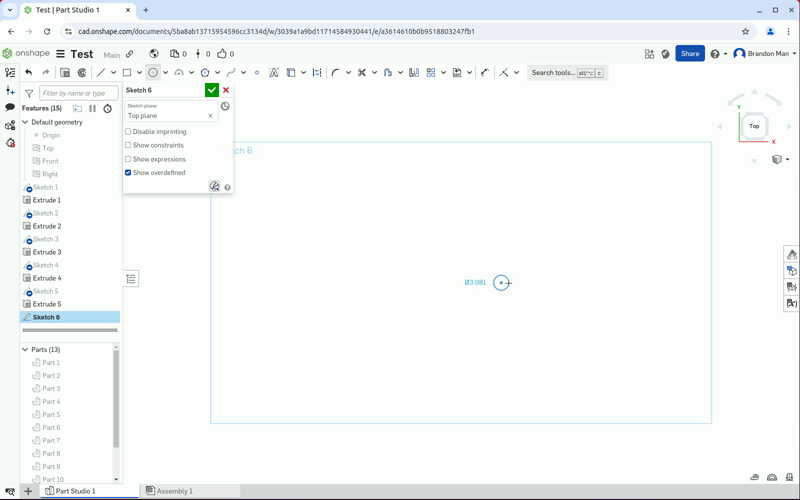
click(508, 282)
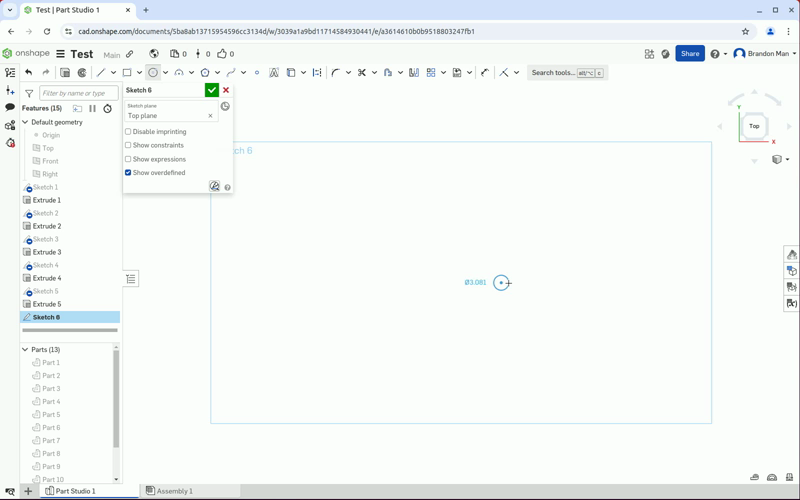
key(esc)
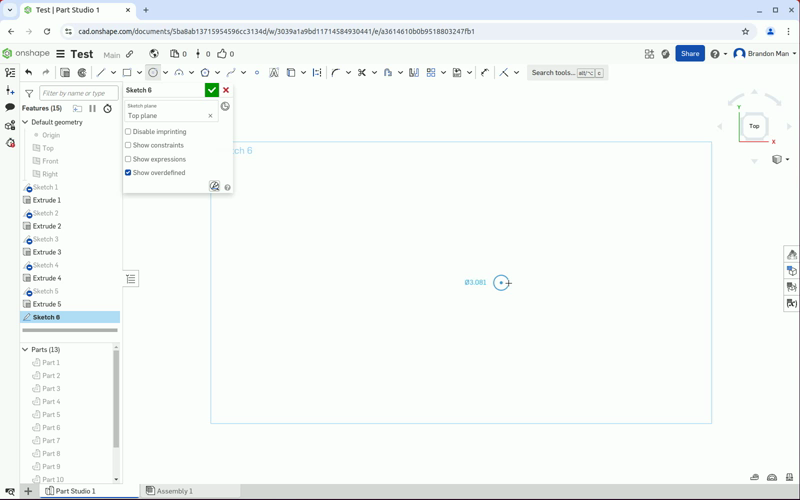
key(c)
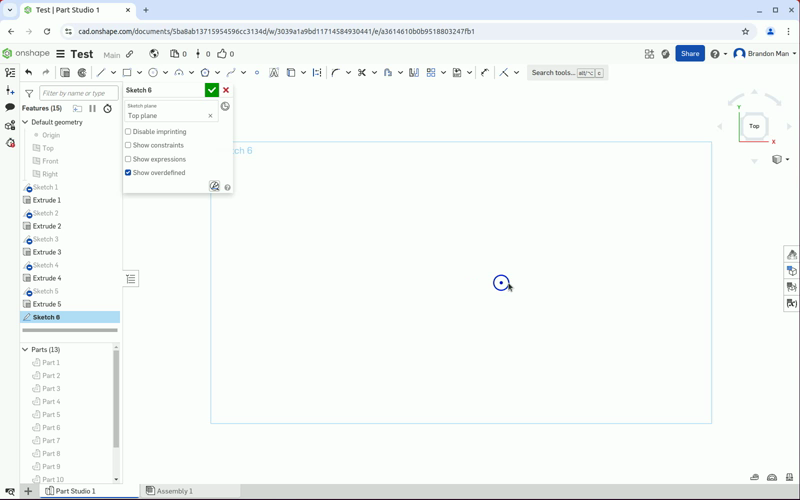
key_down(shift)
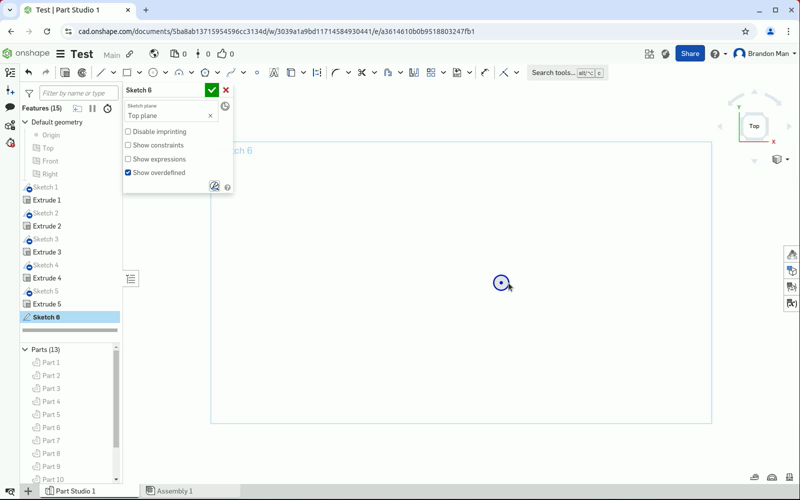
mouse_move(501, 282)
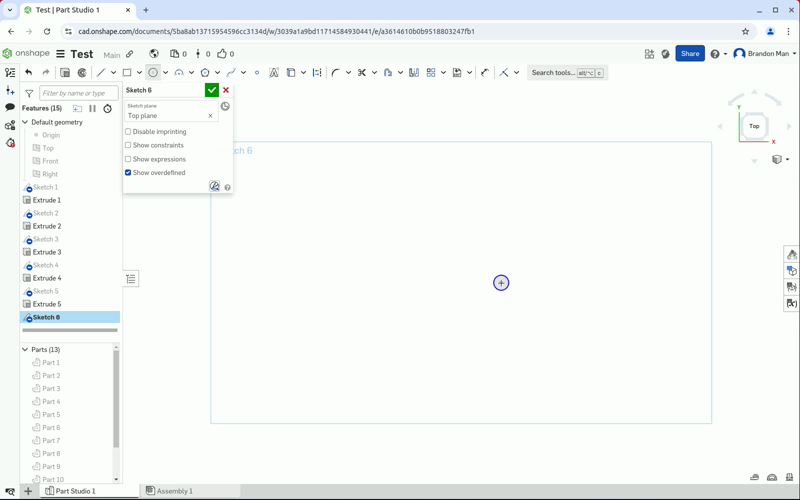
click(501, 282)
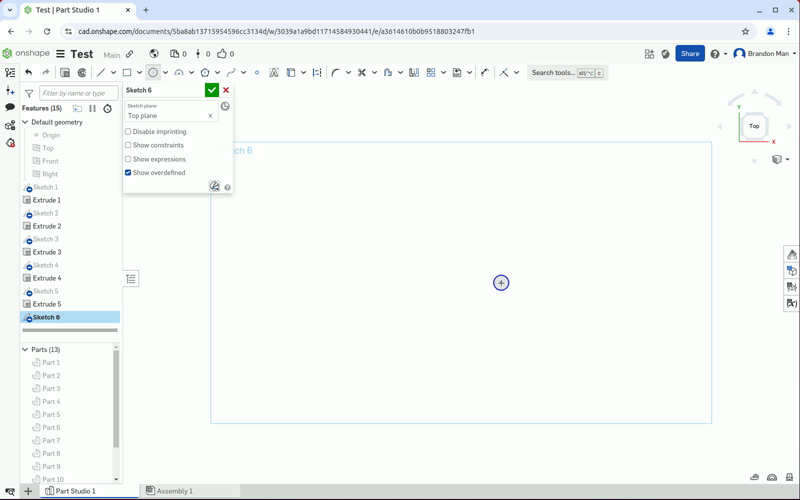
key_up(shift)
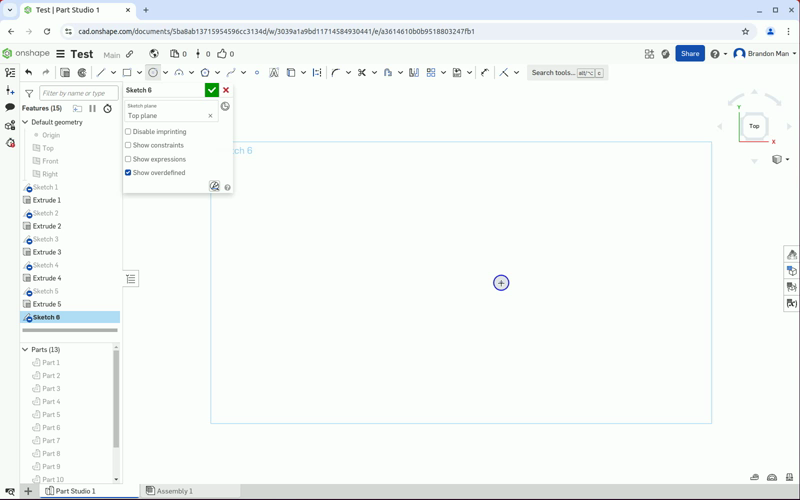
mouse_move(504, 282)
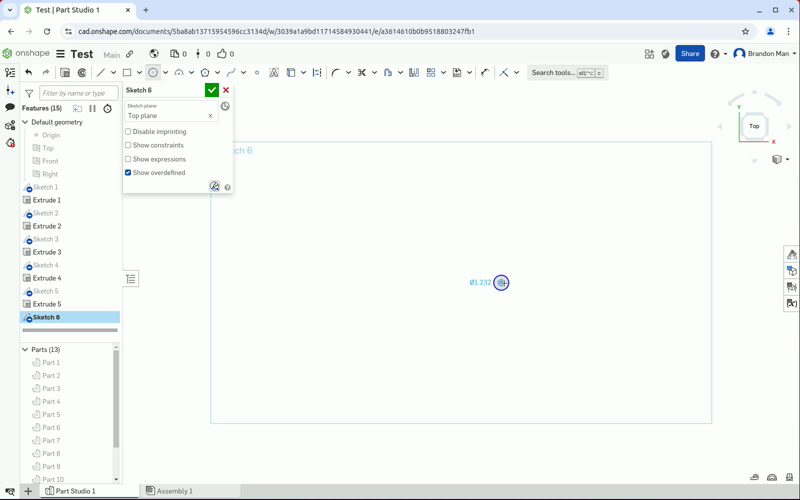
scroll(6)
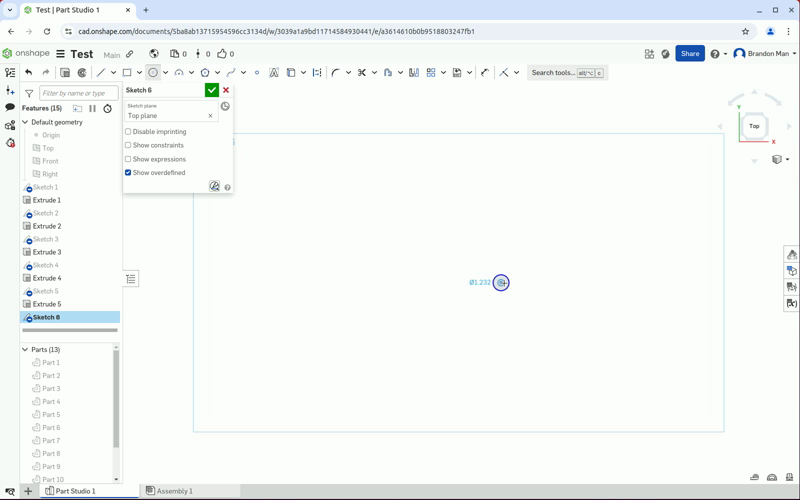
scroll(6)
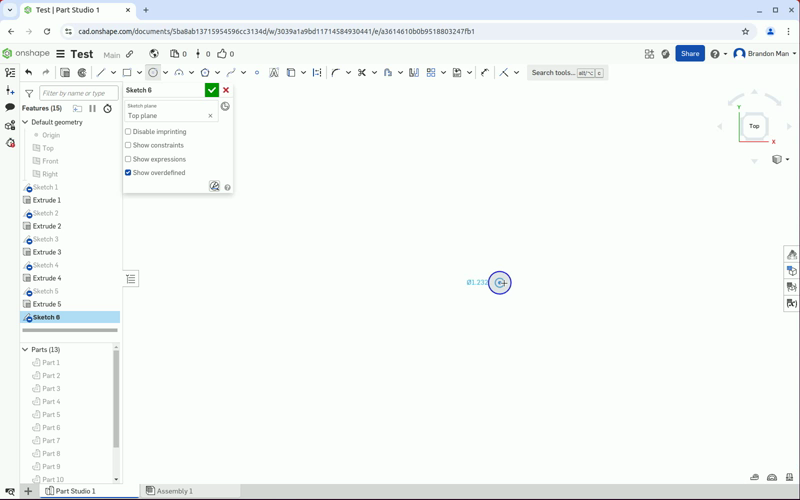
scroll(6)
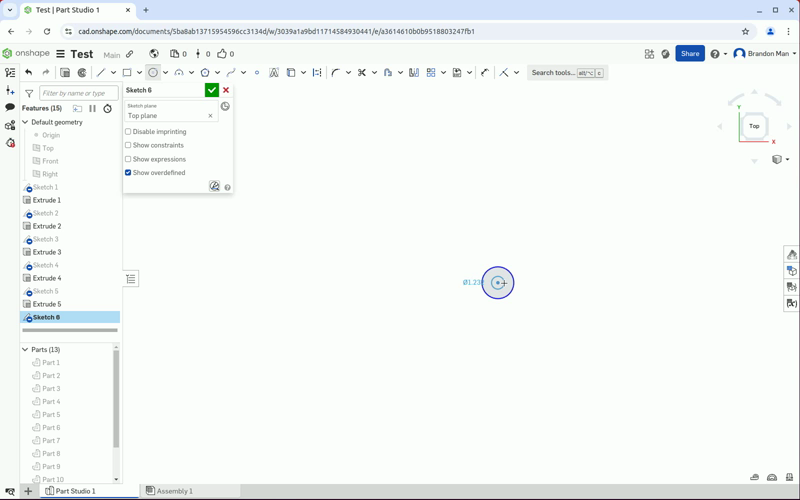
scroll(6)
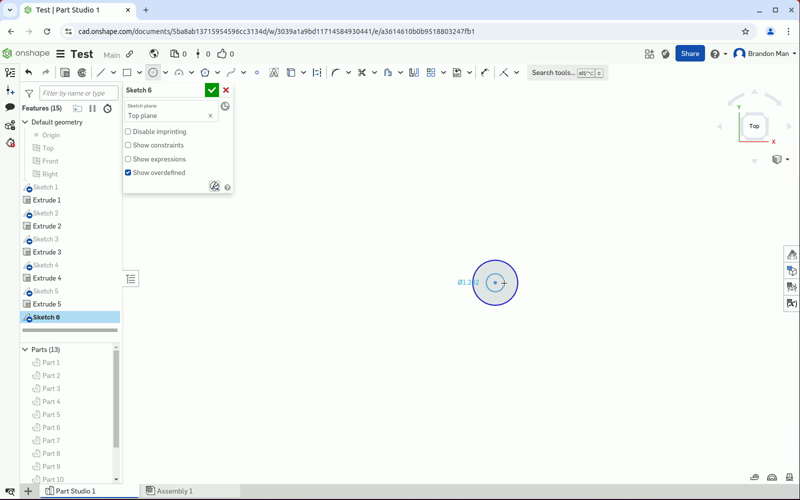
scroll(6)
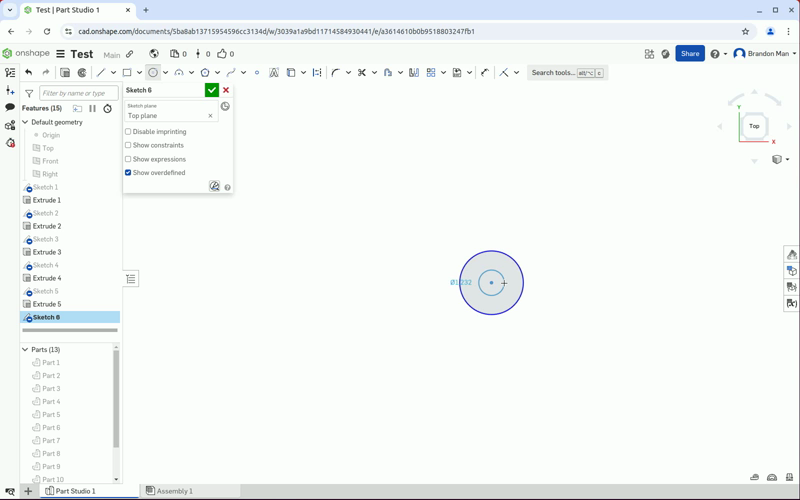
scroll(6)
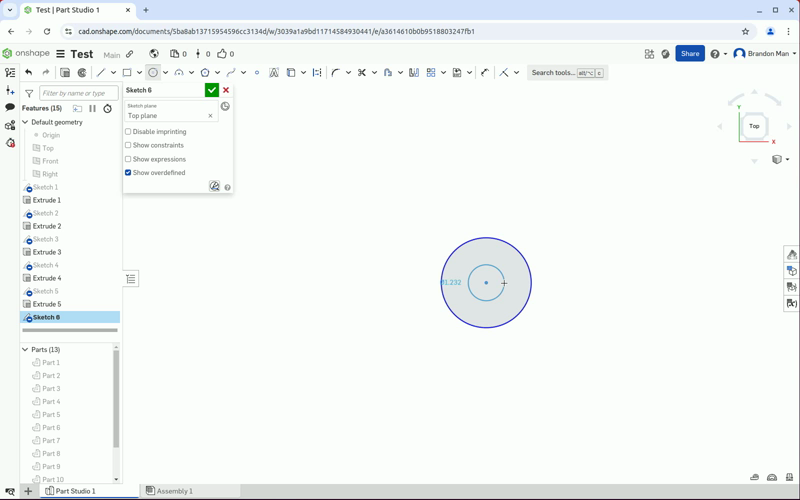
scroll(6)
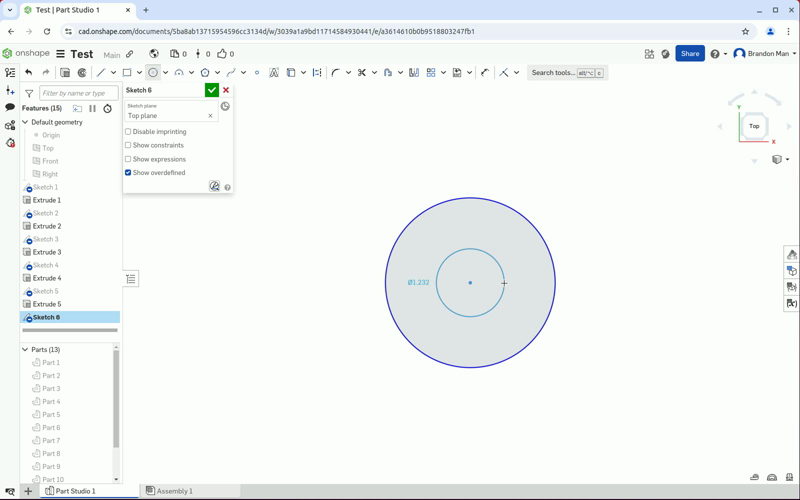
click(504, 282)
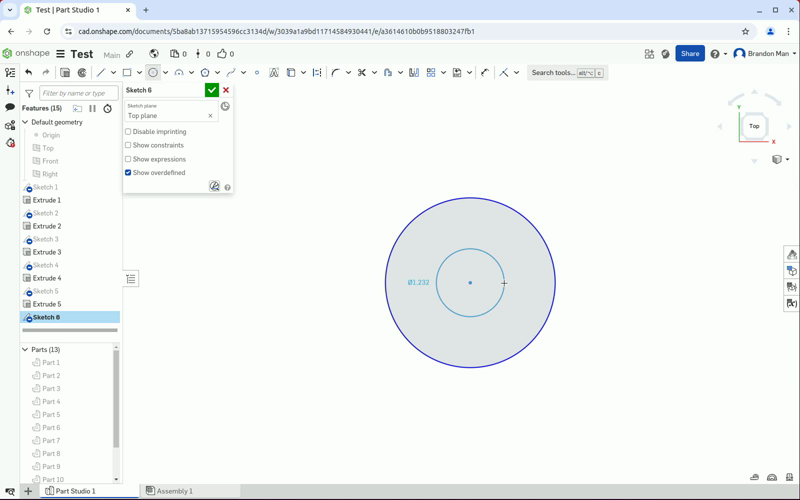
scroll(-6)
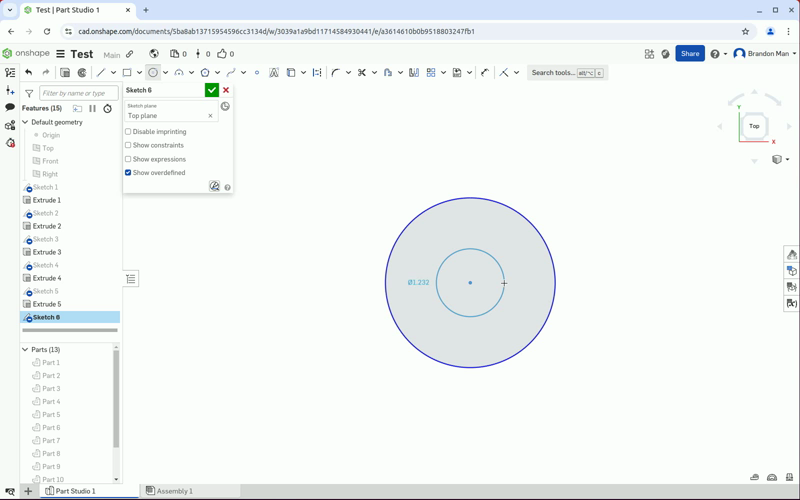
scroll(-6)
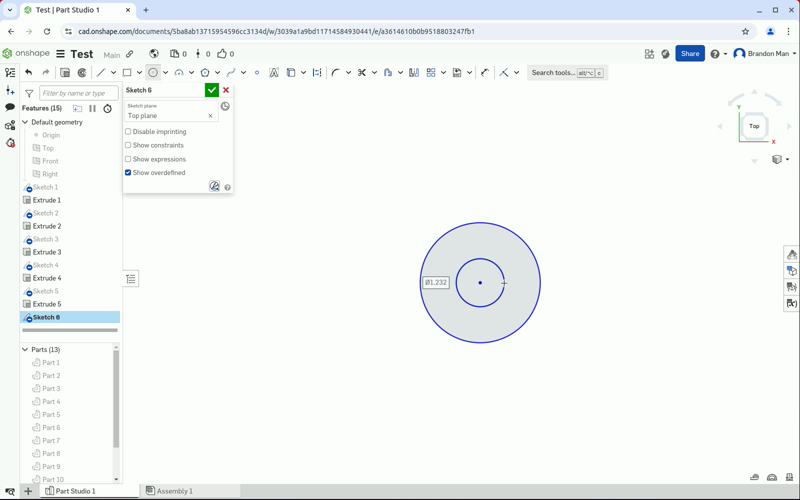
scroll(-6)
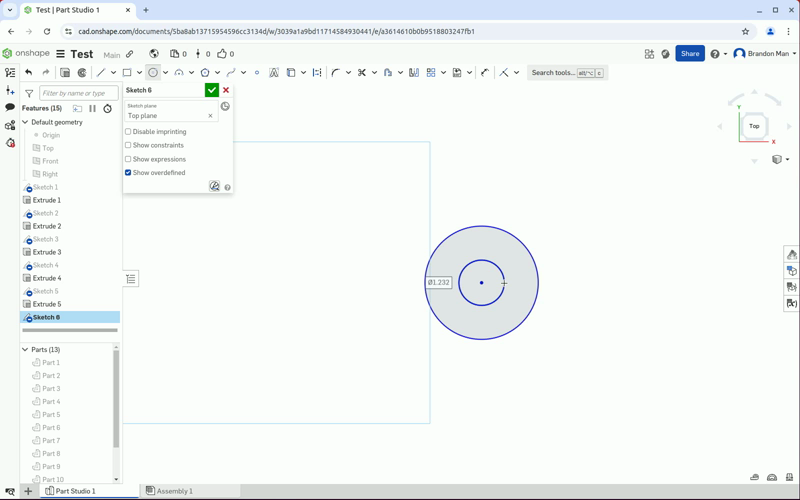
scroll(-6)
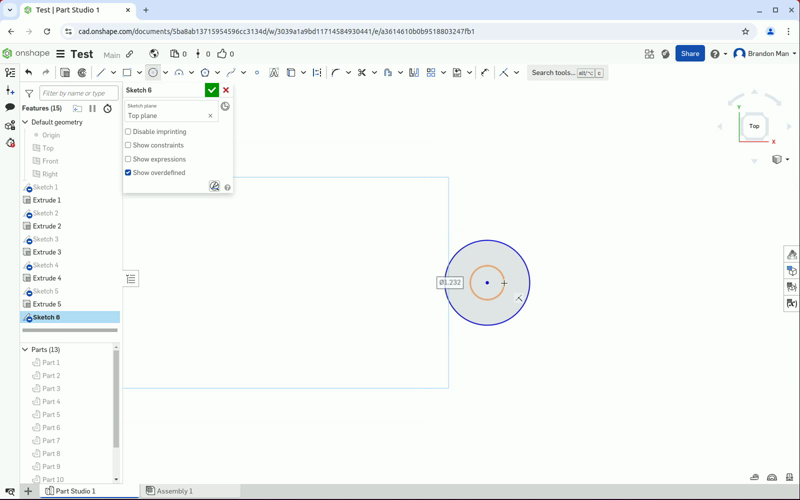
scroll(-6)
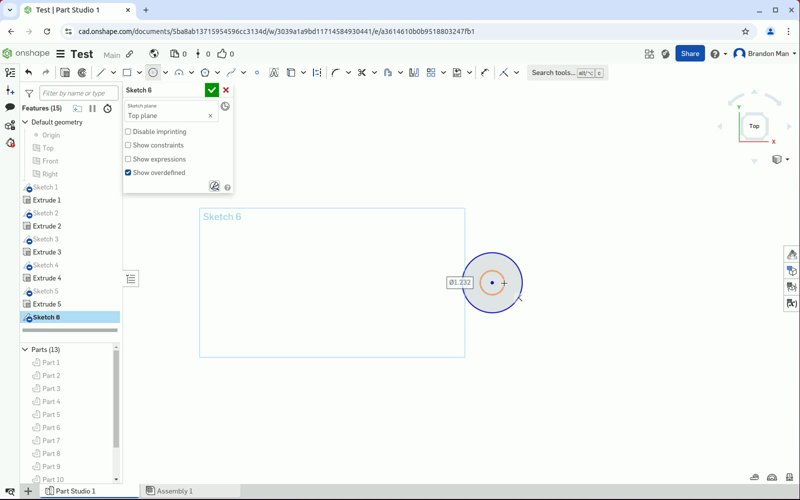
scroll(-6)
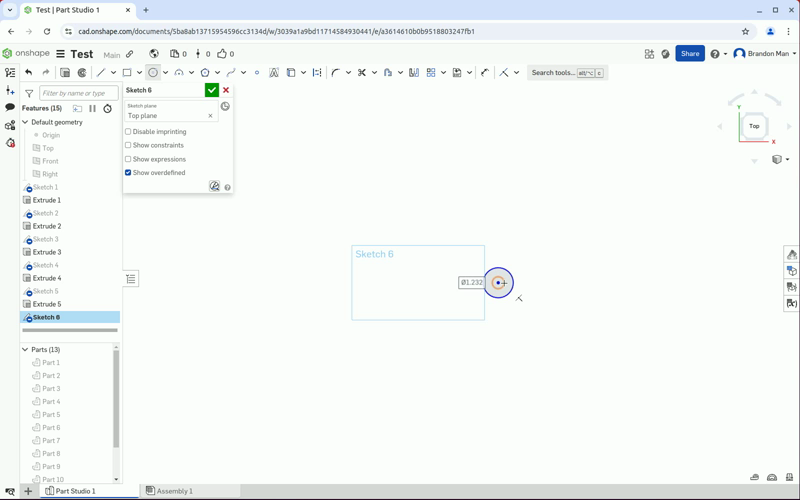
scroll(-6)
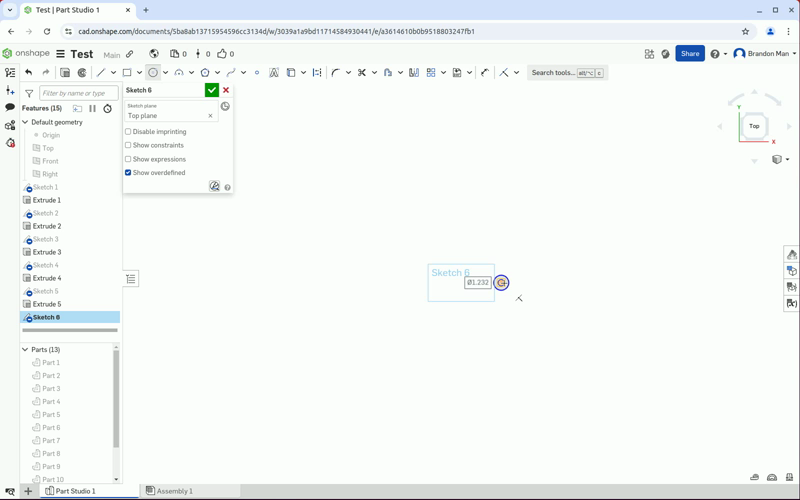
key(esc)
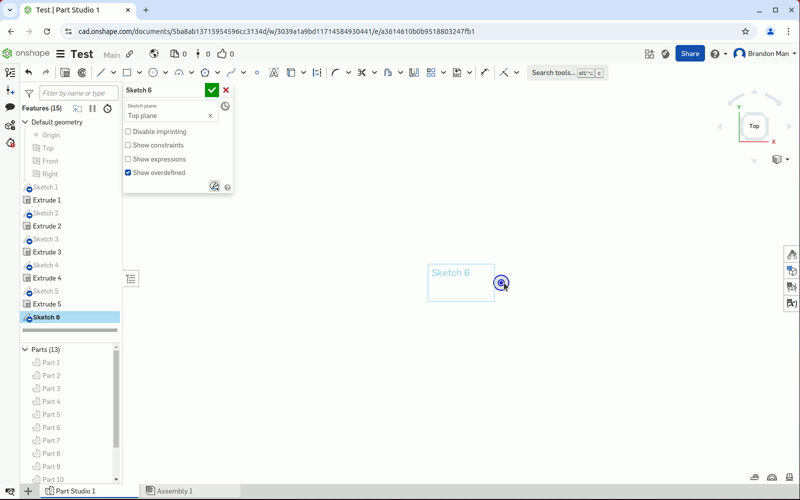
mouse_move(501, 289)
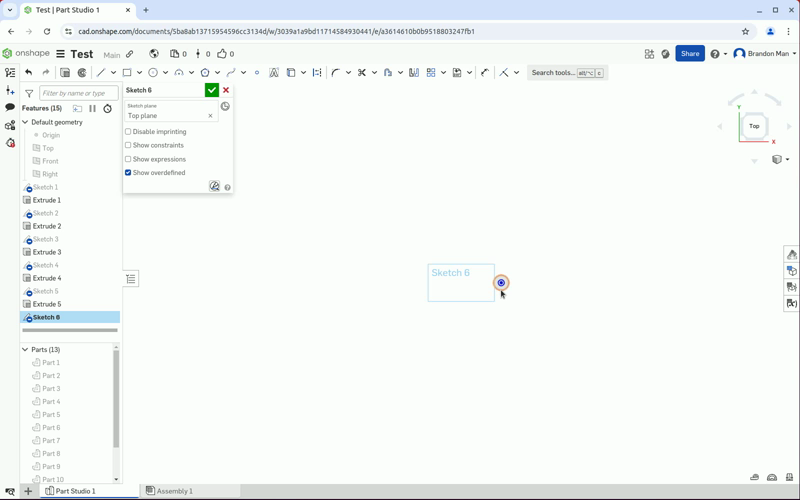
scroll(6)
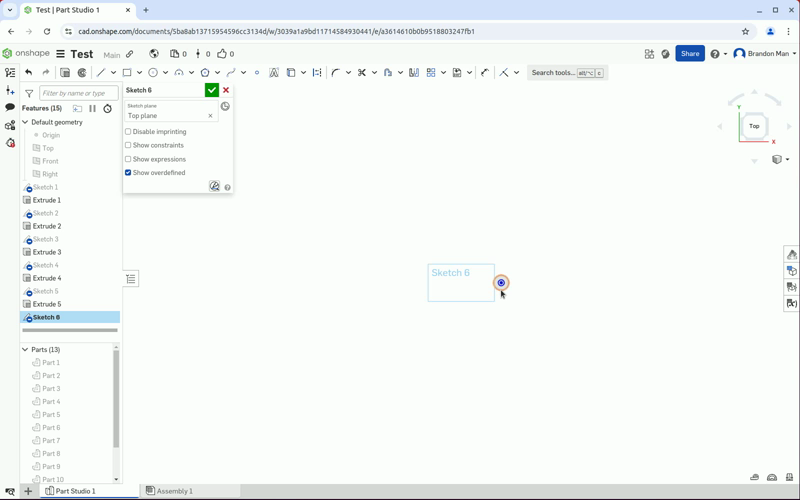
scroll(6)
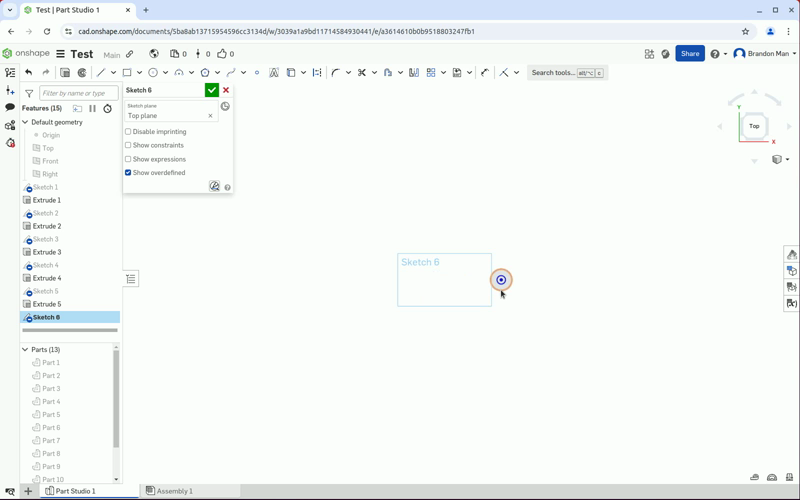
scroll(6)
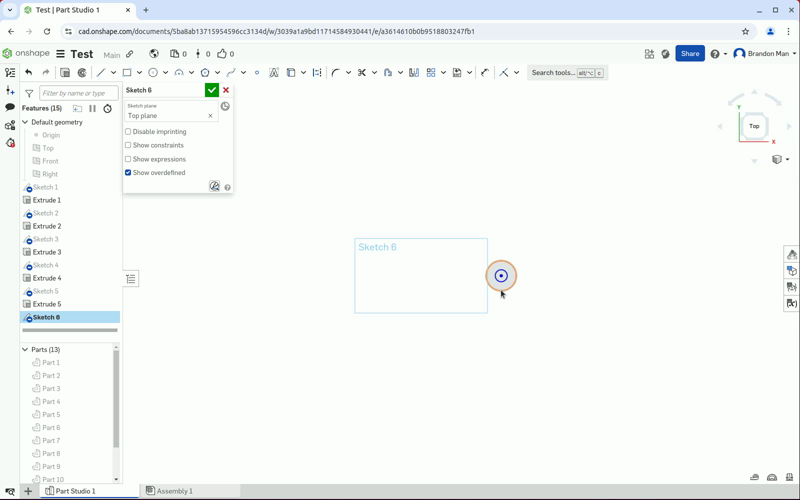
scroll(6)
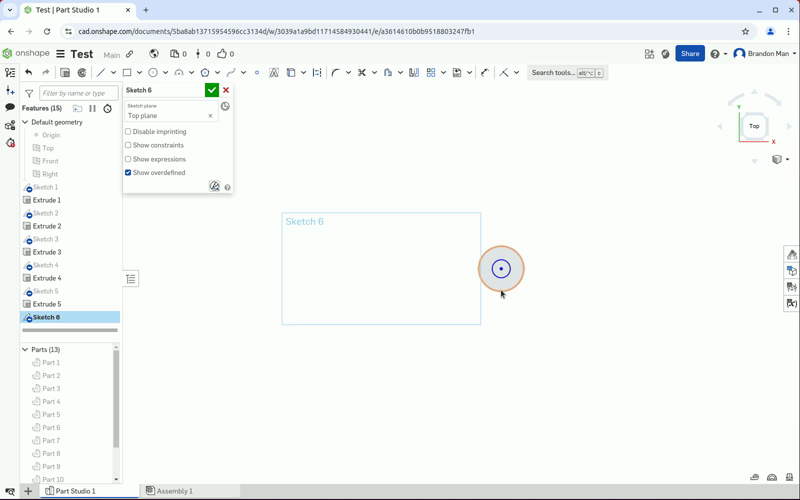
scroll(6)
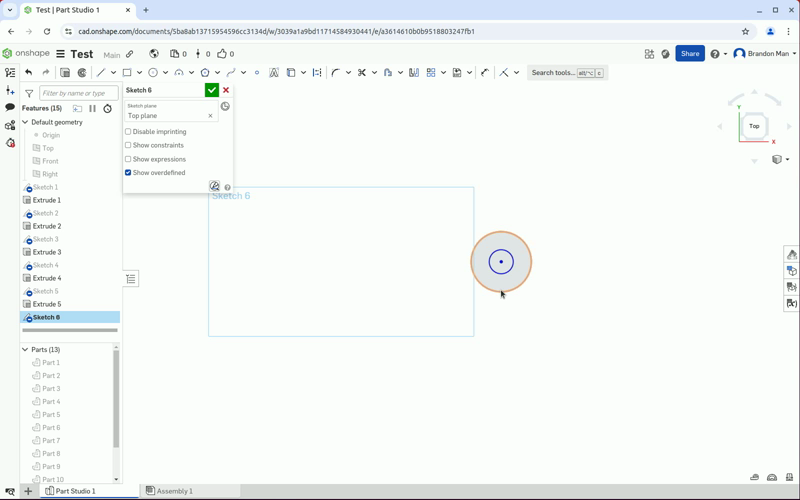
scroll(6)
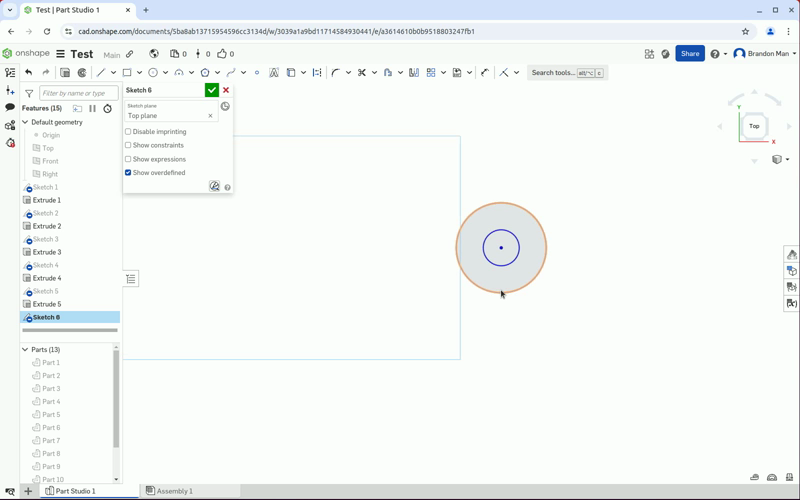
scroll(6)
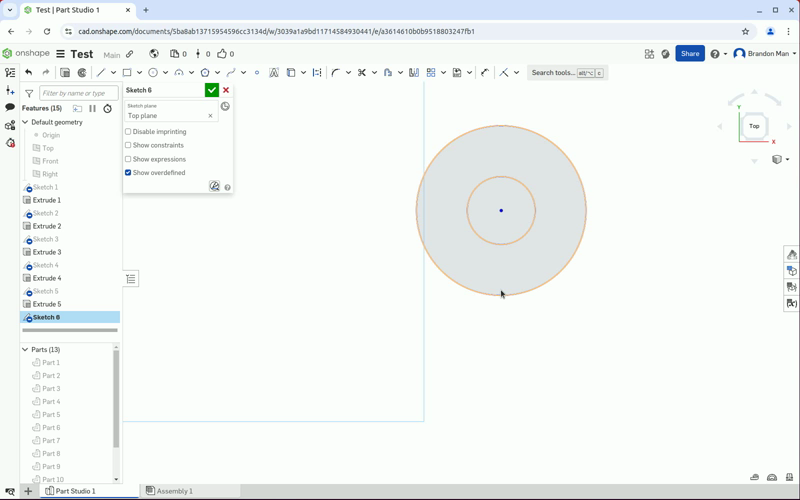
click(501, 289)
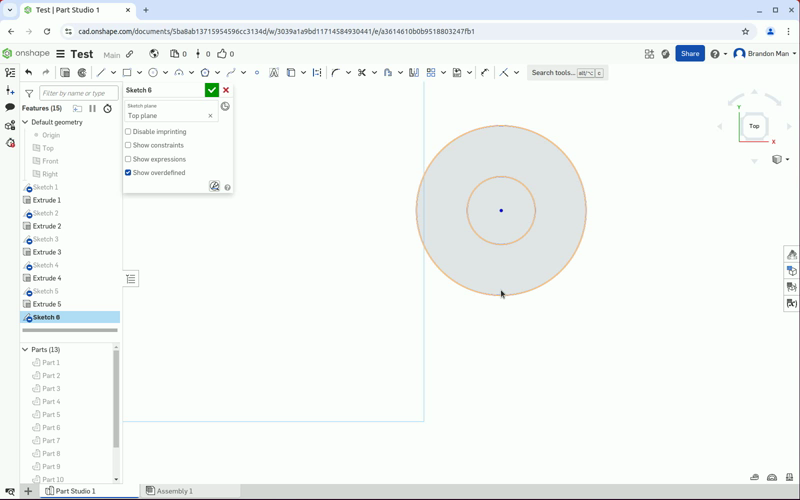
scroll(-6)
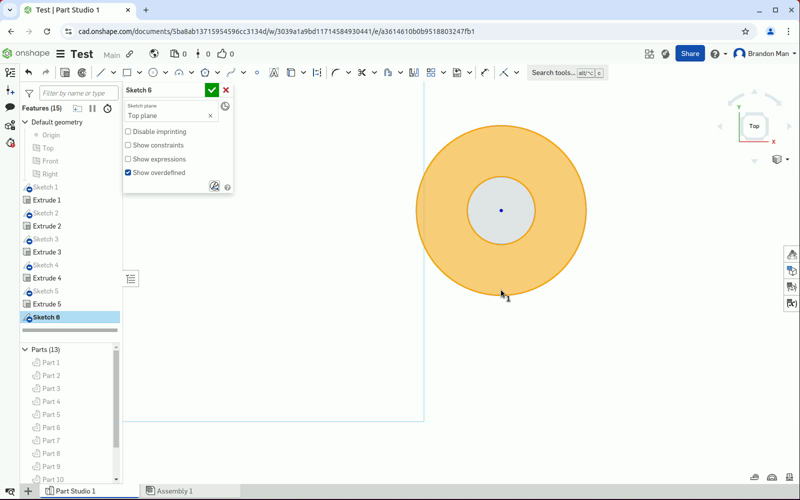
scroll(-6)
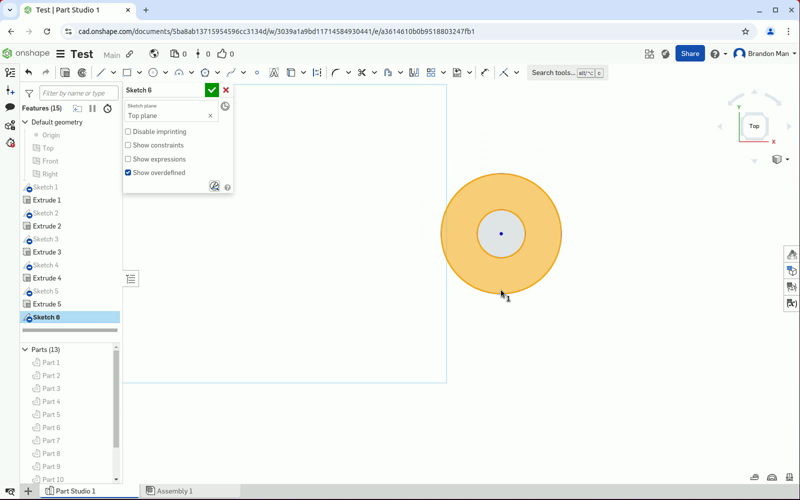
scroll(-6)
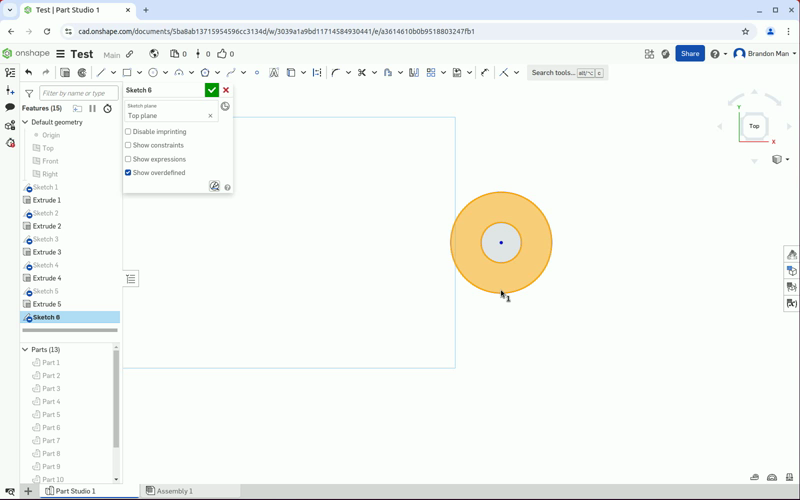
scroll(-6)
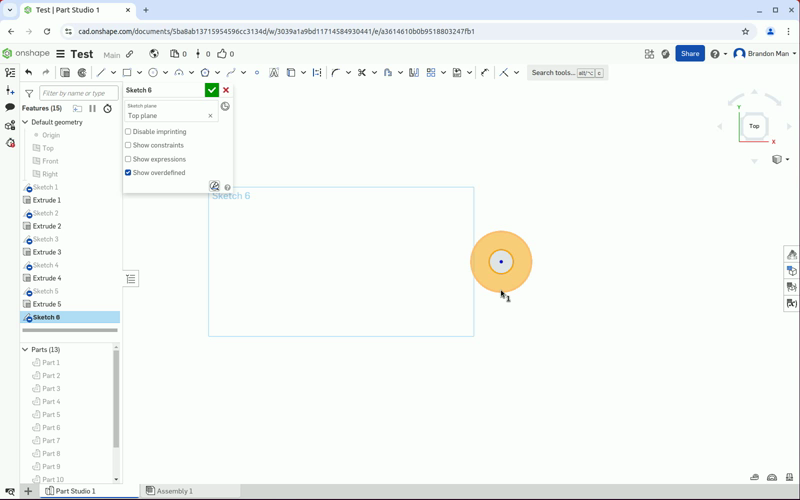
scroll(-6)
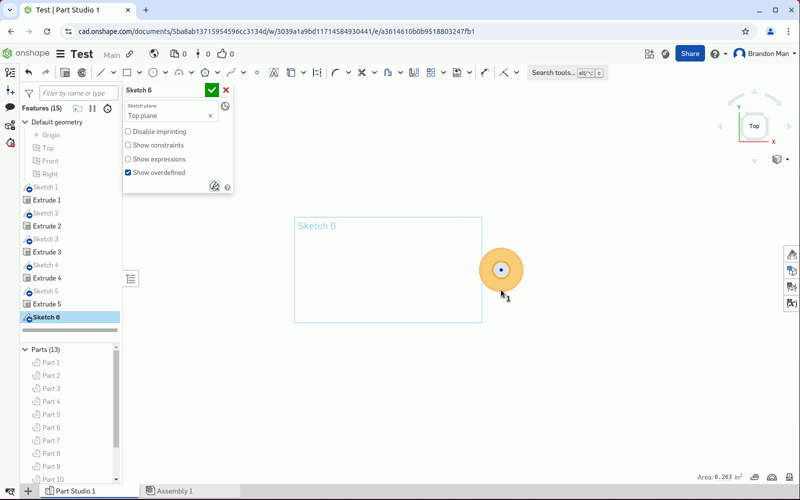
scroll(-6)
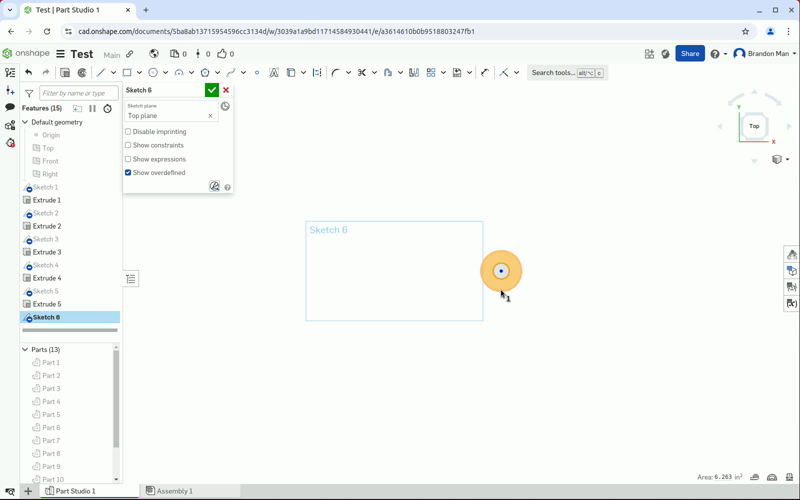
scroll(-6)
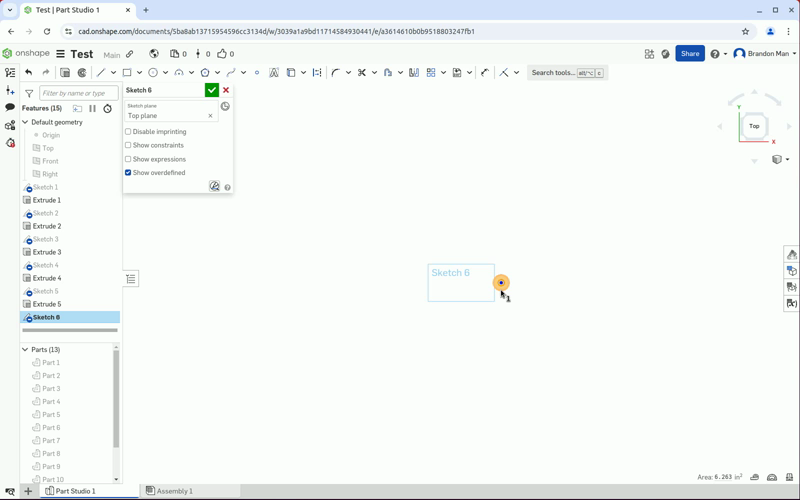
mouse_move(69, 352)
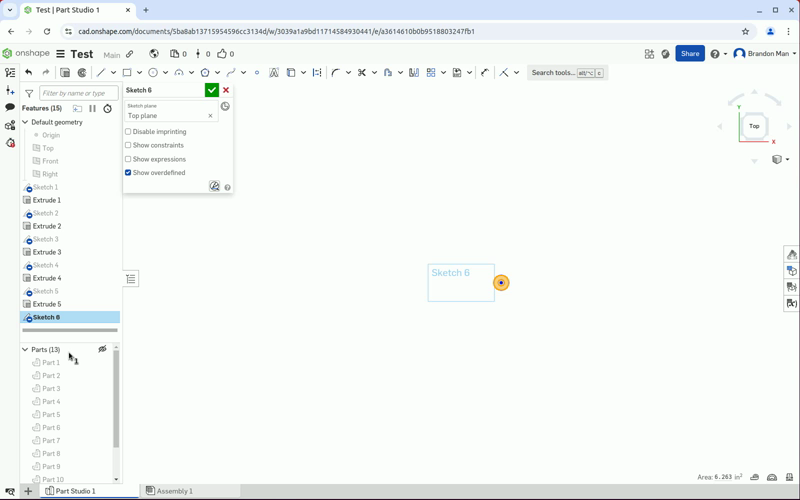
key(shift+y)
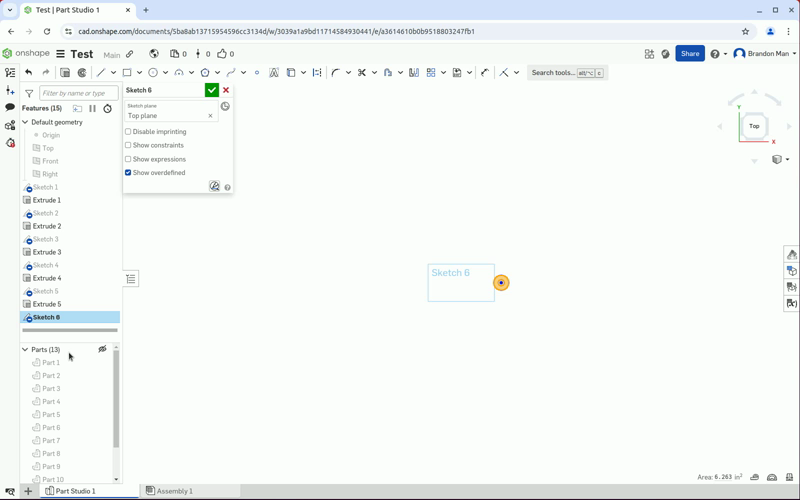
key(shift+e)
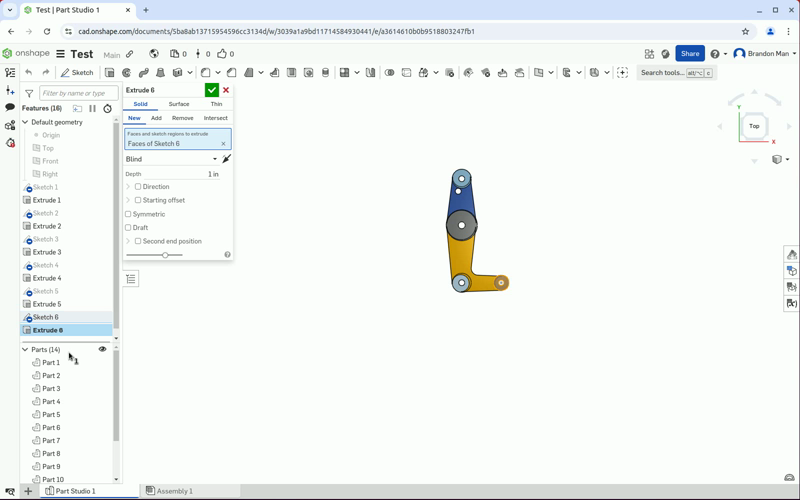
mouse_move(143, 106)
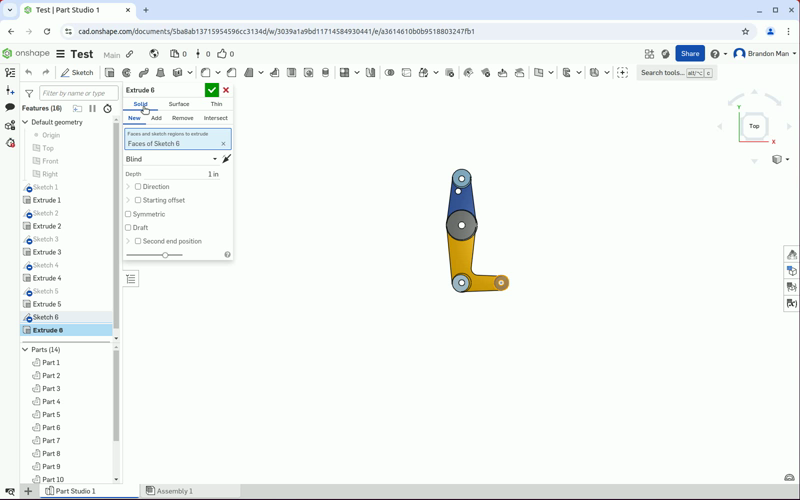
click(143, 106)
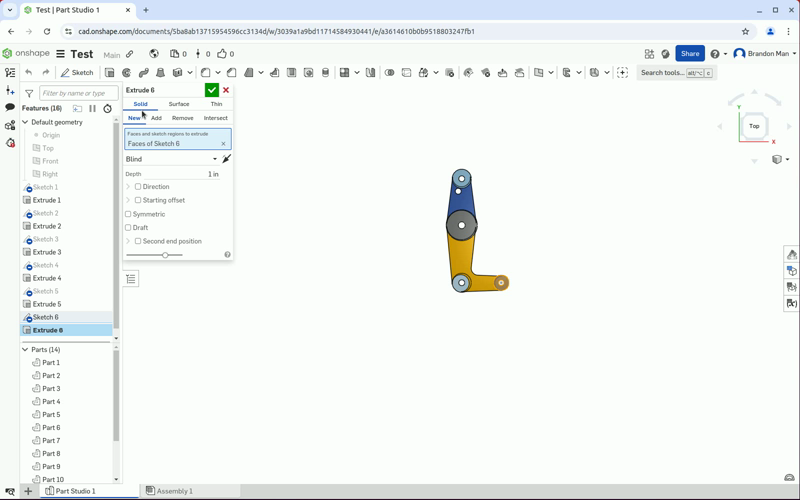
mouse_move(137, 120)
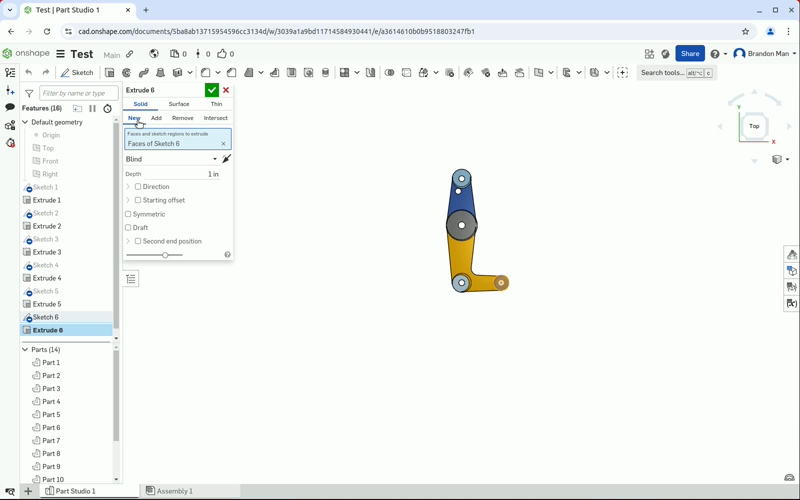
click(137, 120)
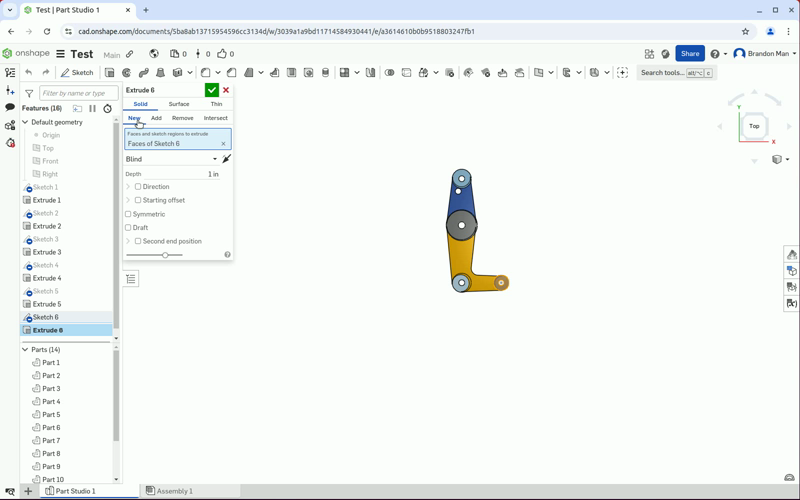
key(tab, 4)
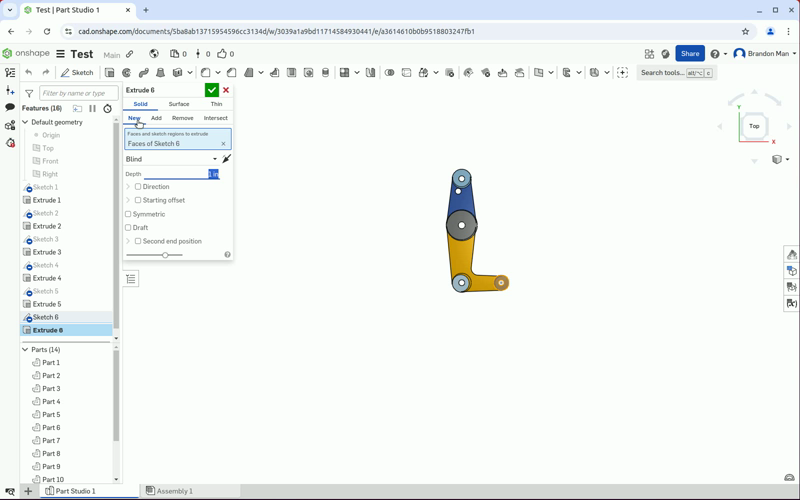
text(0.481)
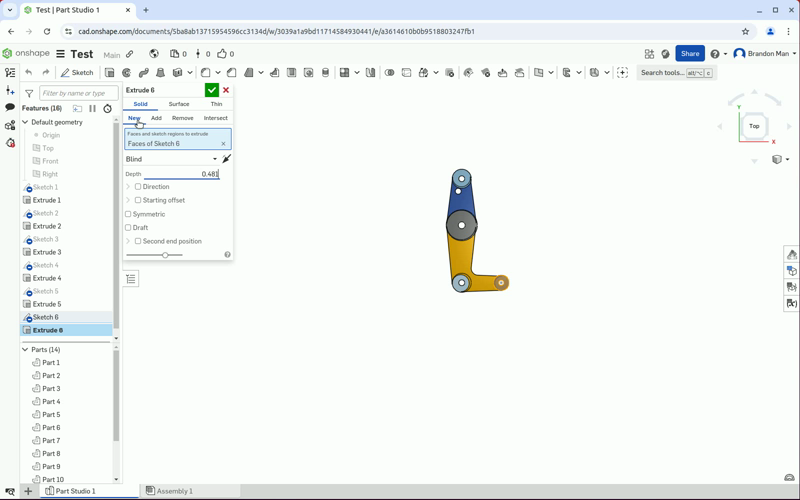
key(enter)
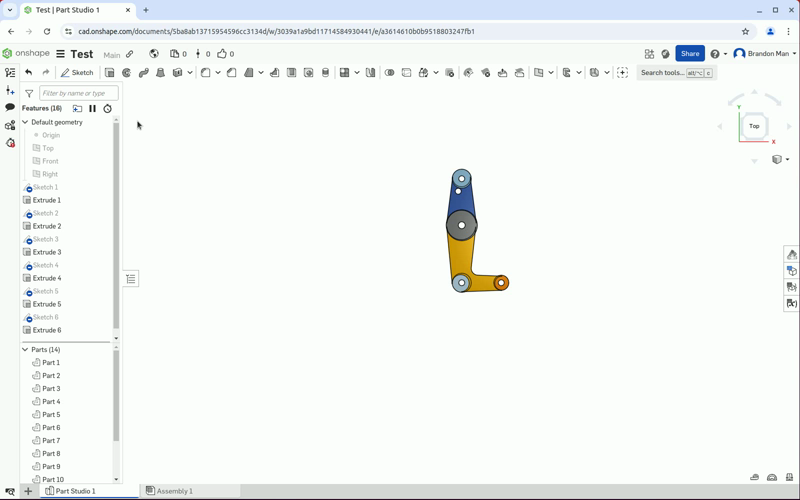
key(shift+h)
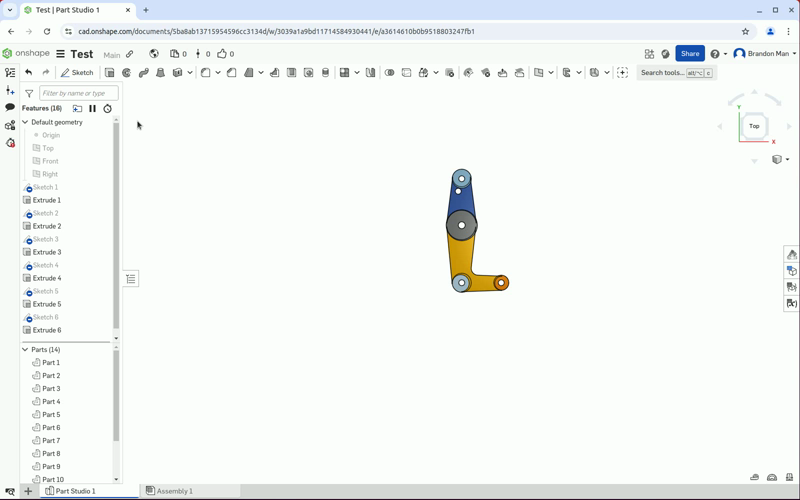
key(shift+h)
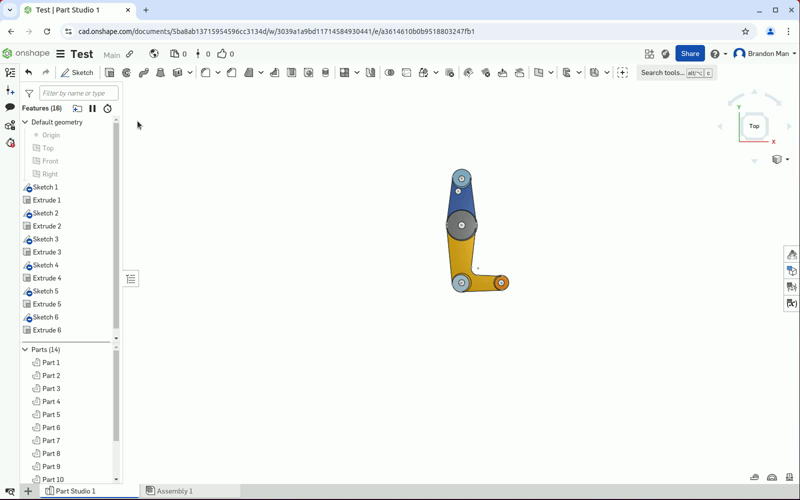
key(shift+7)
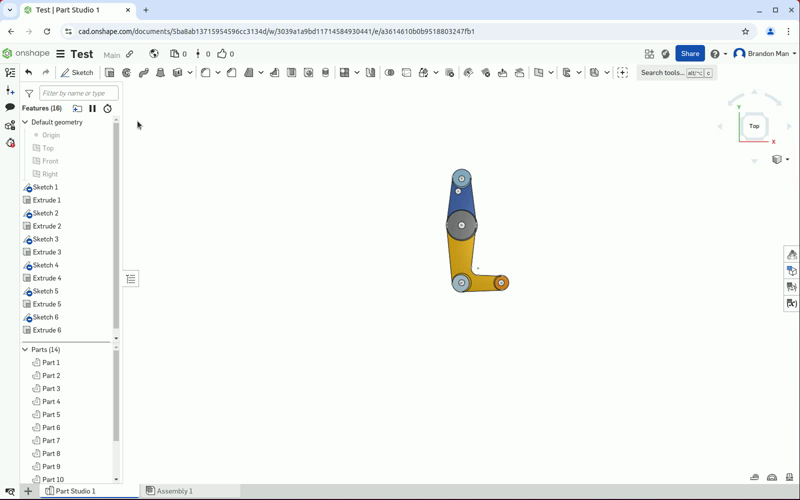
key(up, 3)
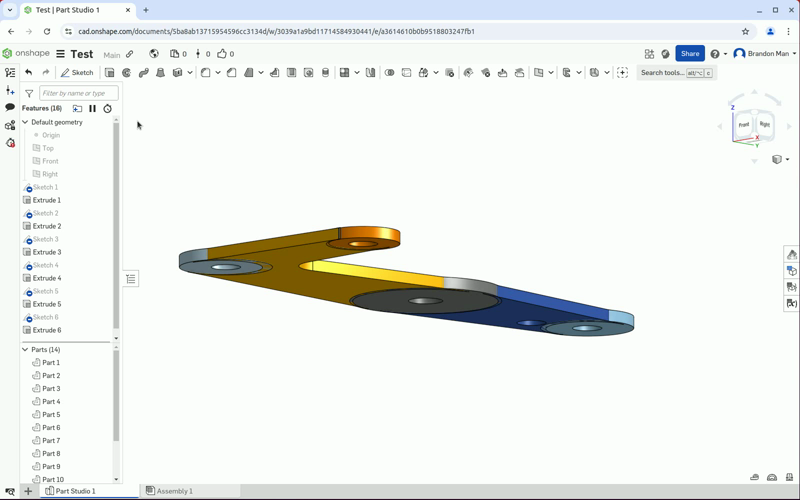
key(left, 3)
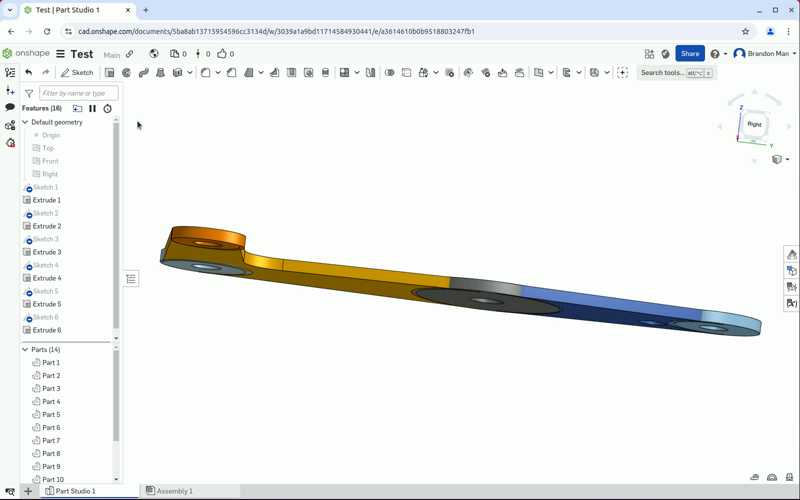
key(right, 3)
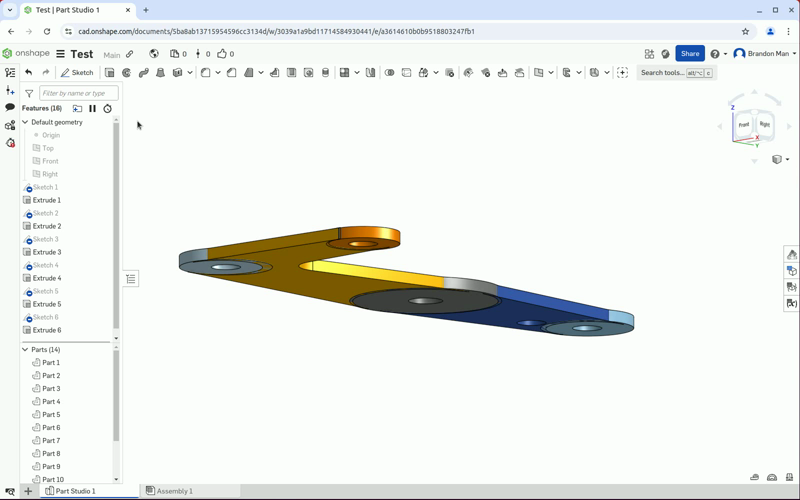
key(down, 3)
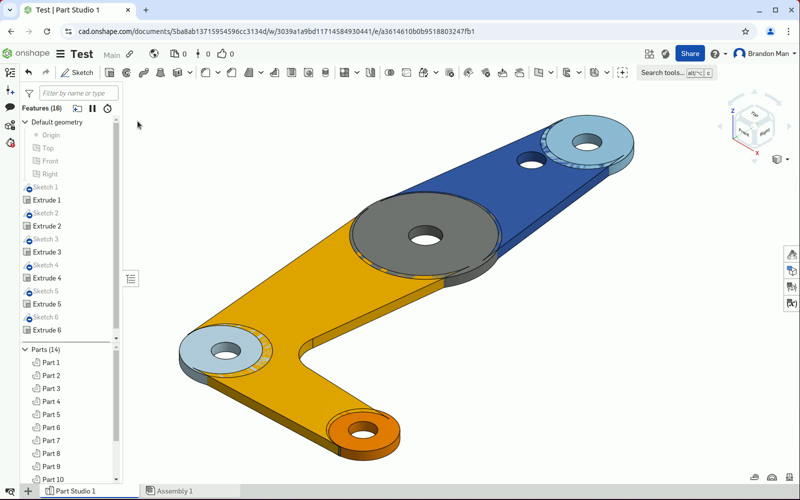
mouse_move(69, 189)
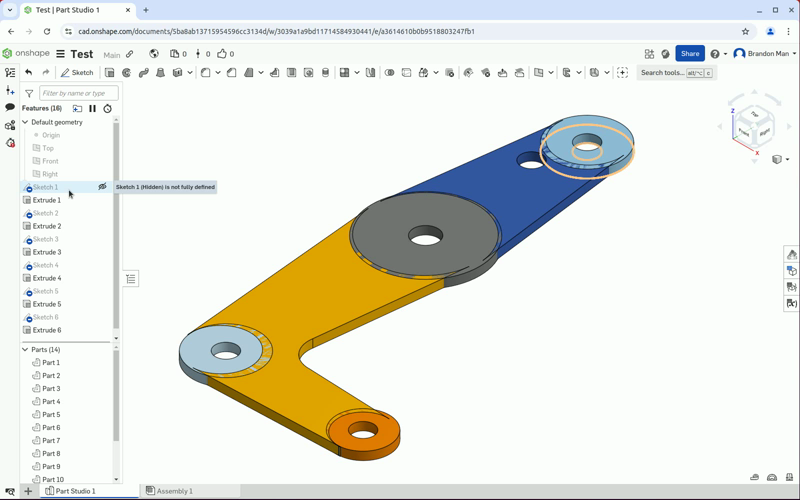
click(69, 189)